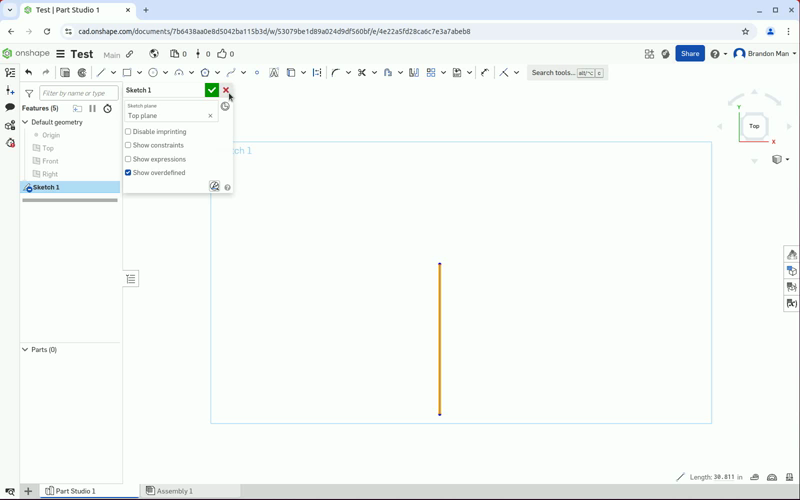
key(shift+h)
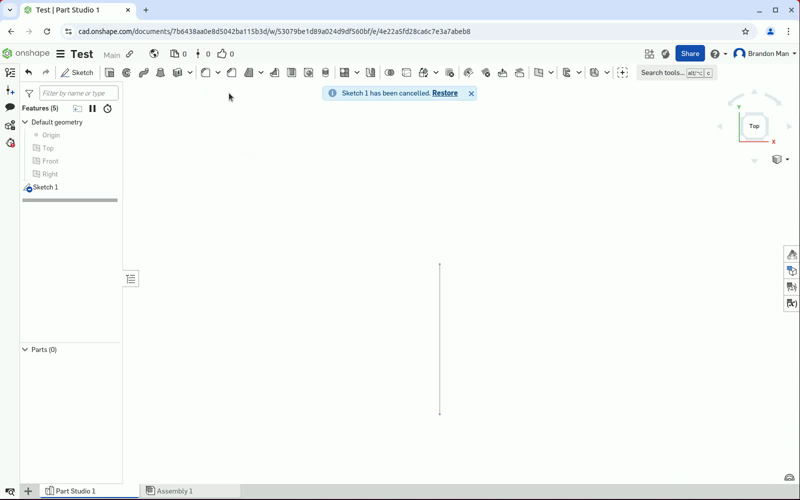
key(shift+s)
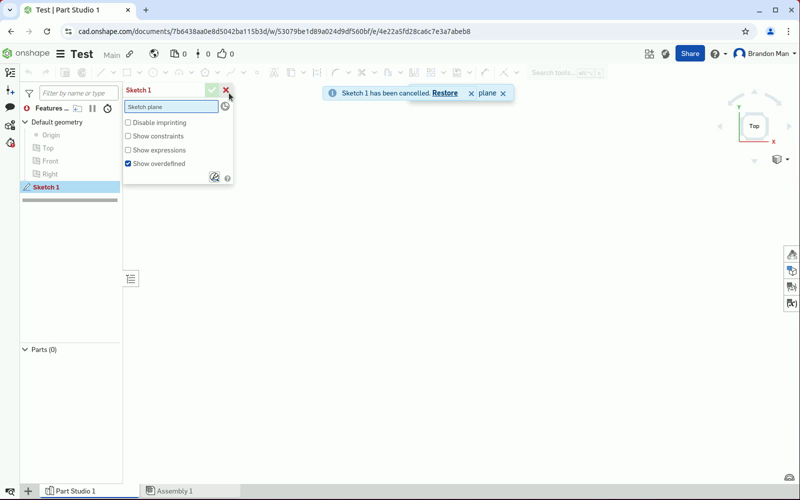
mouse_move(73, 150)
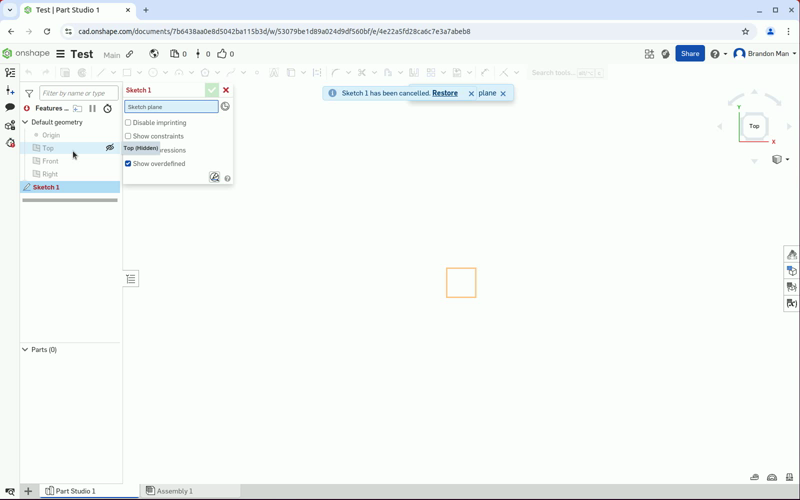
click(73, 150)
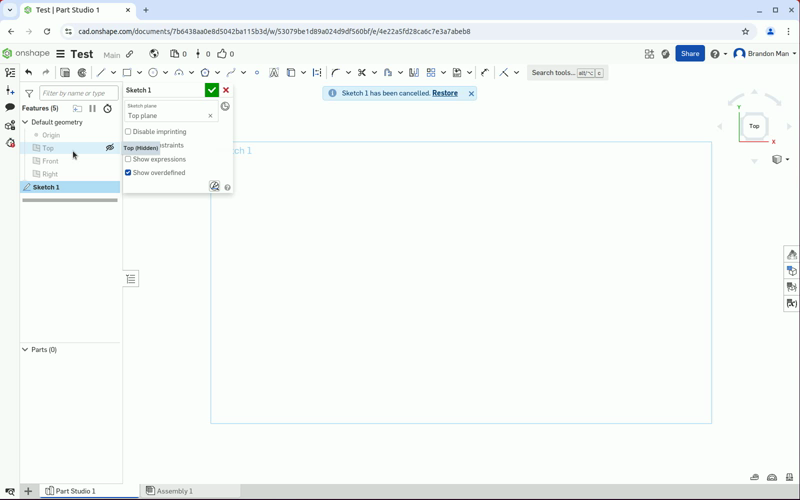
mouse_move(73, 352)
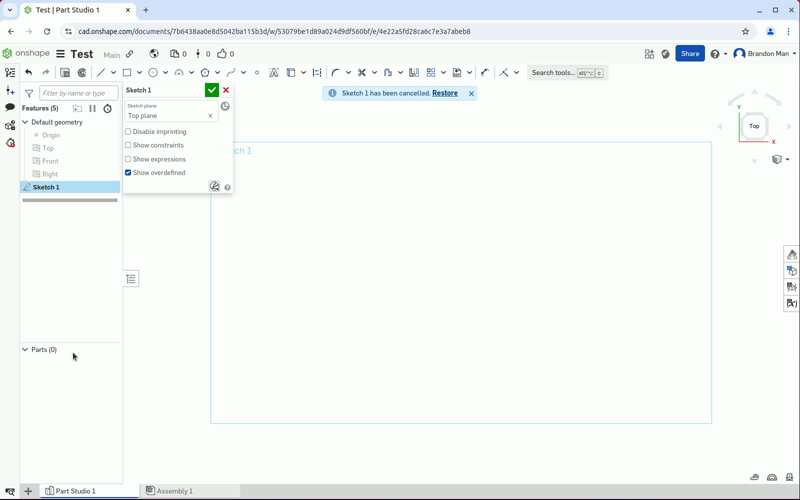
key(y)
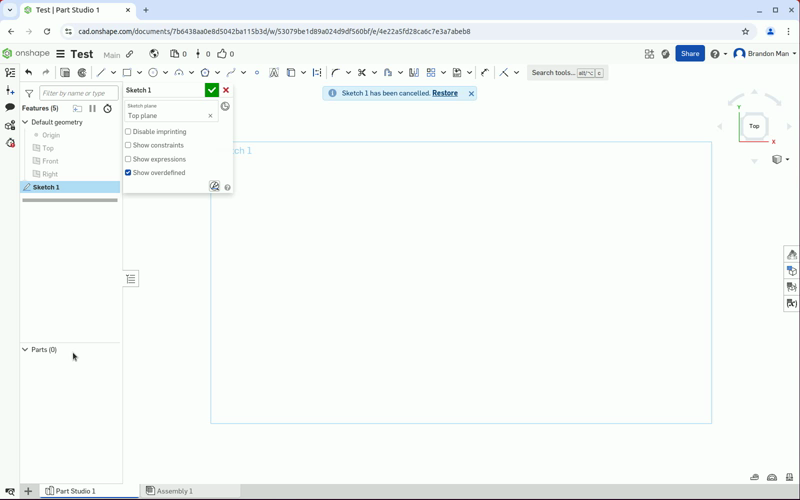
key(l)
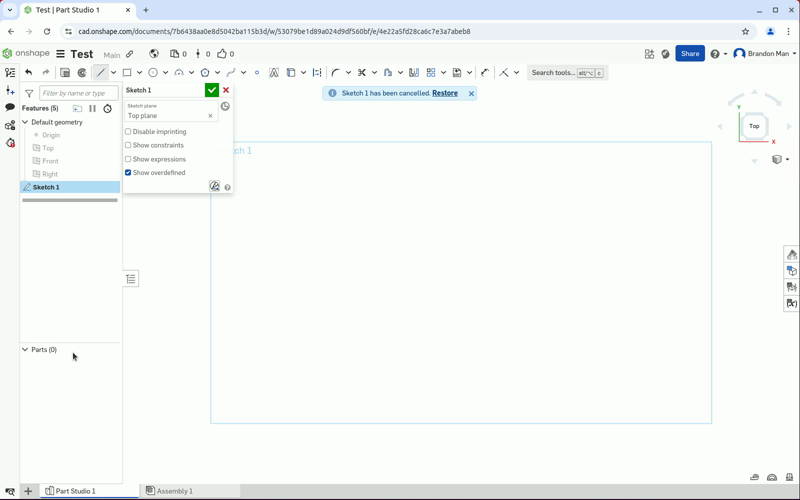
key_down(shift)
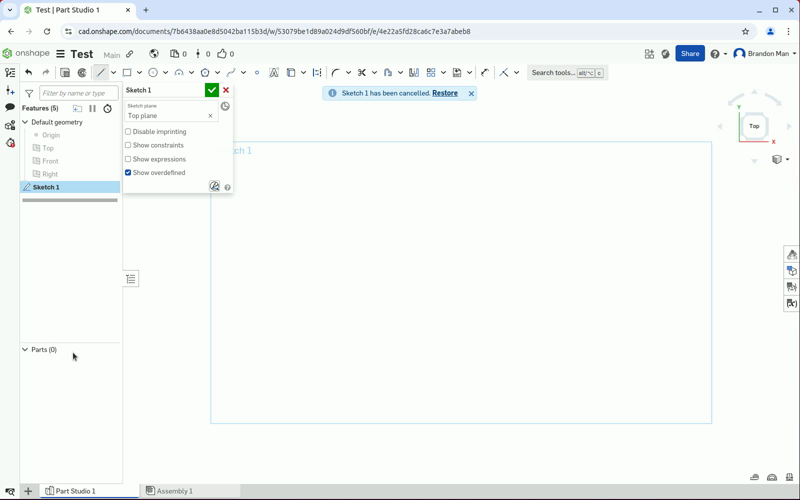
mouse_move(405, 366)
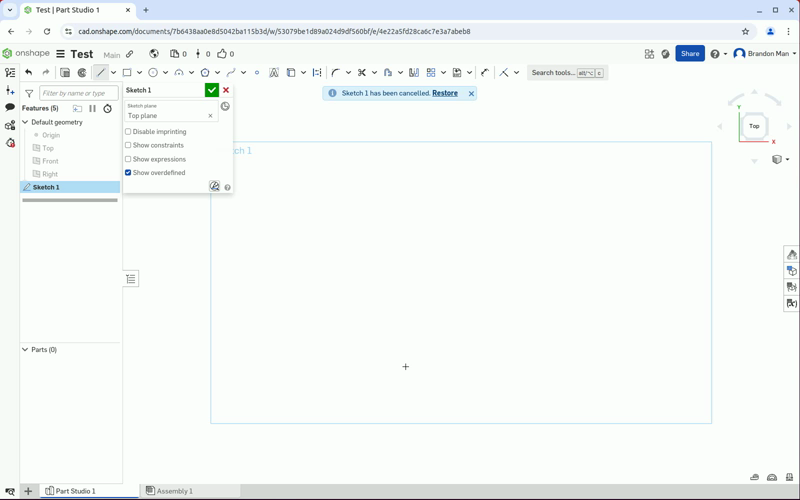
click(405, 366)
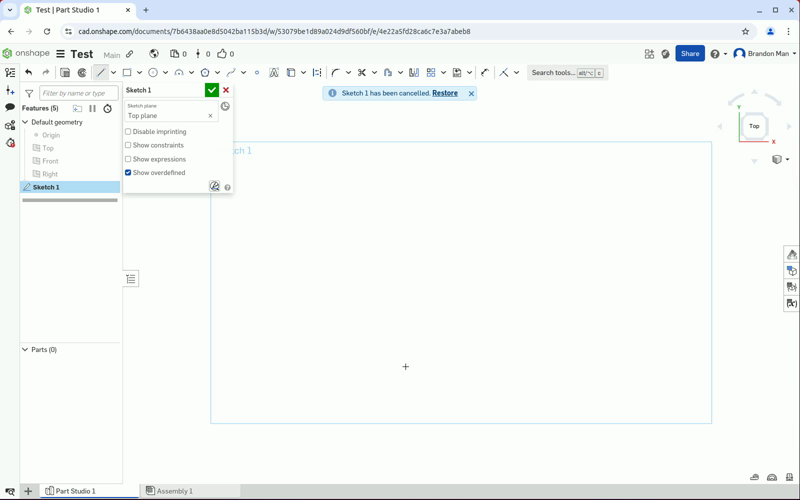
key_up(shift)
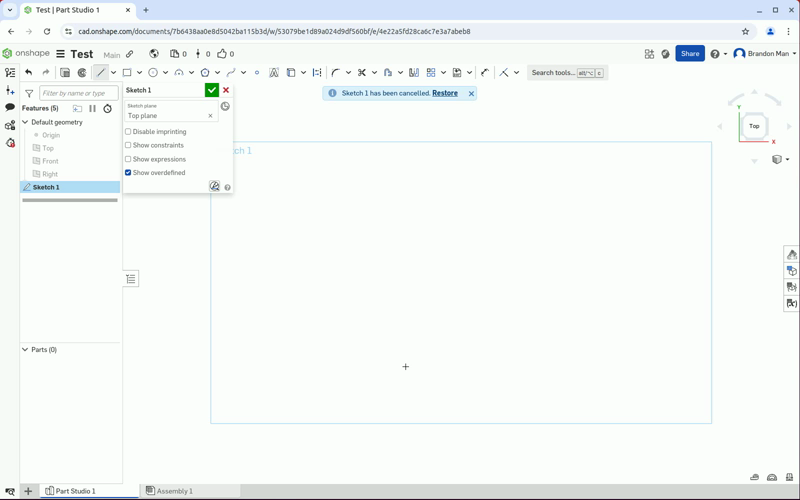
key_down(shift)
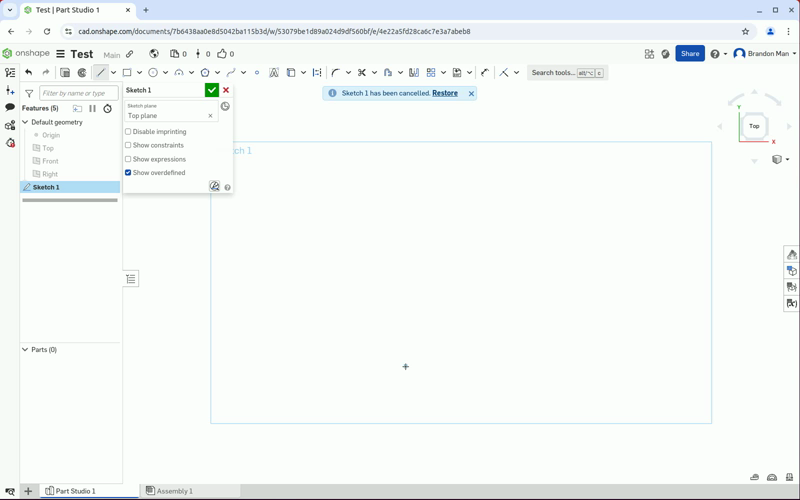
mouse_move(515, 366)
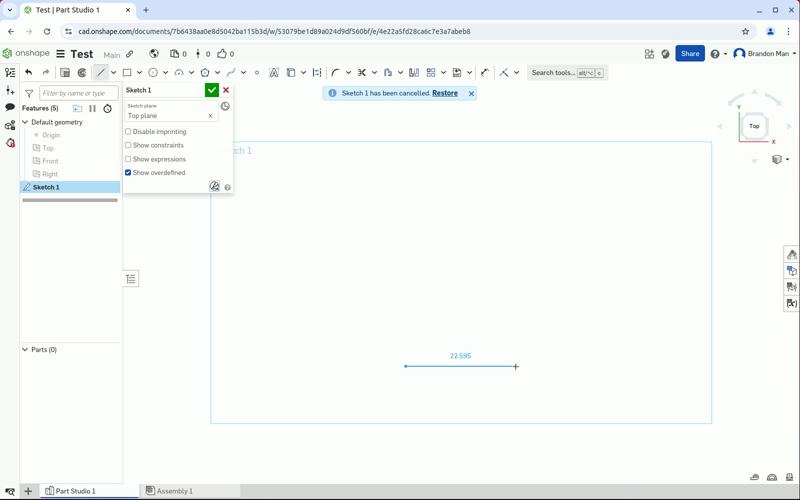
click(515, 366)
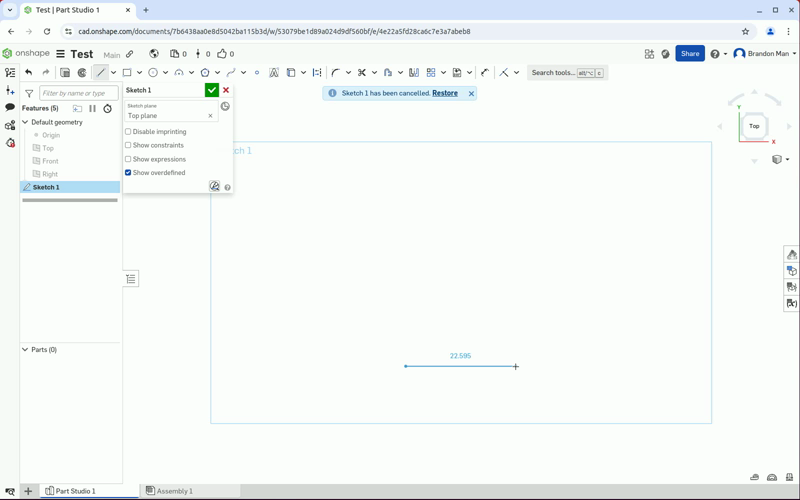
key_up(shift)
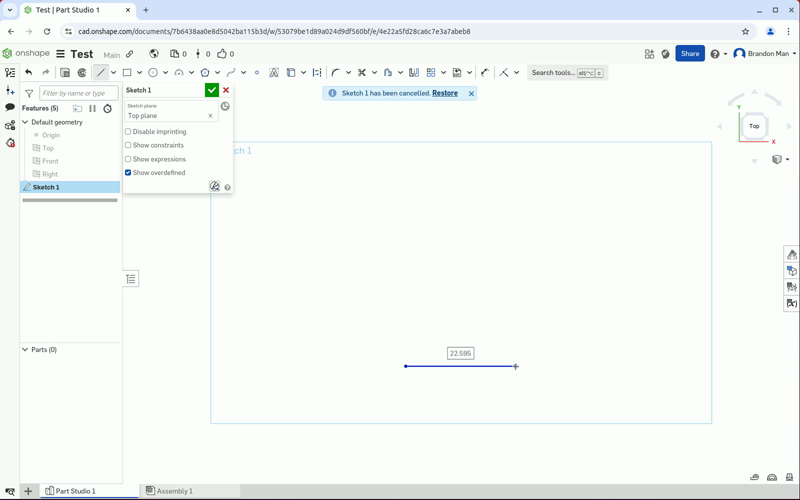
key_down(shift)
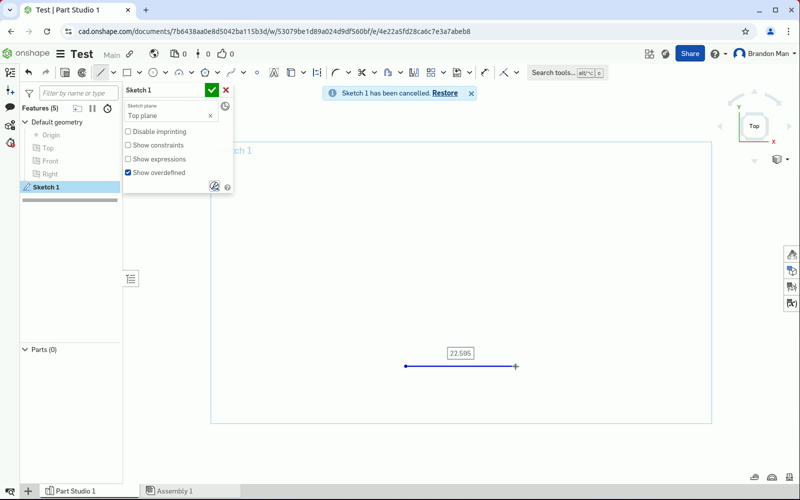
mouse_move(545, 366)
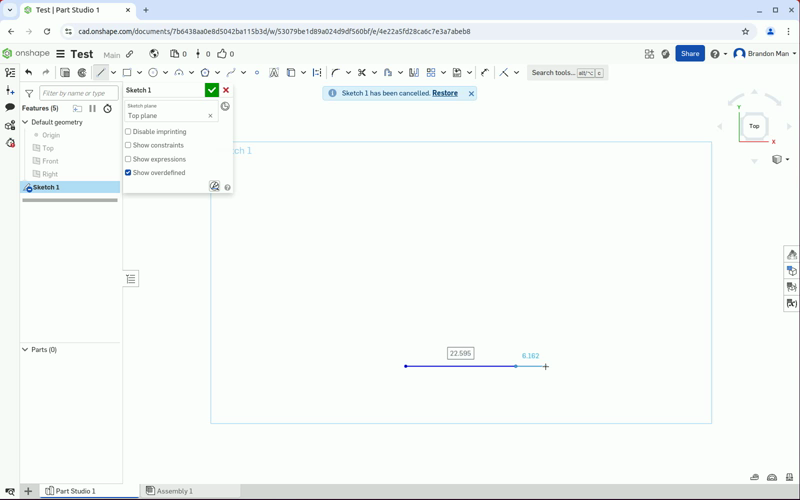
mouse_move(515, 360)
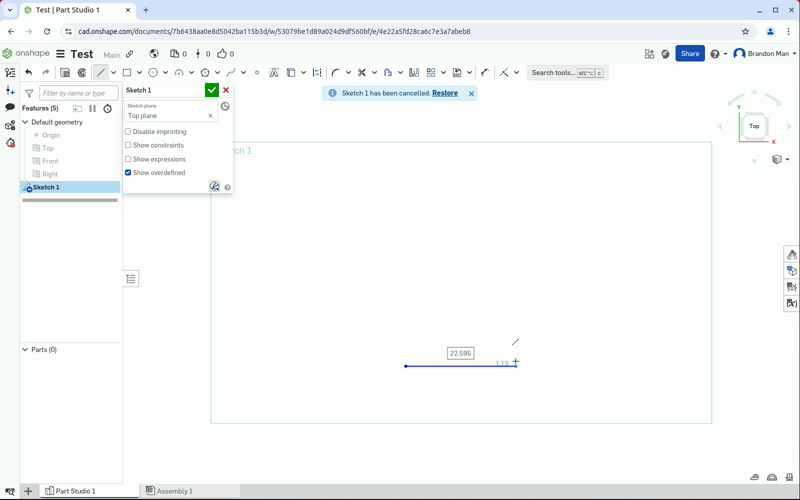
scroll(6)
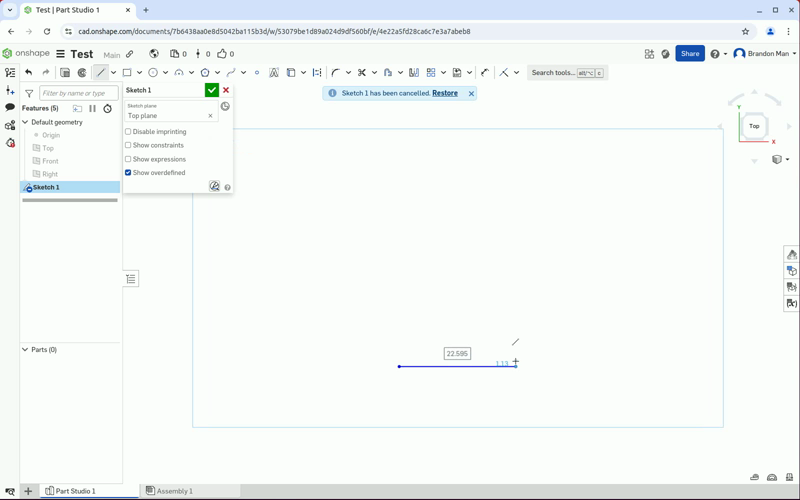
scroll(6)
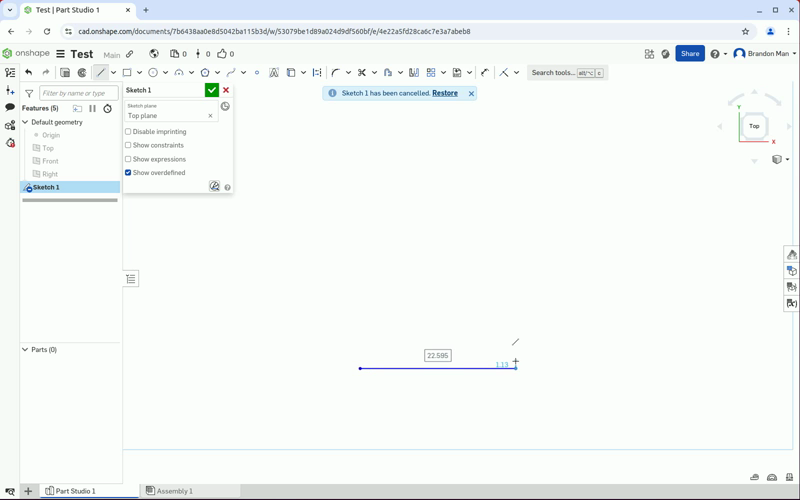
scroll(6)
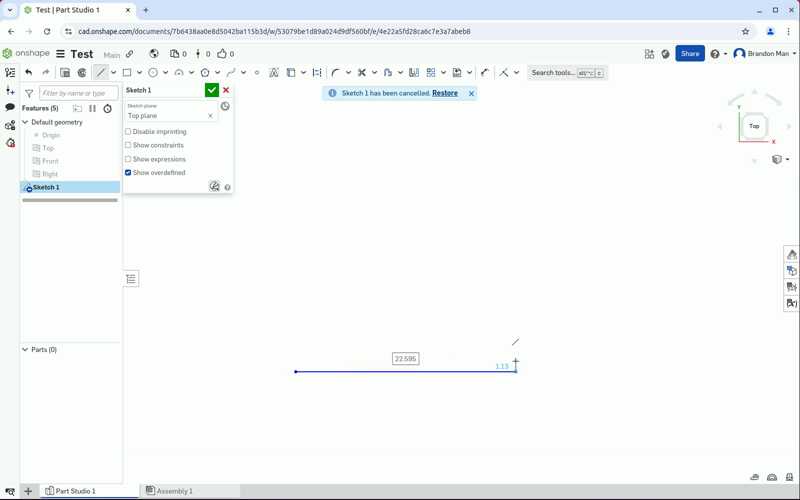
scroll(6)
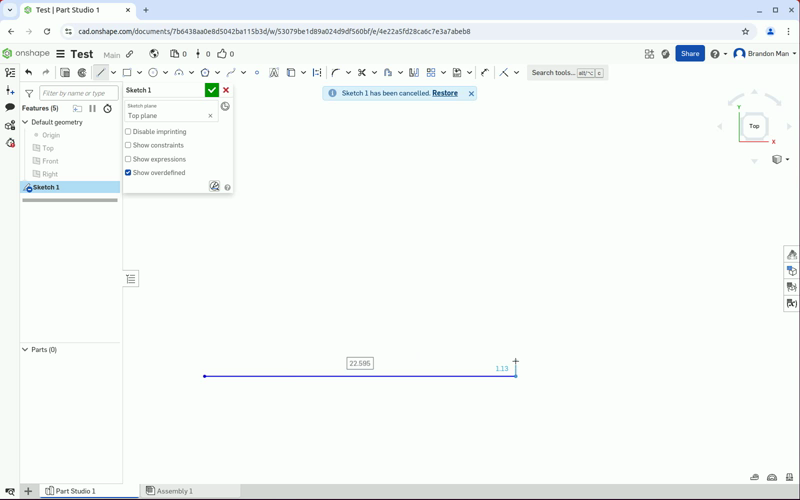
scroll(6)
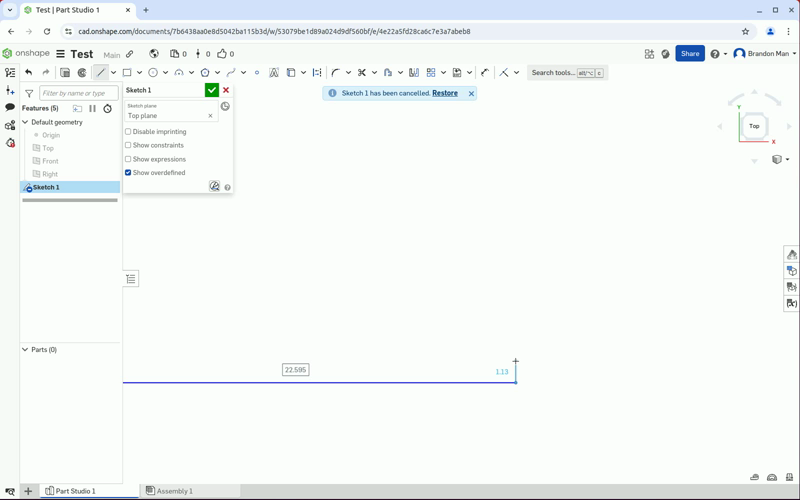
scroll(6)
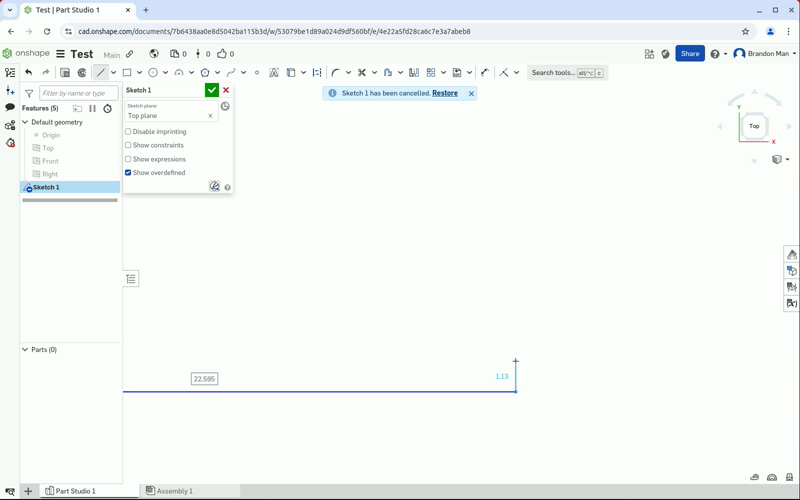
scroll(6)
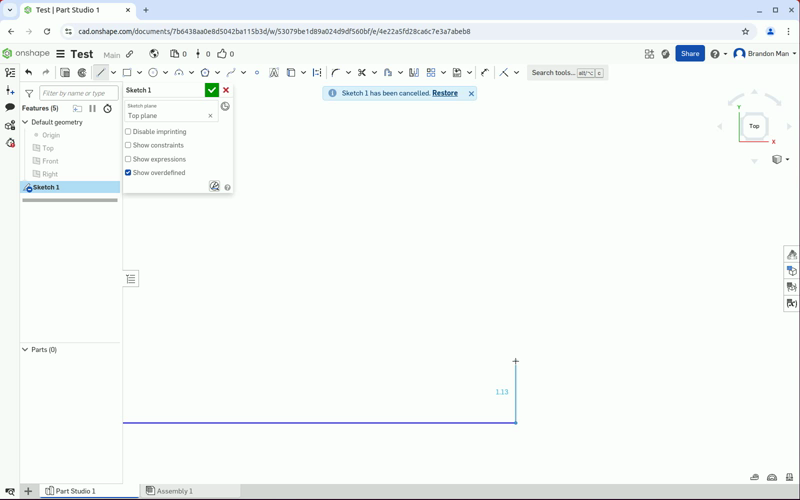
click(515, 360)
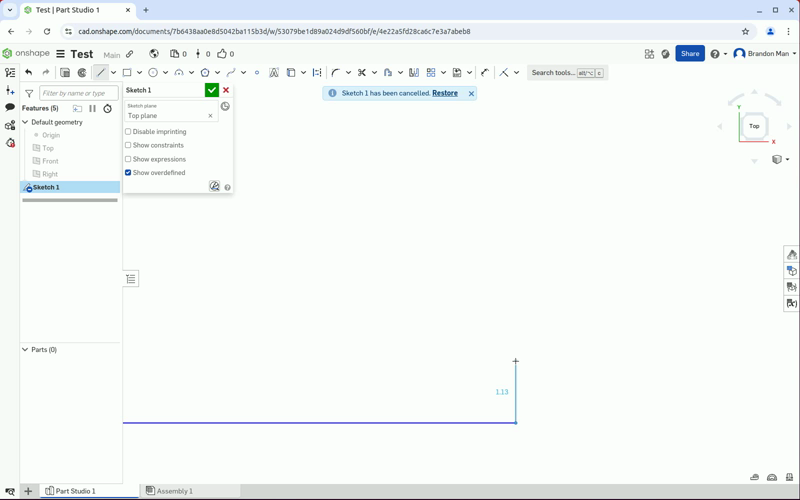
scroll(-6)
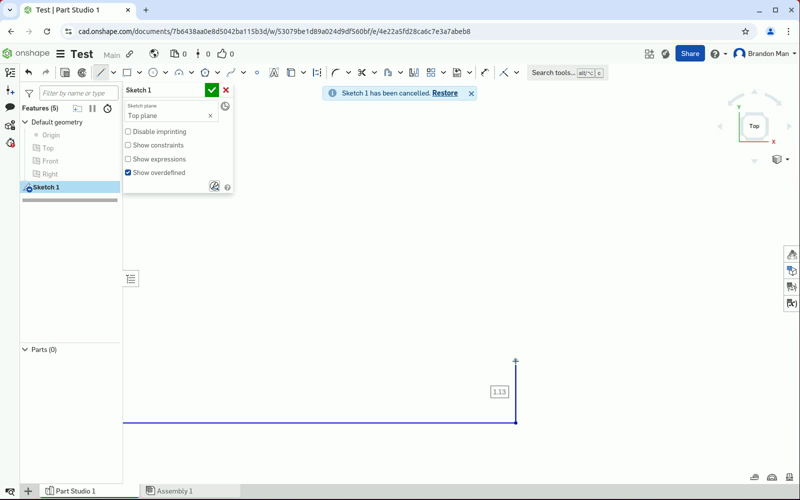
scroll(-6)
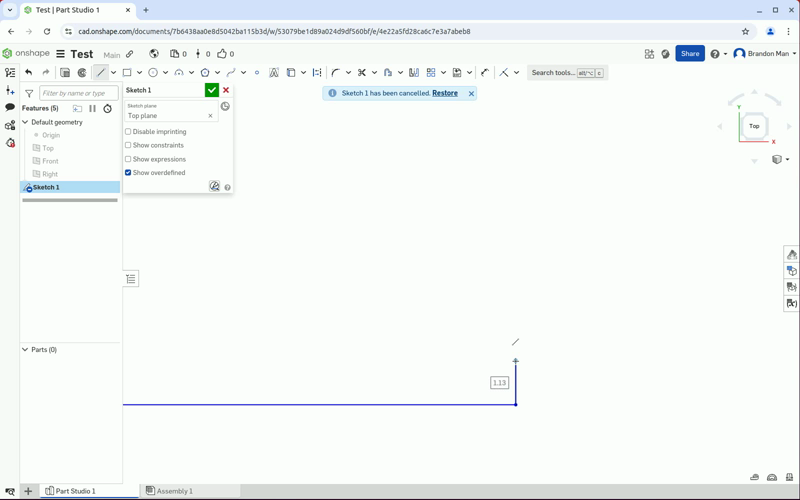
scroll(-6)
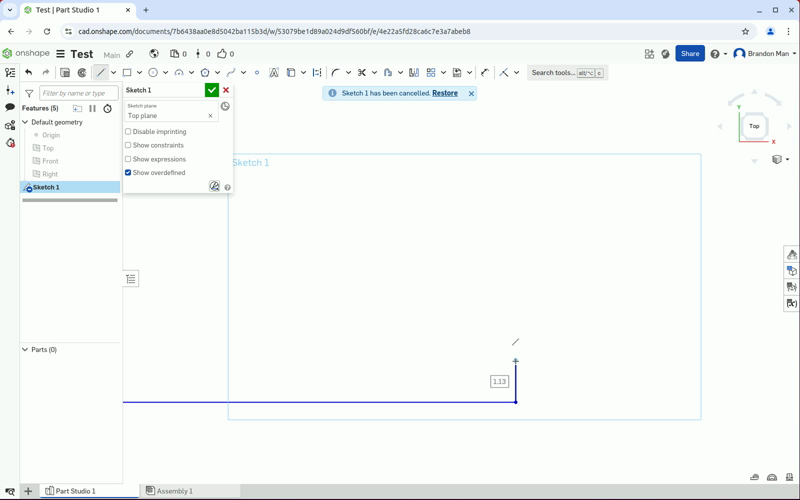
scroll(-6)
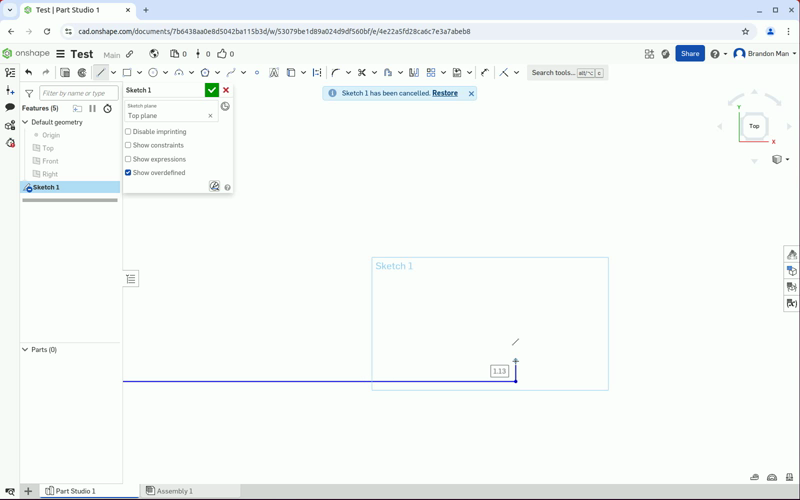
scroll(-6)
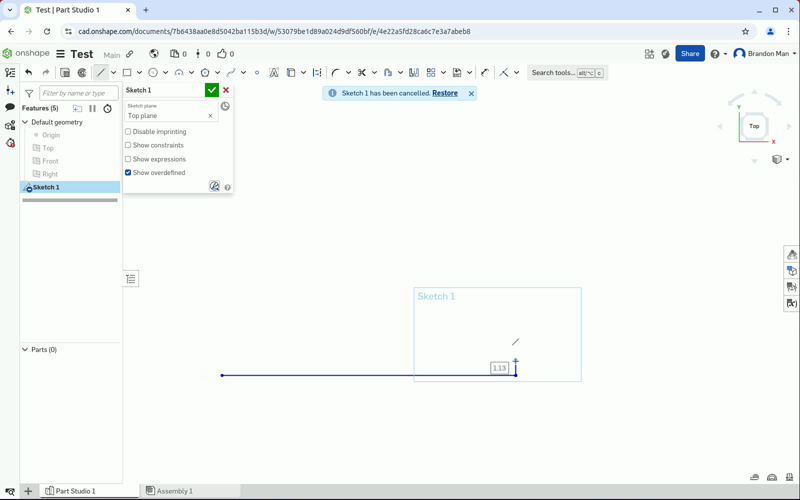
scroll(-6)
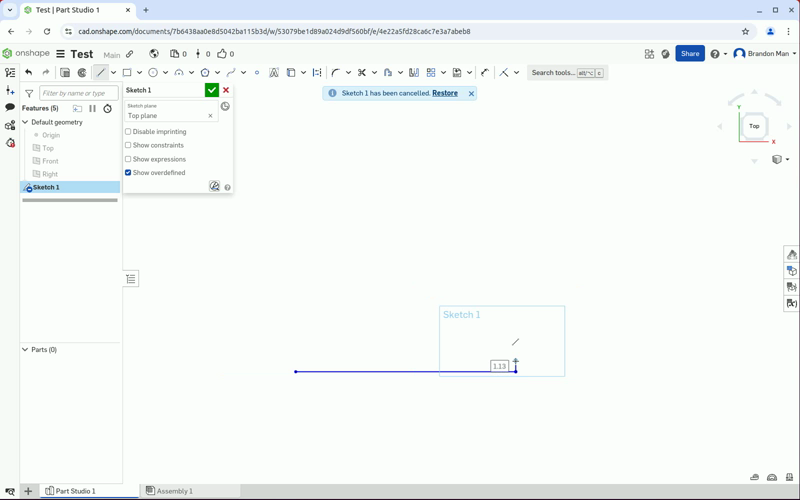
scroll(-6)
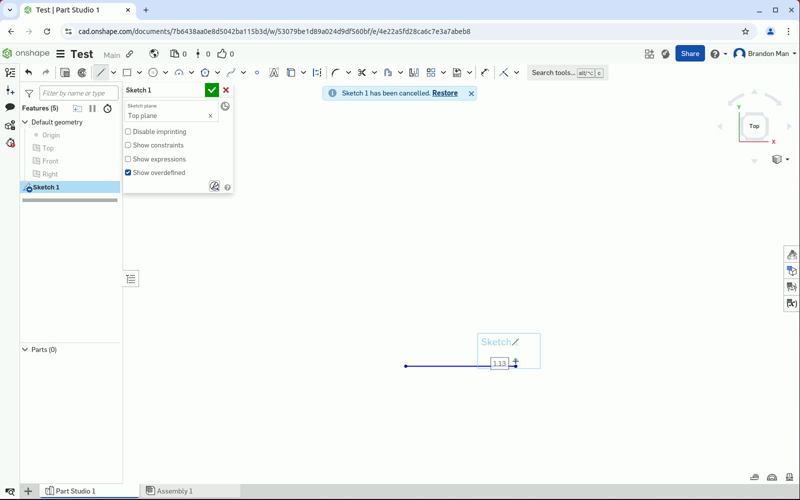
key_up(shift)
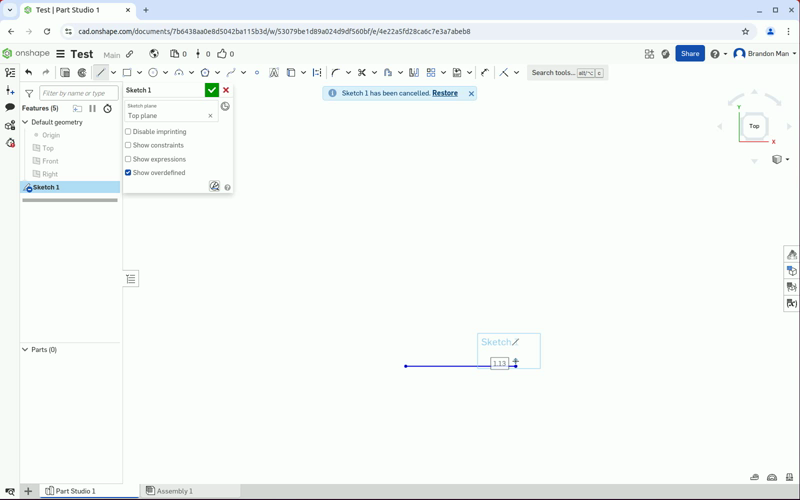
key_down(shift)
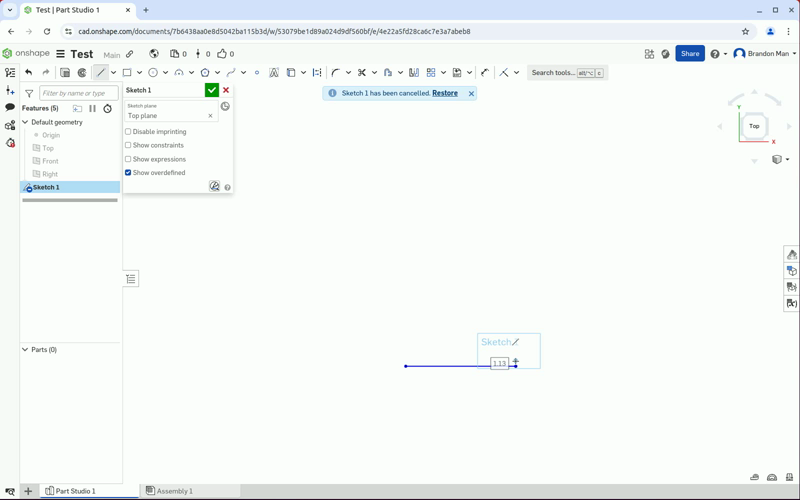
mouse_move(545, 360)
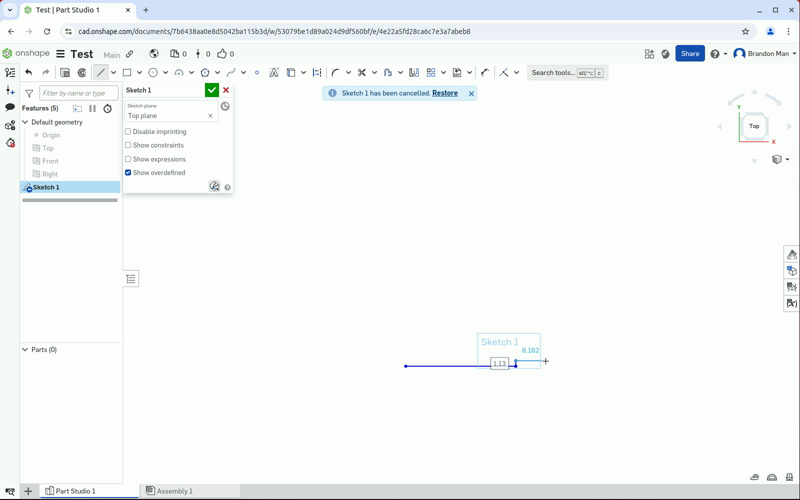
mouse_move(512, 360)
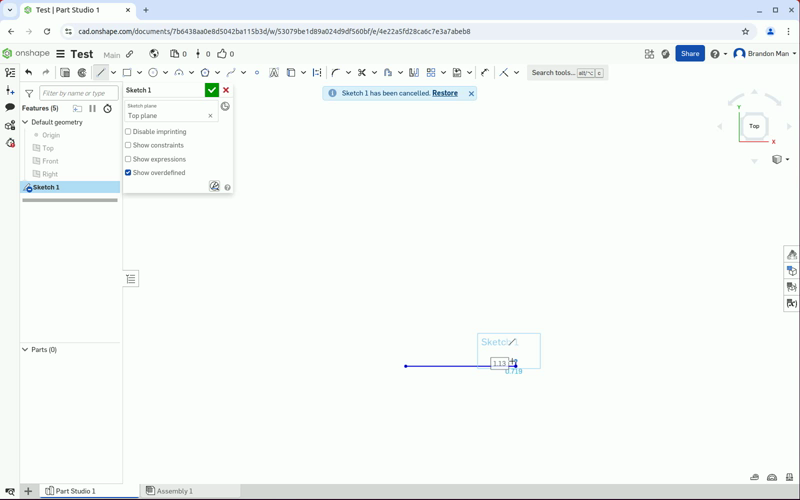
scroll(6)
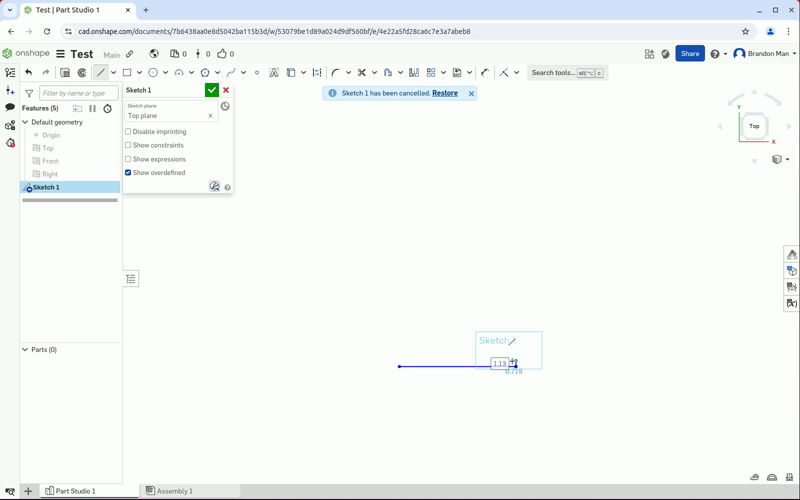
scroll(6)
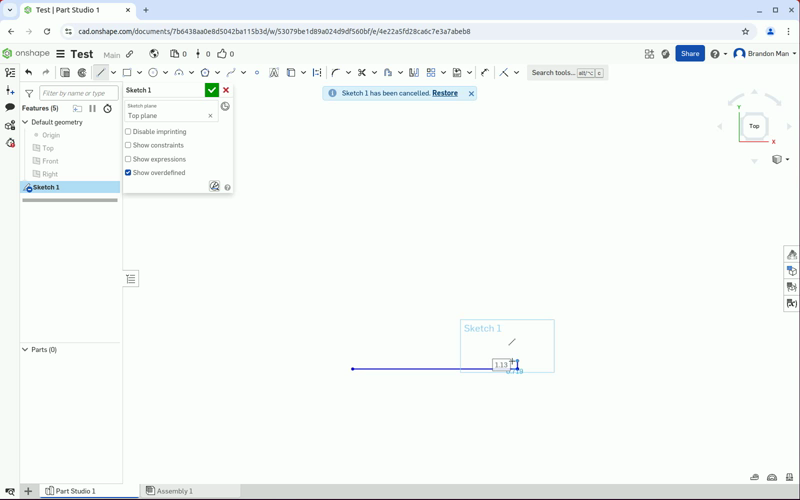
scroll(6)
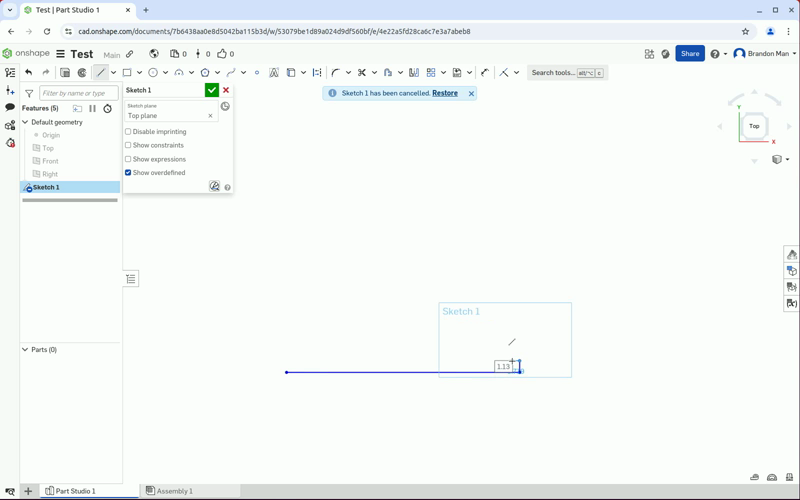
scroll(6)
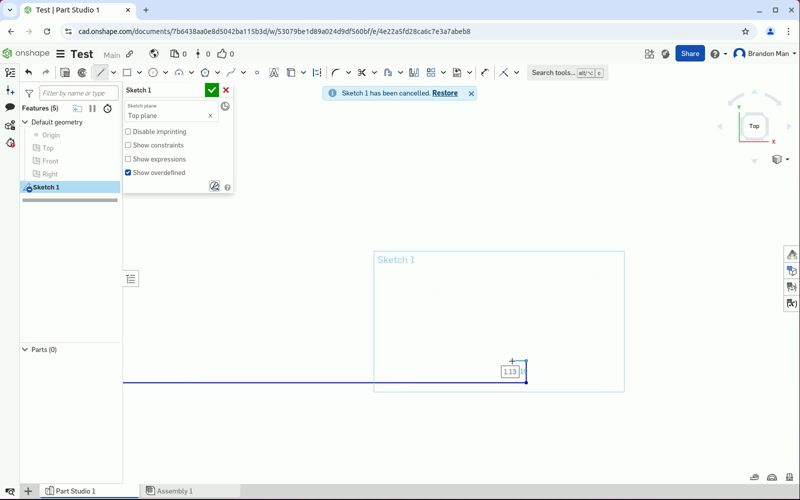
scroll(6)
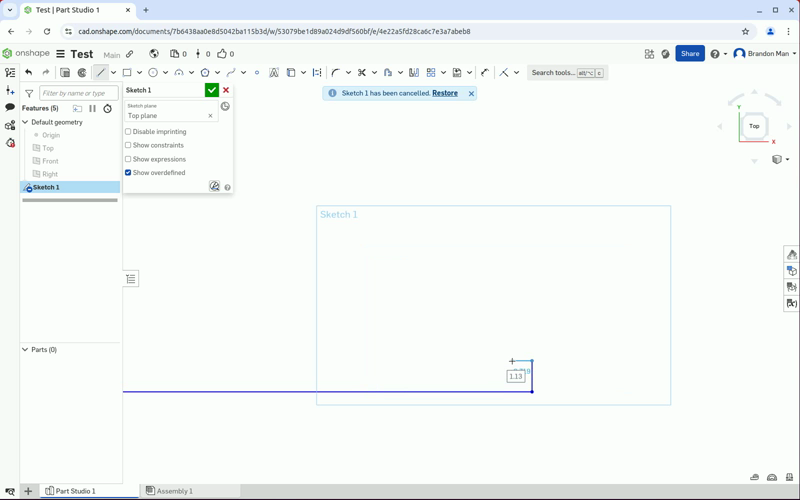
scroll(6)
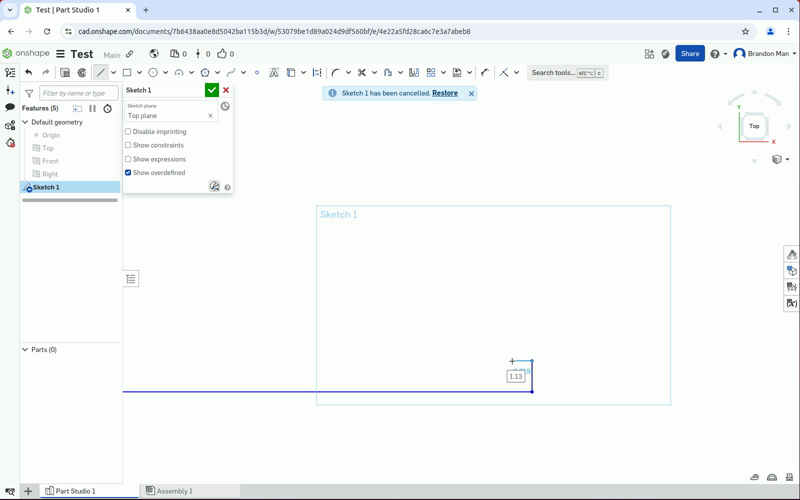
scroll(6)
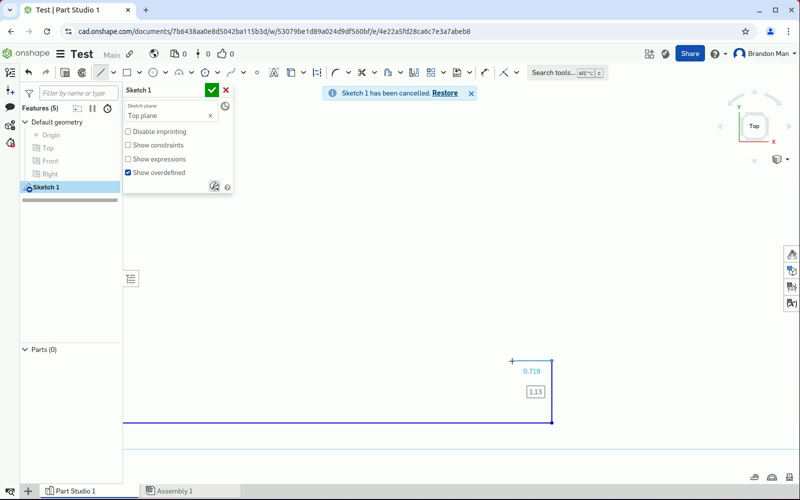
click(512, 360)
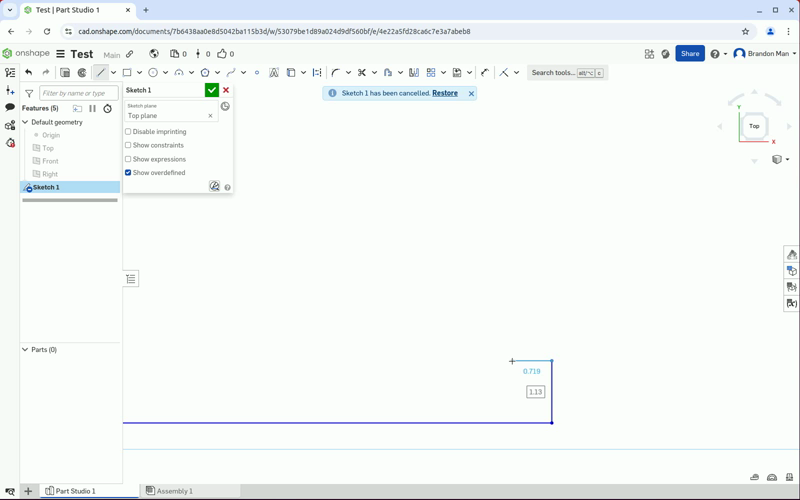
scroll(-6)
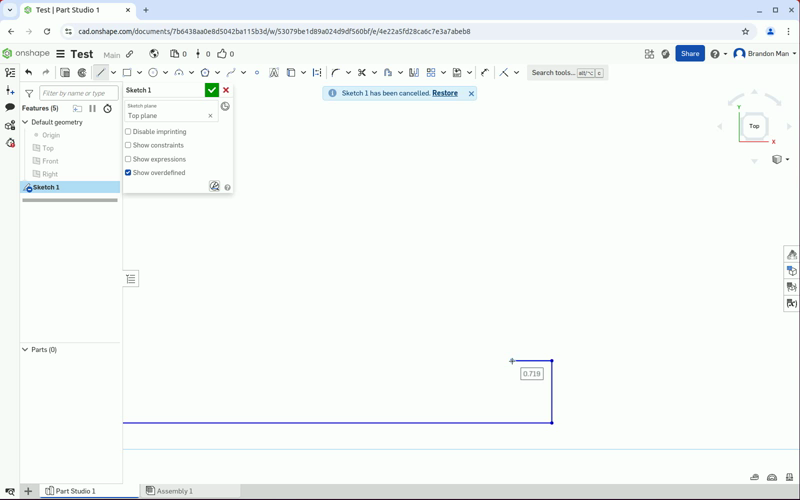
scroll(-6)
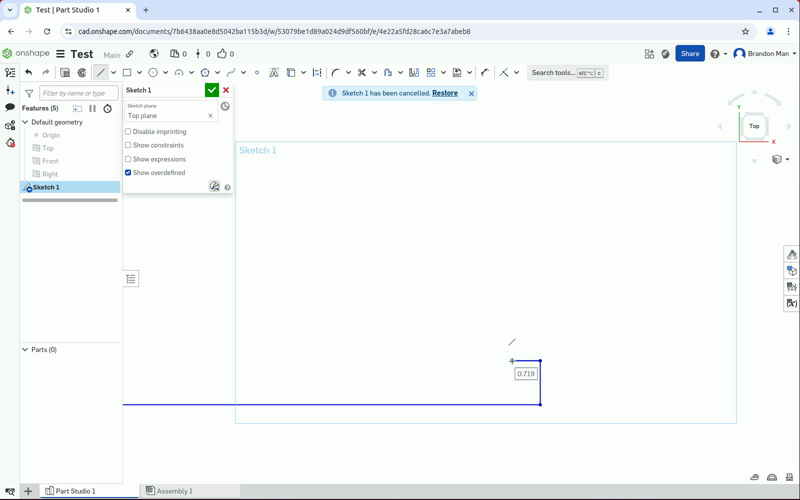
scroll(-6)
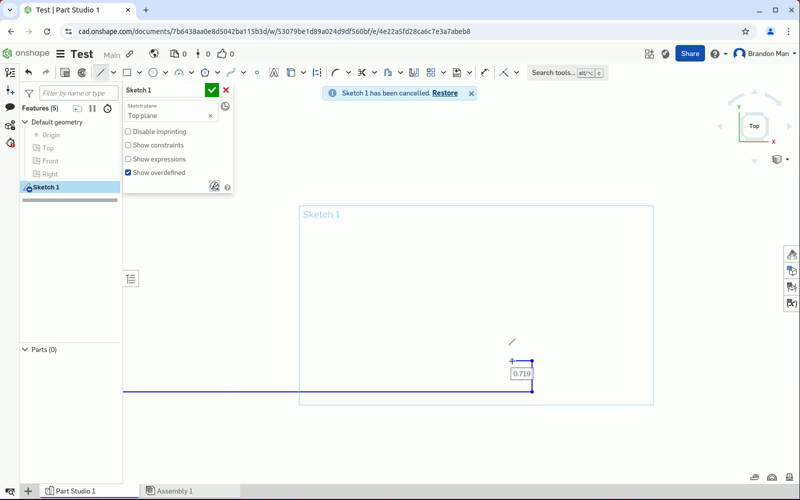
scroll(-6)
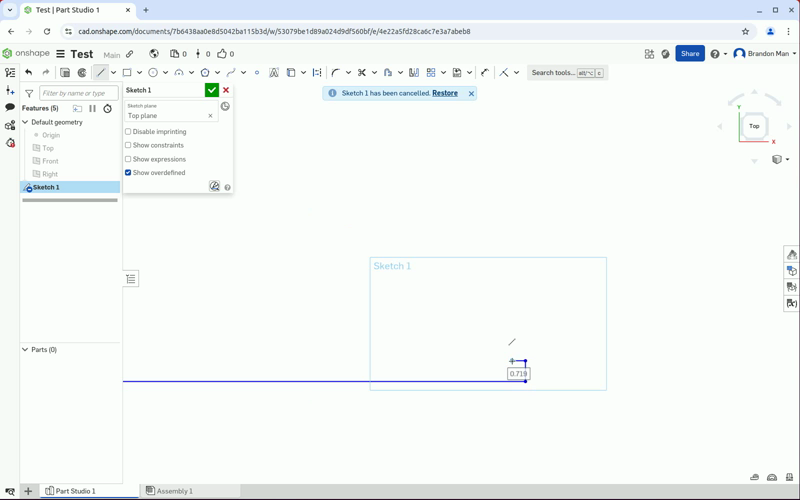
scroll(-6)
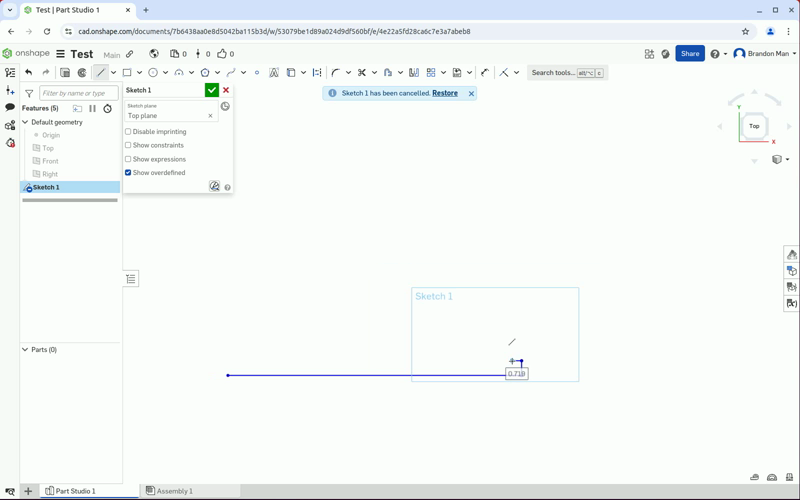
scroll(-6)
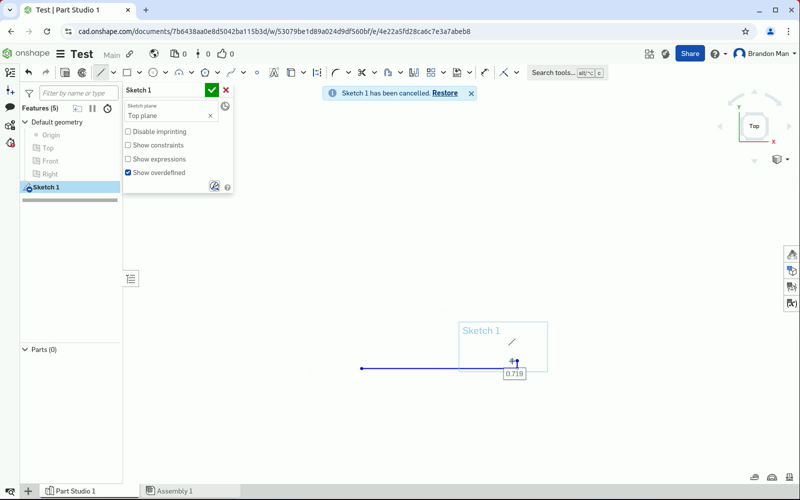
scroll(-6)
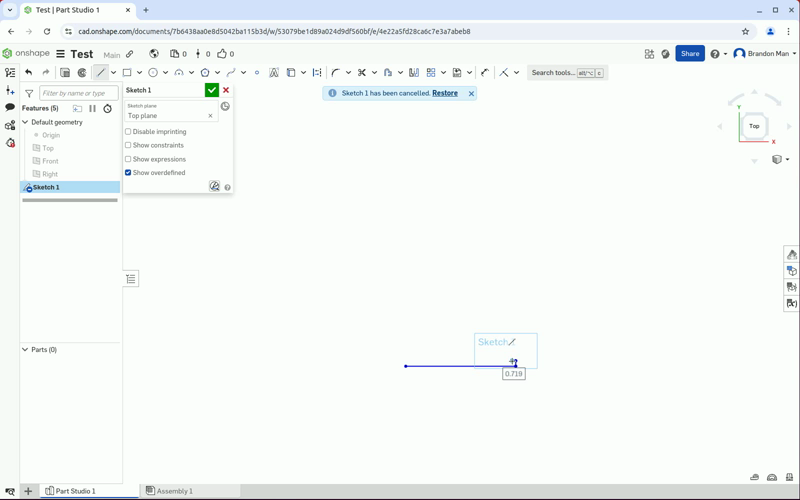
key_up(shift)
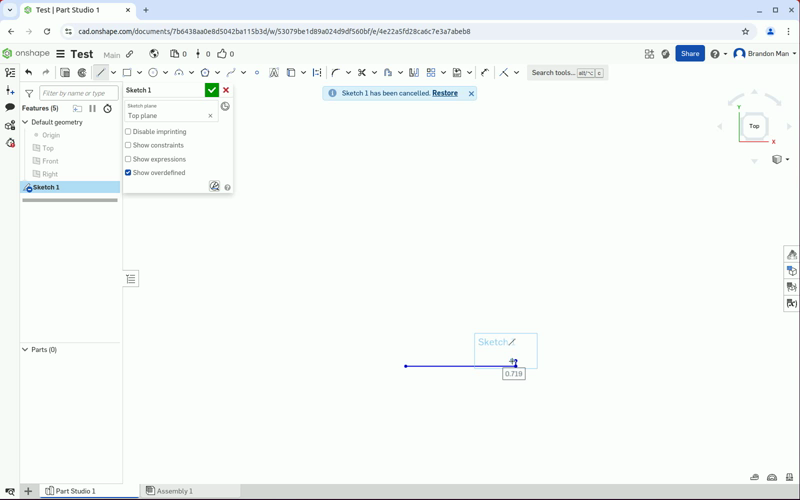
key_down(shift)
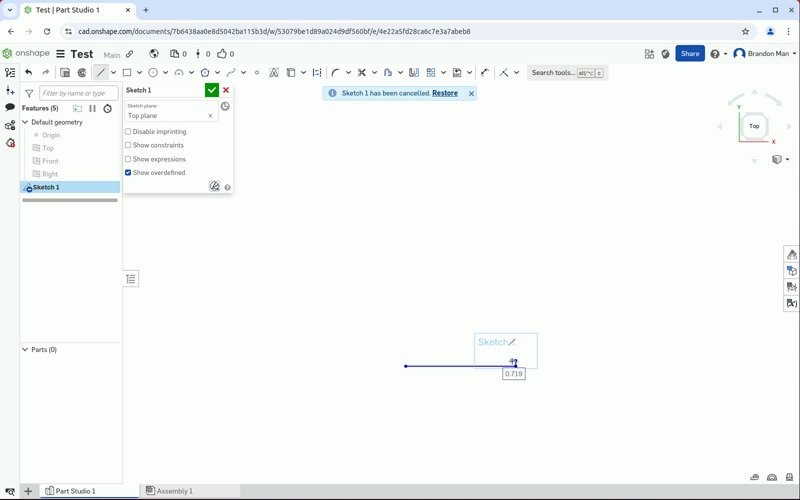
mouse_move(542, 360)
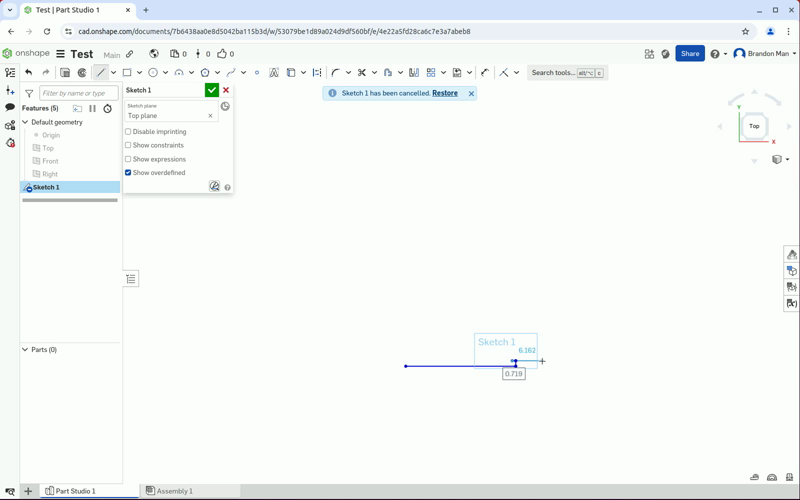
mouse_move(512, 362)
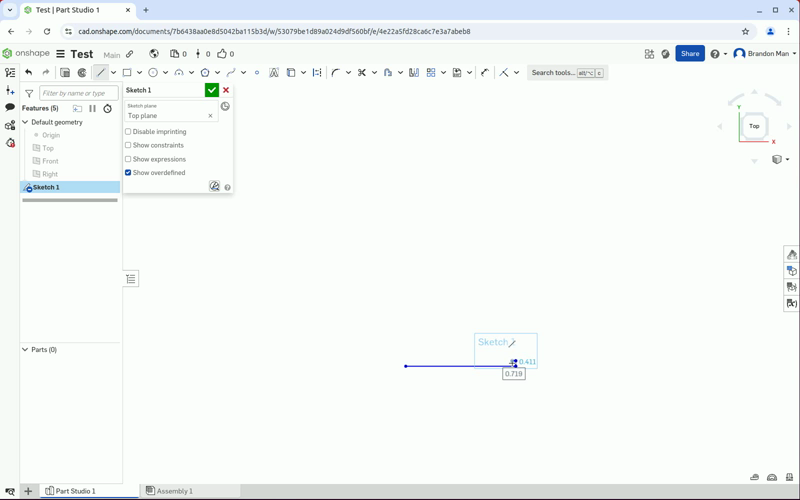
scroll(6)
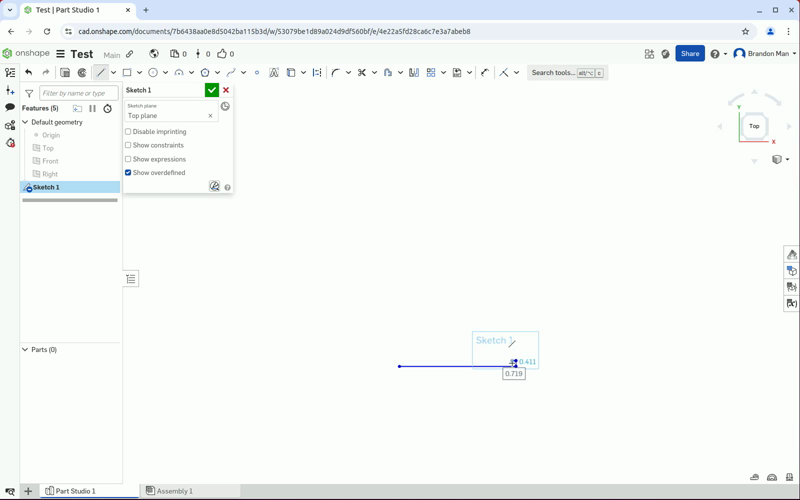
scroll(6)
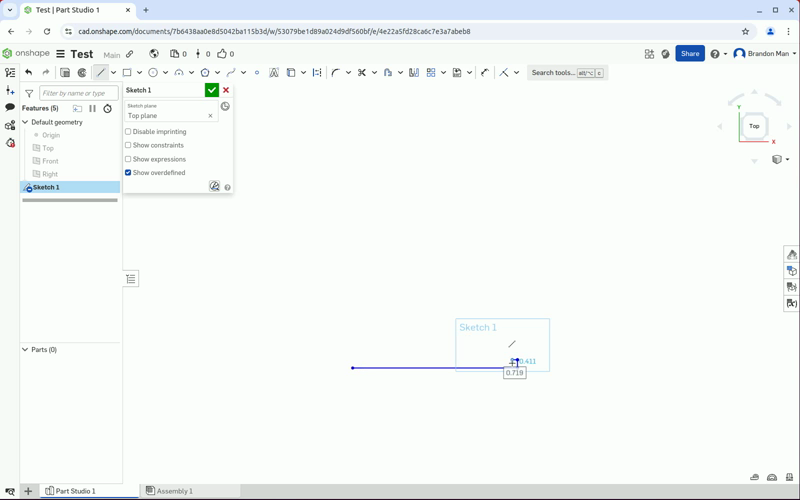
scroll(6)
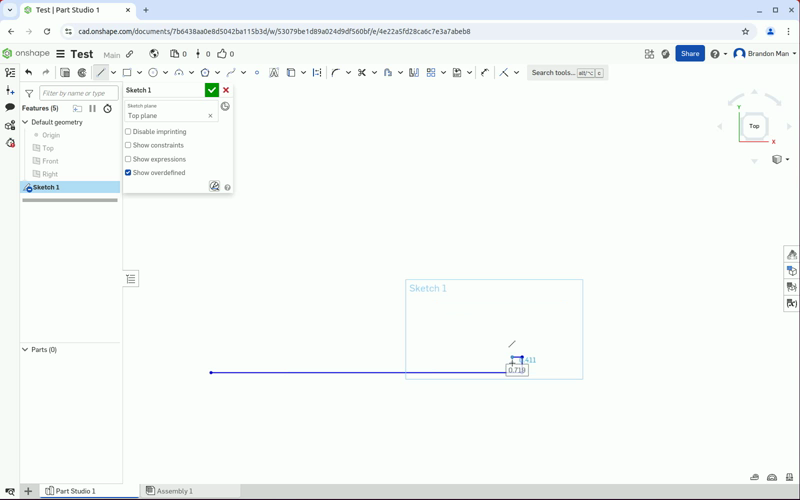
scroll(6)
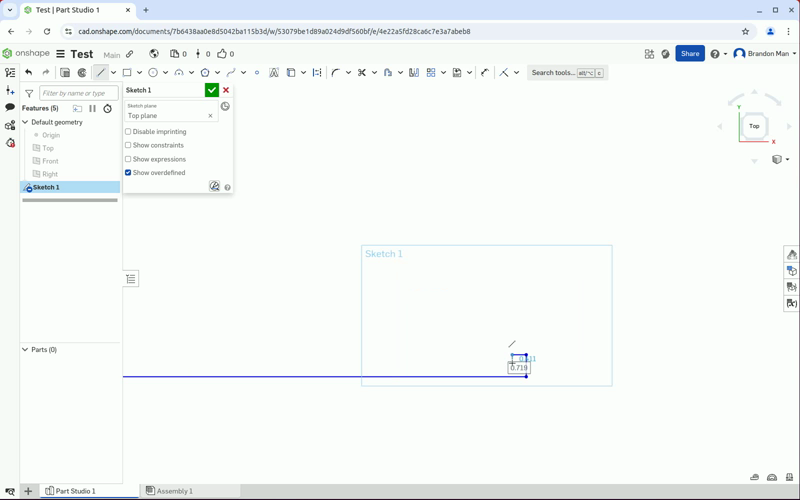
scroll(6)
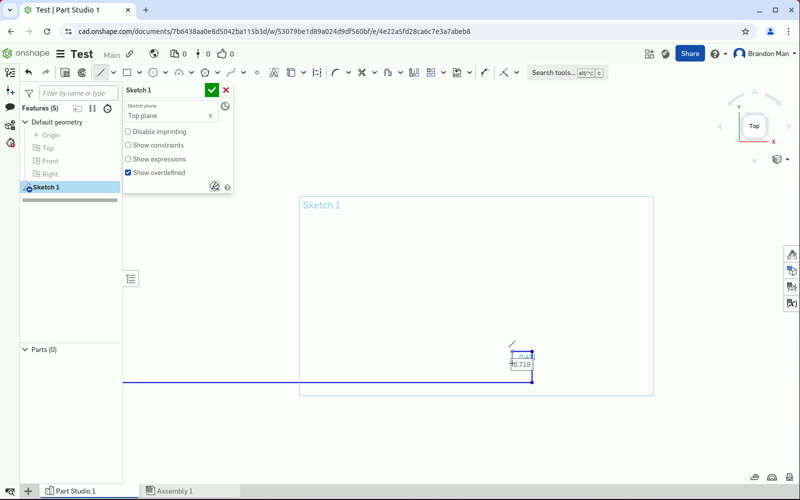
scroll(6)
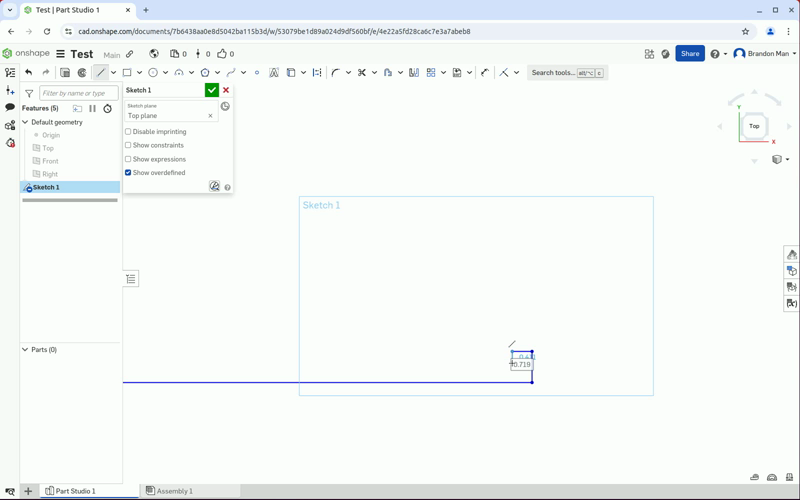
scroll(6)
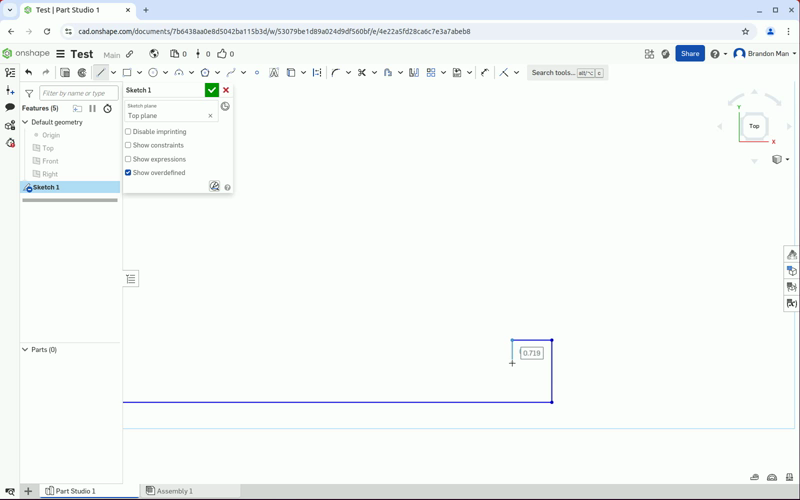
click(512, 362)
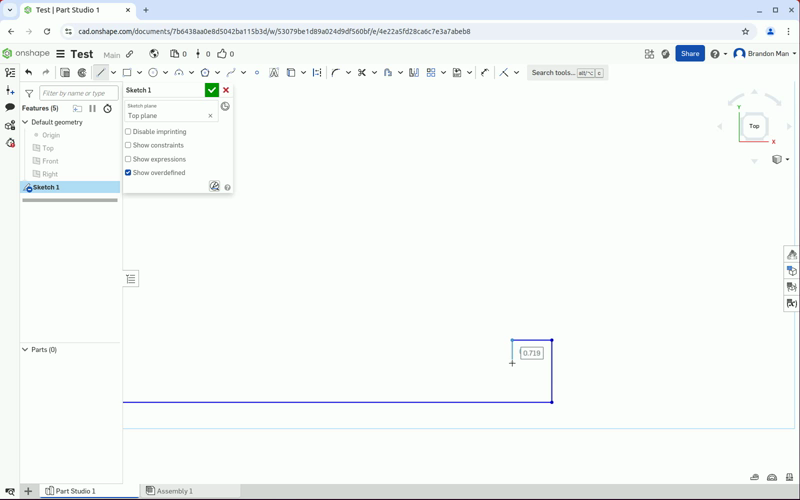
scroll(-6)
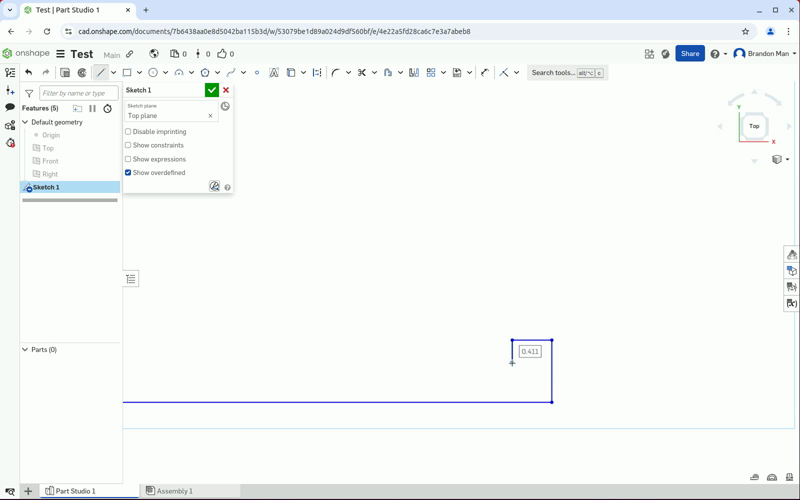
scroll(-6)
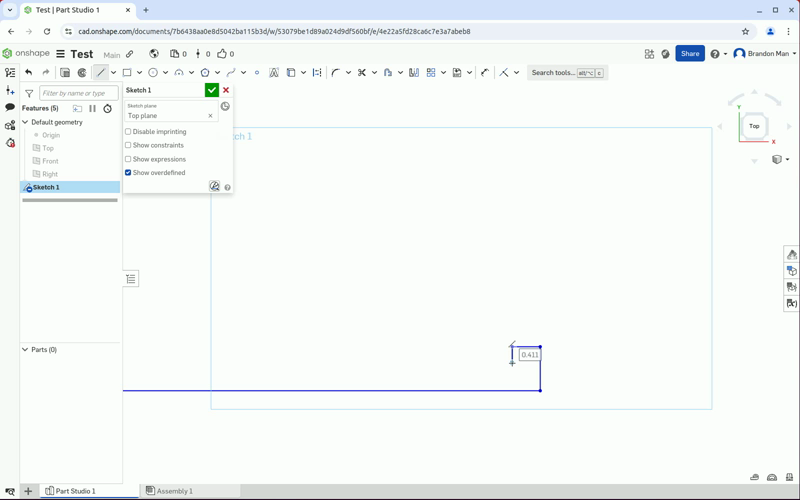
scroll(-6)
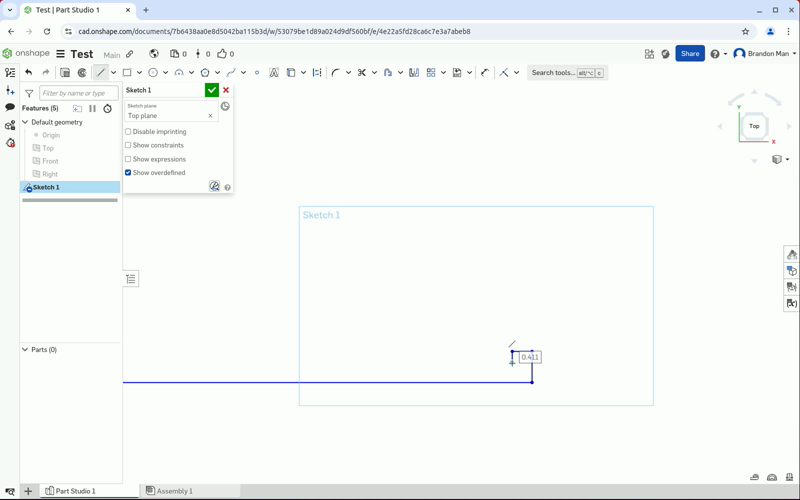
scroll(-6)
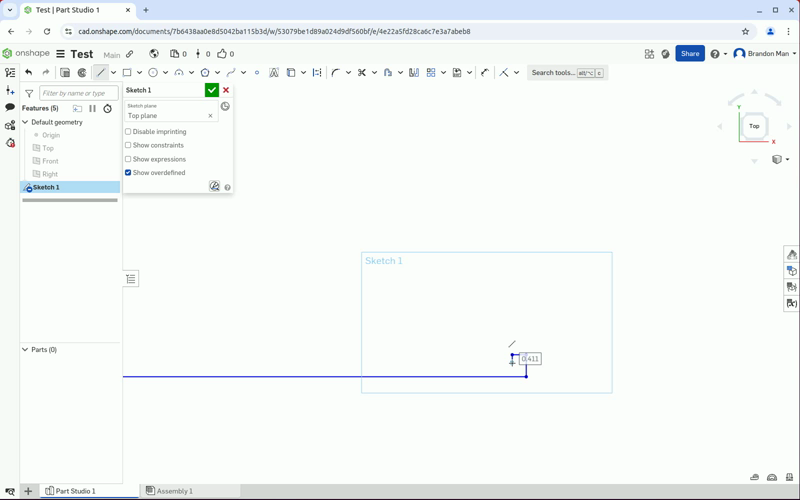
scroll(-6)
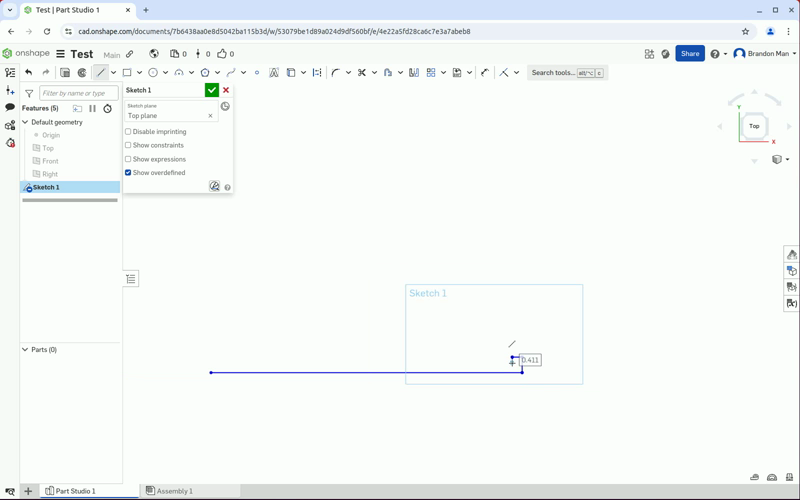
scroll(-6)
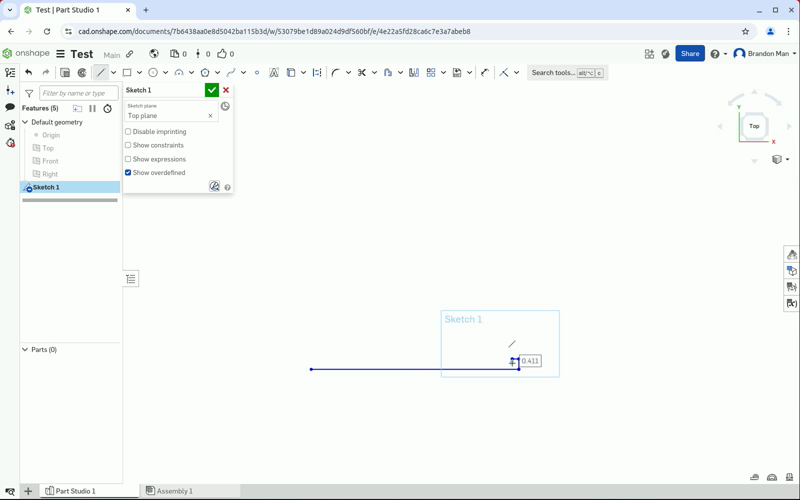
scroll(-6)
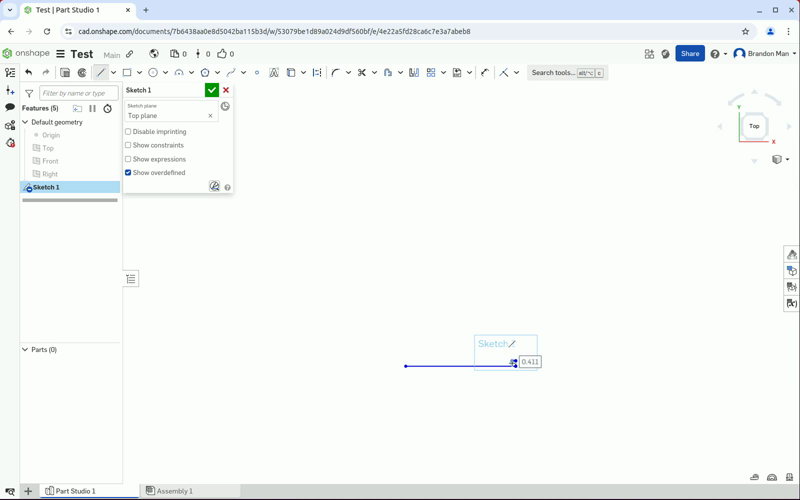
key_up(shift)
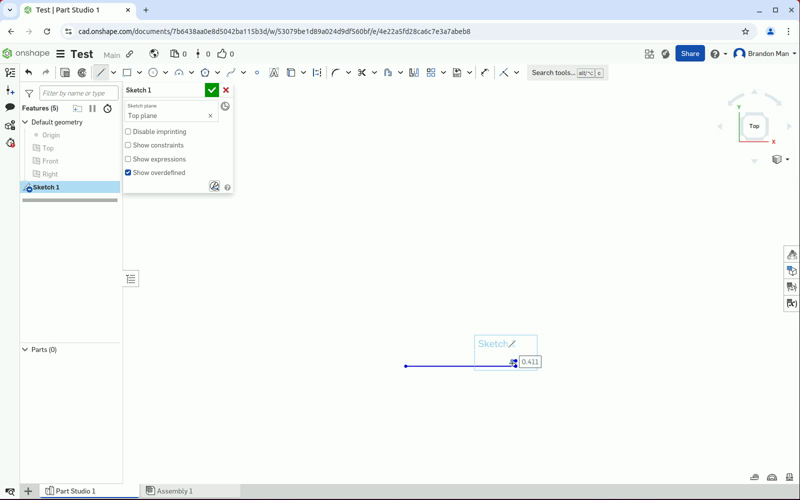
key_down(shift)
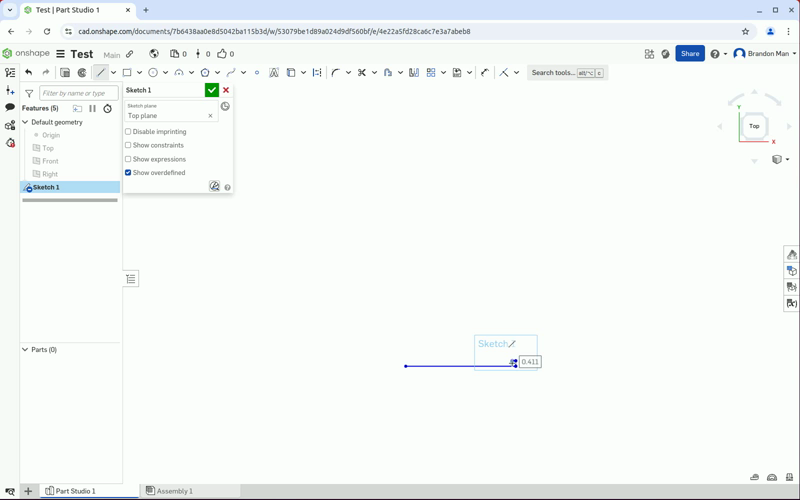
mouse_move(409, 362)
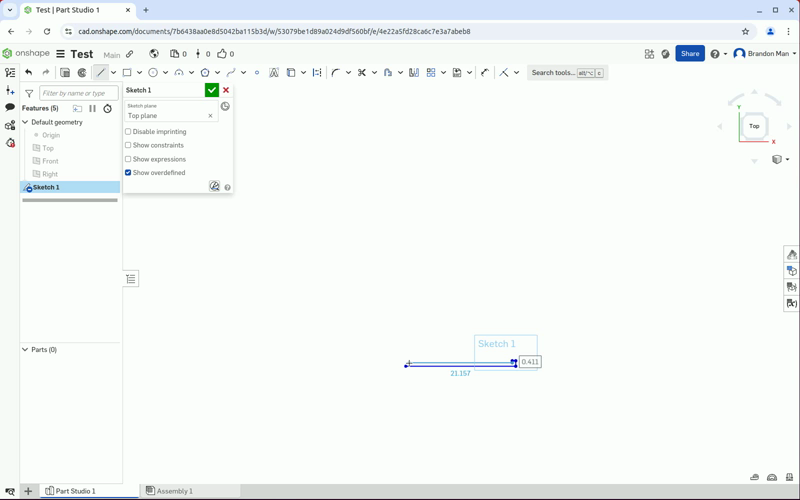
click(409, 362)
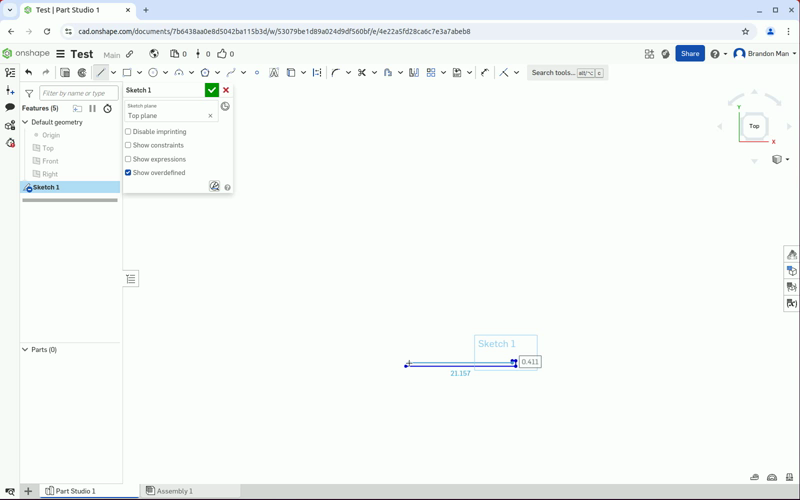
key_up(shift)
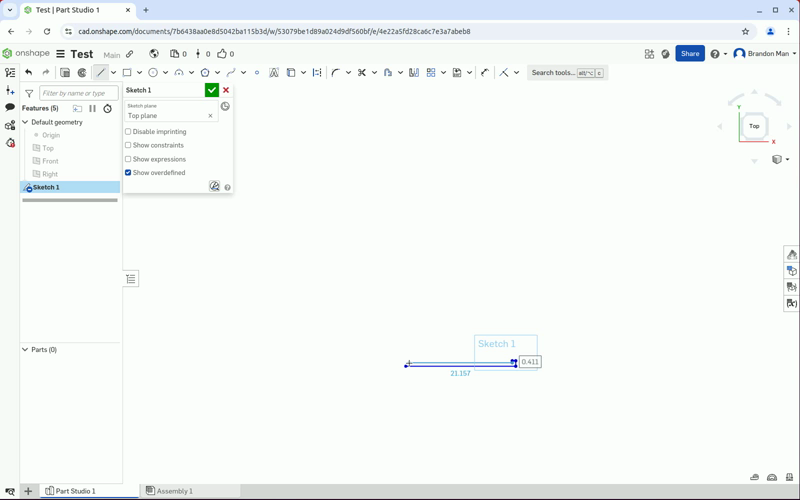
key_down(shift)
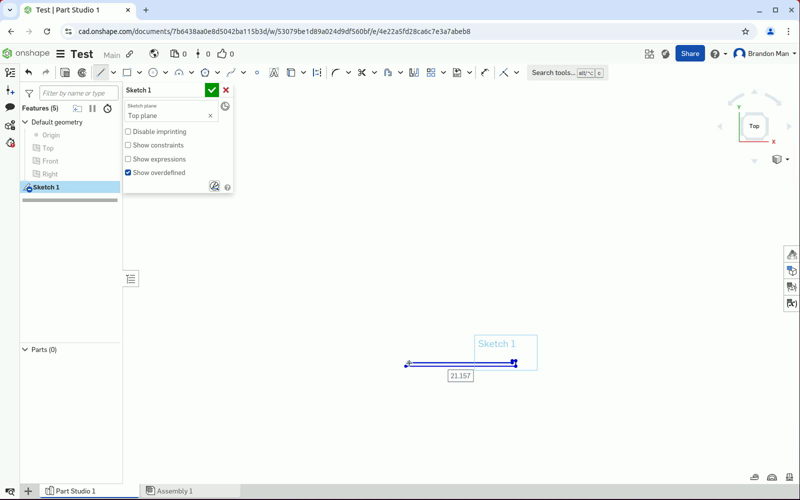
mouse_move(409, 203)
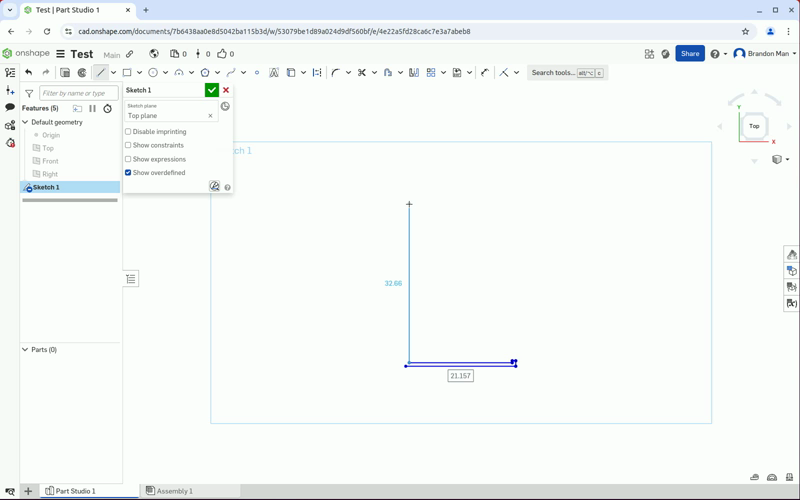
click(409, 203)
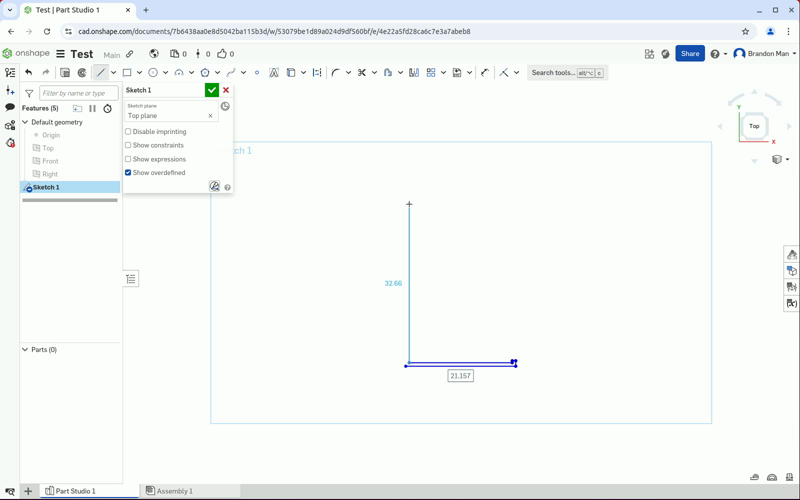
key_up(shift)
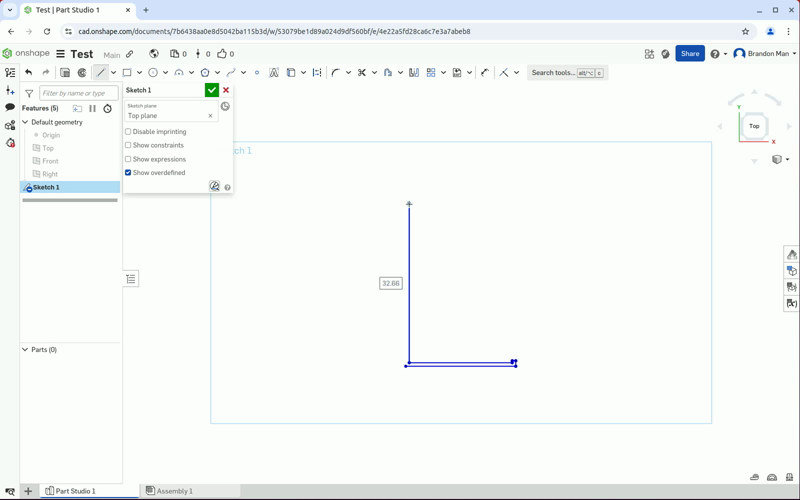
key_down(shift)
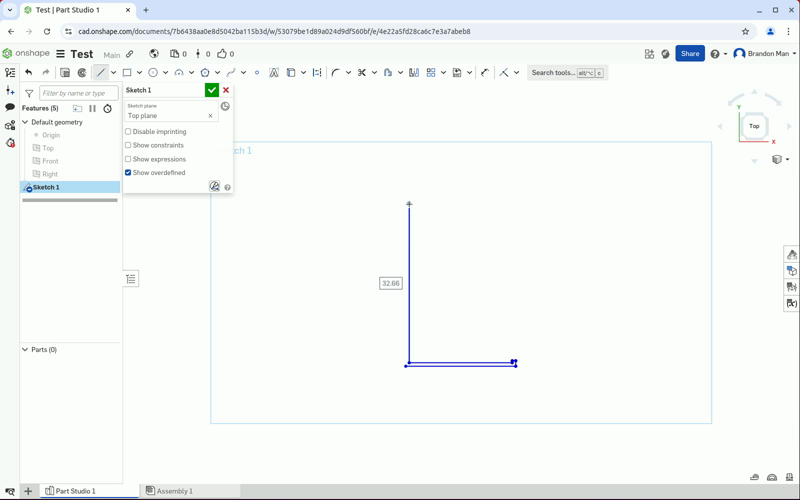
mouse_move(512, 203)
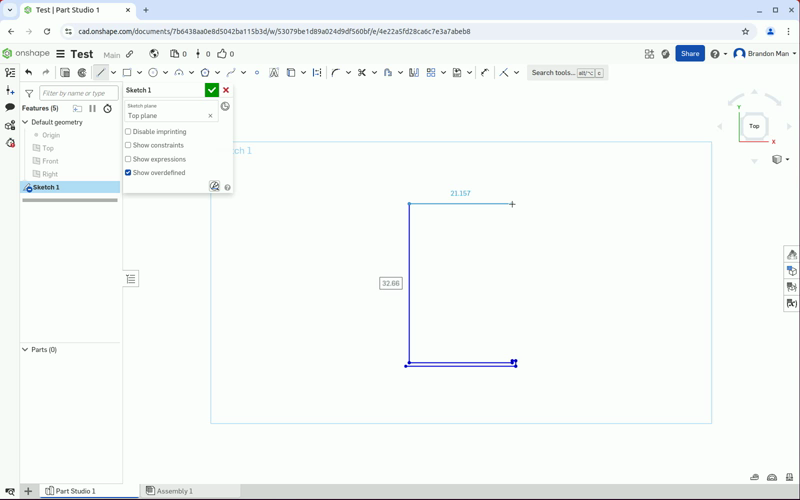
click(512, 203)
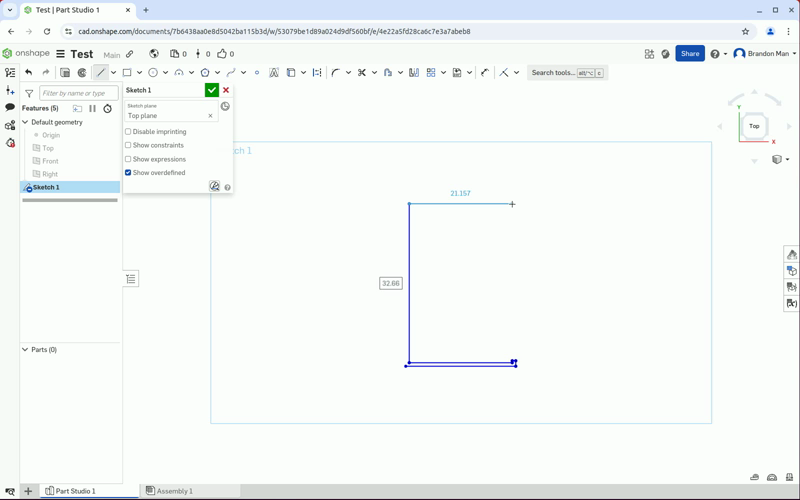
key_up(shift)
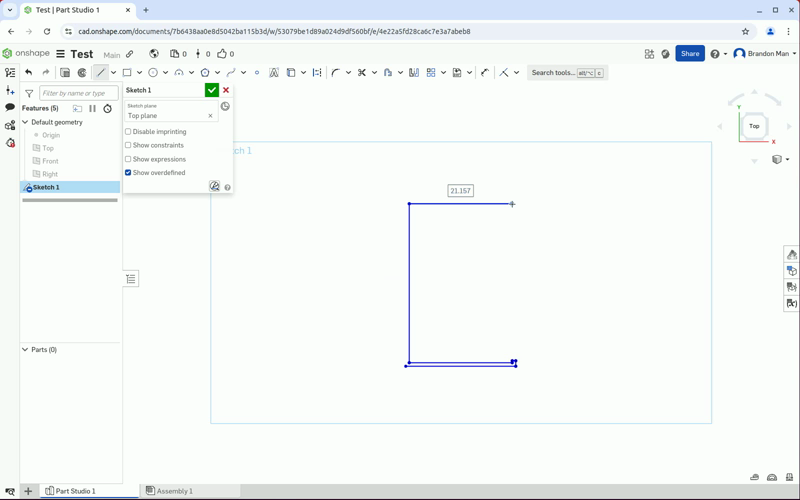
key_down(shift)
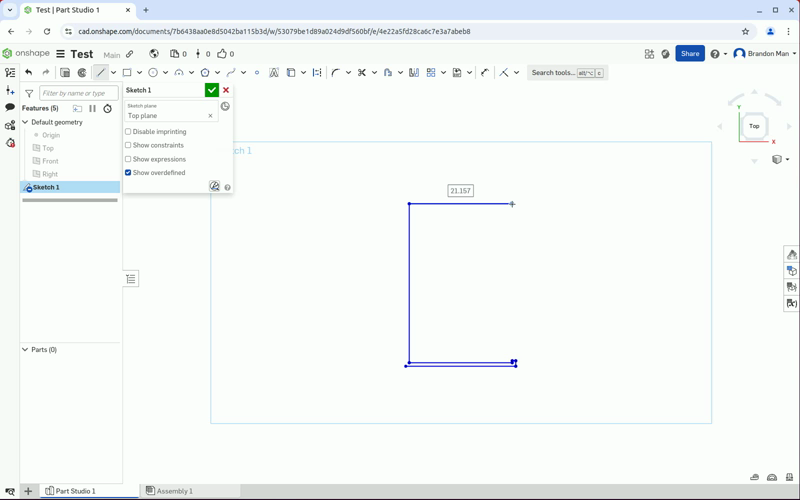
mouse_move(512, 299)
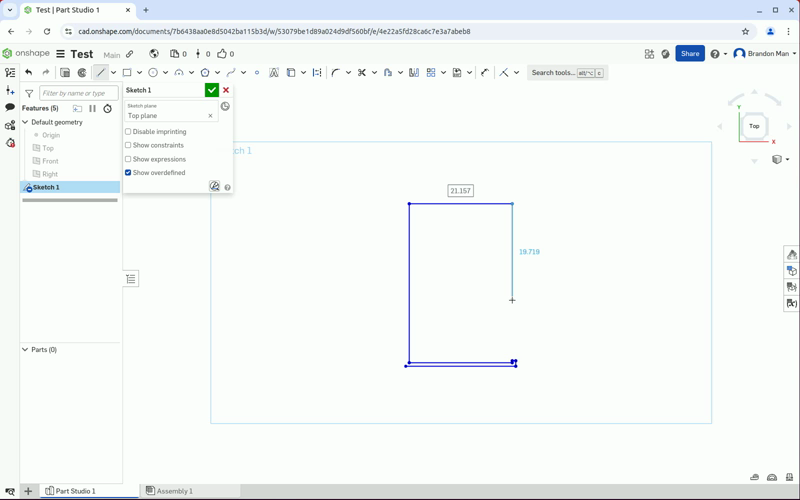
click(512, 299)
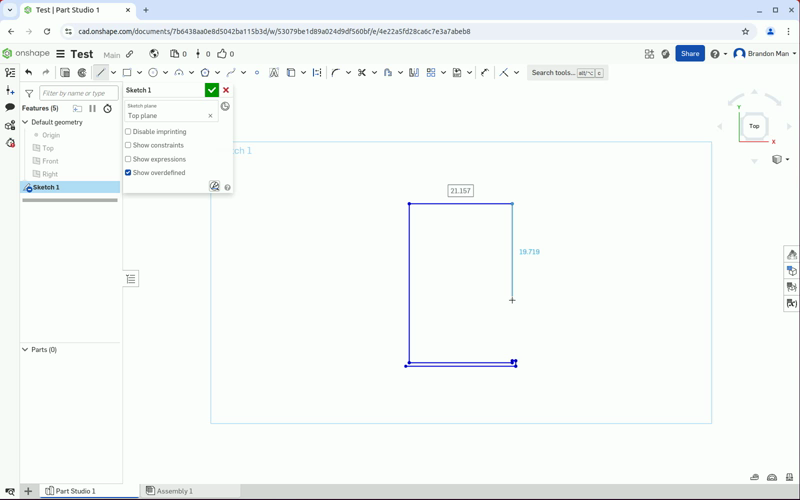
key_up(shift)
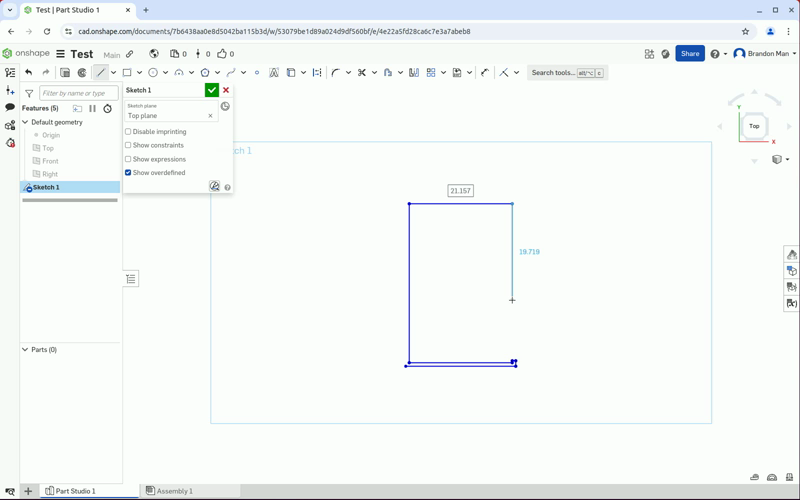
key_down(shift)
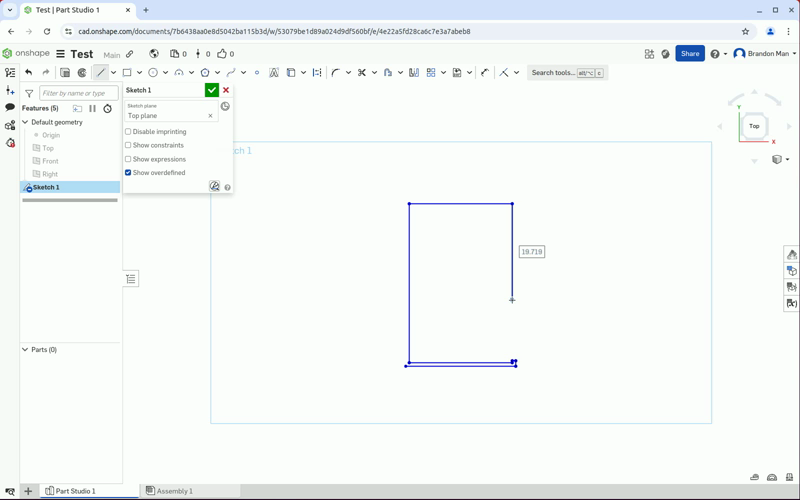
mouse_move(542, 299)
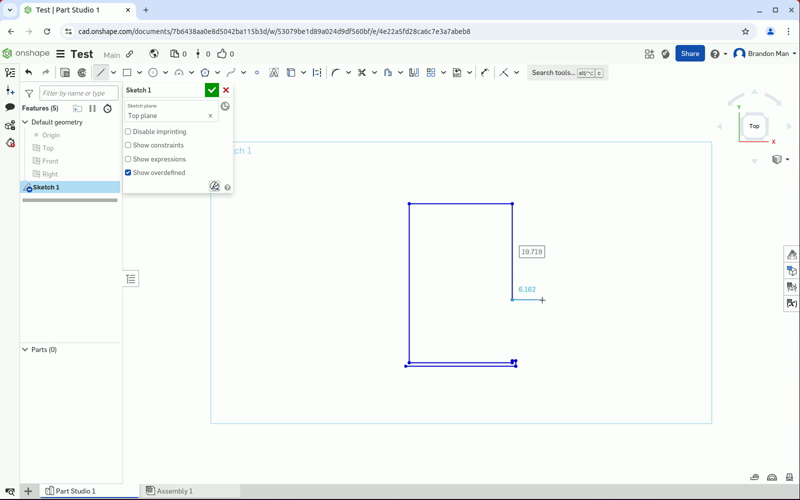
mouse_move(515, 299)
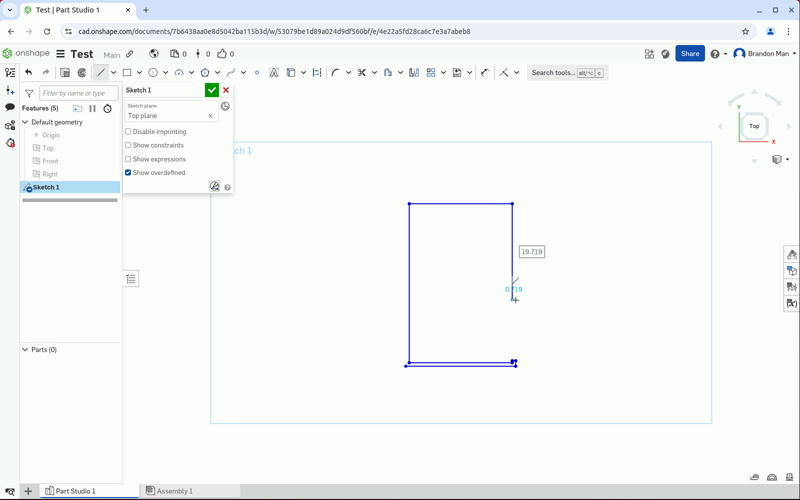
scroll(6)
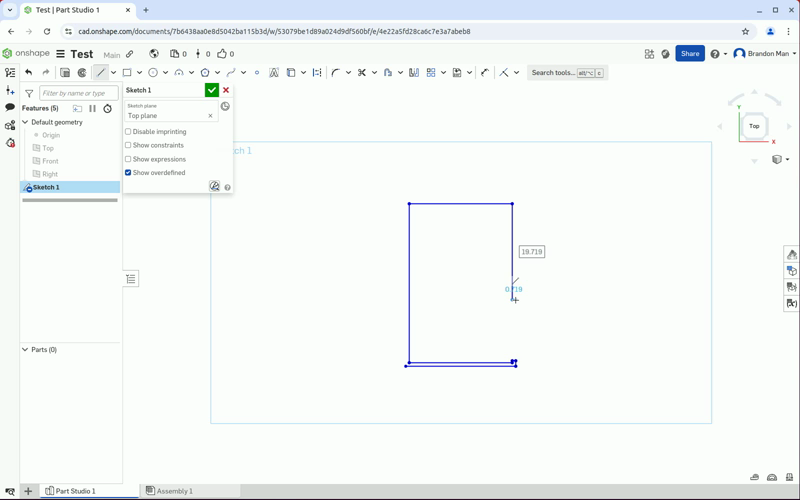
scroll(6)
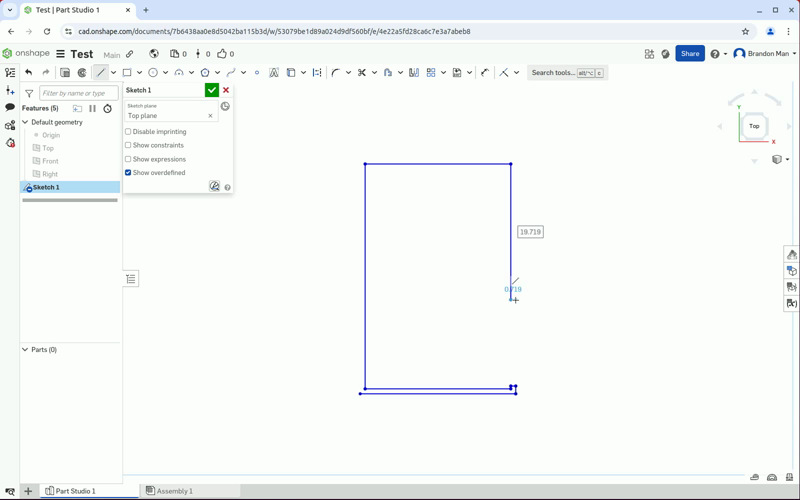
scroll(6)
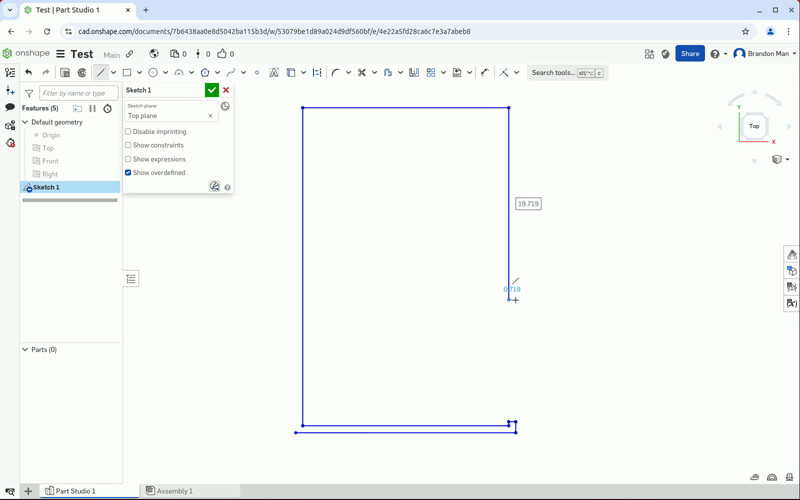
scroll(6)
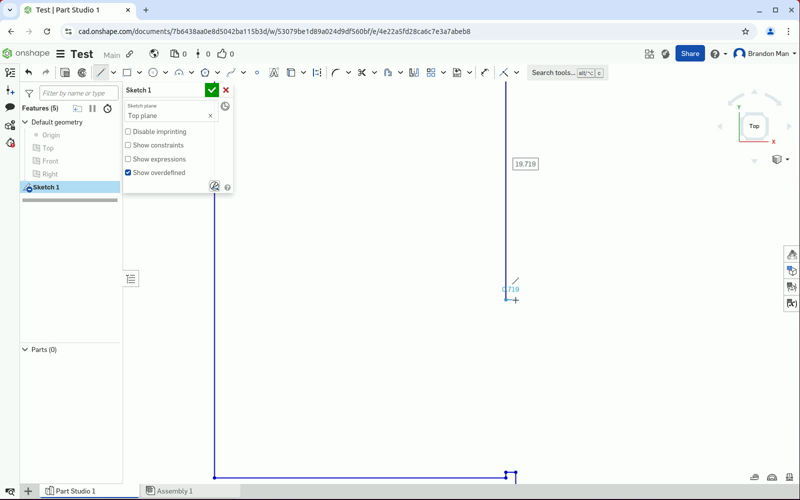
scroll(6)
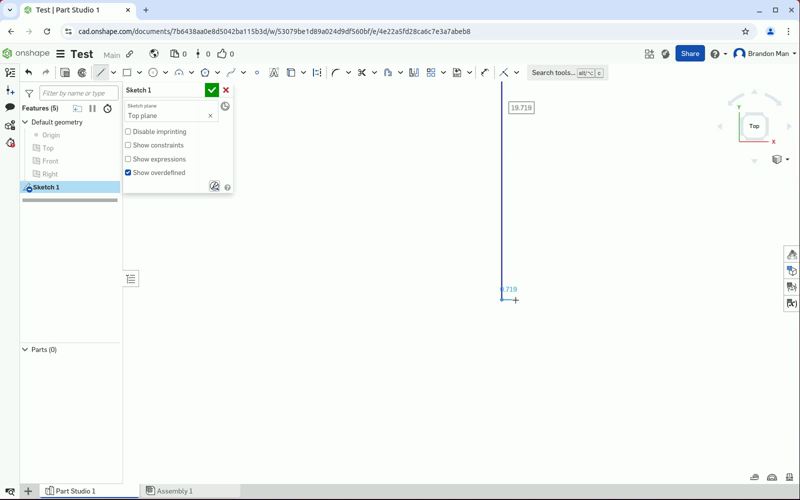
scroll(6)
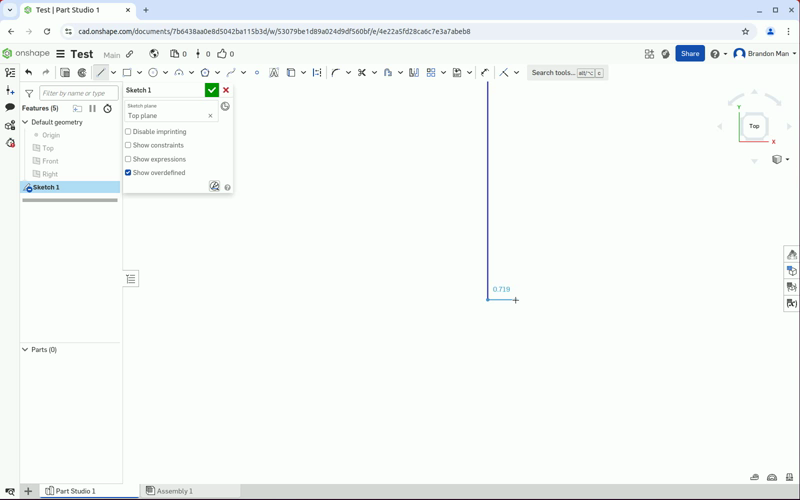
scroll(6)
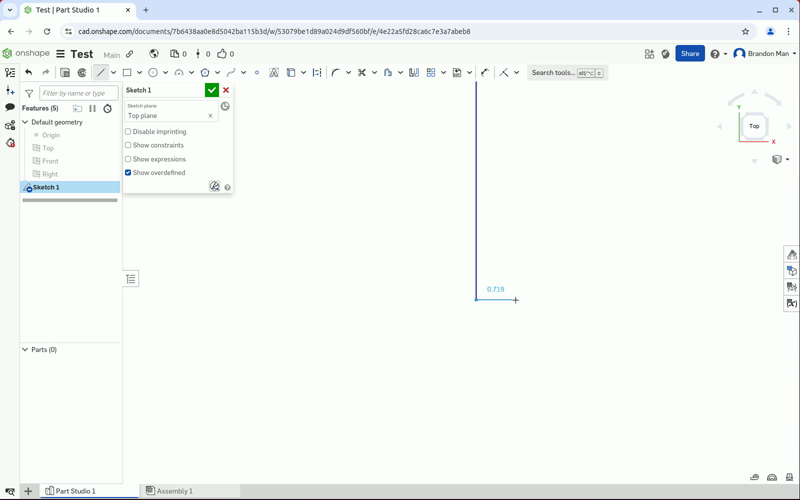
click(515, 299)
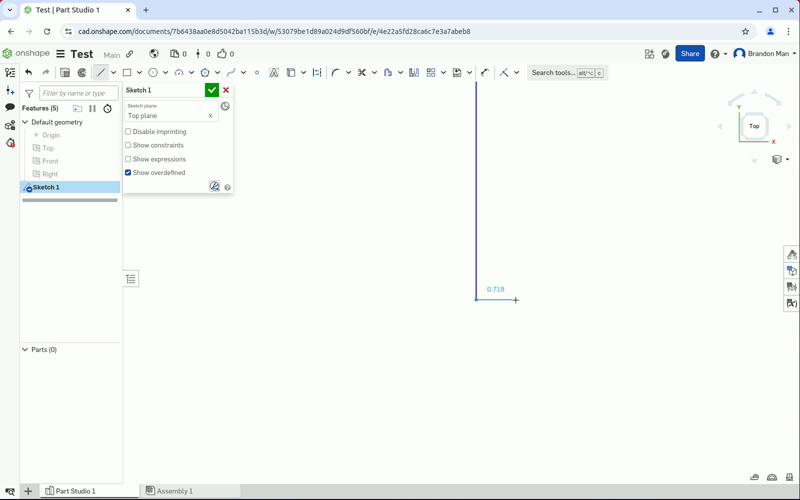
scroll(-6)
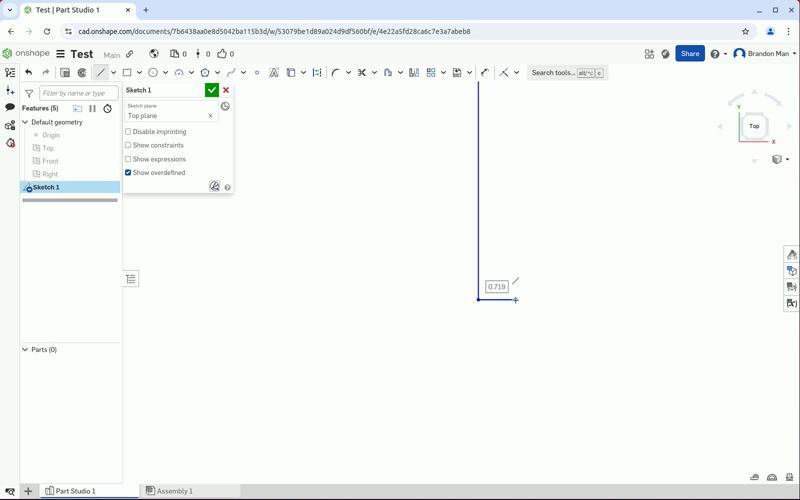
scroll(-6)
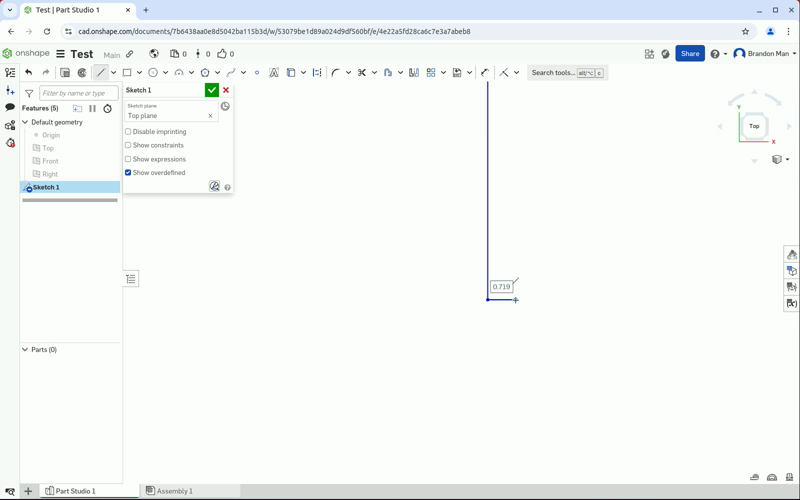
scroll(-6)
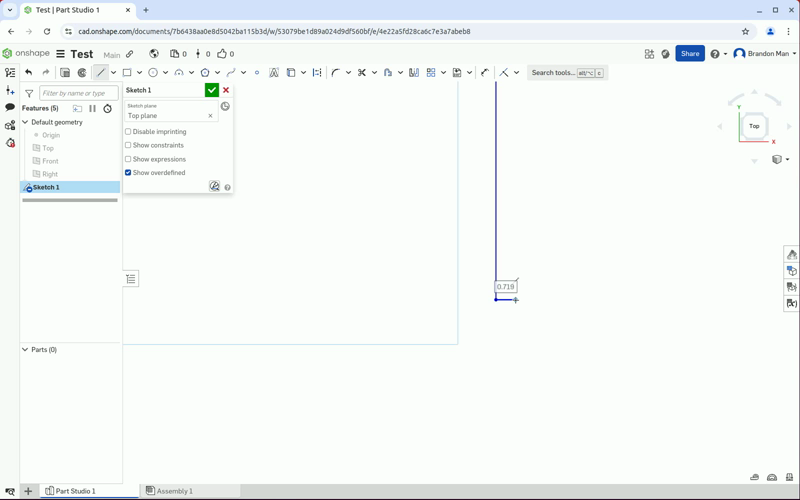
scroll(-6)
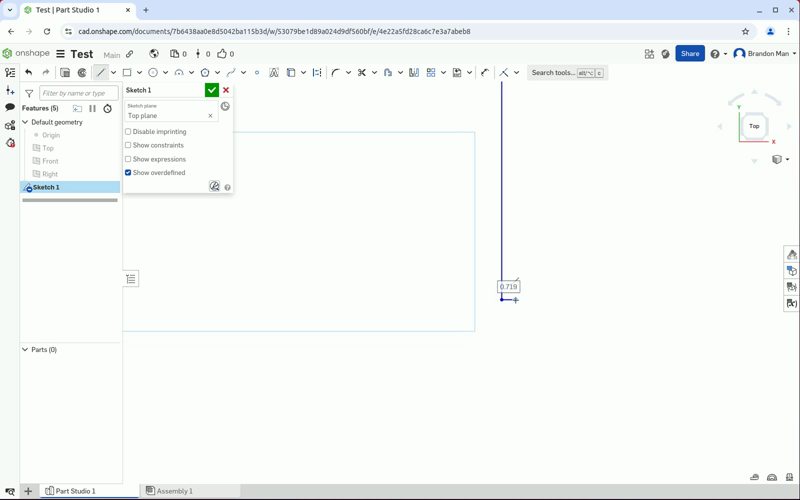
scroll(-6)
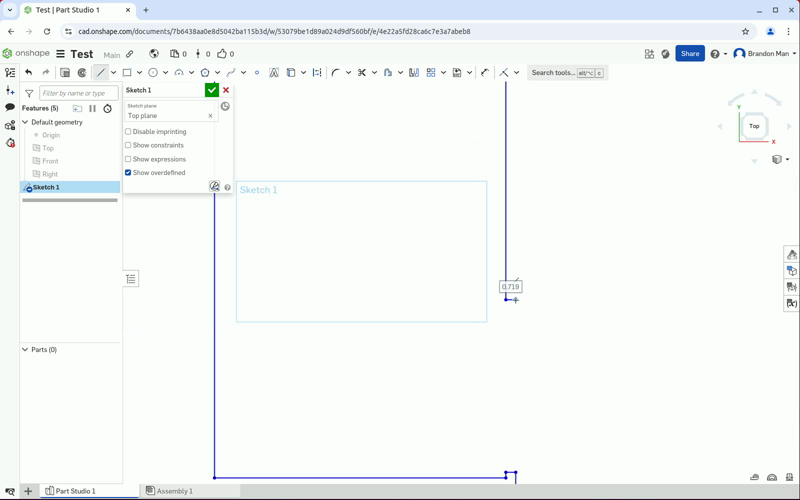
scroll(-6)
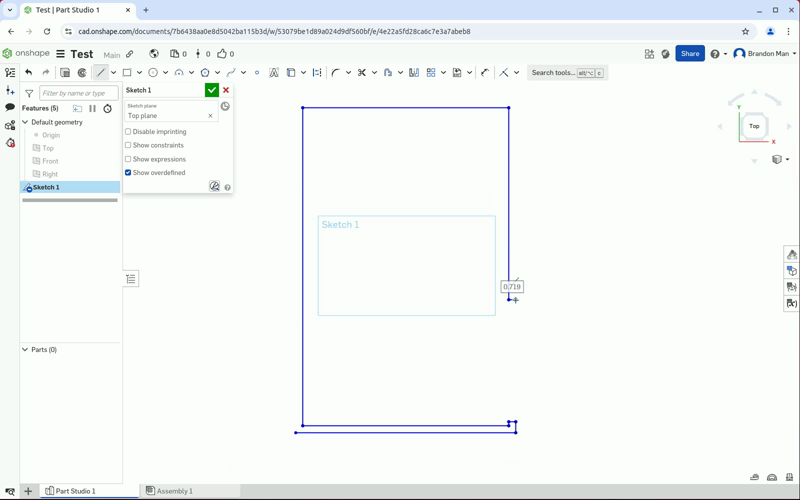
scroll(-6)
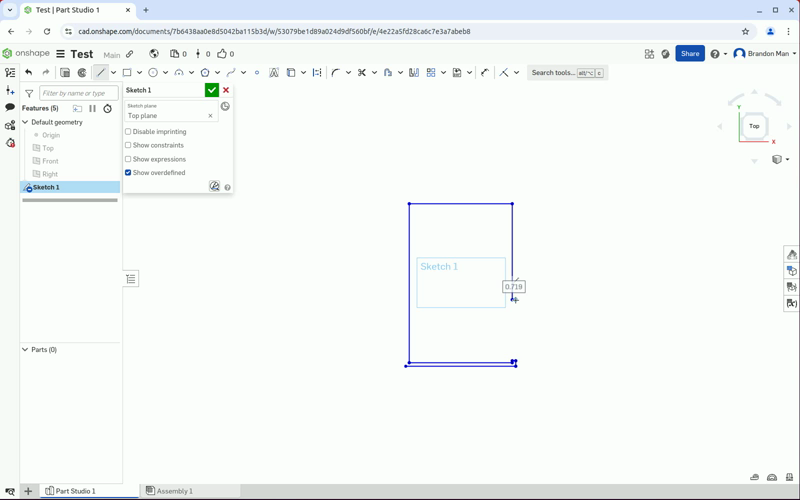
key_up(shift)
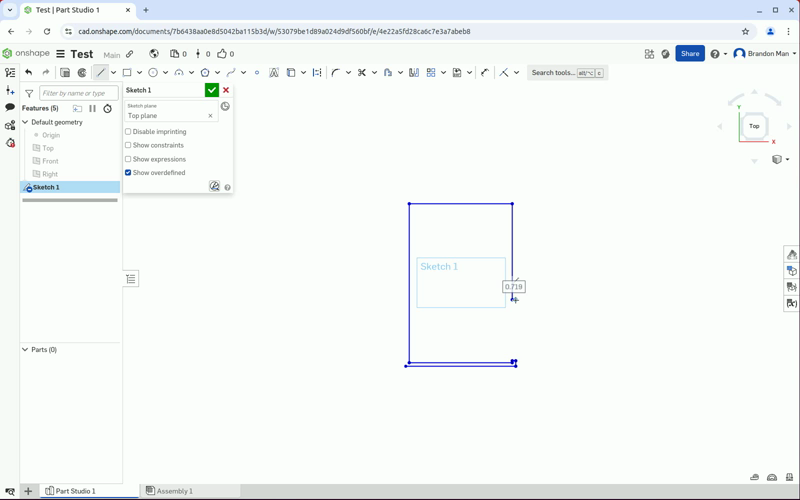
key_down(shift)
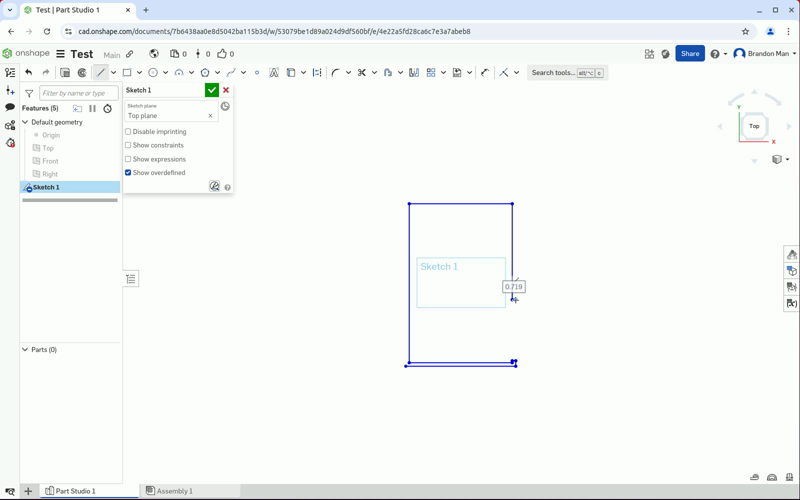
mouse_move(515, 200)
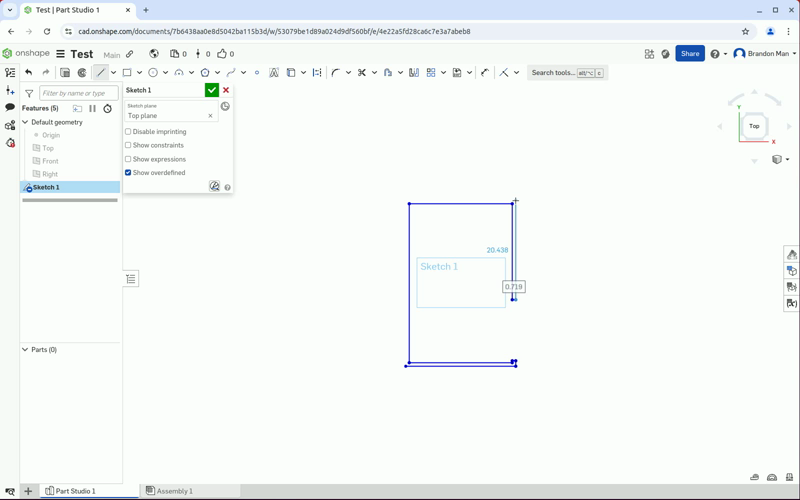
click(515, 200)
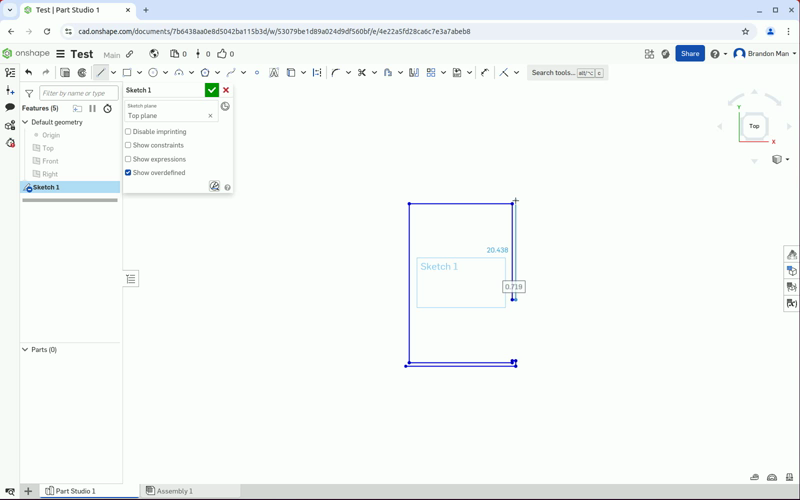
key_up(shift)
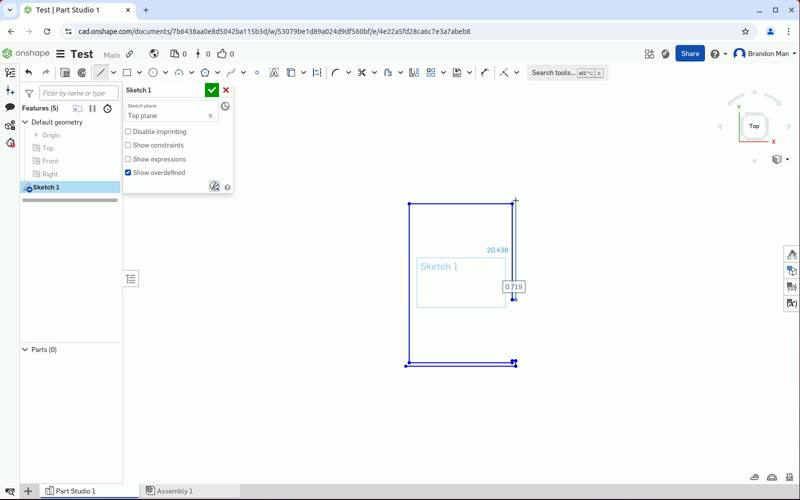
key_down(shift)
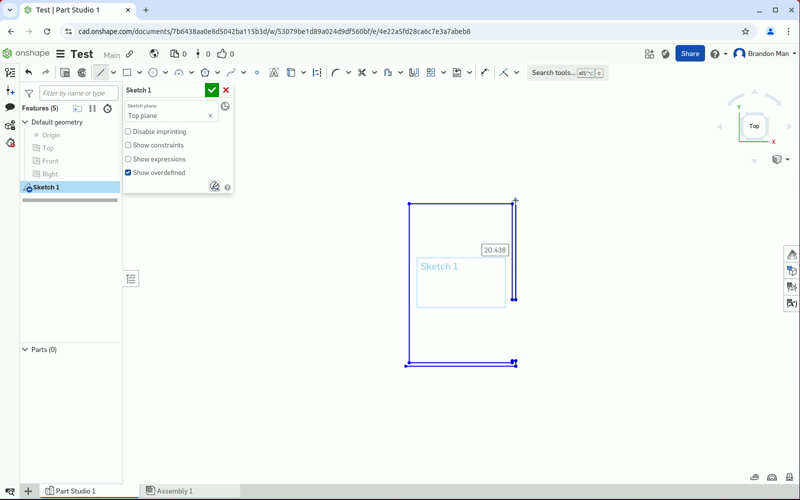
mouse_move(405, 200)
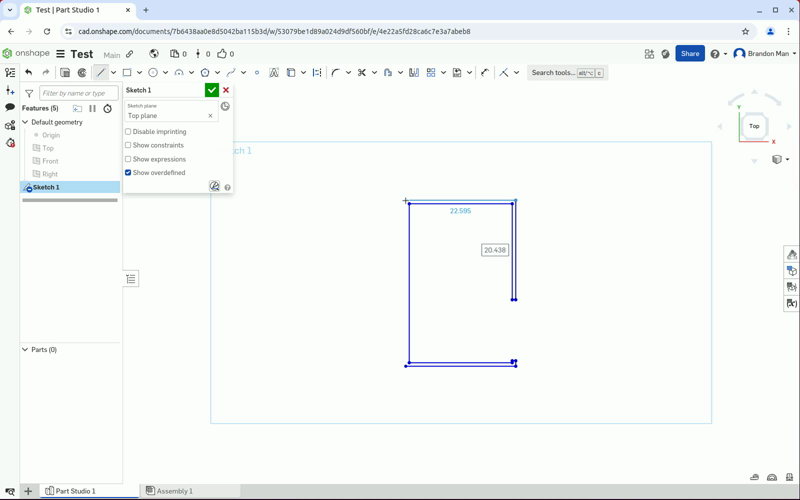
click(405, 200)
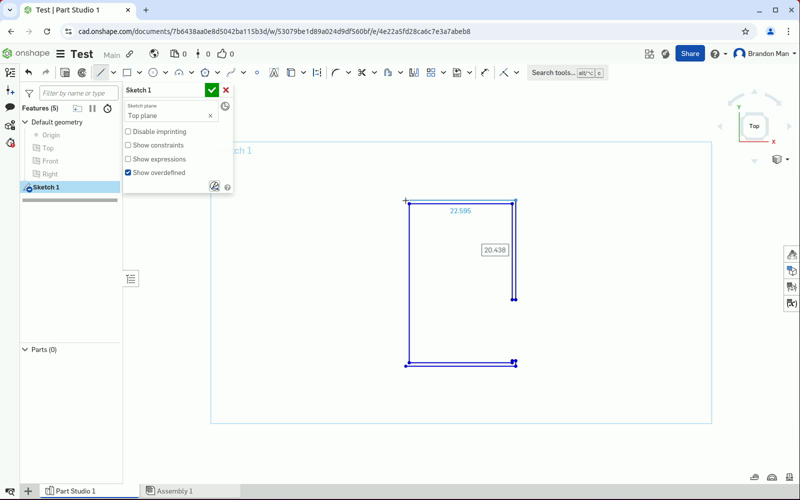
key_up(shift)
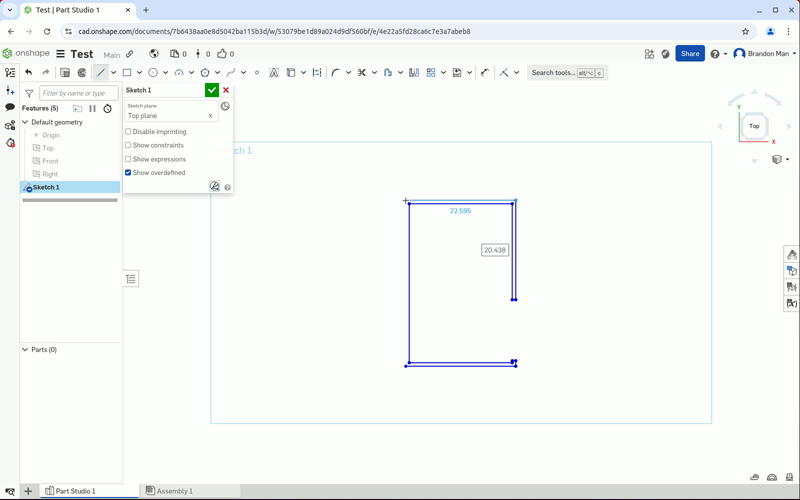
key_down(shift)
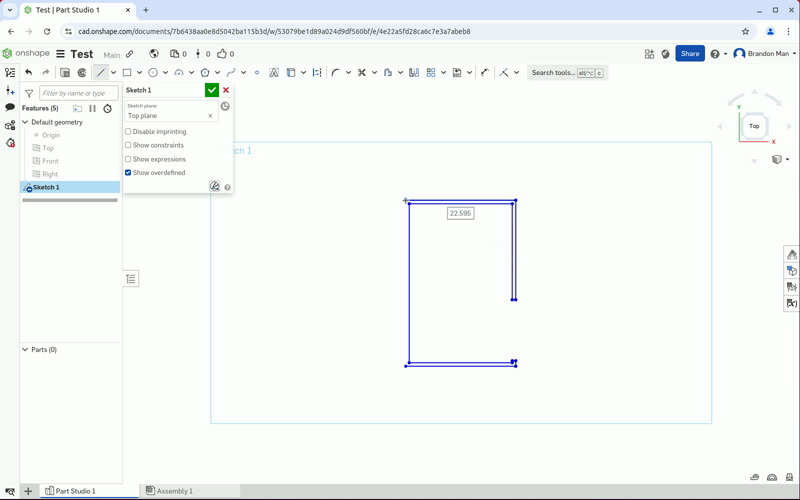
mouse_move(405, 366)
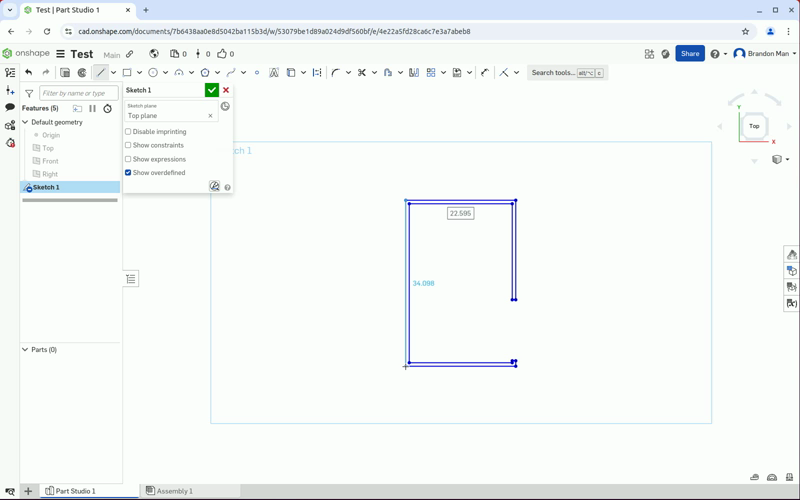
key_up(shift)
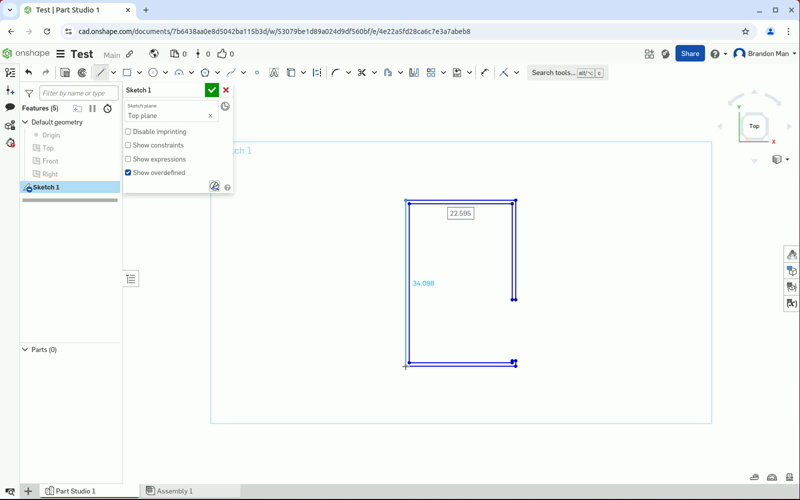
click(405, 366)
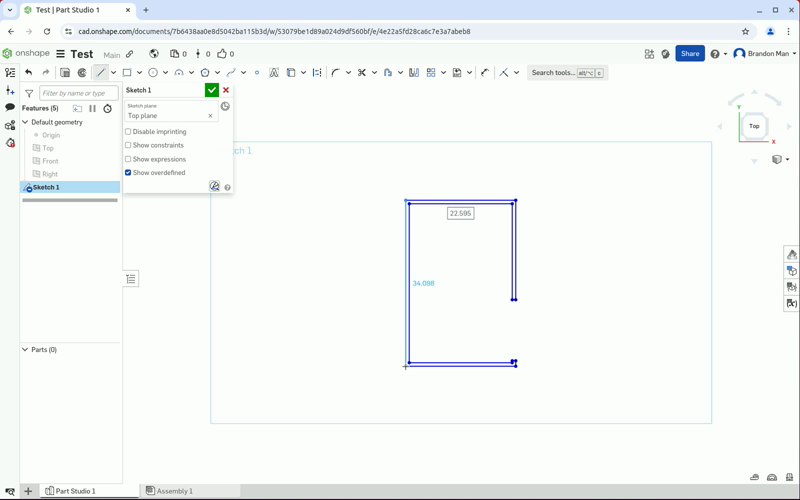
key(esc)
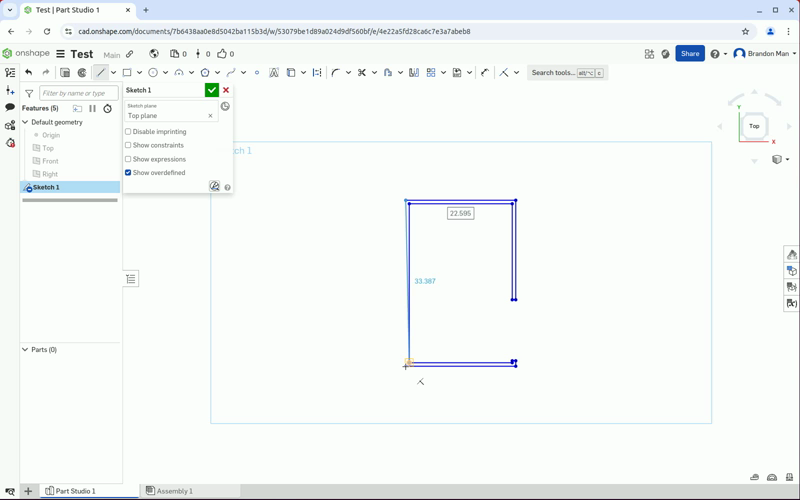
mouse_move(407, 364)
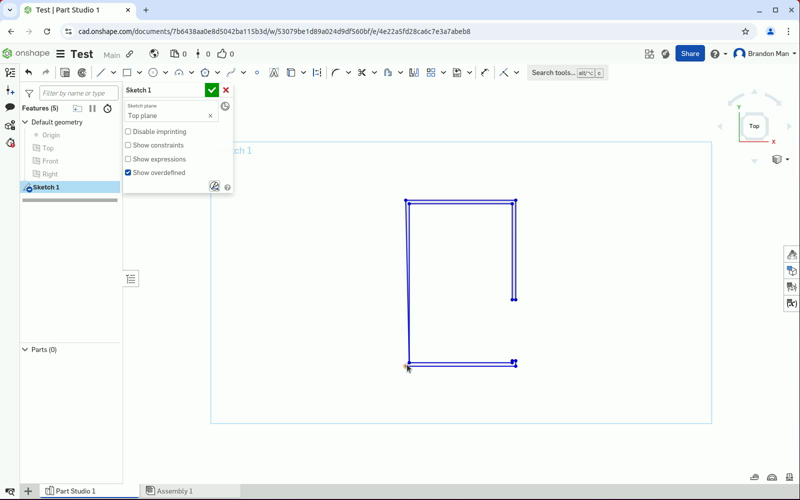
scroll(6)
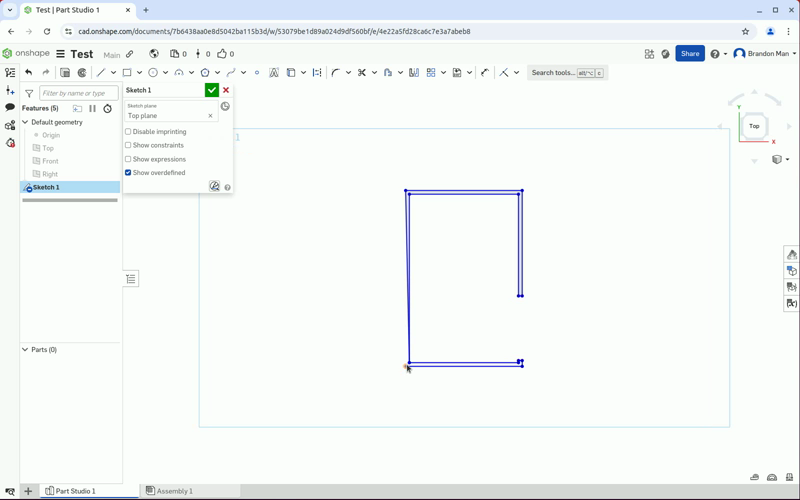
scroll(6)
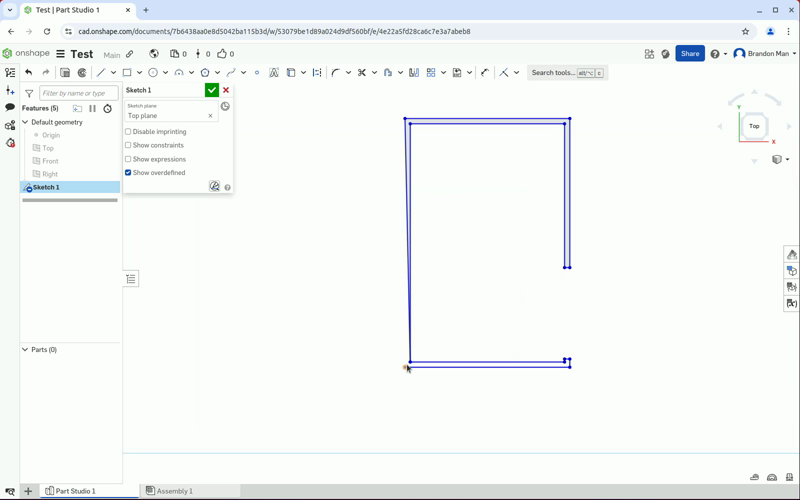
scroll(6)
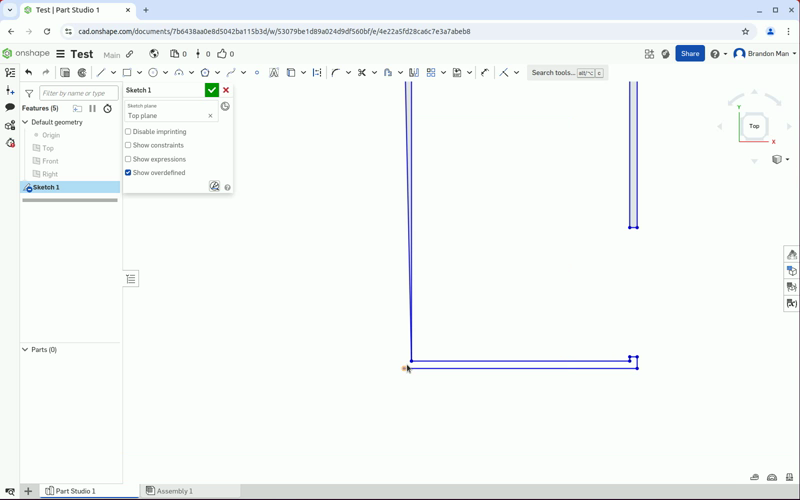
scroll(6)
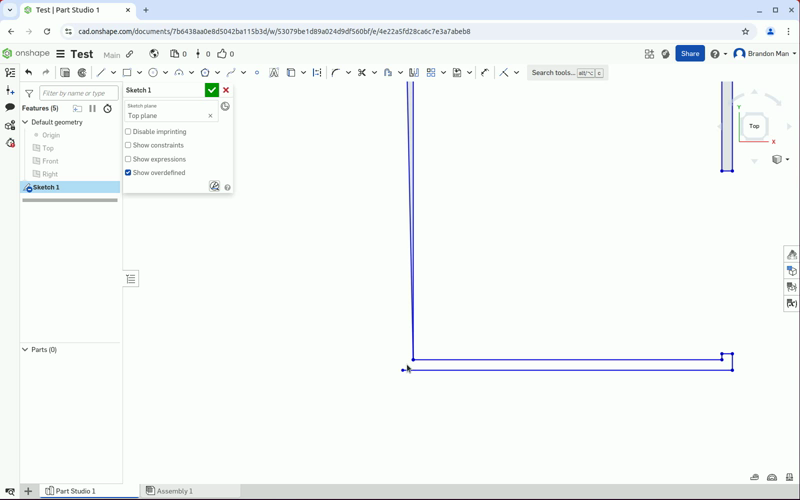
scroll(6)
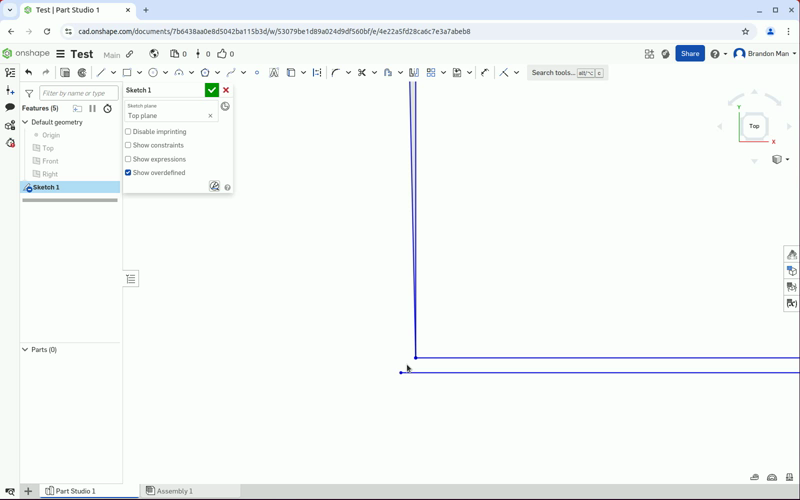
scroll(6)
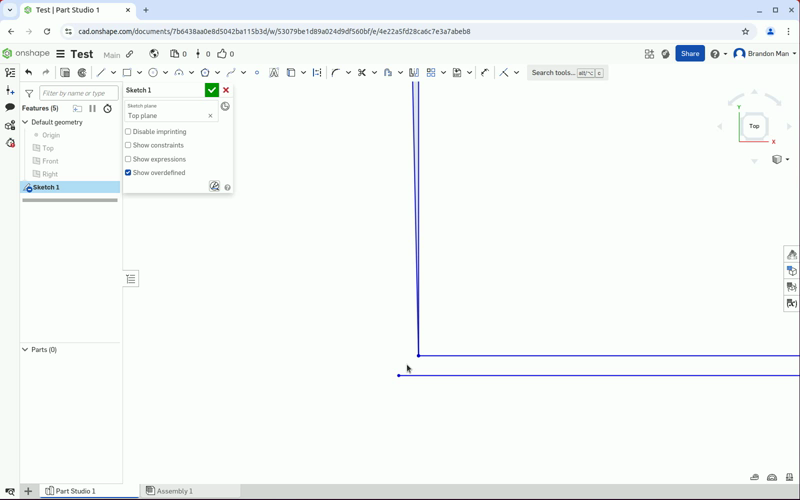
scroll(6)
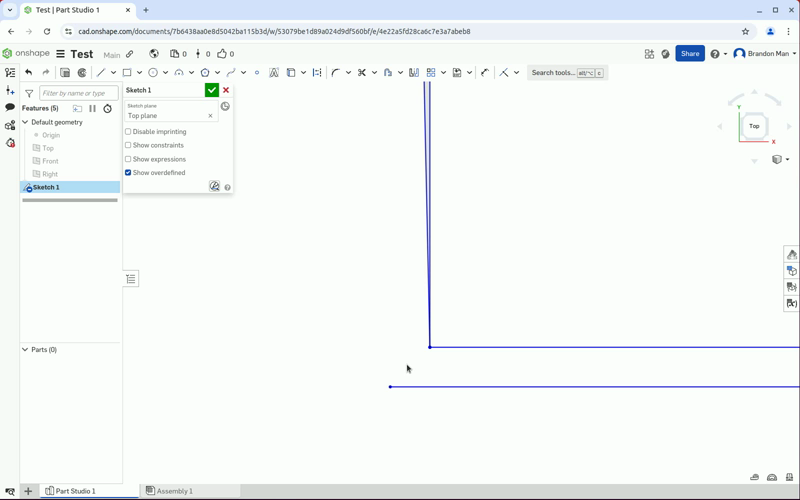
click(407, 364)
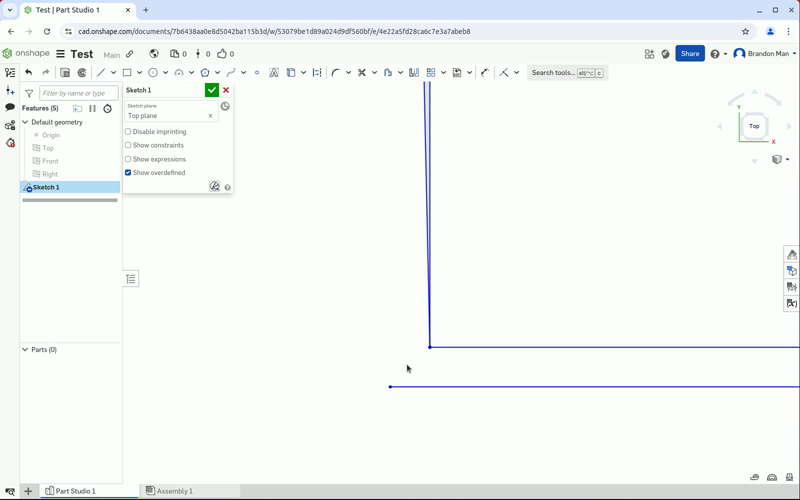
scroll(-6)
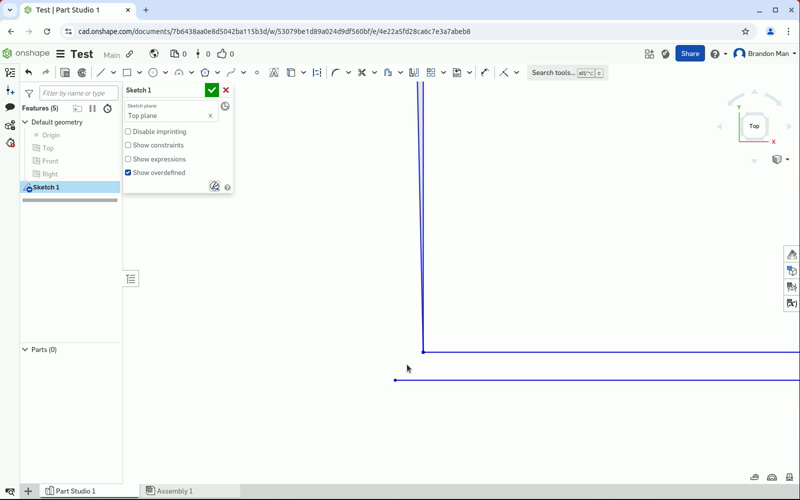
scroll(-6)
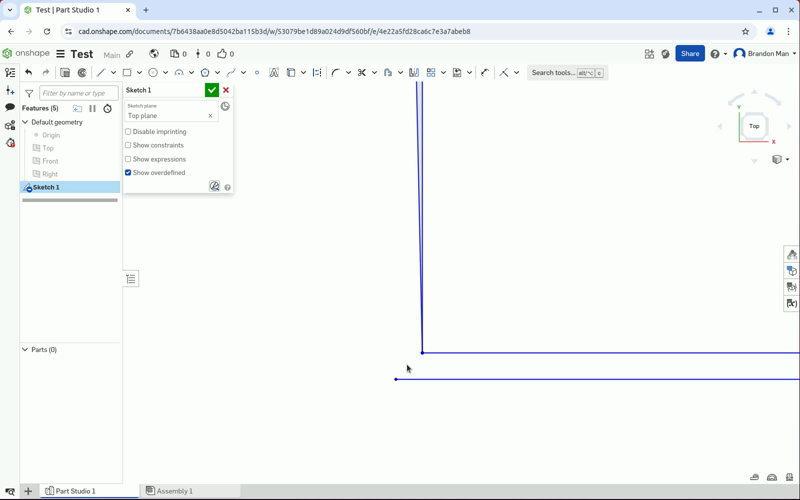
scroll(-6)
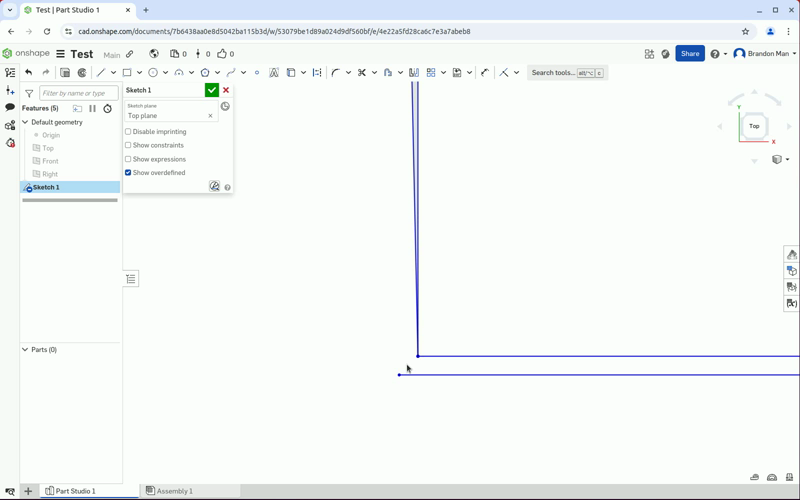
scroll(-6)
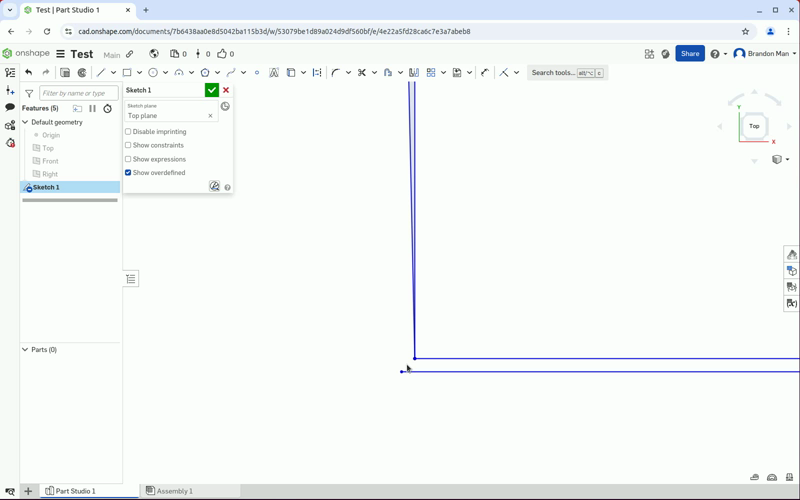
scroll(-6)
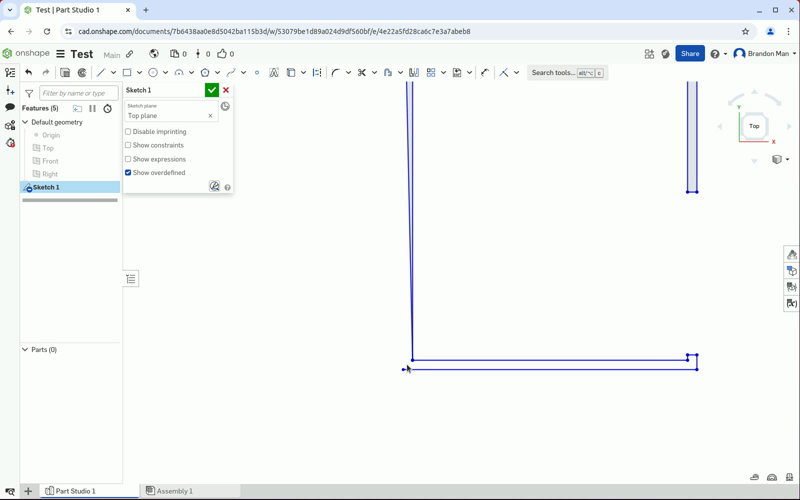
scroll(-6)
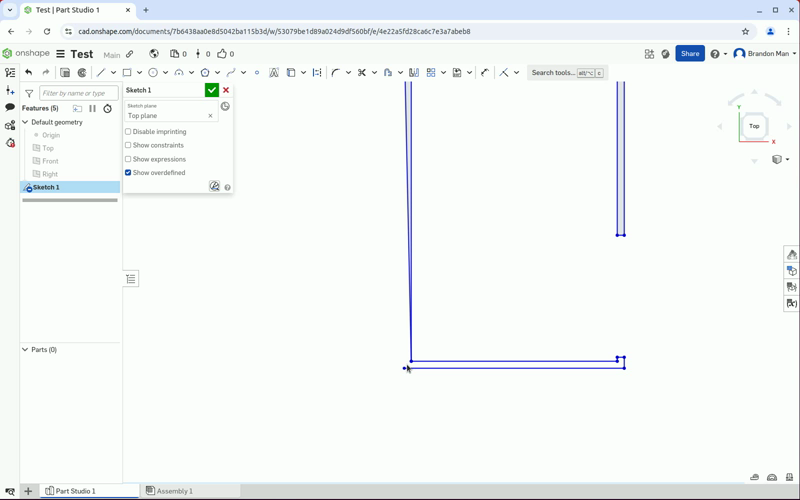
scroll(-6)
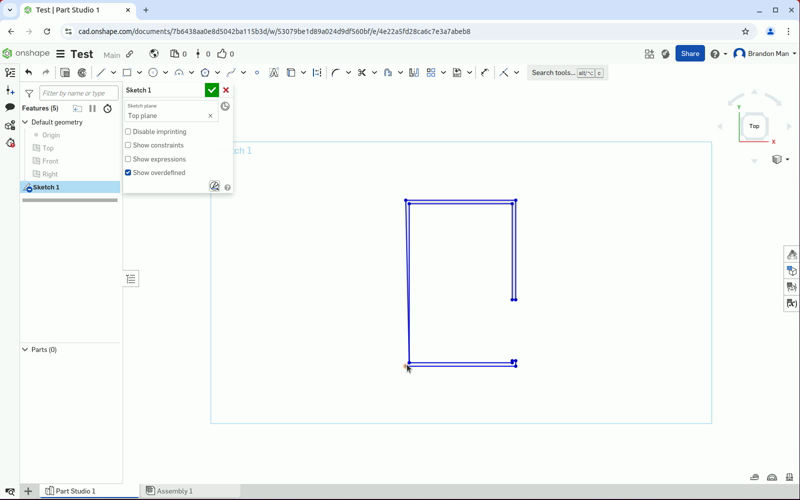
mouse_move(73, 352)
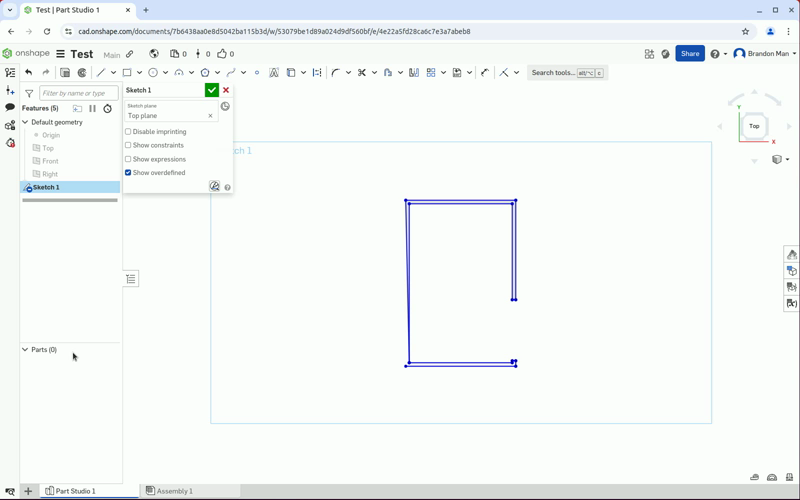
key(shift+y)
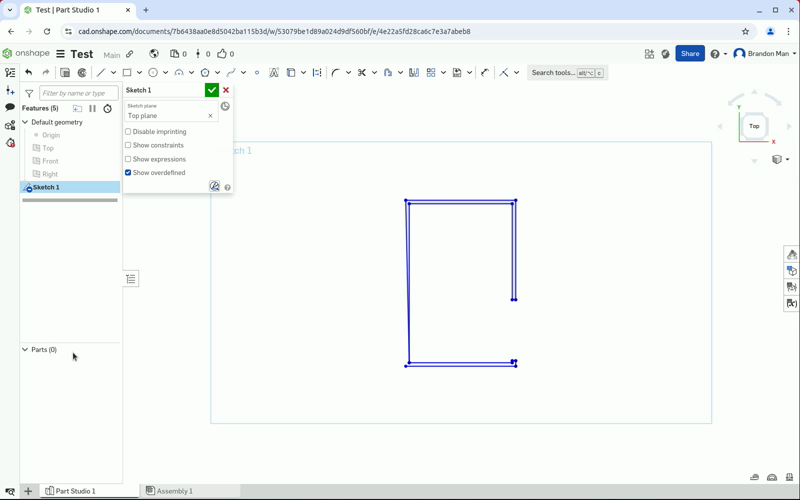
key(shift+e)
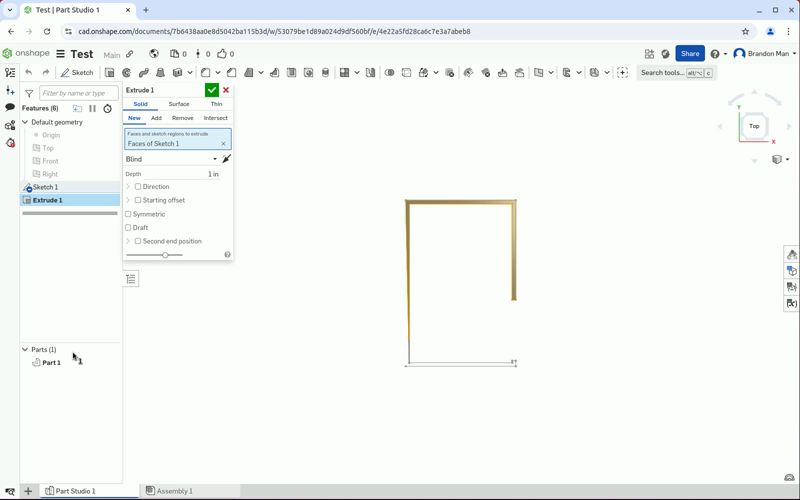
mouse_move(143, 106)
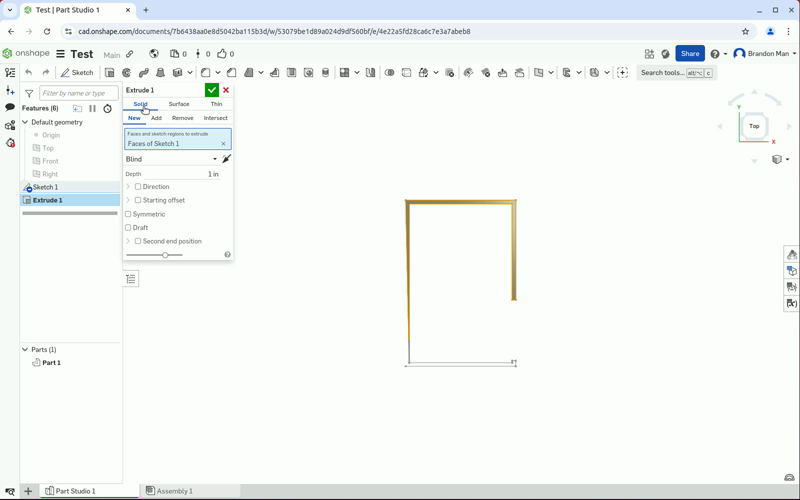
click(143, 106)
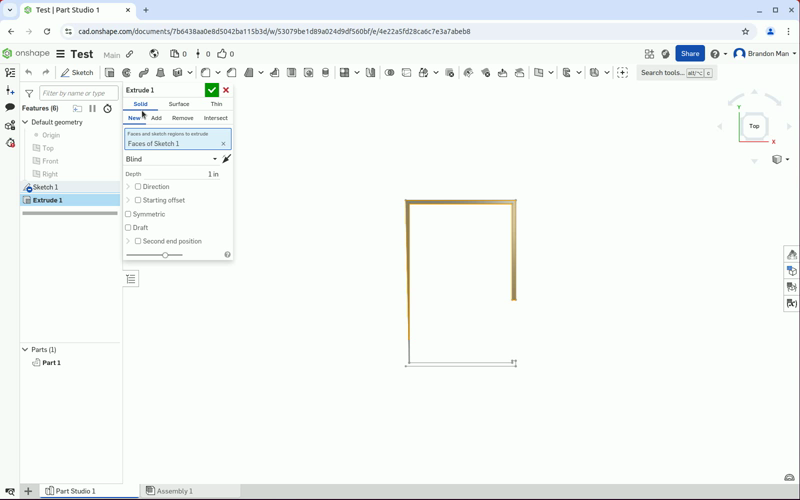
mouse_move(137, 120)
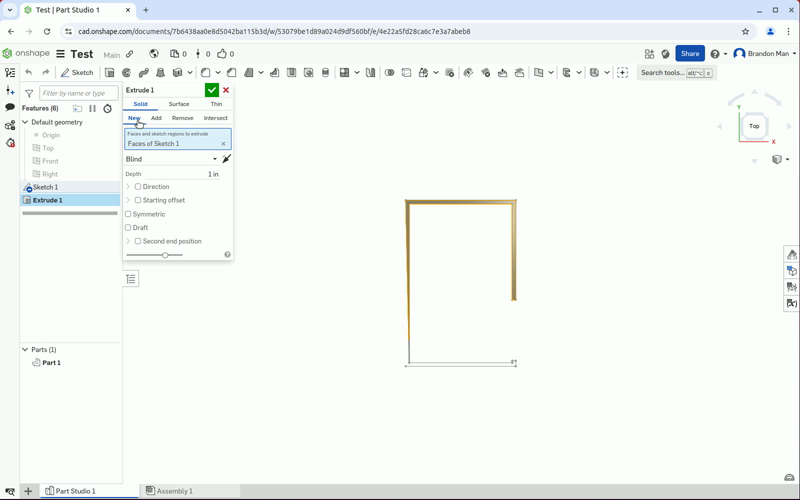
click(137, 120)
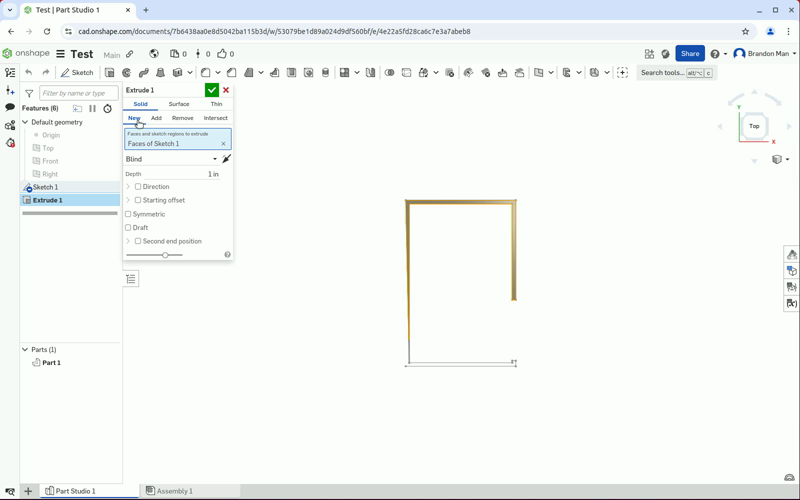
key(tab, 4)
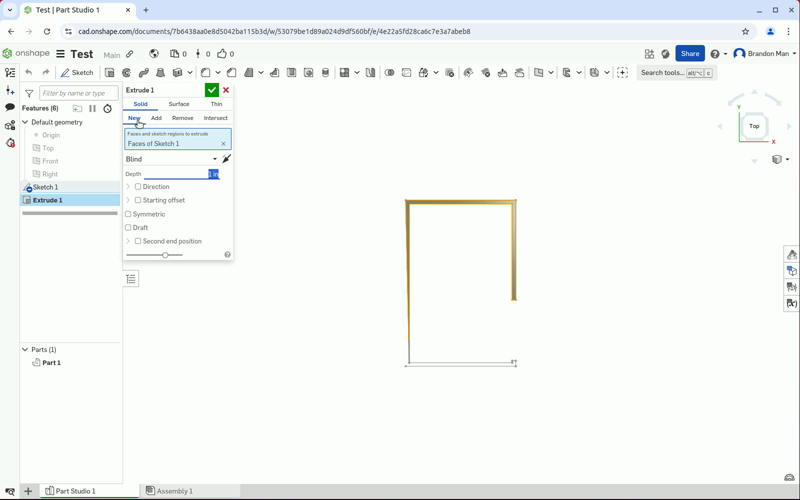
text(6.258)
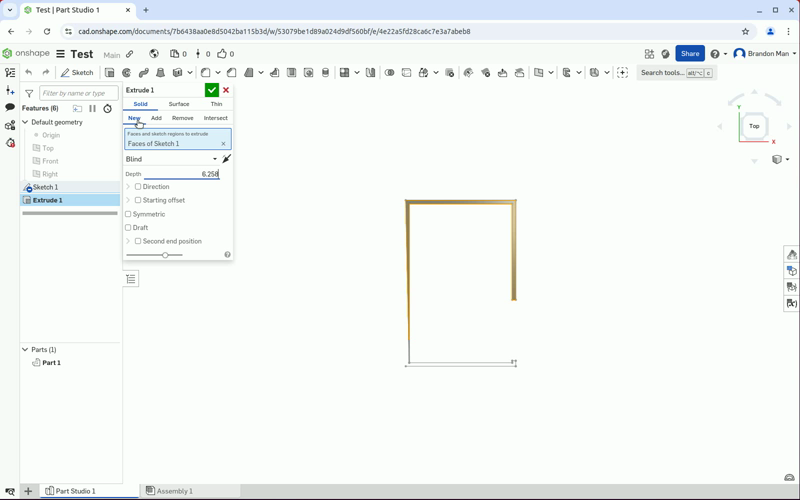
key(enter)
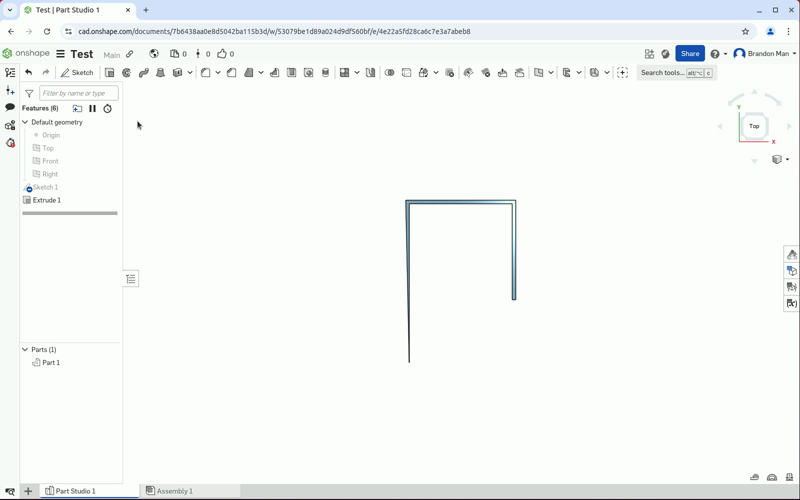
key(shift+h)
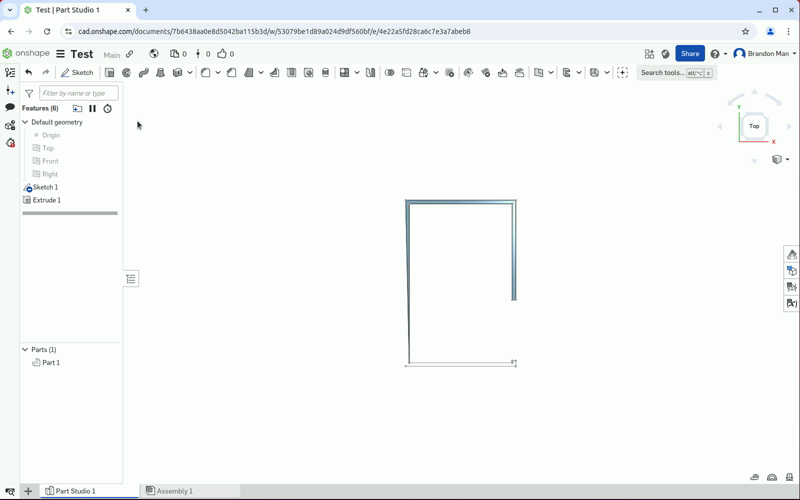
key(shift+h)
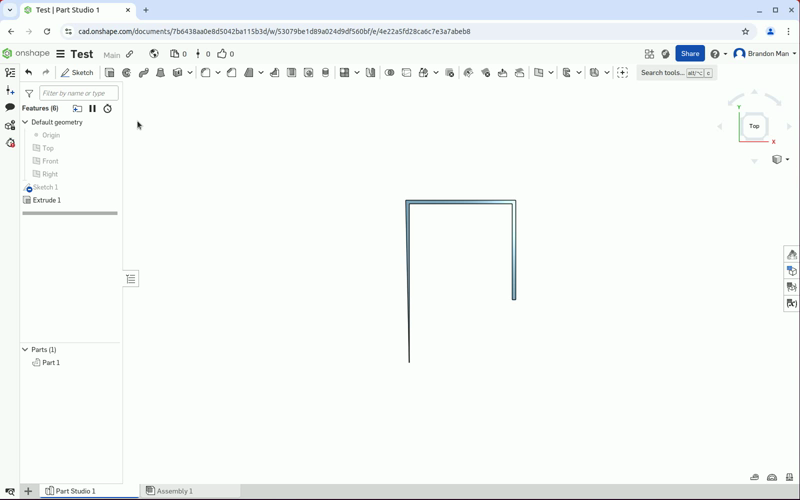
mouse_move(73, 189)
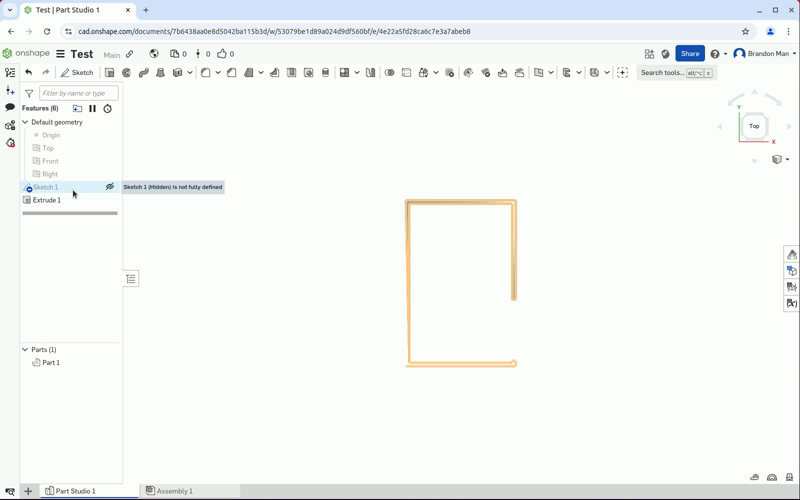
click(73, 189)
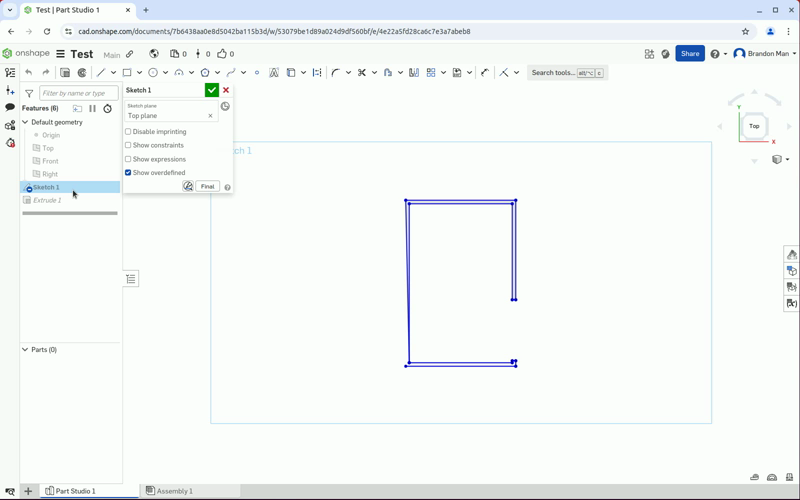
mouse_move(229, 92)
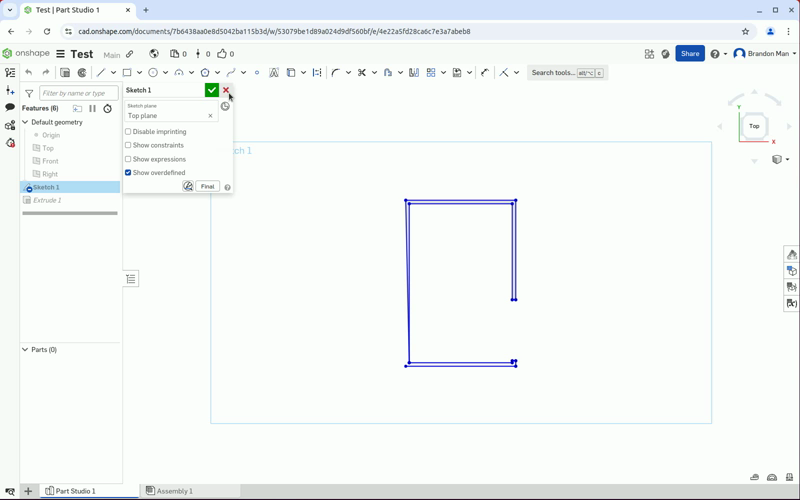
click(229, 92)
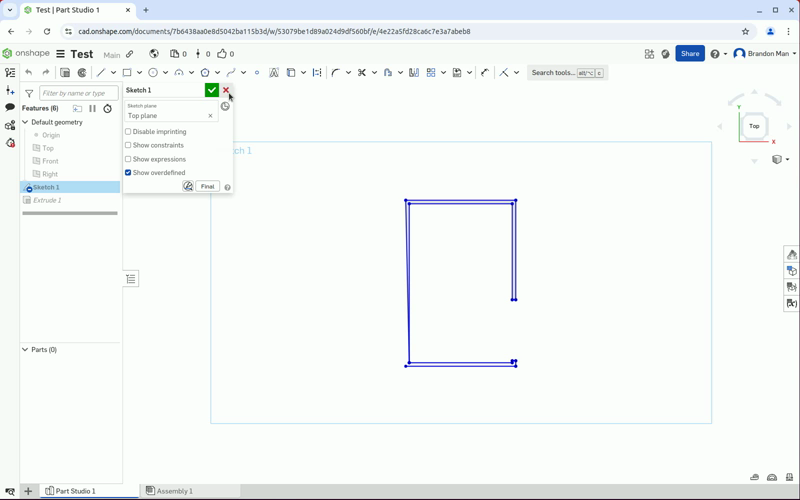
key(shift+s)
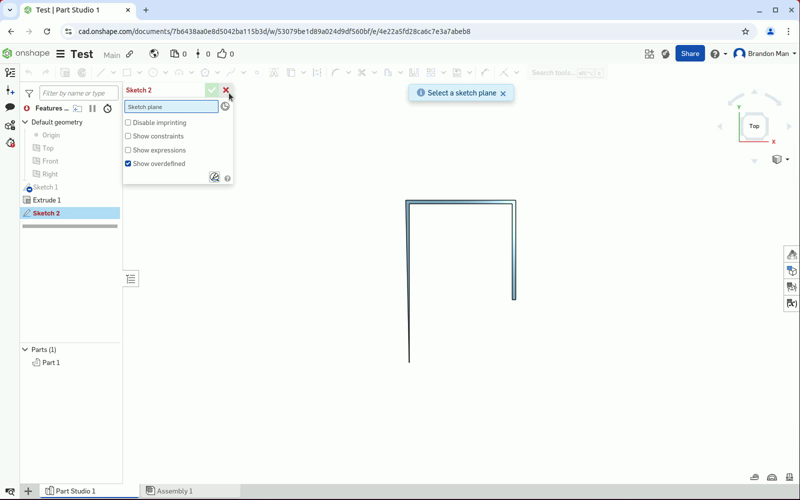
mouse_move(73, 150)
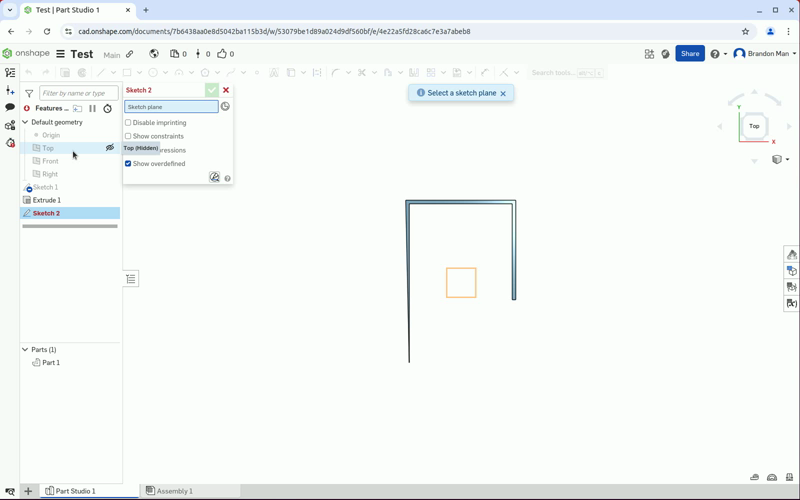
click(73, 150)
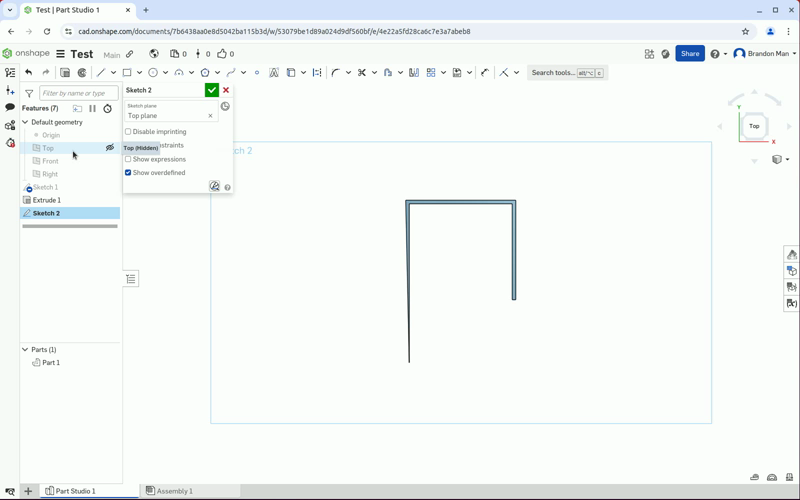
mouse_move(73, 352)
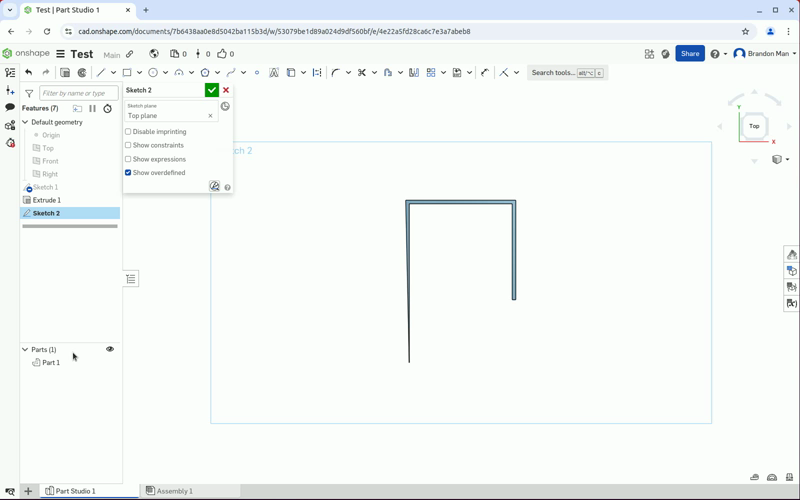
key(y)
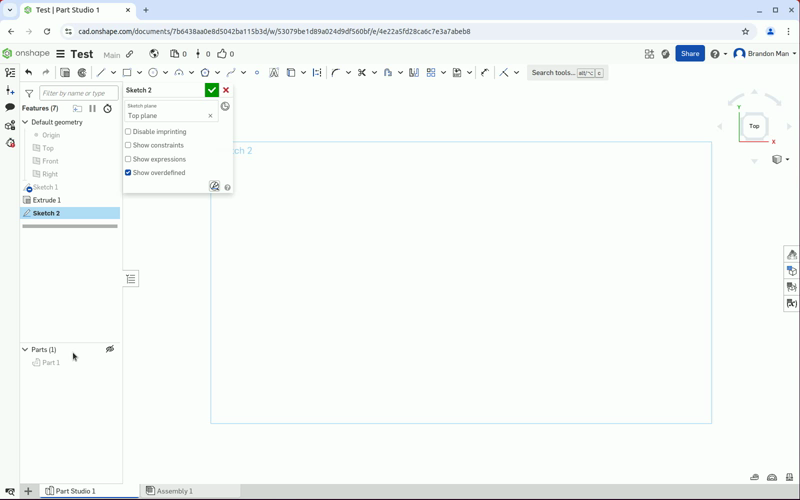
key(l)
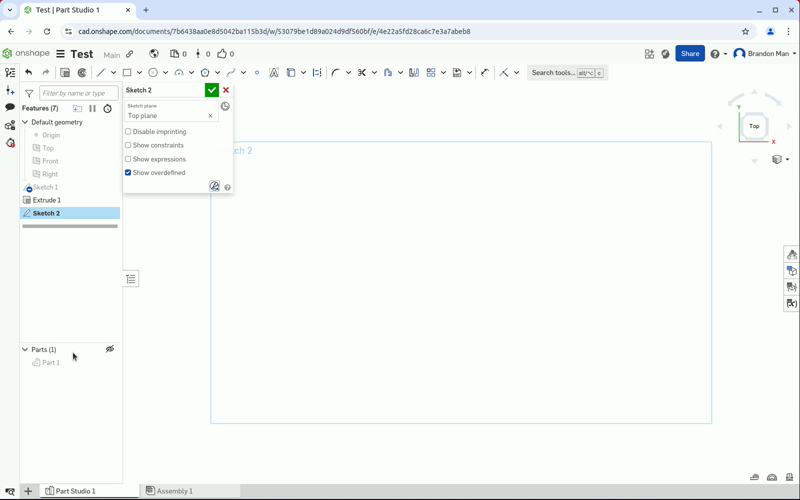
key_down(shift)
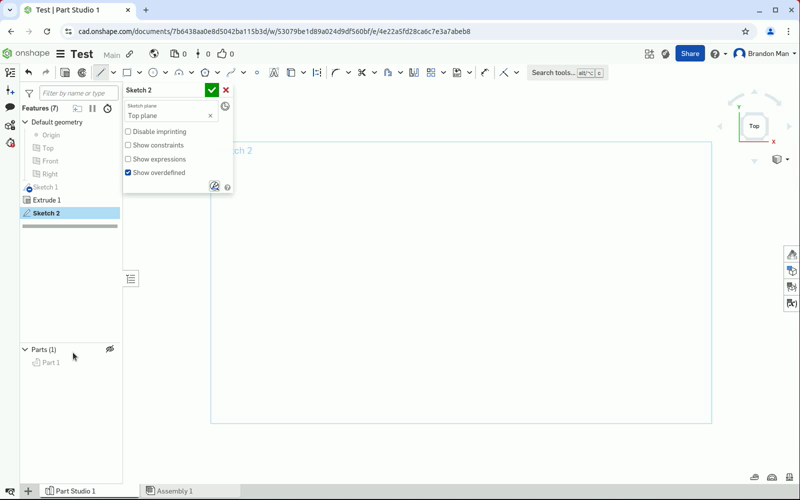
mouse_move(515, 294)
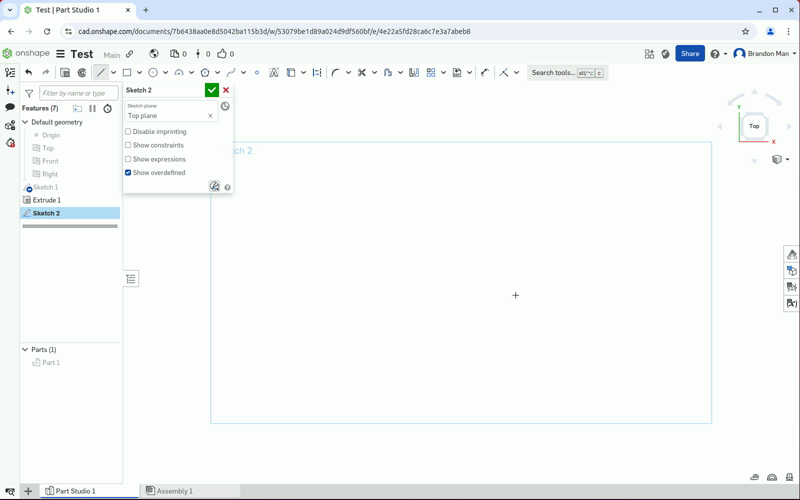
click(515, 294)
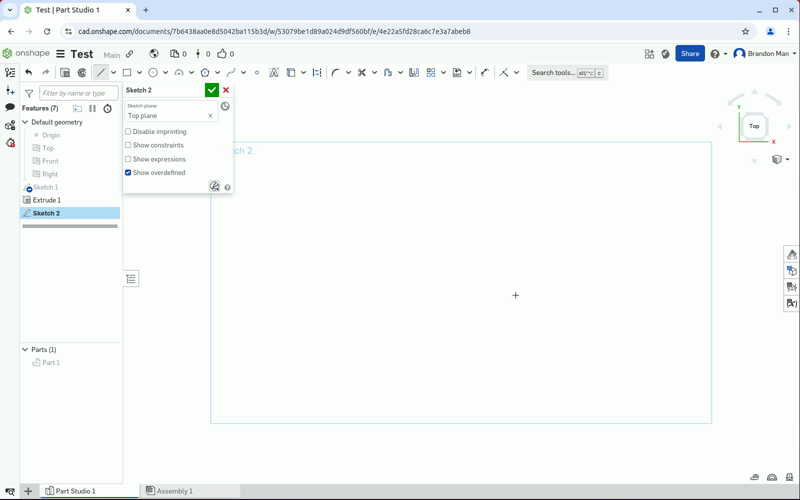
key_up(shift)
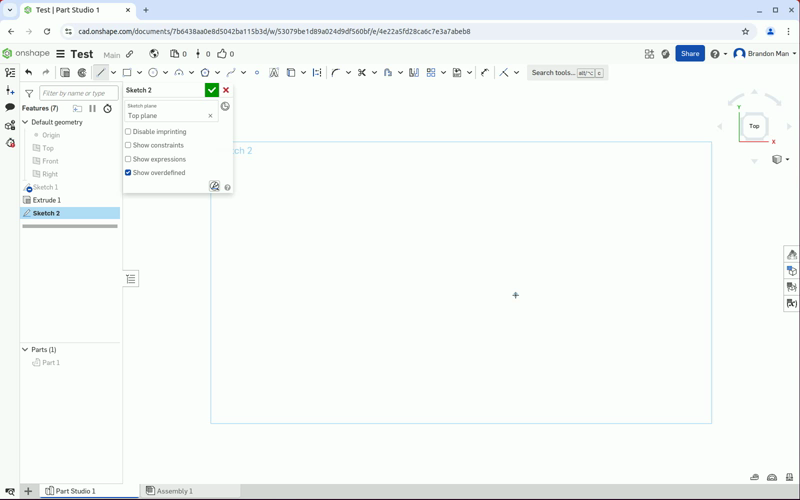
key_down(shift)
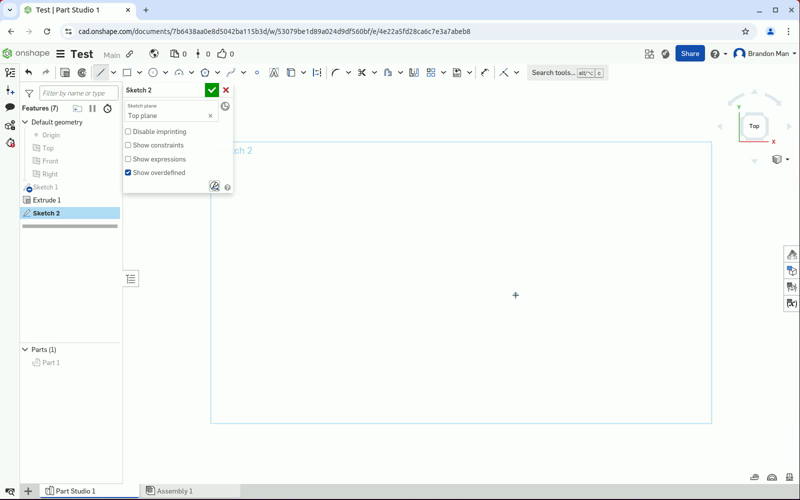
mouse_move(545, 294)
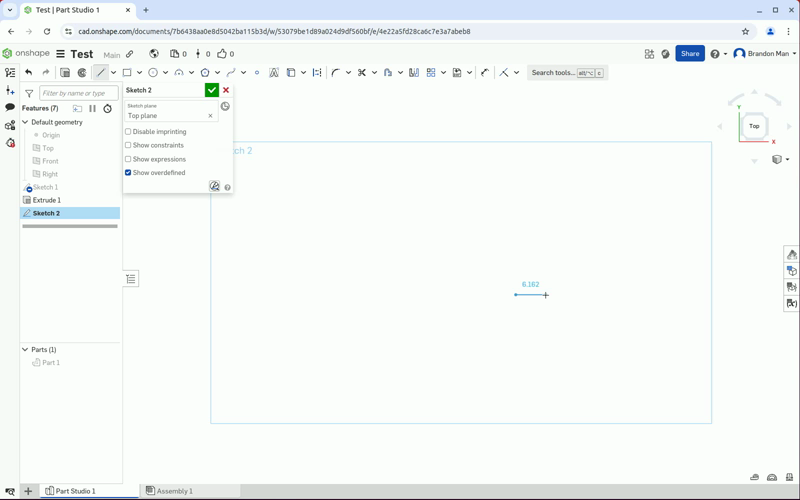
mouse_move(554, 294)
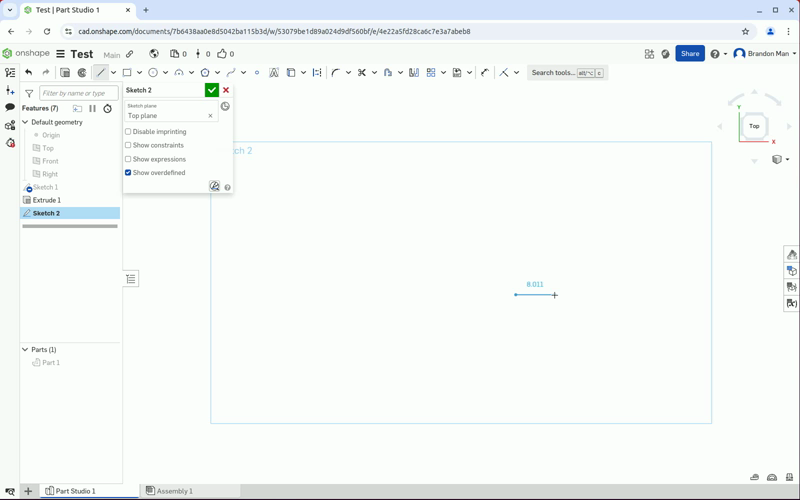
click(554, 294)
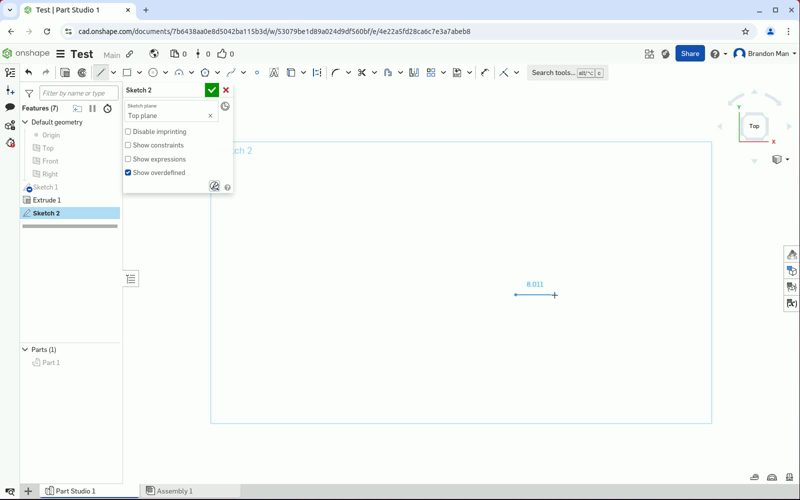
key_up(shift)
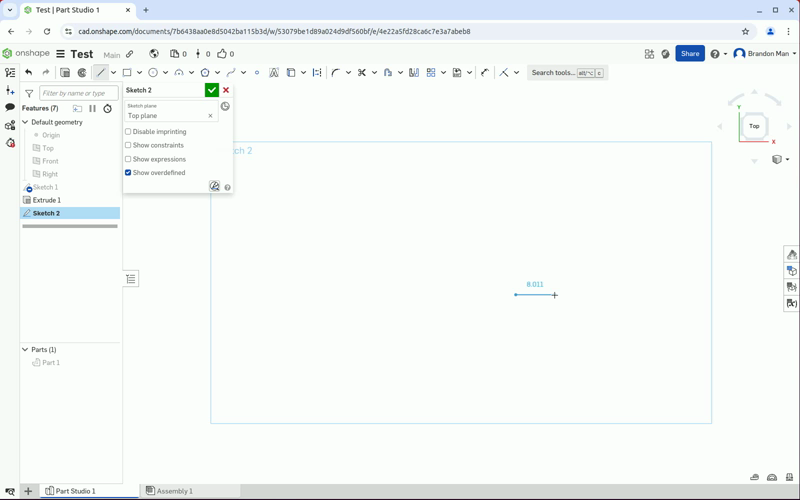
key_down(shift)
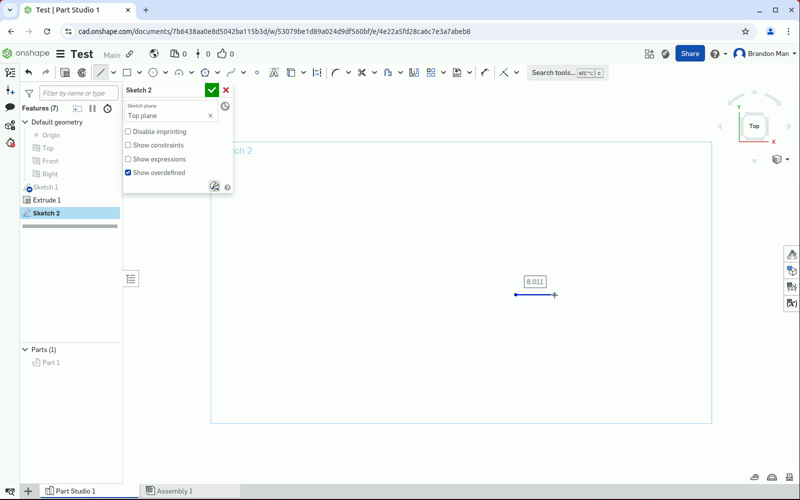
mouse_move(584, 294)
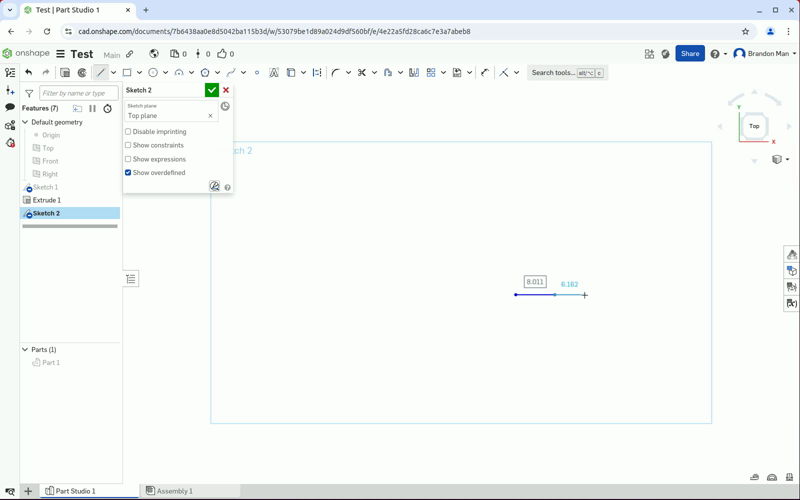
mouse_move(554, 317)
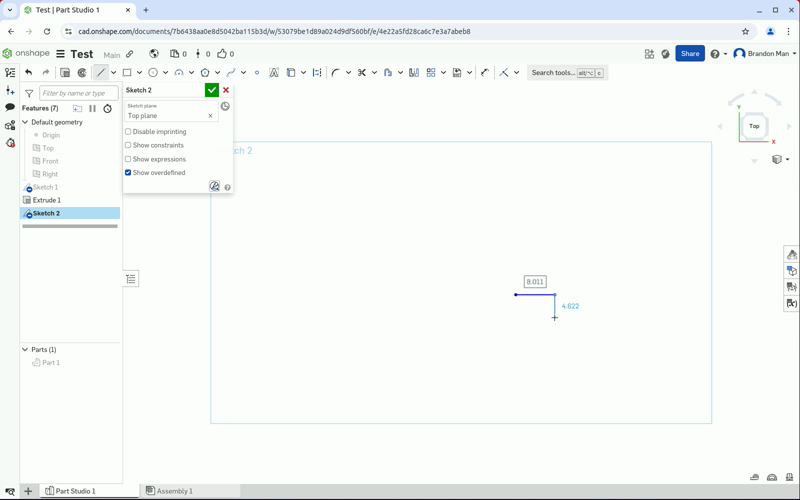
click(554, 317)
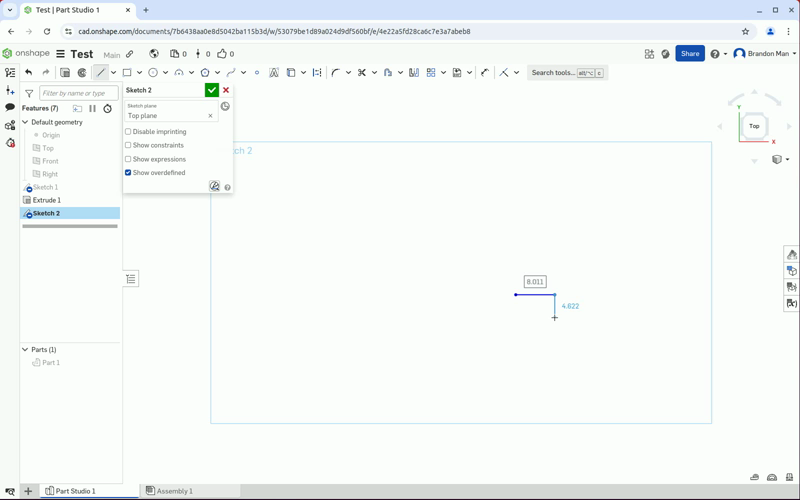
key_up(shift)
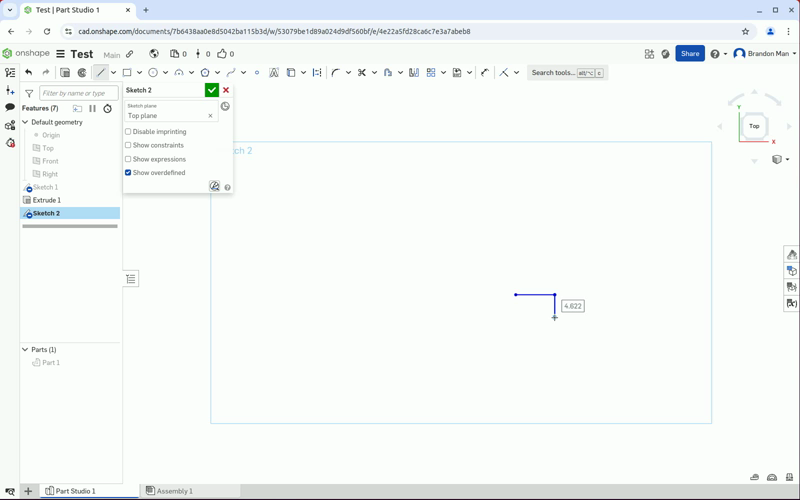
key_down(shift)
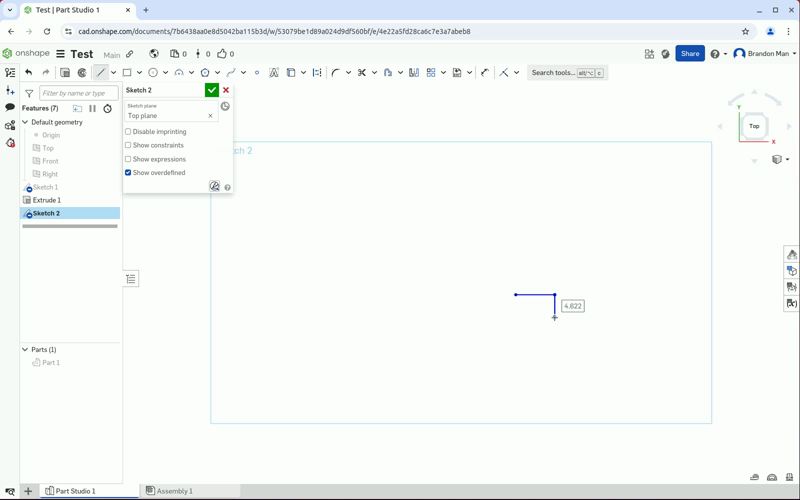
mouse_move(584, 317)
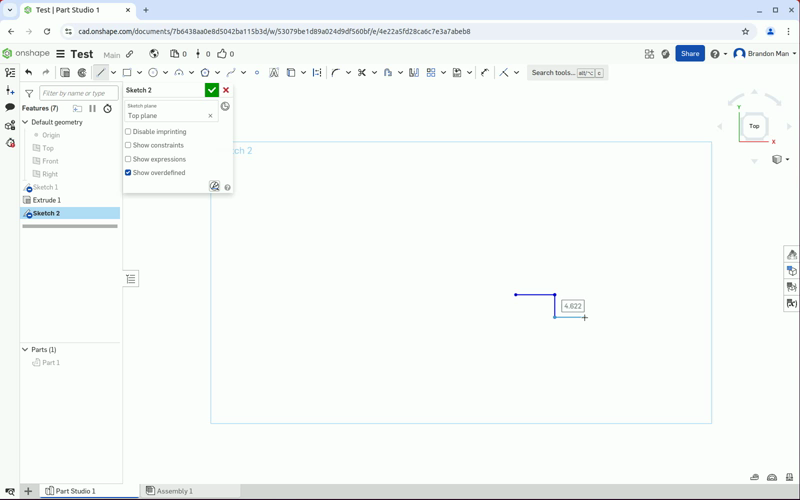
mouse_move(556, 317)
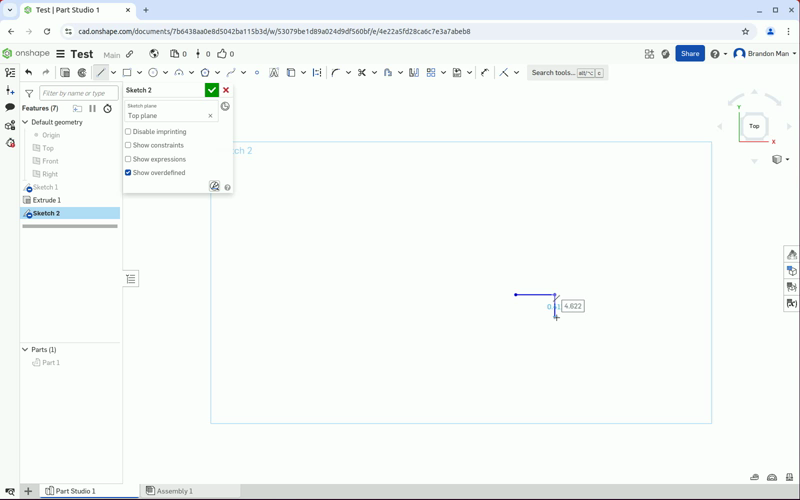
scroll(6)
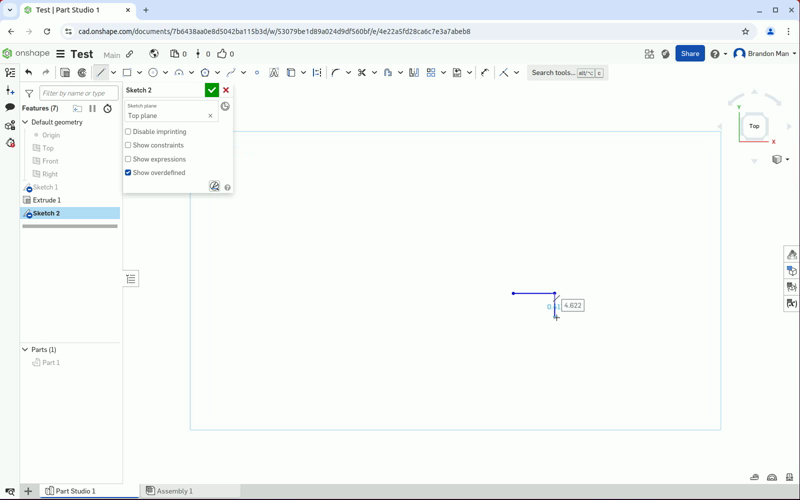
scroll(6)
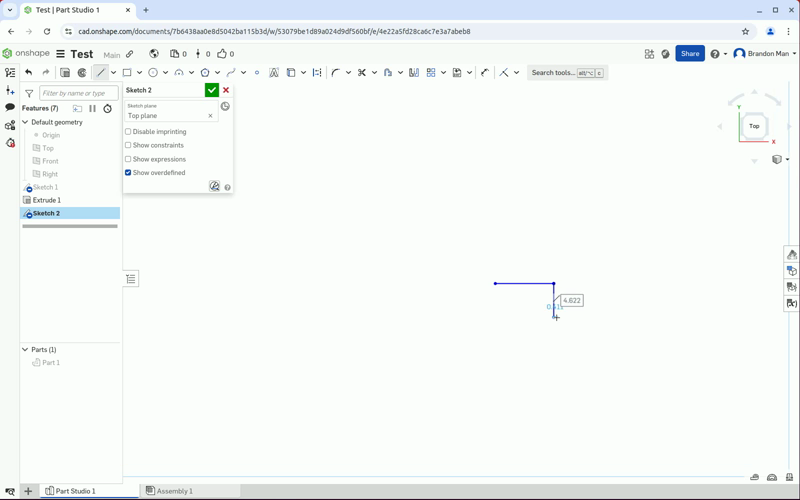
scroll(6)
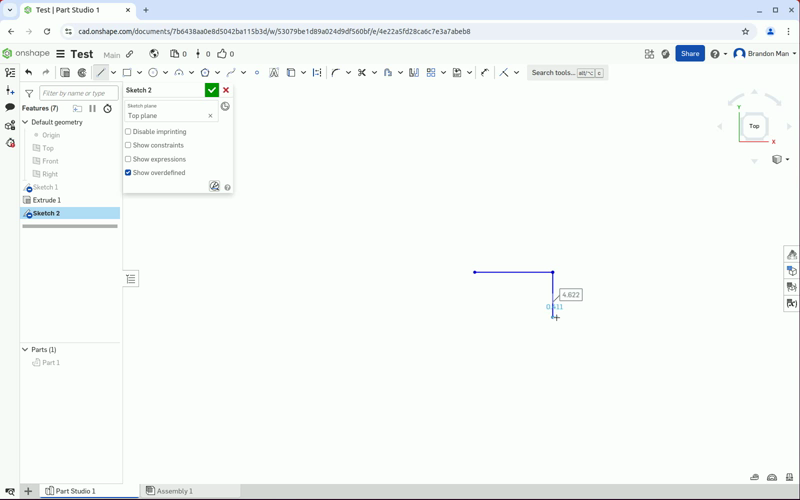
scroll(6)
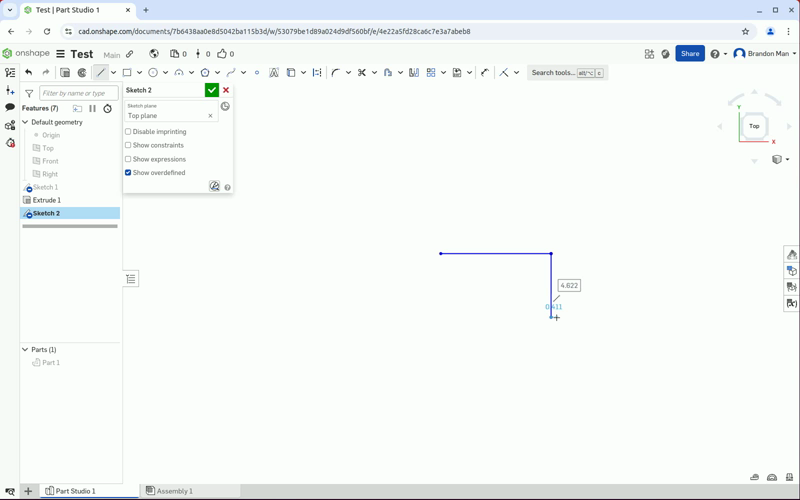
scroll(6)
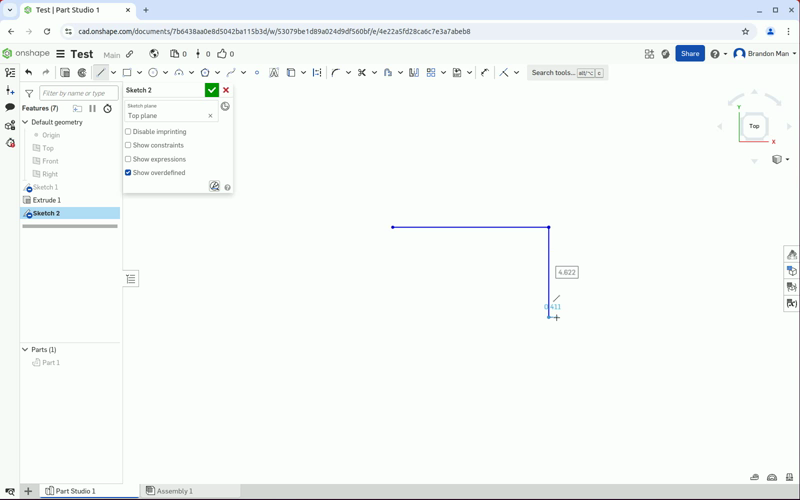
scroll(6)
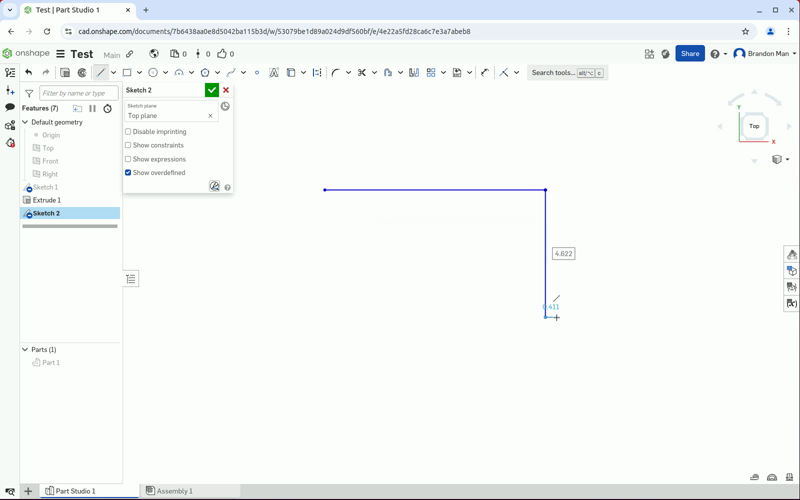
scroll(6)
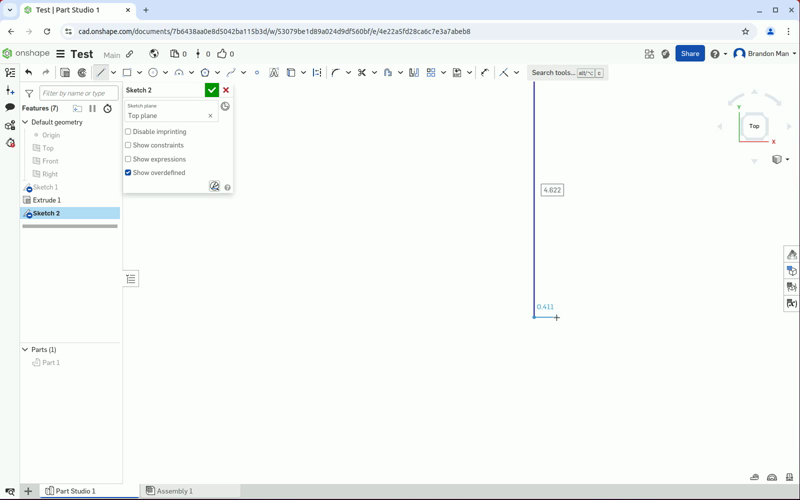
click(556, 317)
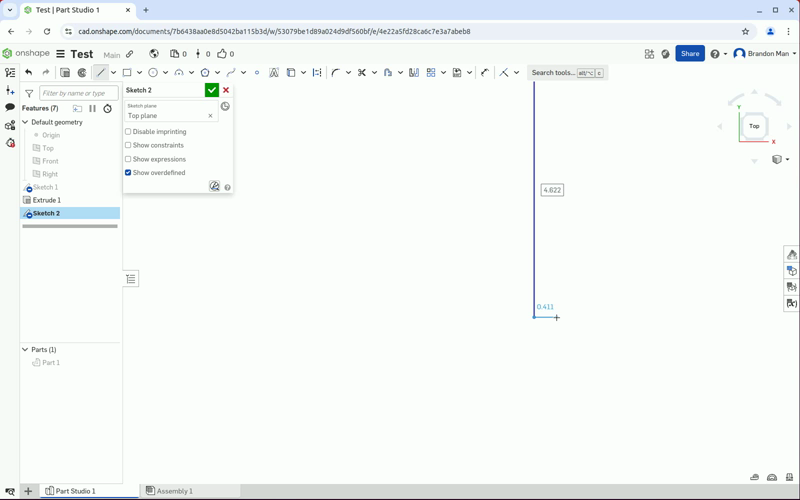
scroll(-6)
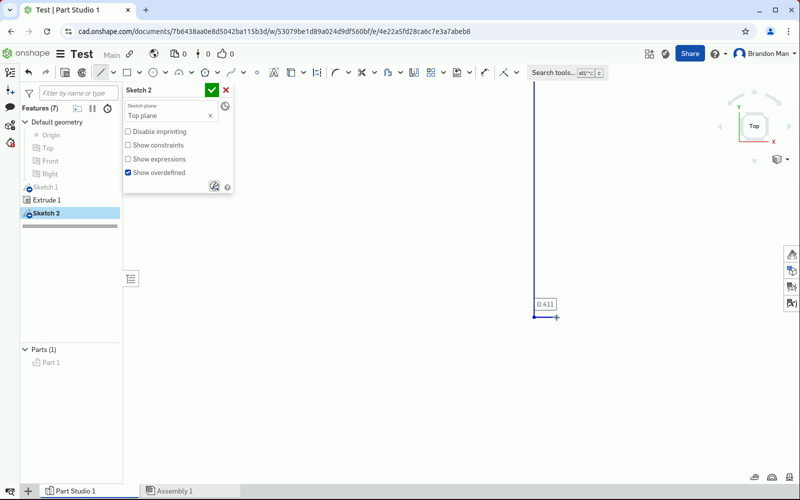
scroll(-6)
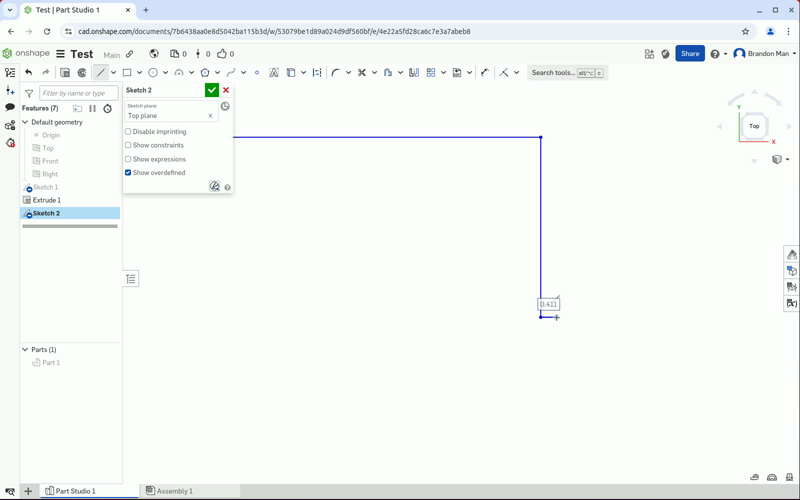
scroll(-6)
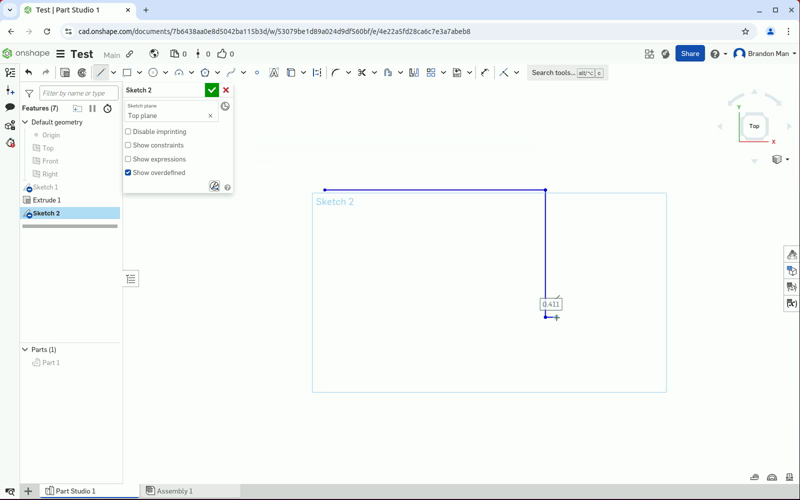
scroll(-6)
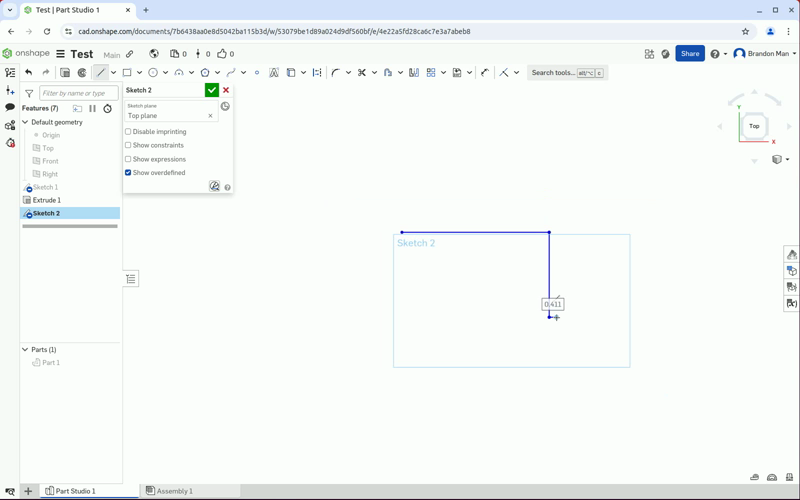
scroll(-6)
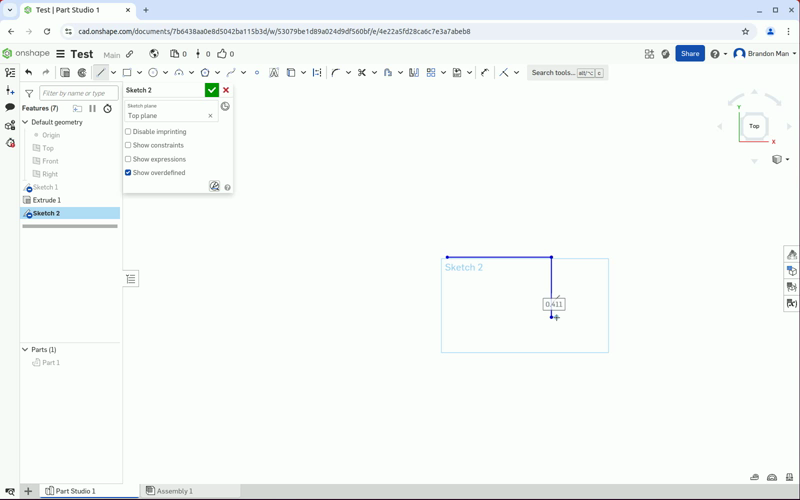
scroll(-6)
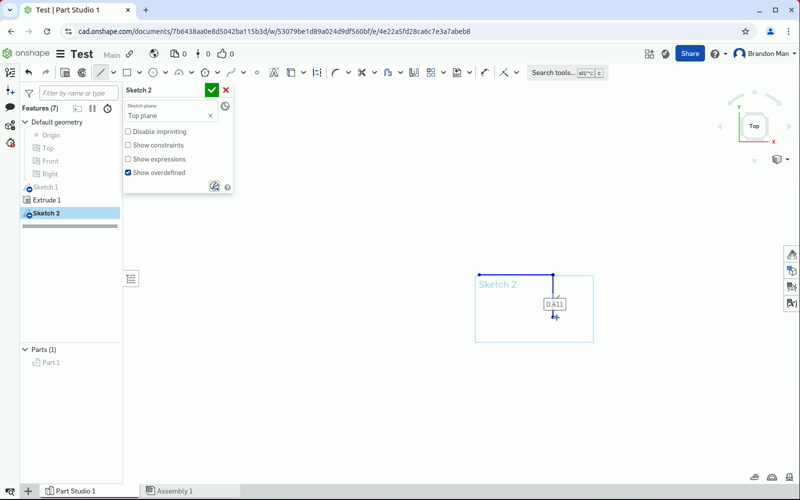
scroll(-6)
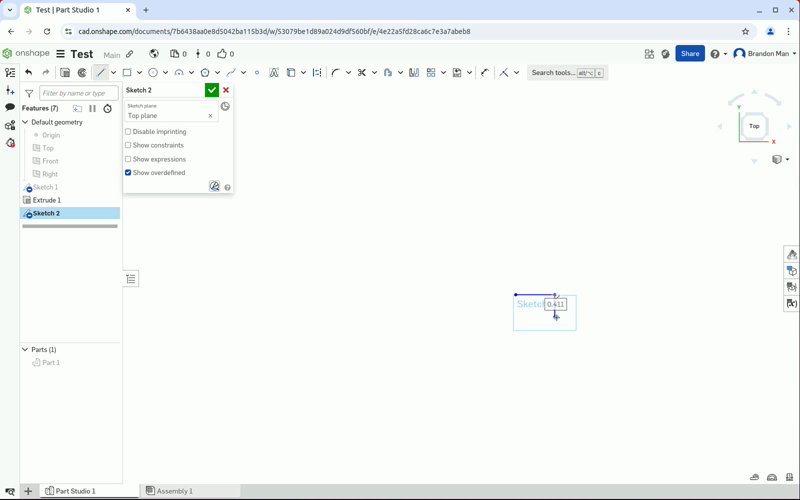
key_up(shift)
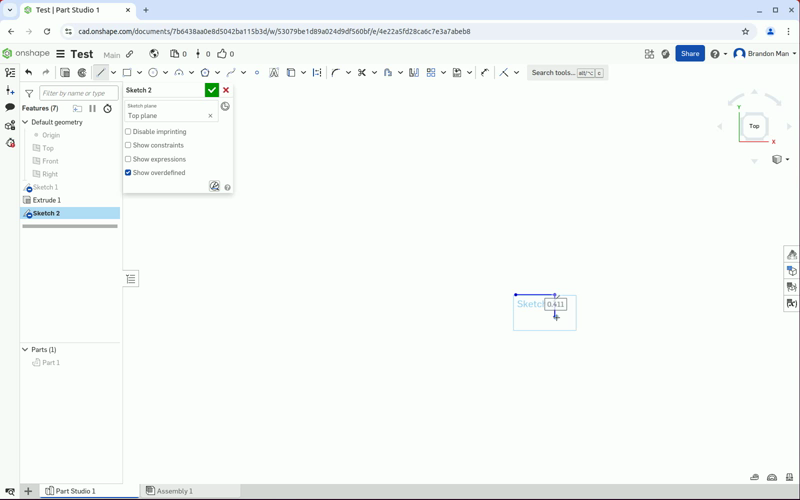
key_down(shift)
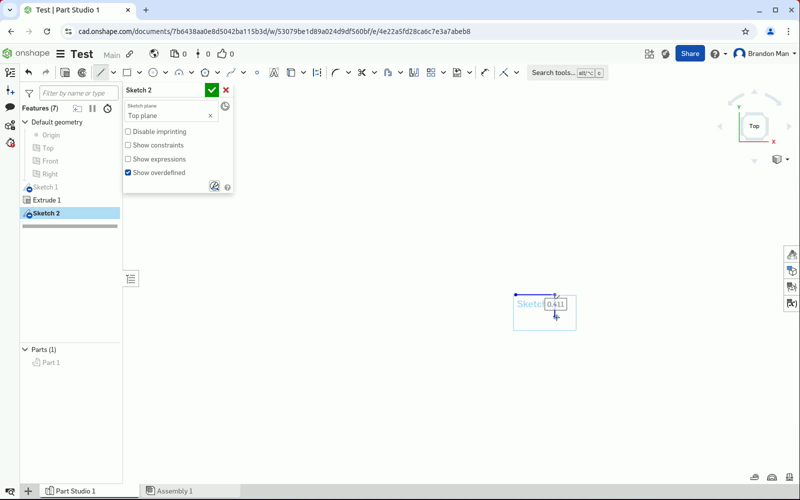
mouse_move(586, 317)
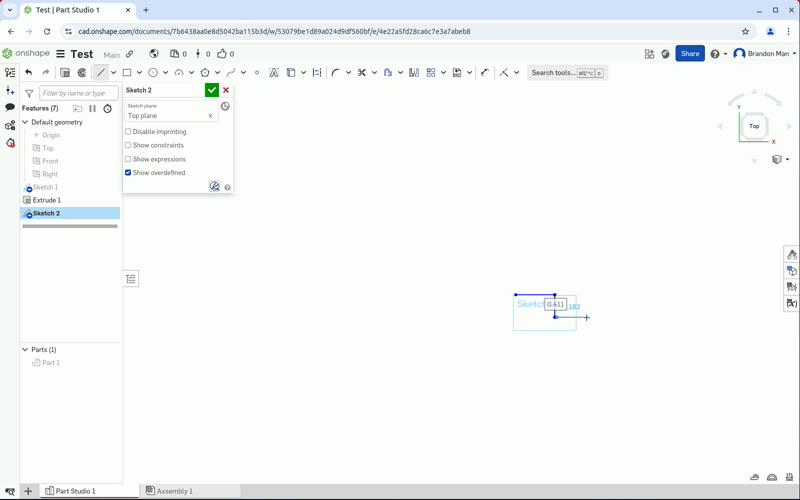
mouse_move(556, 292)
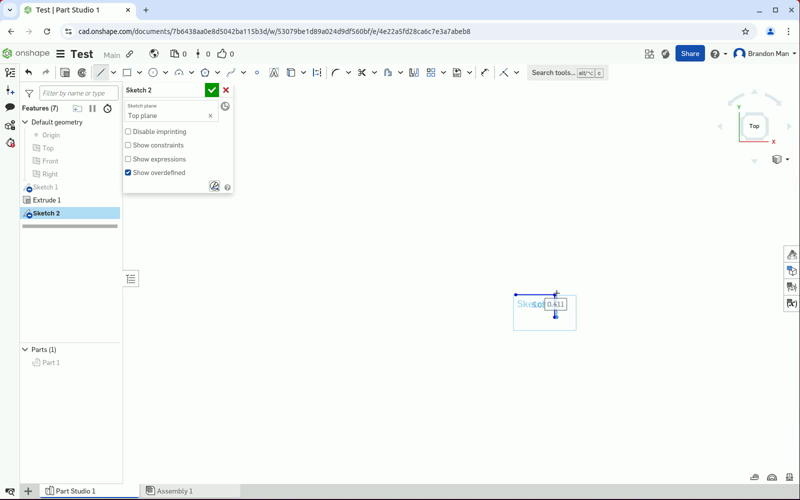
scroll(6)
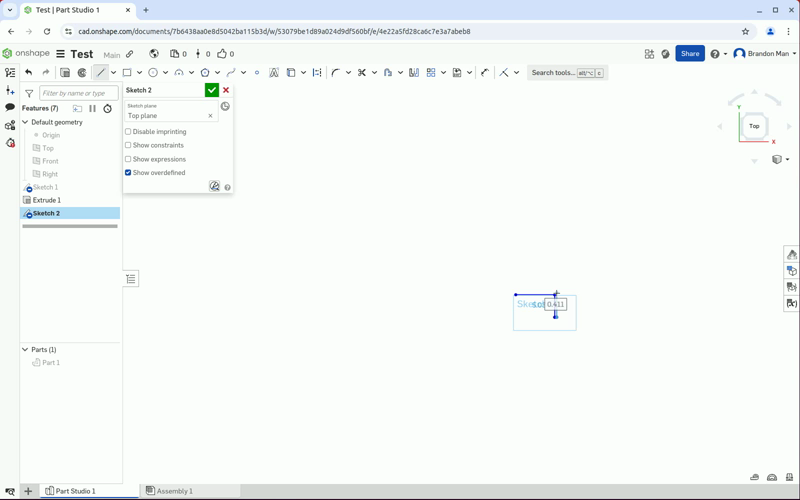
scroll(6)
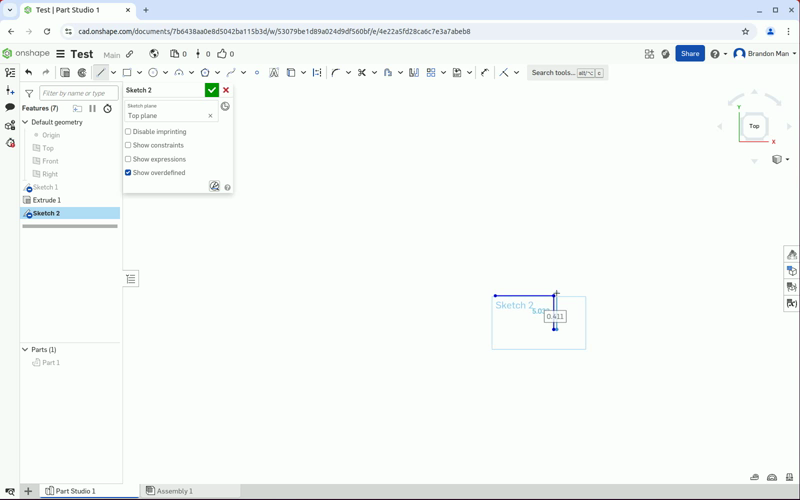
scroll(6)
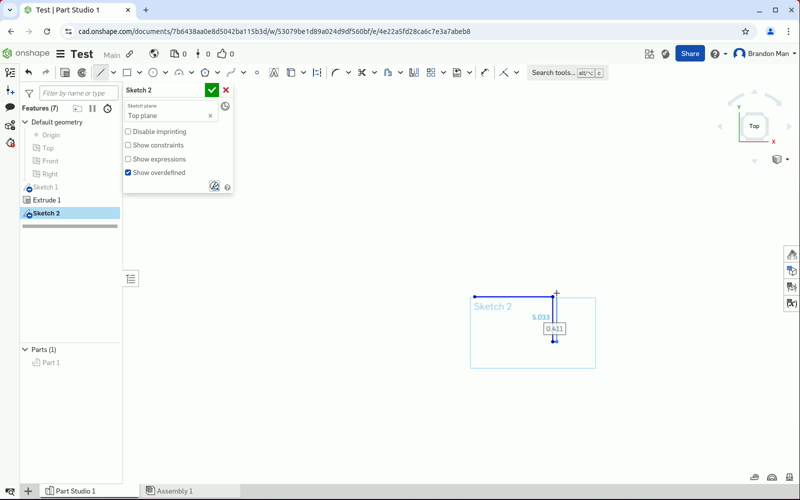
scroll(6)
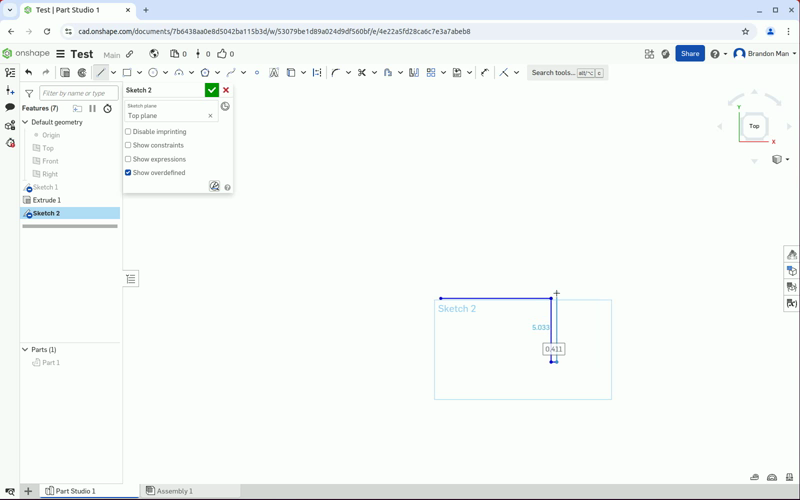
scroll(6)
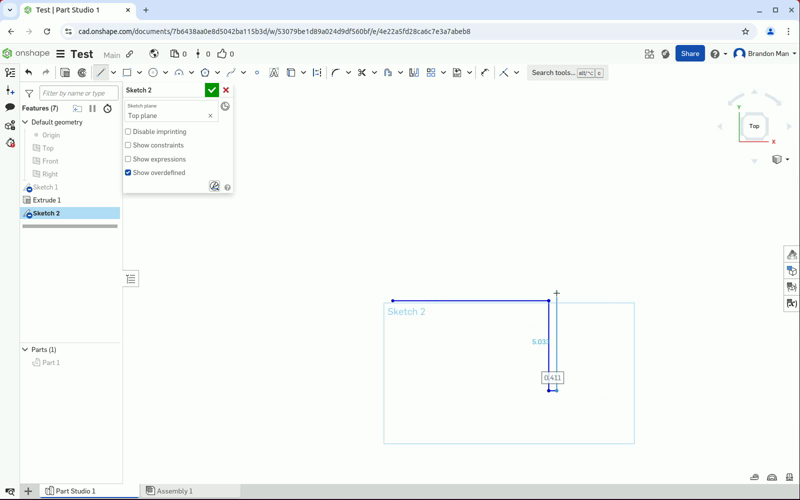
scroll(6)
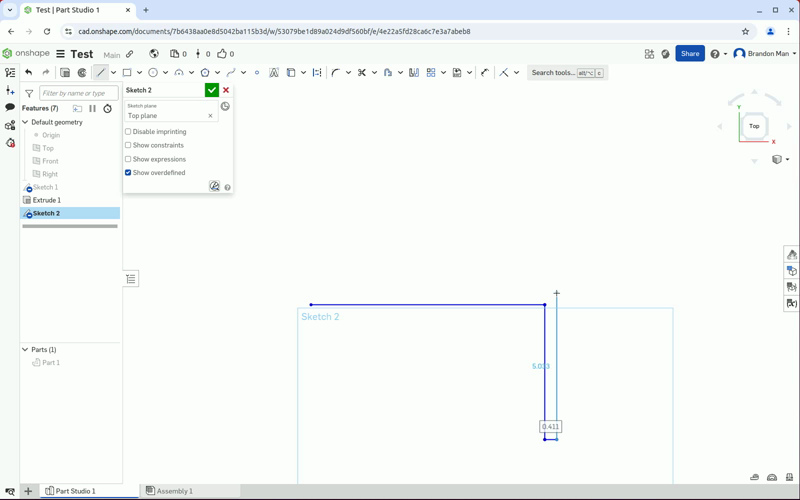
scroll(6)
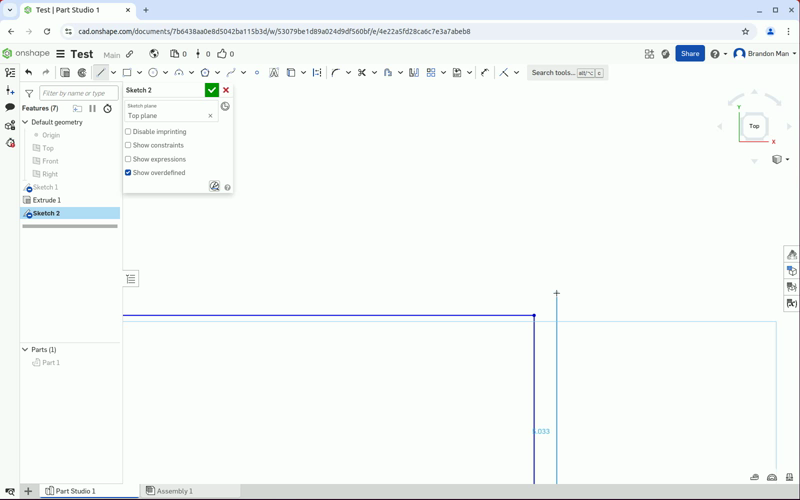
click(556, 292)
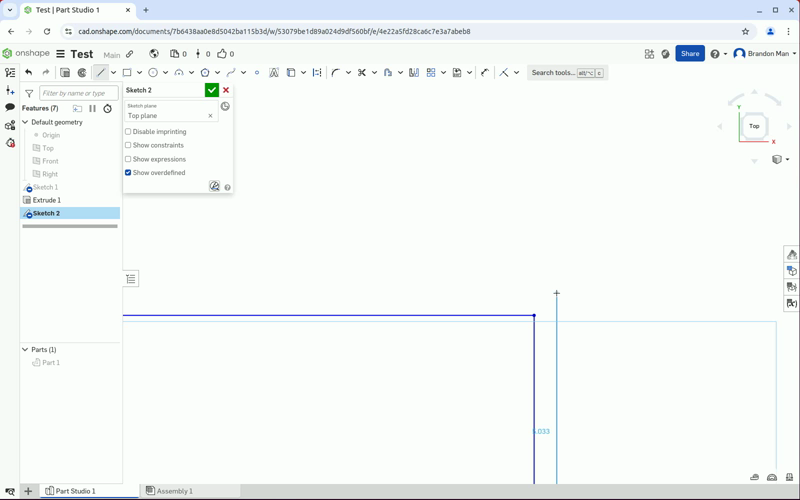
scroll(-6)
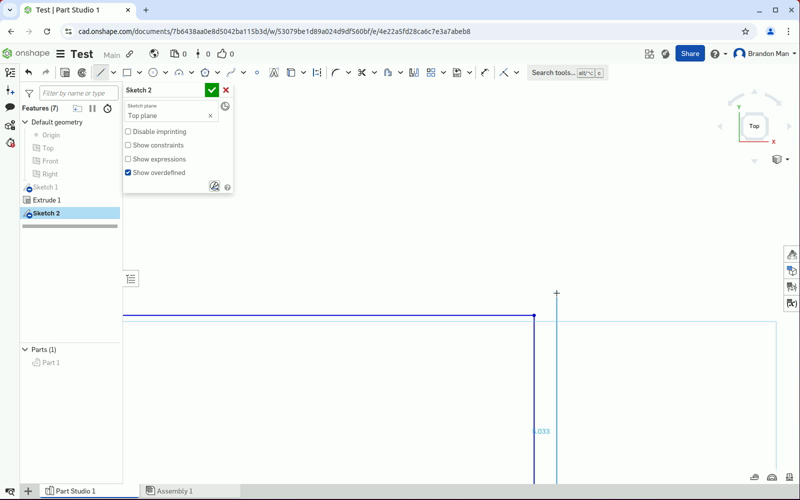
scroll(-6)
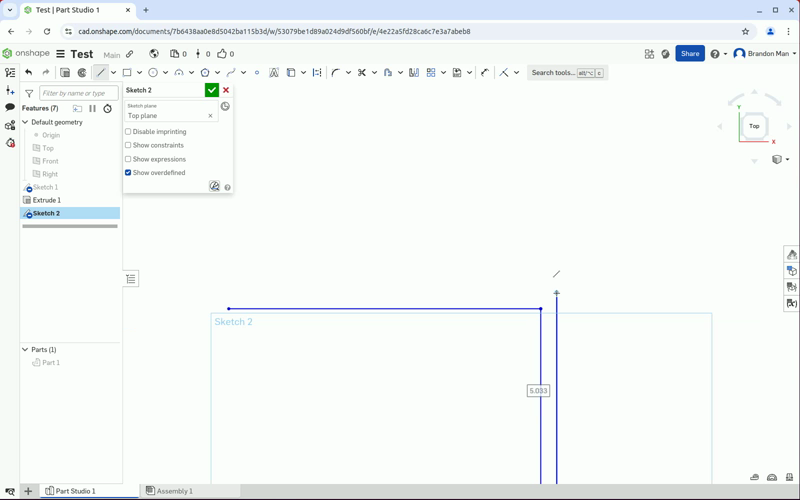
scroll(-6)
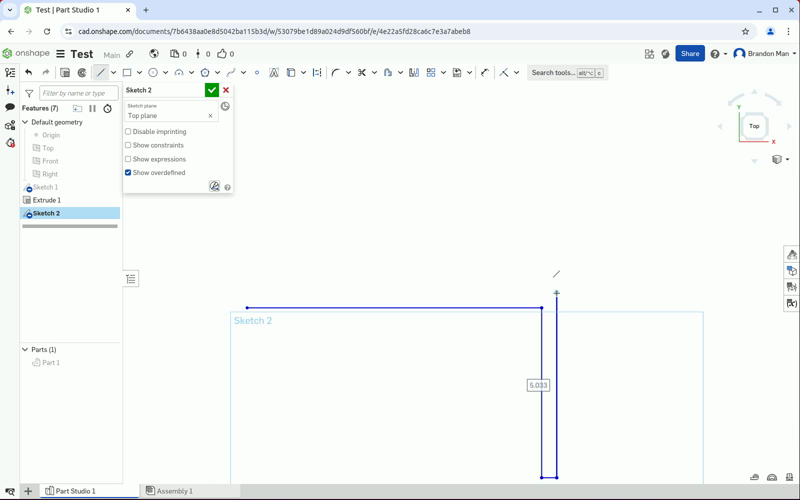
scroll(-6)
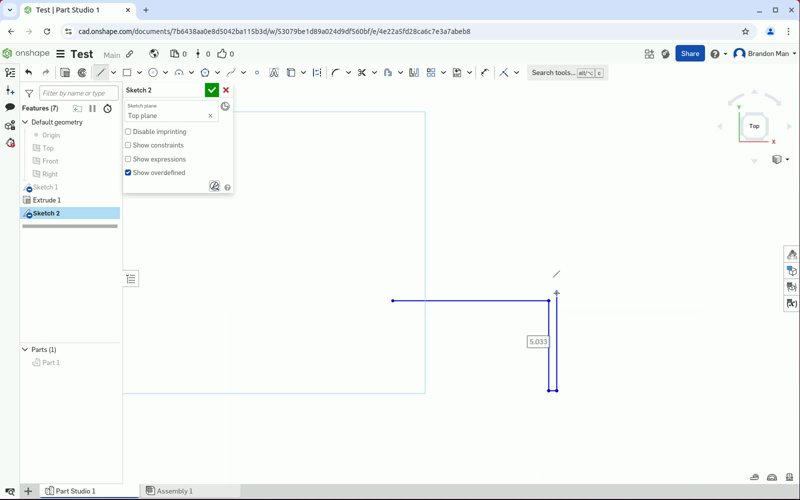
scroll(-6)
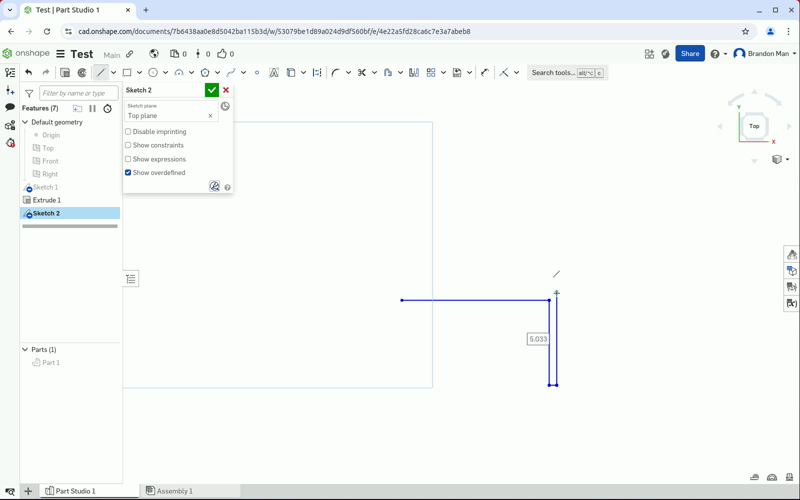
scroll(-6)
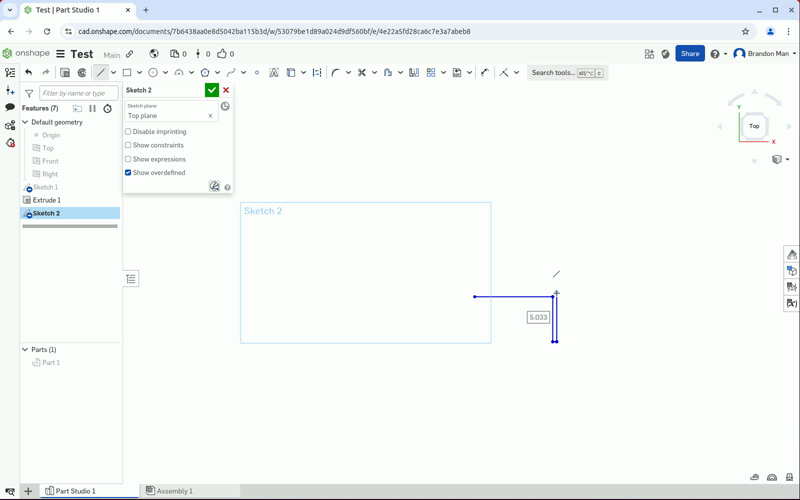
scroll(-6)
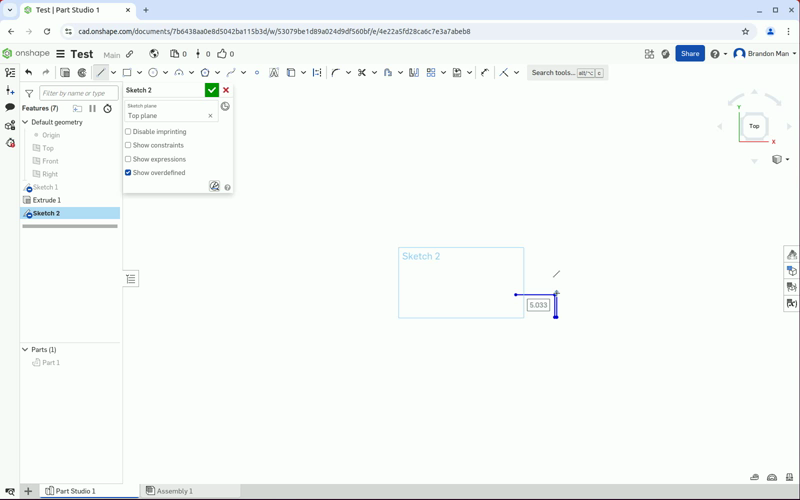
key_up(shift)
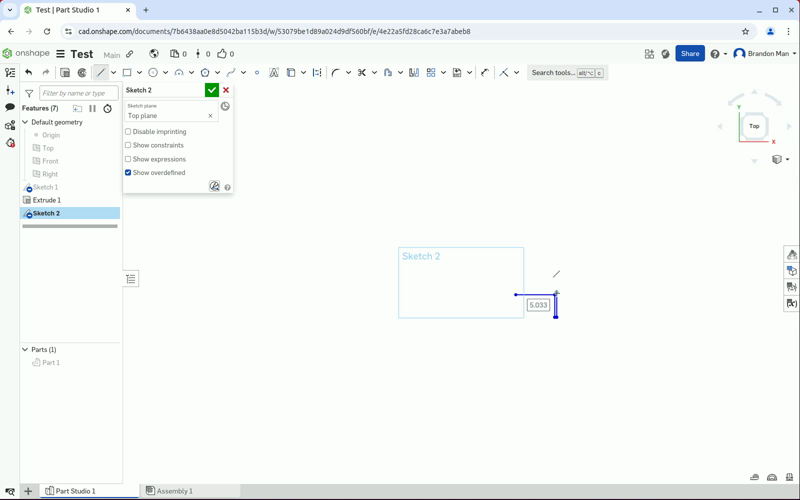
key_down(shift)
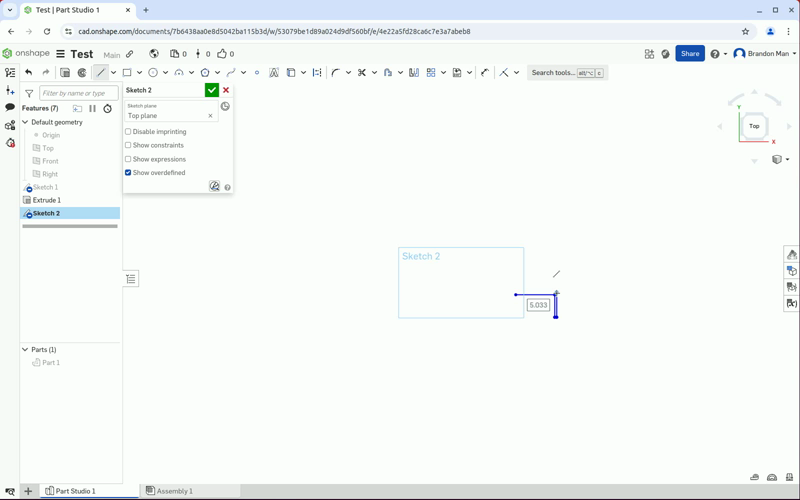
mouse_move(586, 292)
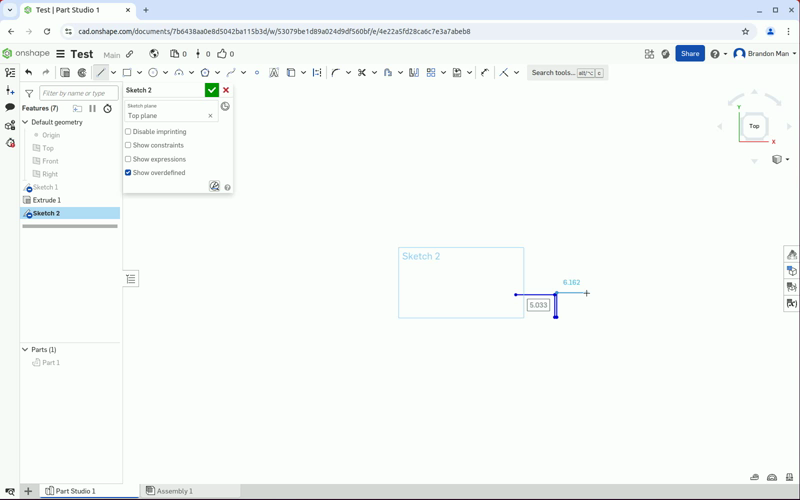
mouse_move(515, 292)
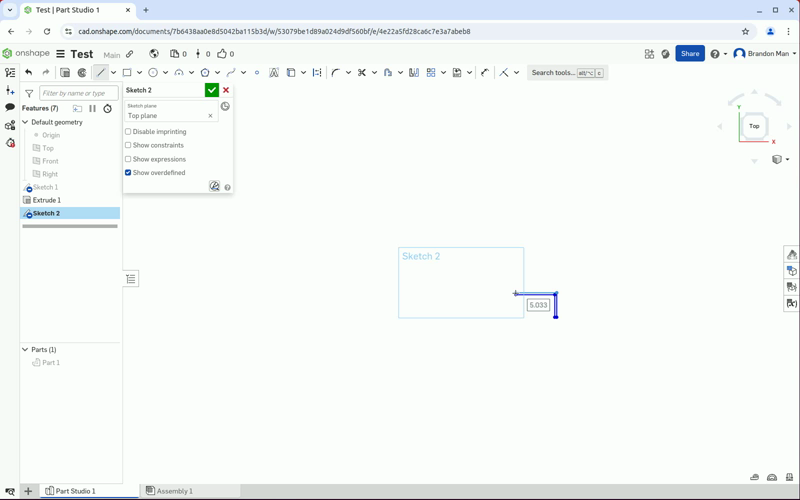
scroll(6)
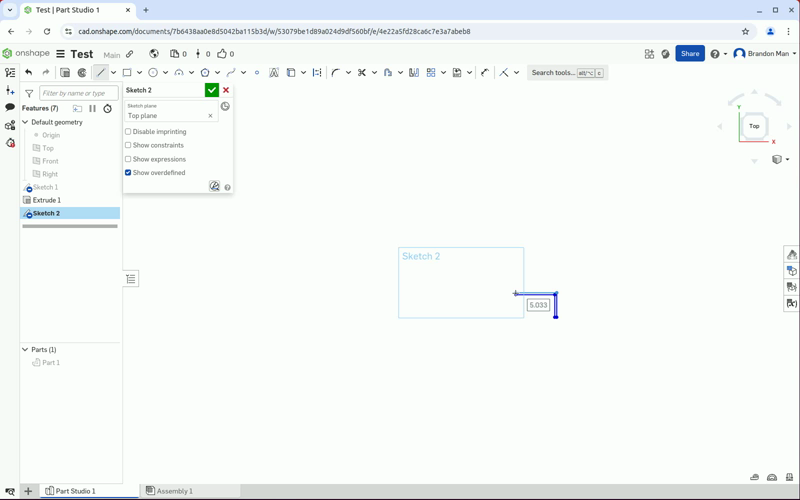
scroll(6)
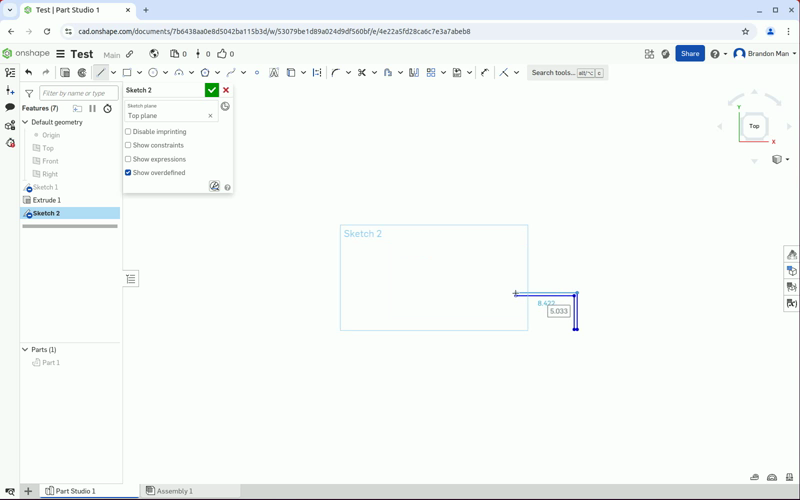
scroll(6)
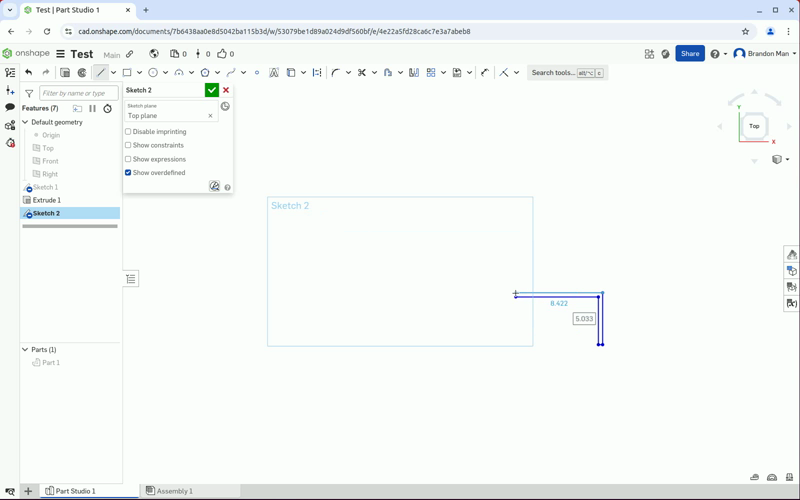
scroll(6)
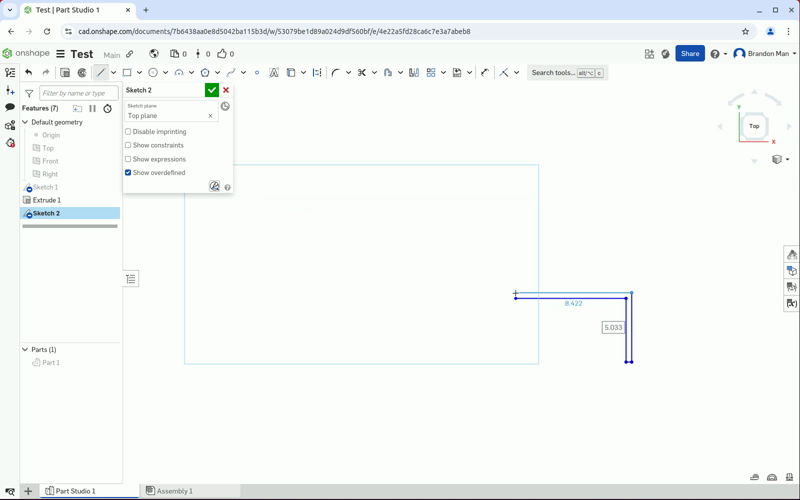
scroll(6)
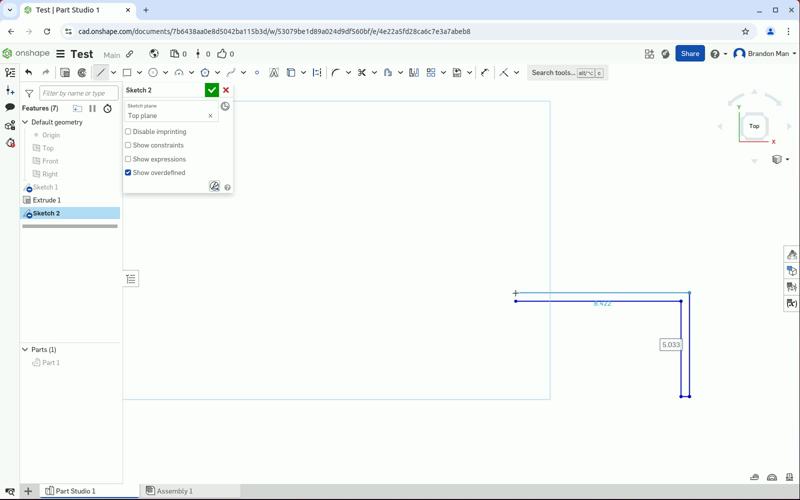
scroll(6)
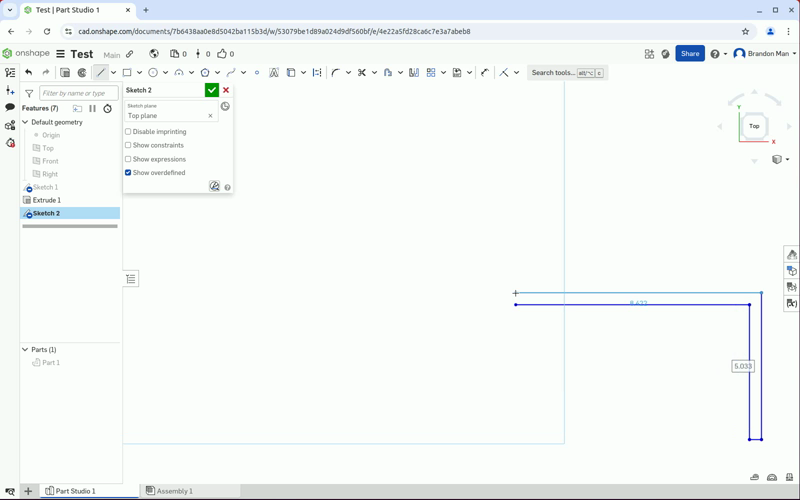
scroll(6)
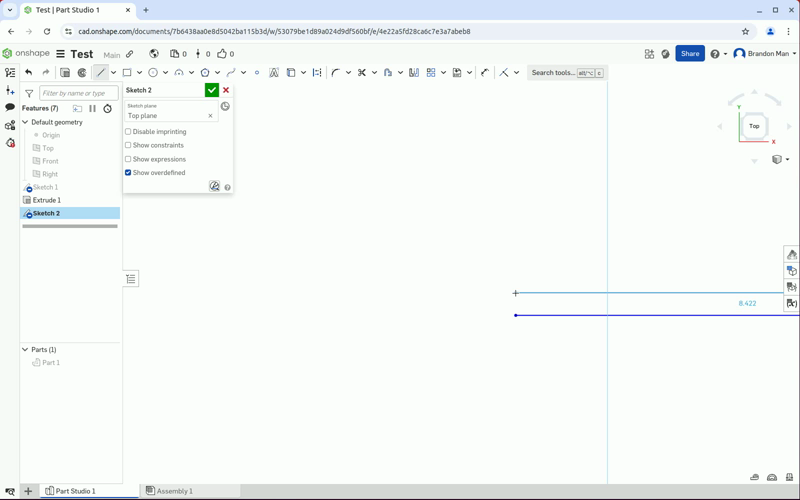
click(515, 292)
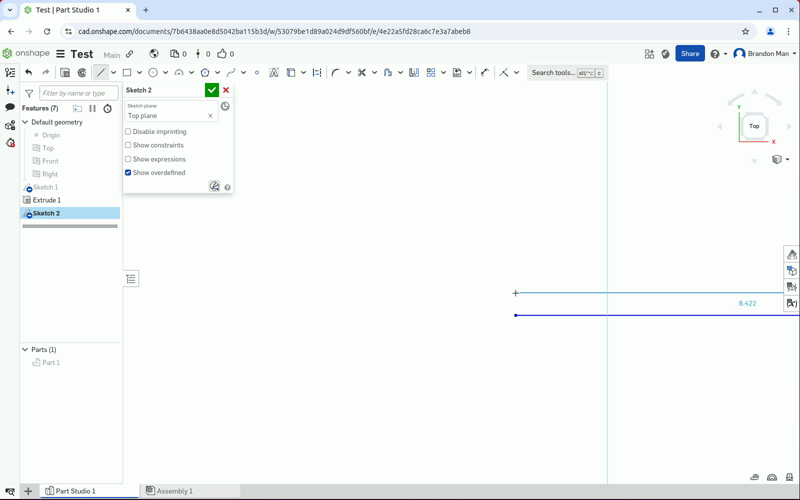
scroll(-6)
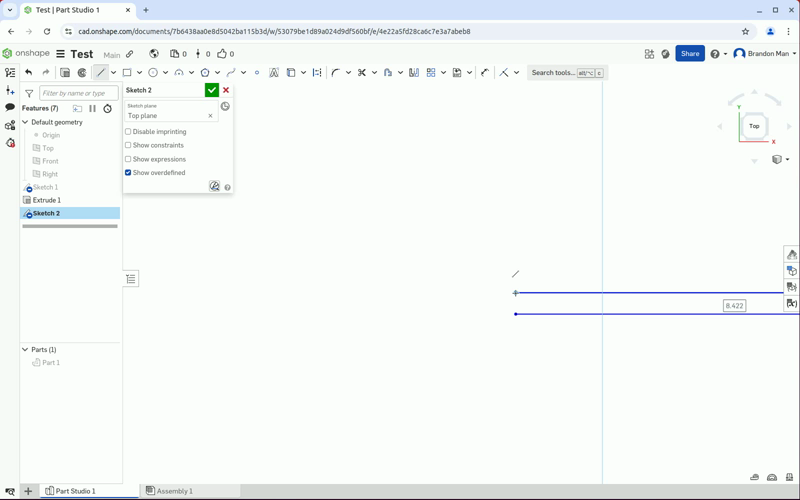
scroll(-6)
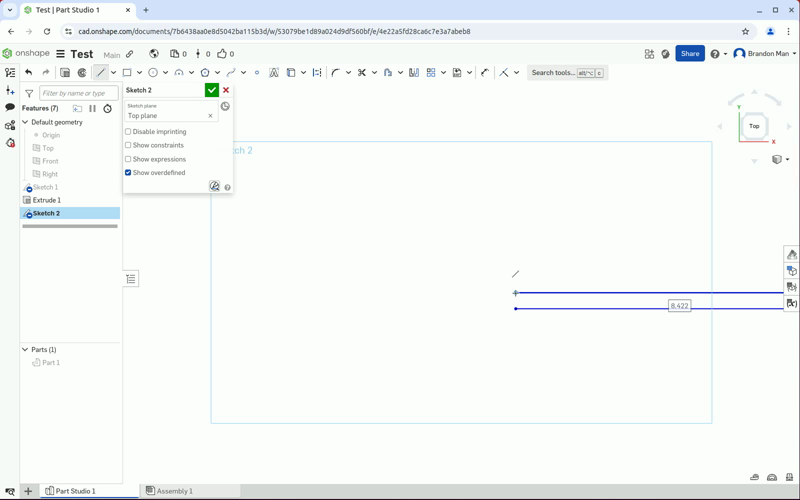
scroll(-6)
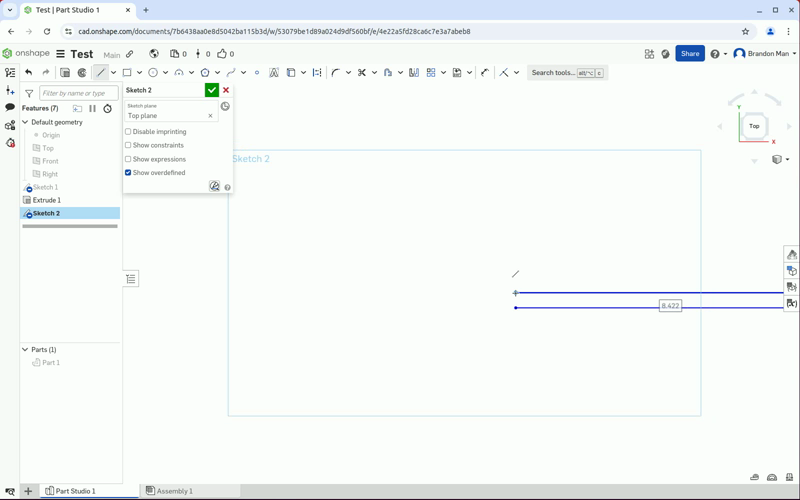
scroll(-6)
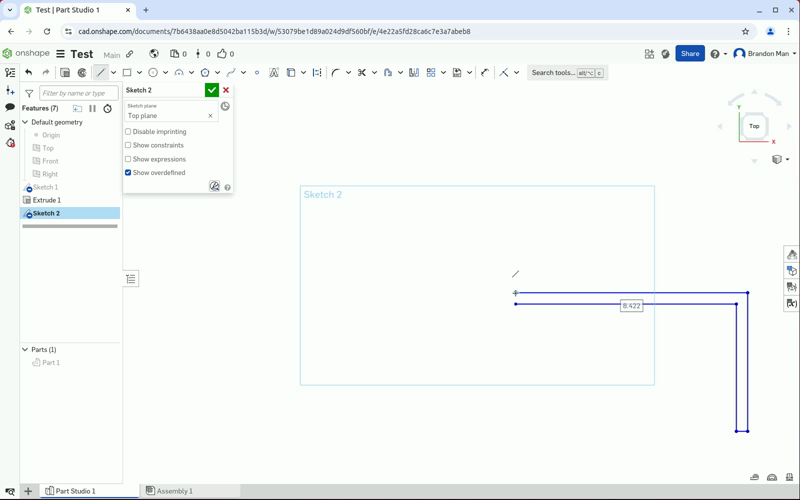
scroll(-6)
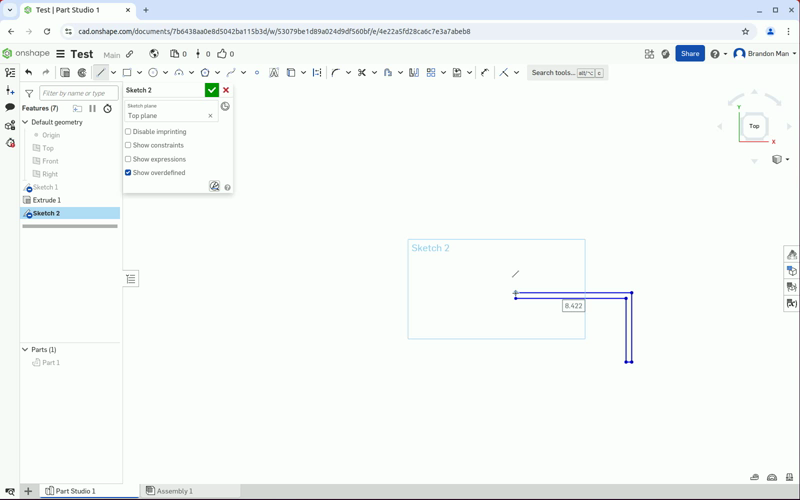
scroll(-6)
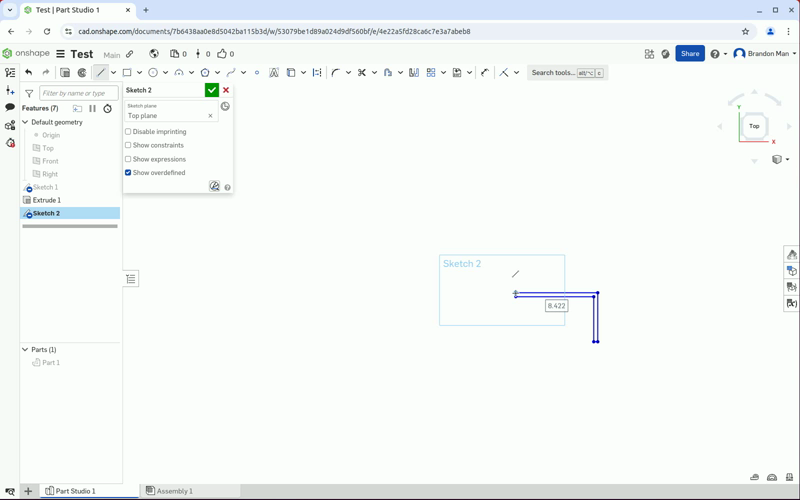
scroll(-6)
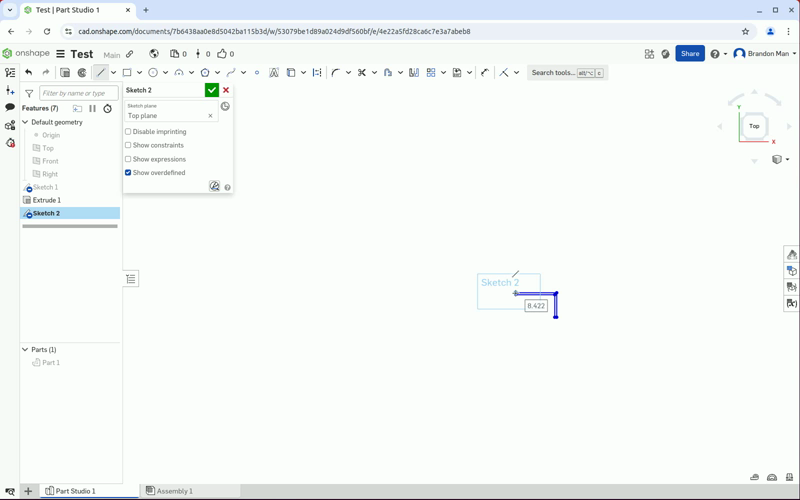
key_up(shift)
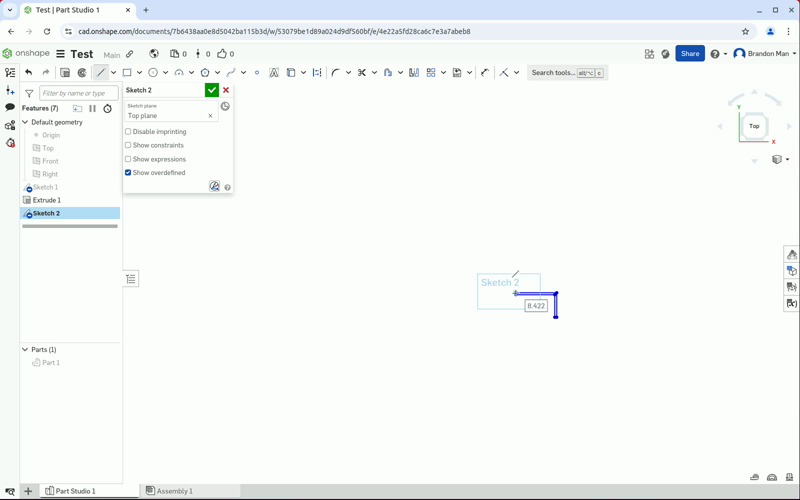
mouse_move(545, 292)
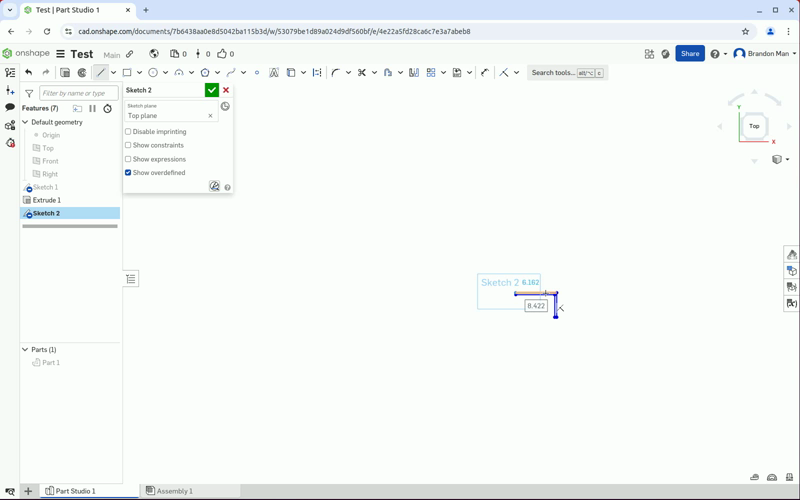
key_down(shift)
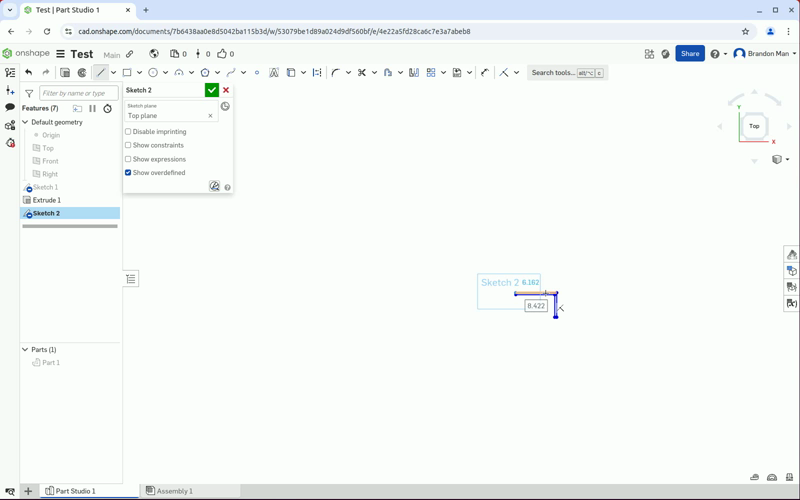
mouse_move(515, 294)
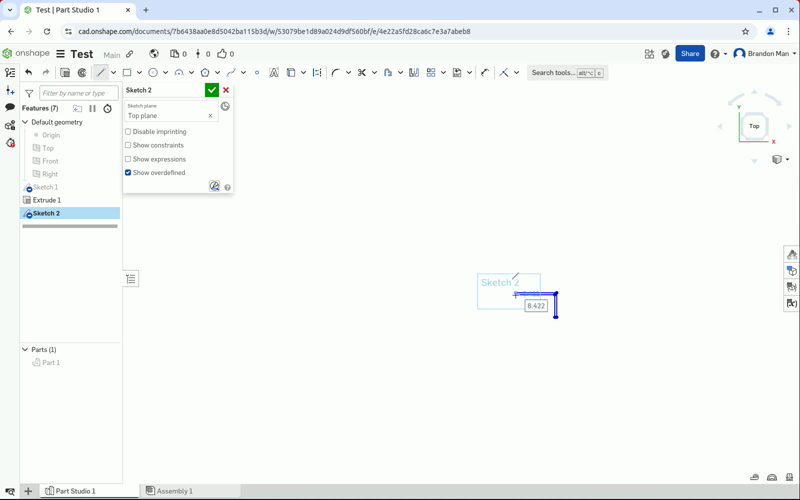
scroll(6)
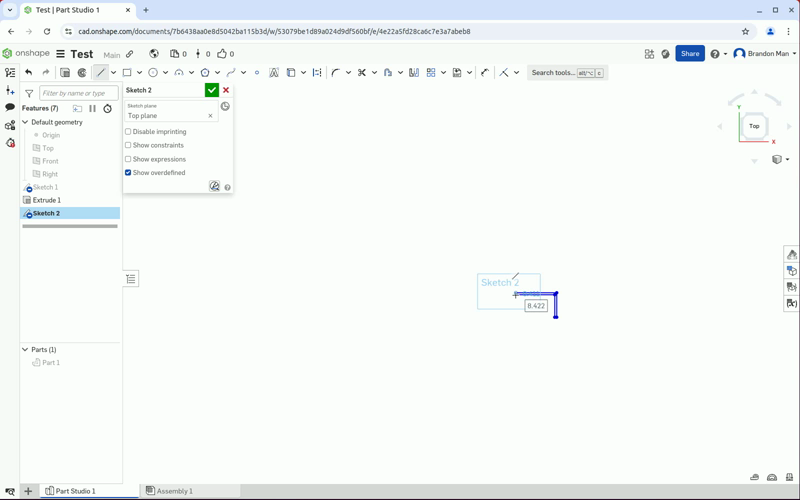
scroll(6)
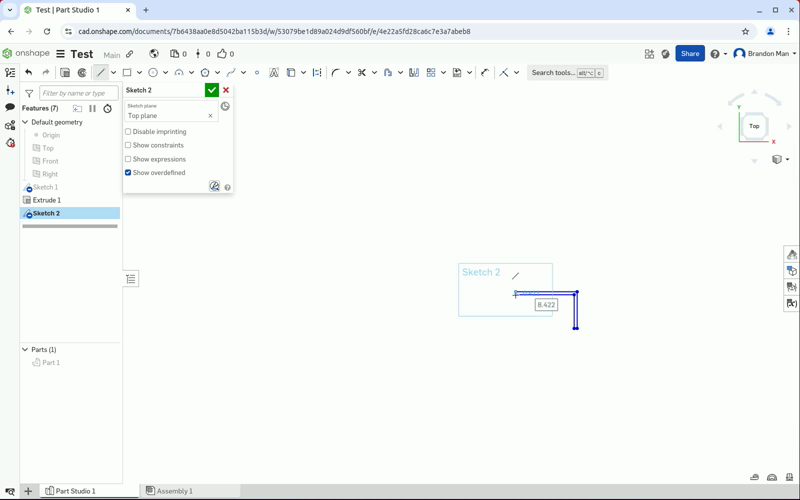
scroll(6)
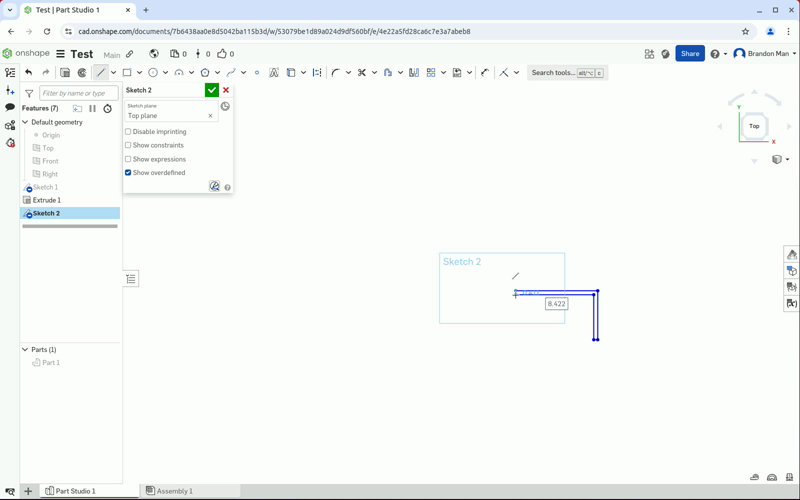
scroll(6)
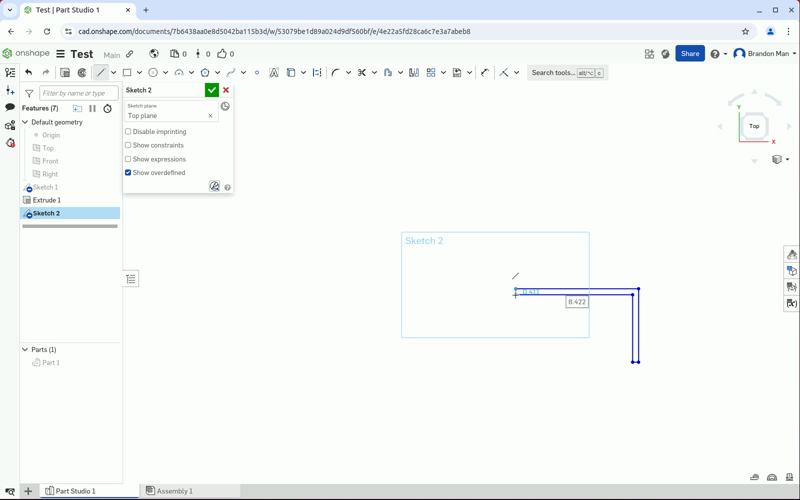
scroll(6)
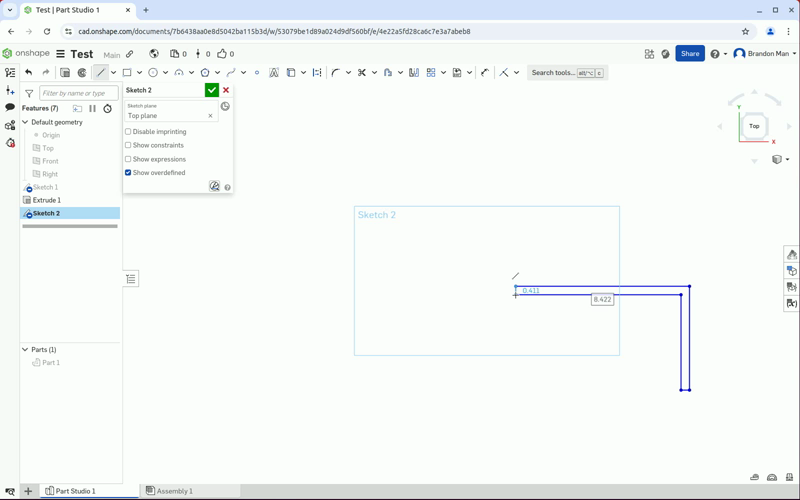
scroll(6)
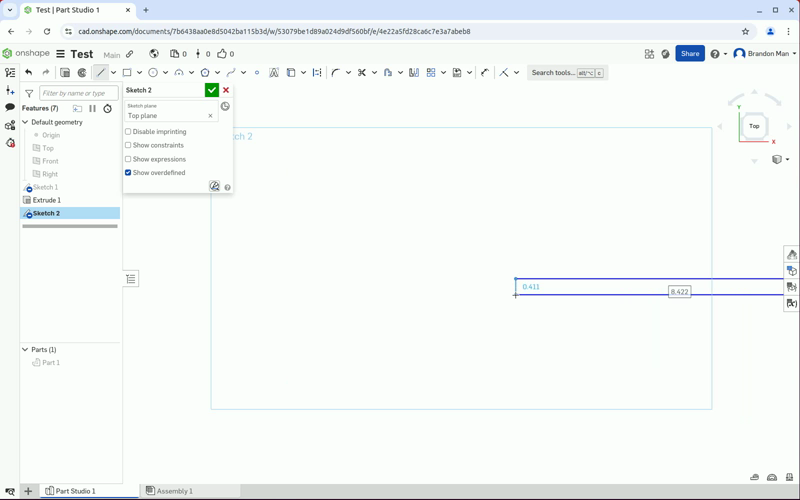
scroll(6)
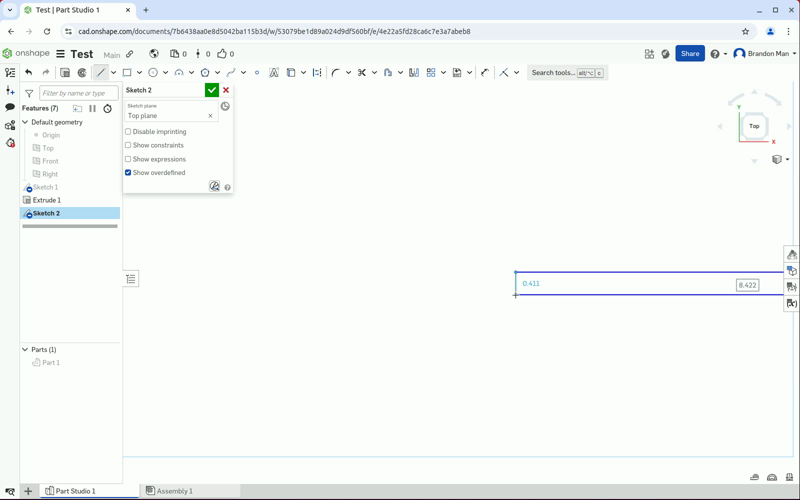
key_up(shift)
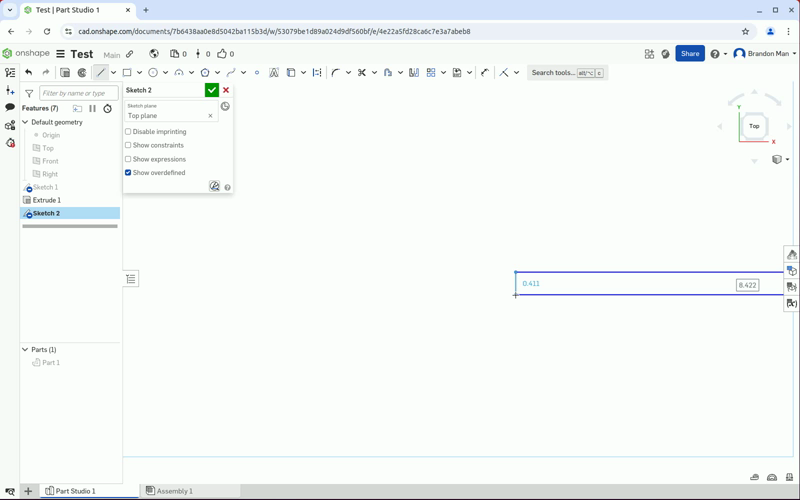
click(515, 294)
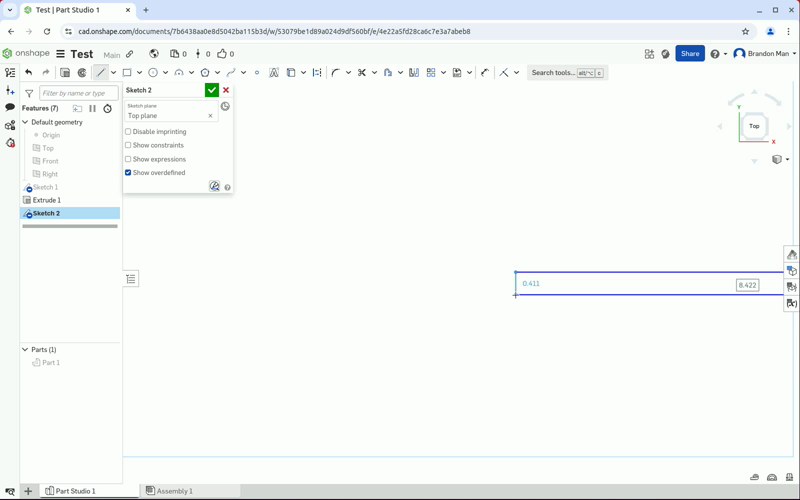
scroll(-6)
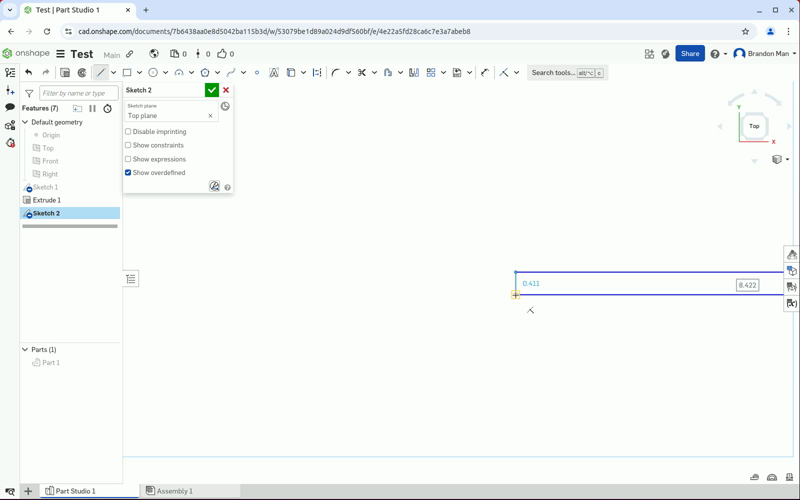
scroll(-6)
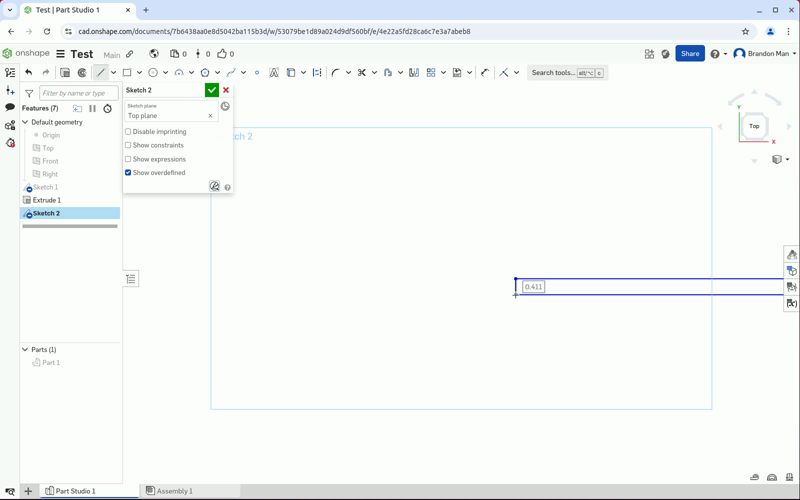
scroll(-6)
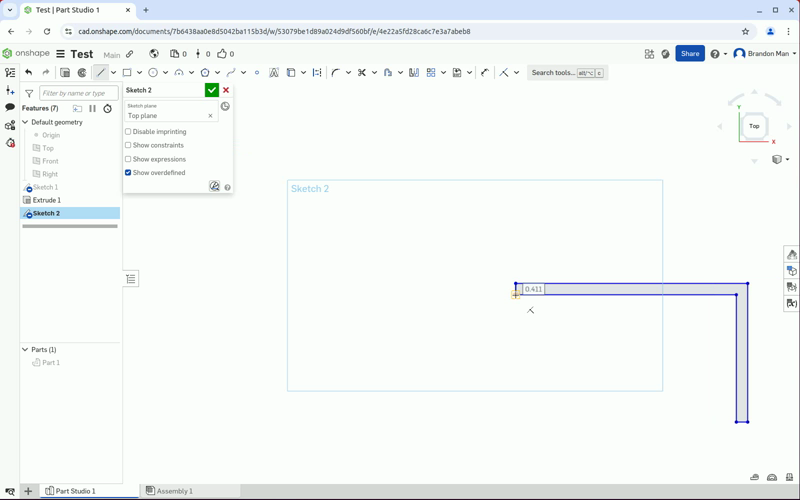
scroll(-6)
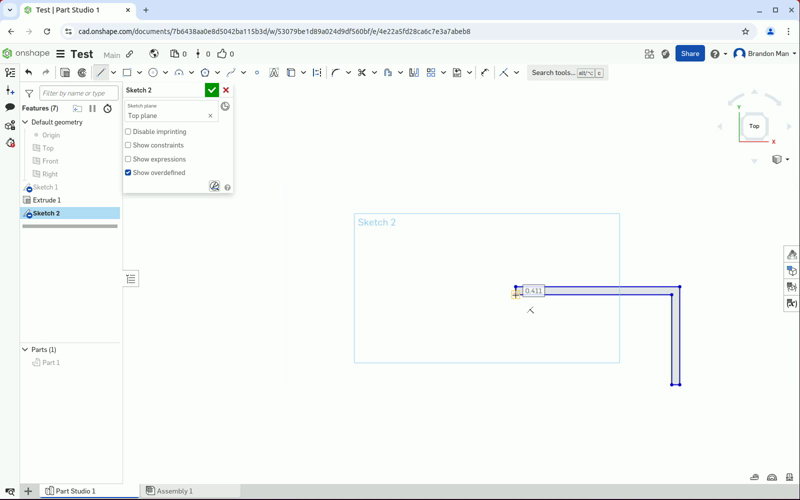
scroll(-6)
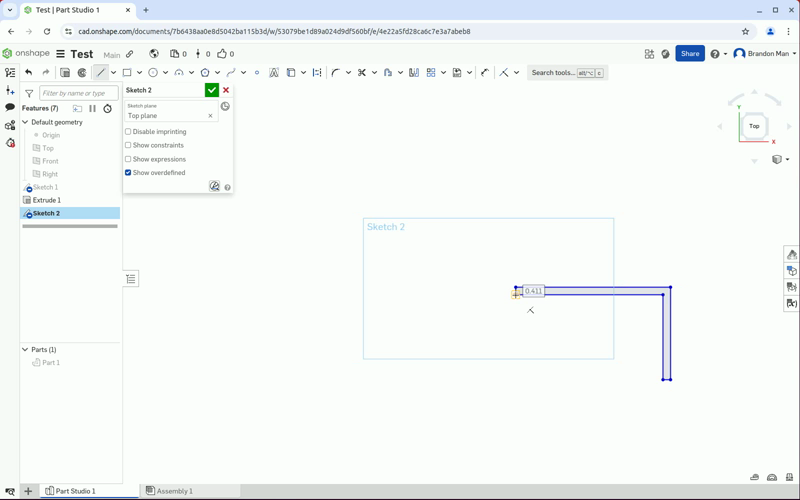
scroll(-6)
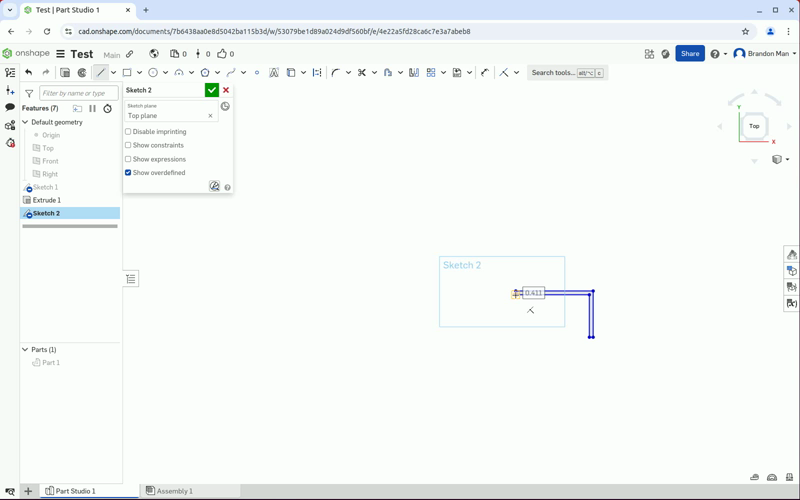
scroll(-6)
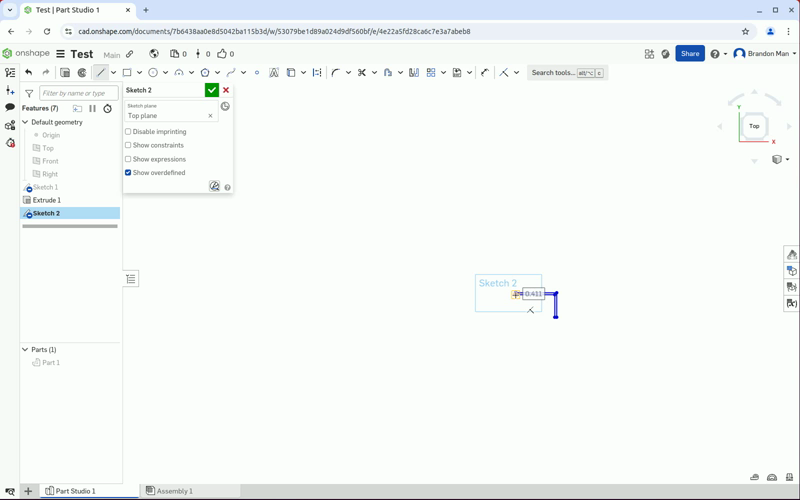
key(esc)
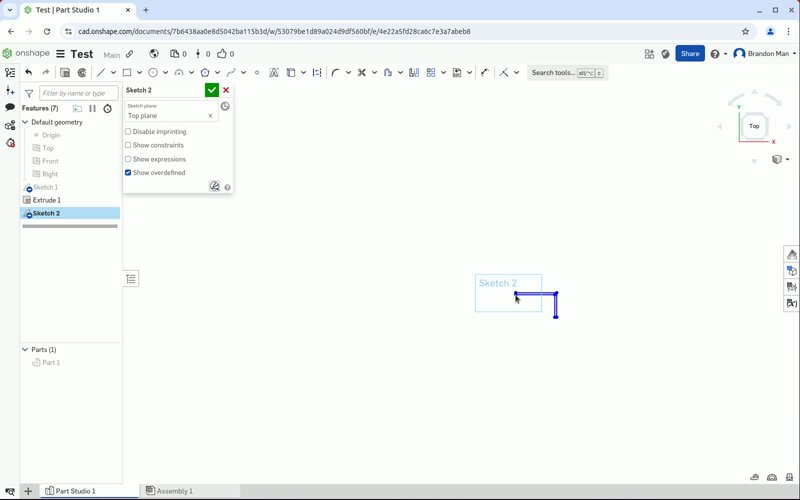
mouse_move(555, 299)
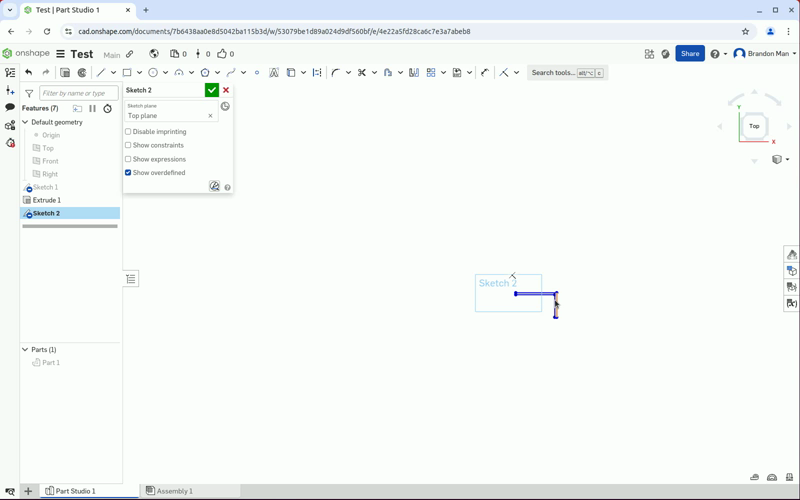
scroll(6)
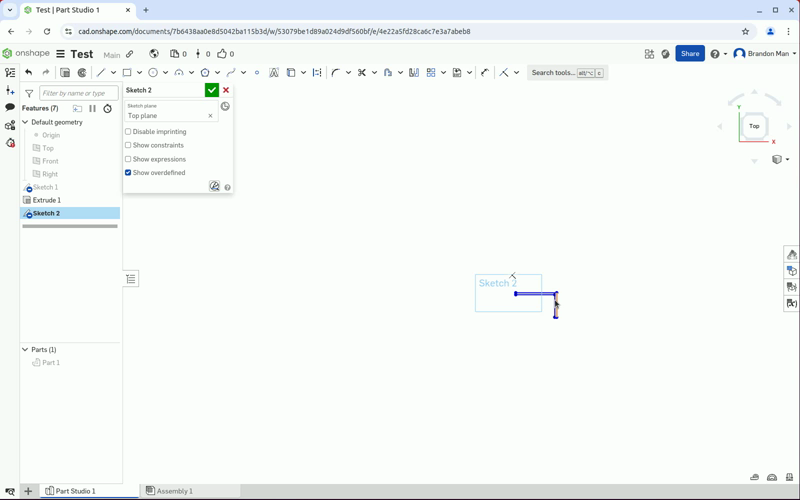
scroll(6)
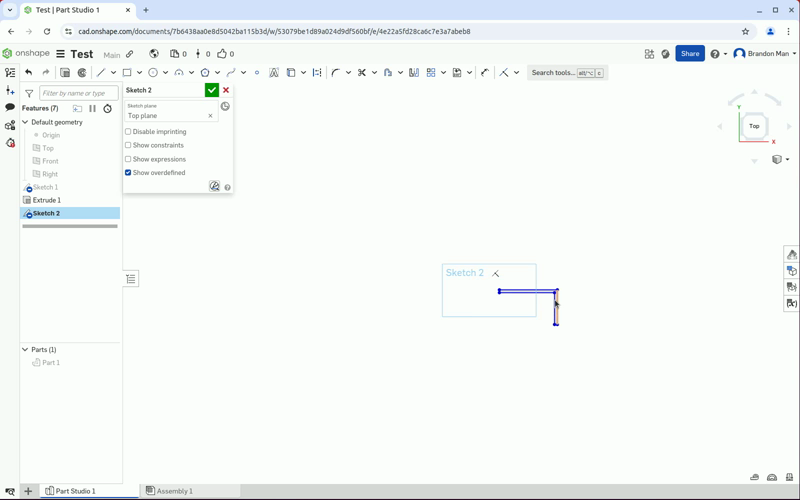
scroll(6)
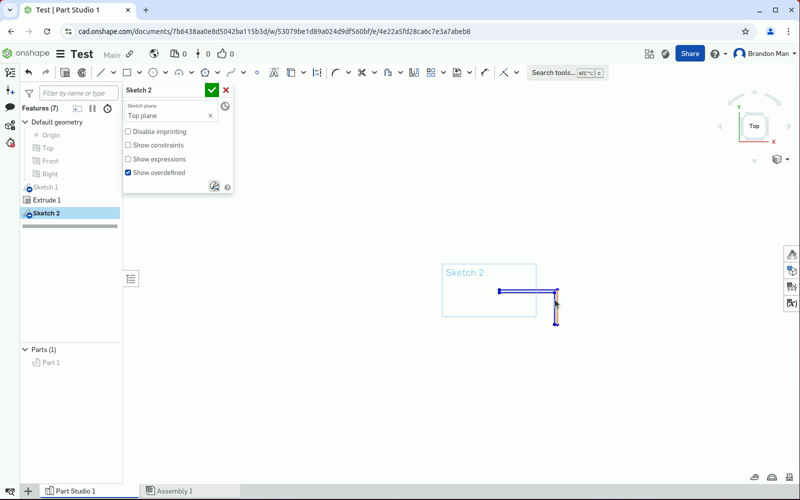
scroll(6)
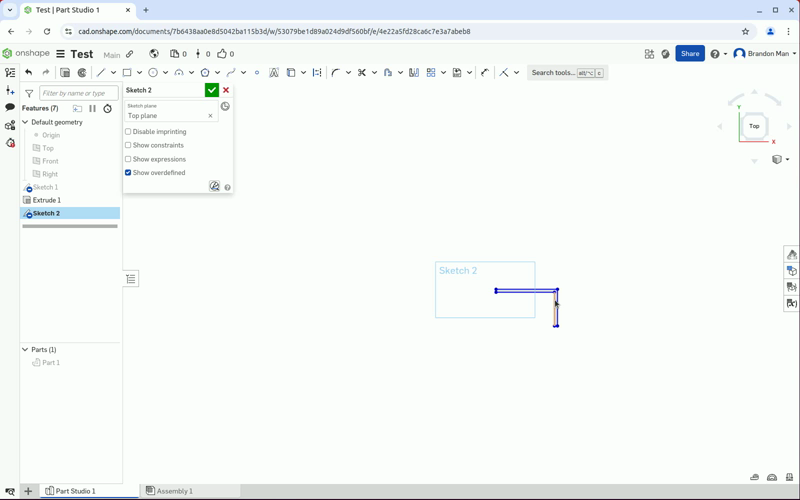
scroll(6)
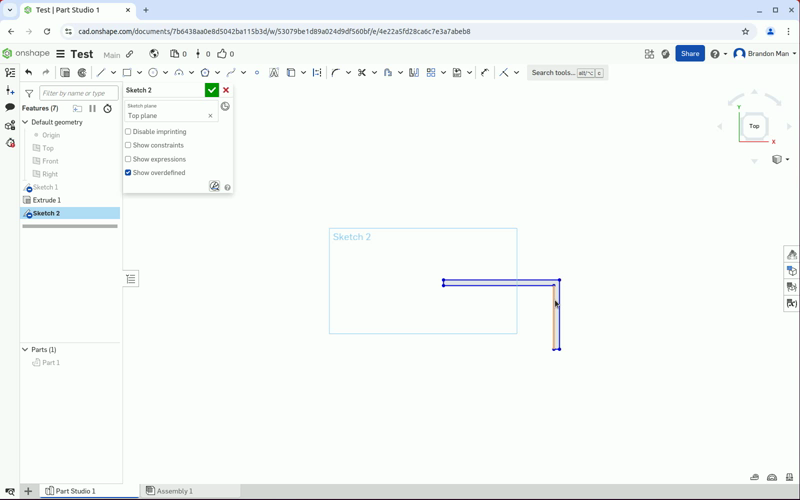
scroll(6)
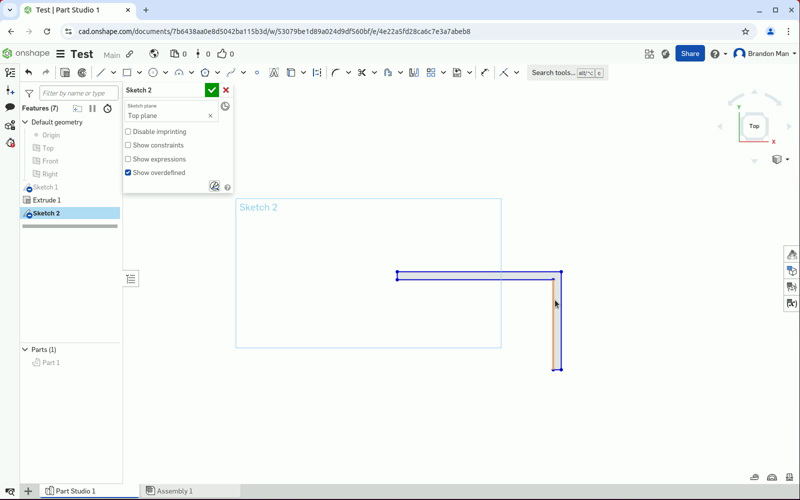
scroll(6)
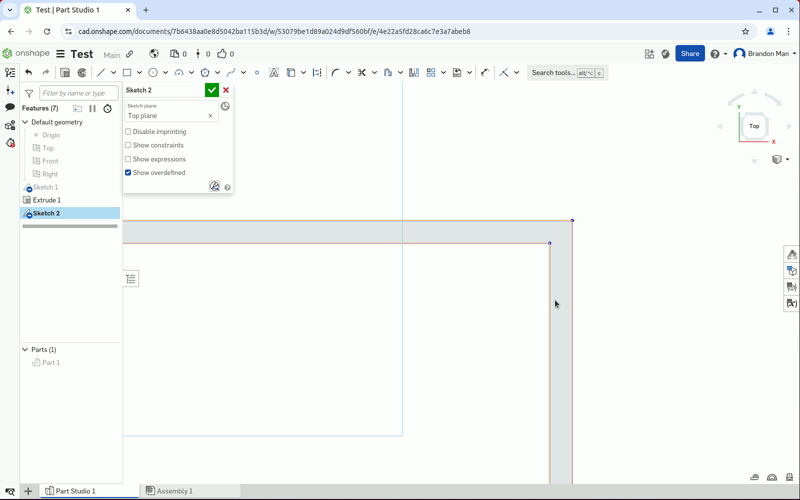
click(555, 299)
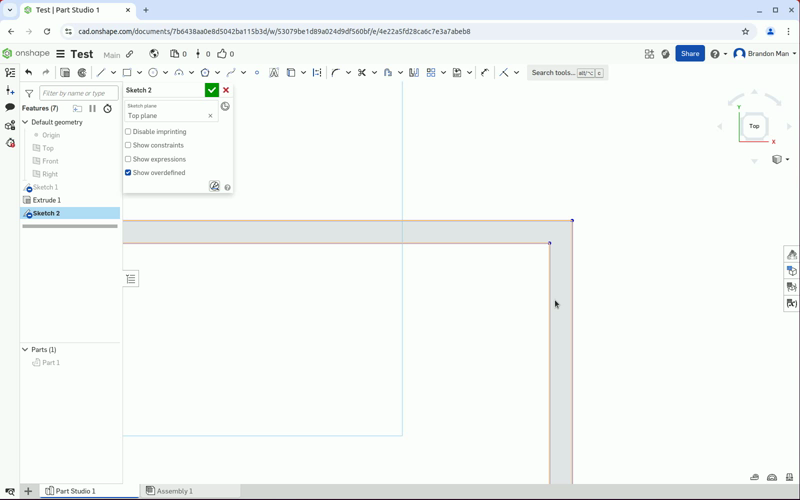
scroll(-6)
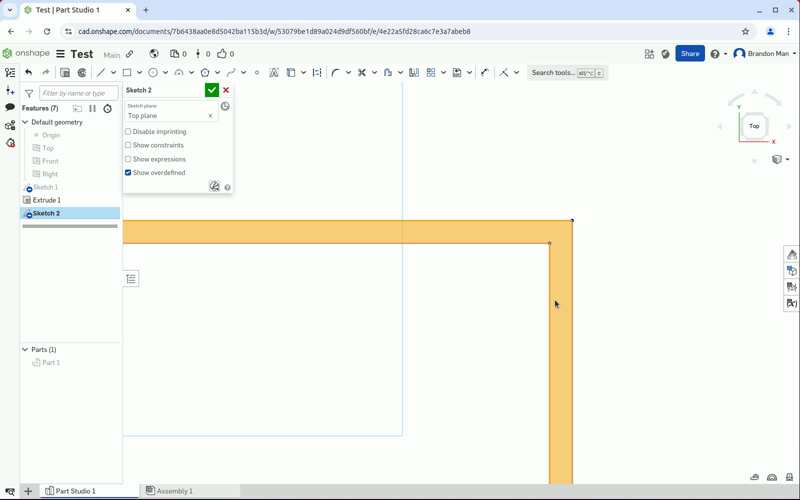
scroll(-6)
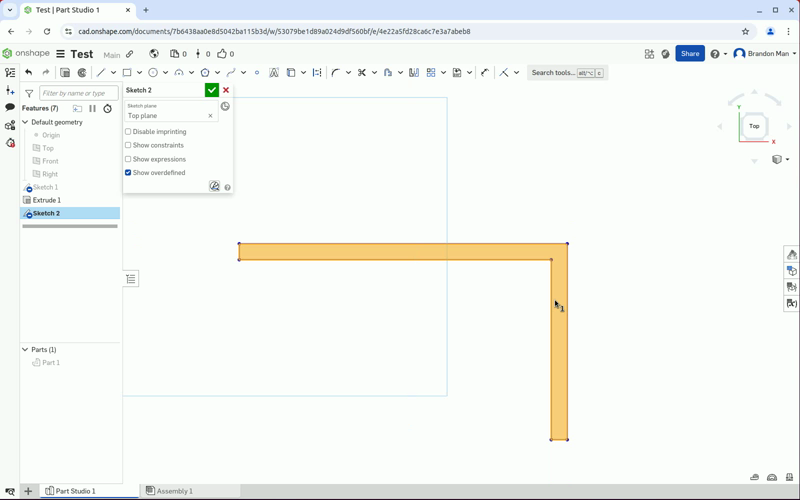
scroll(-6)
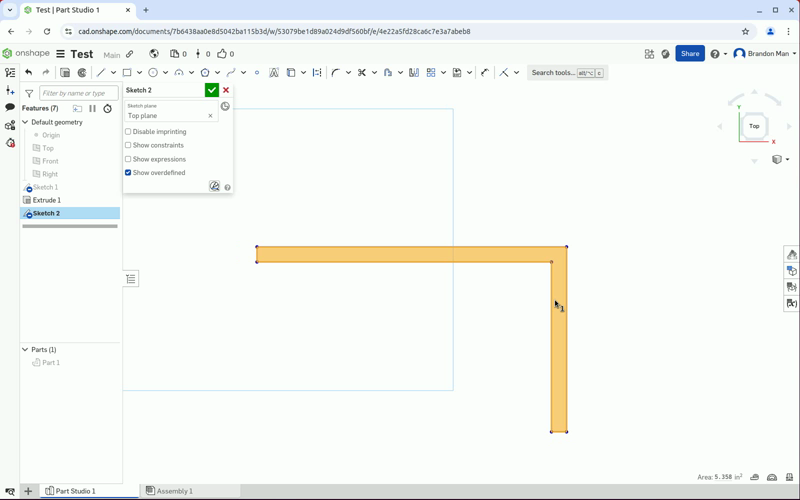
scroll(-6)
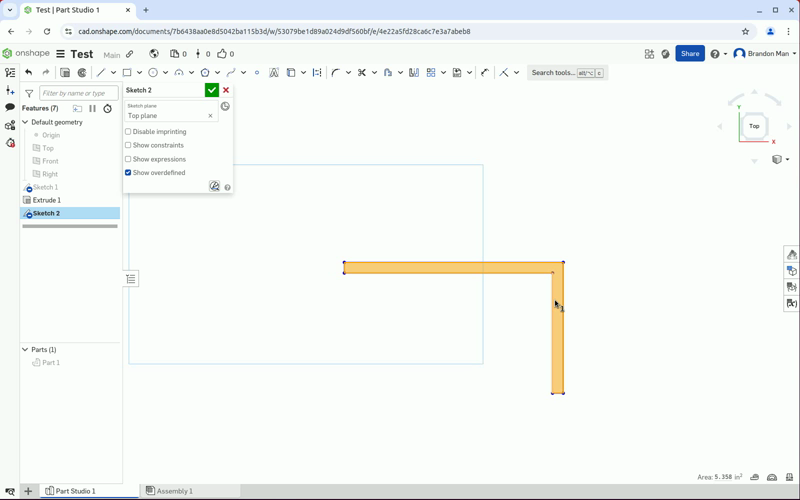
scroll(-6)
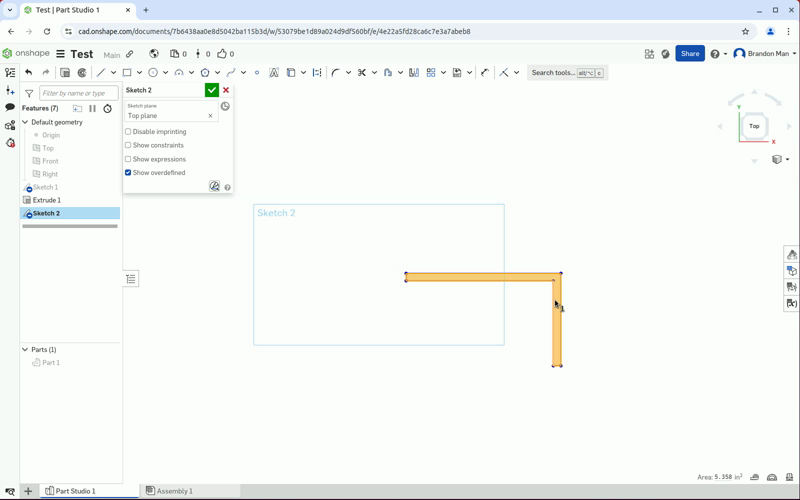
scroll(-6)
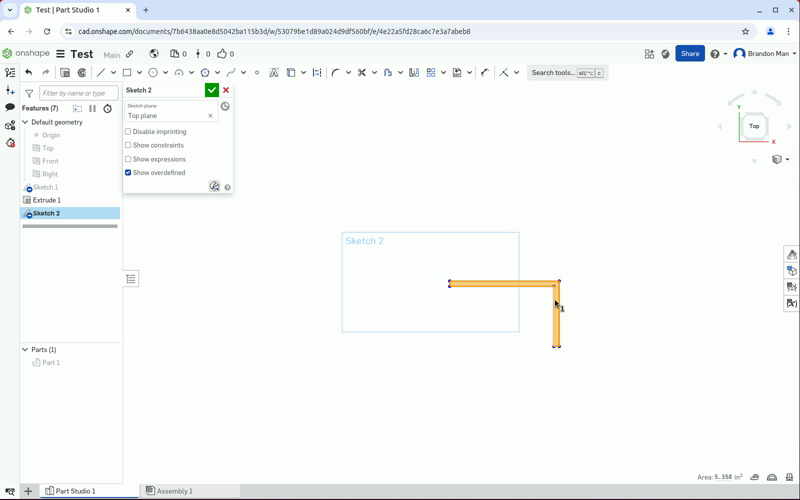
scroll(-6)
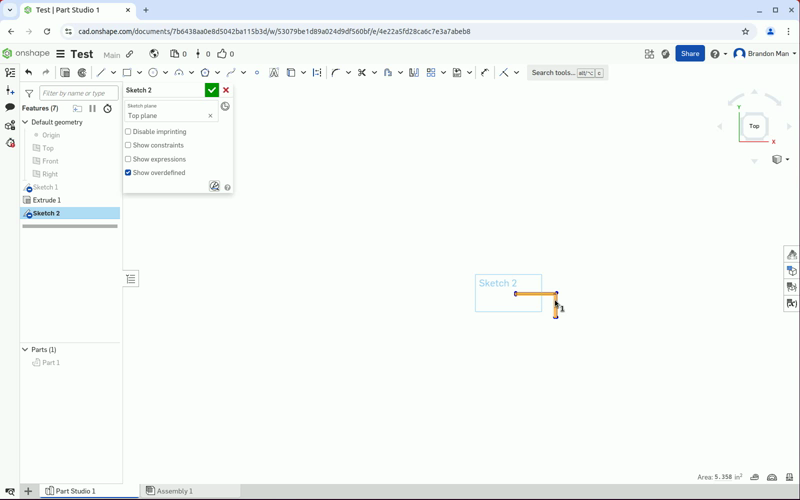
mouse_move(73, 352)
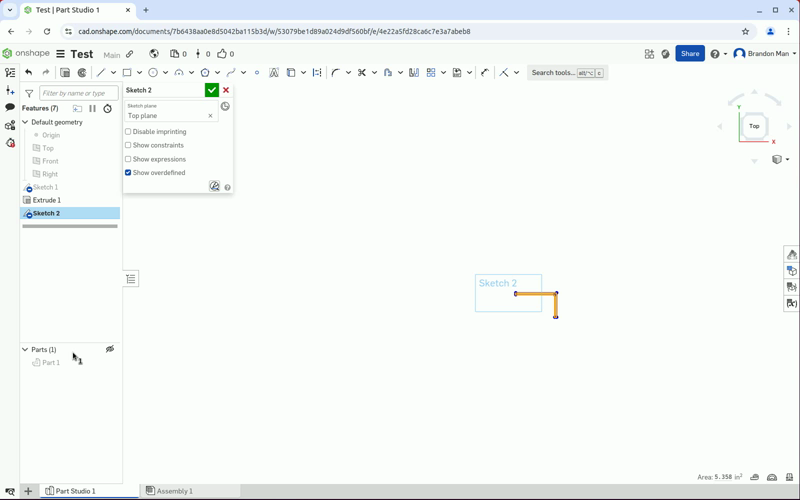
key(shift+y)
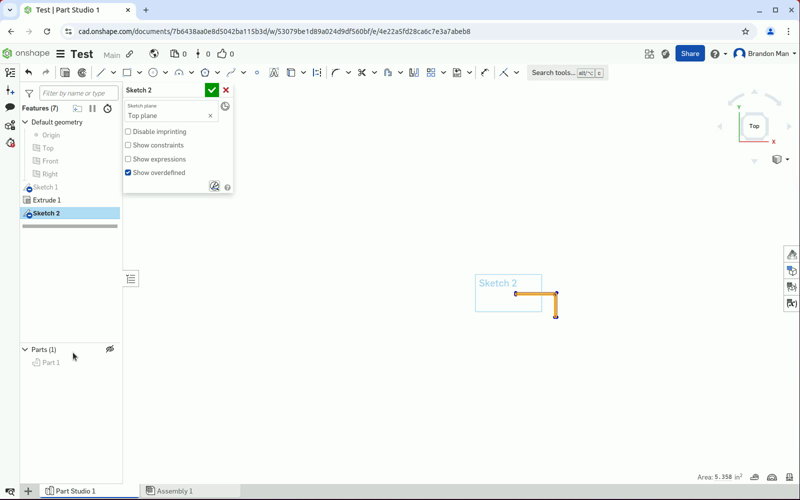
key(shift+e)
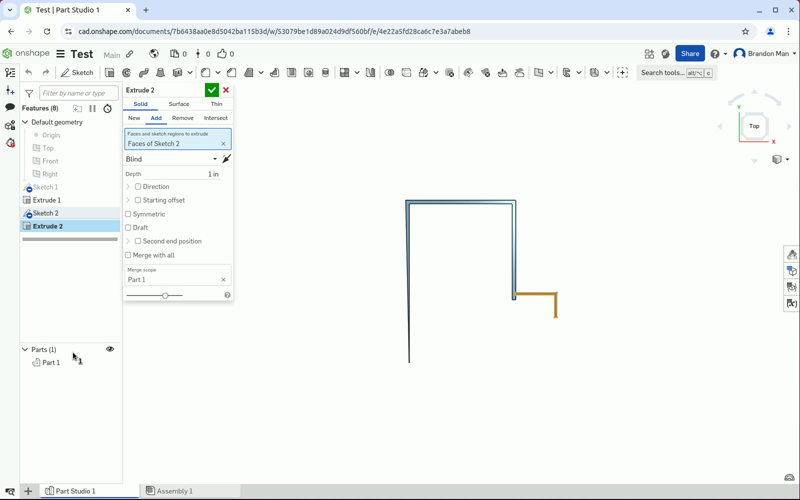
mouse_move(143, 106)
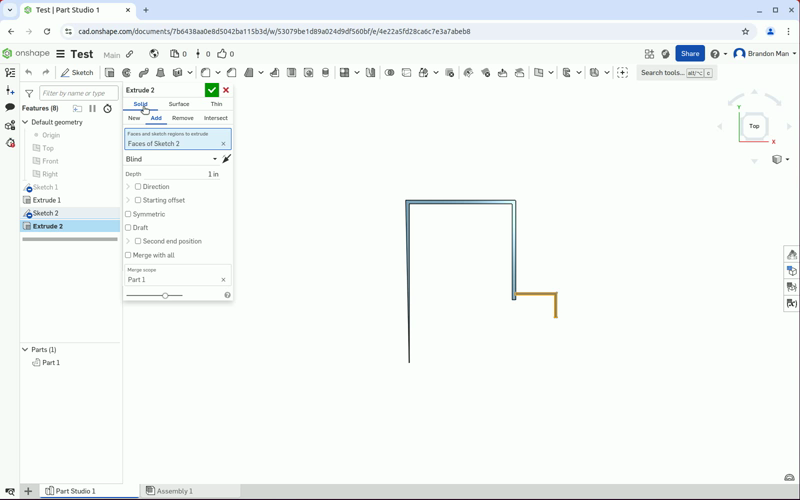
click(143, 106)
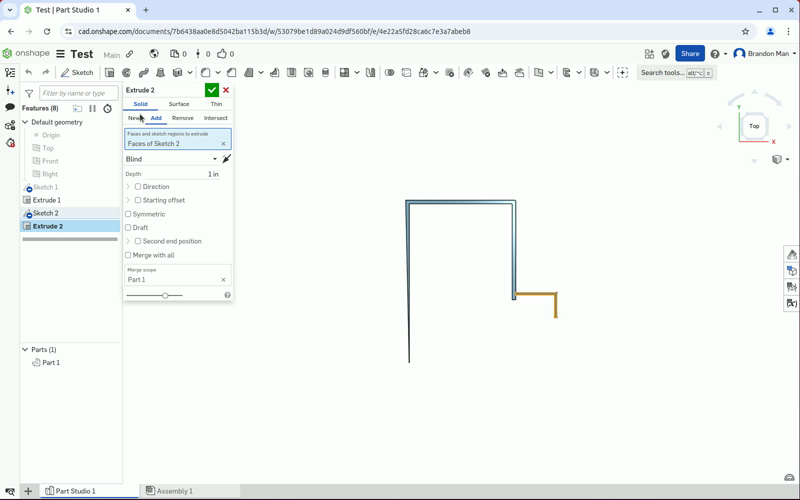
mouse_move(137, 120)
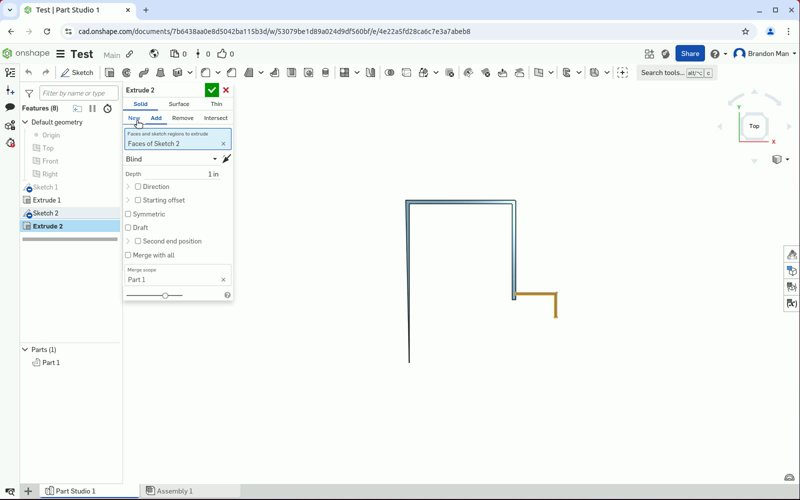
click(137, 120)
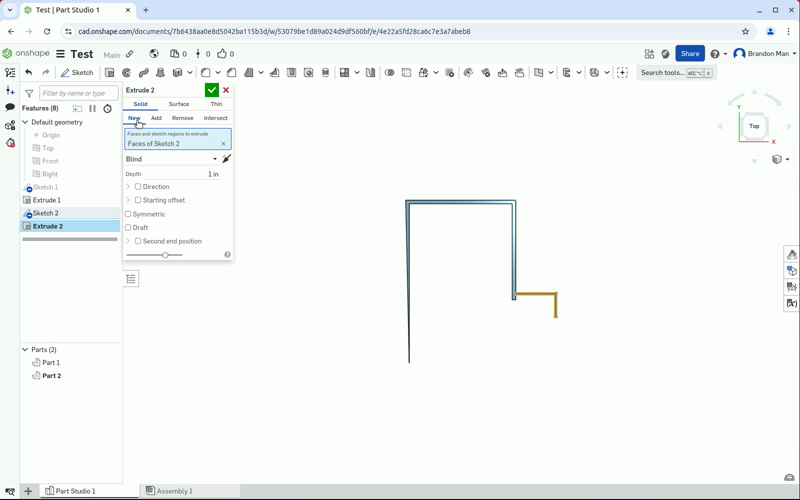
key(tab, 4)
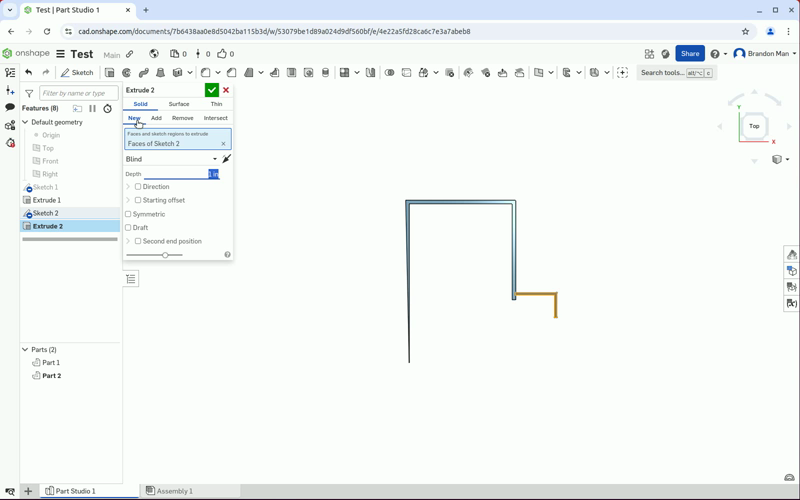
text(6.258)
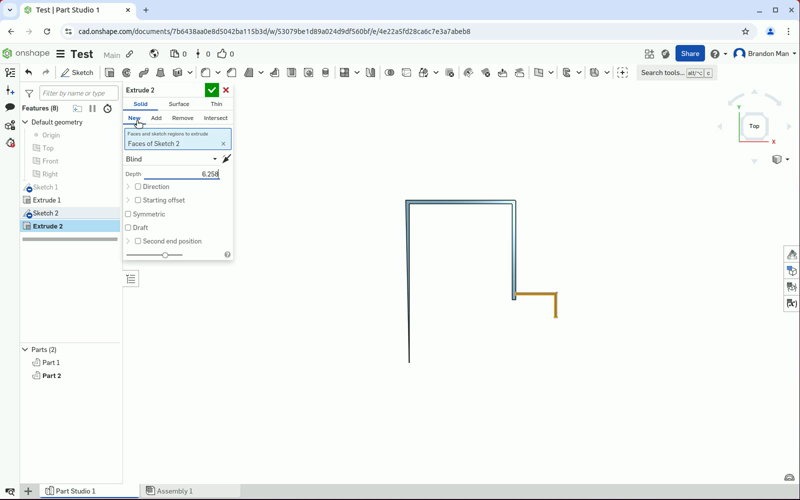
key(enter)
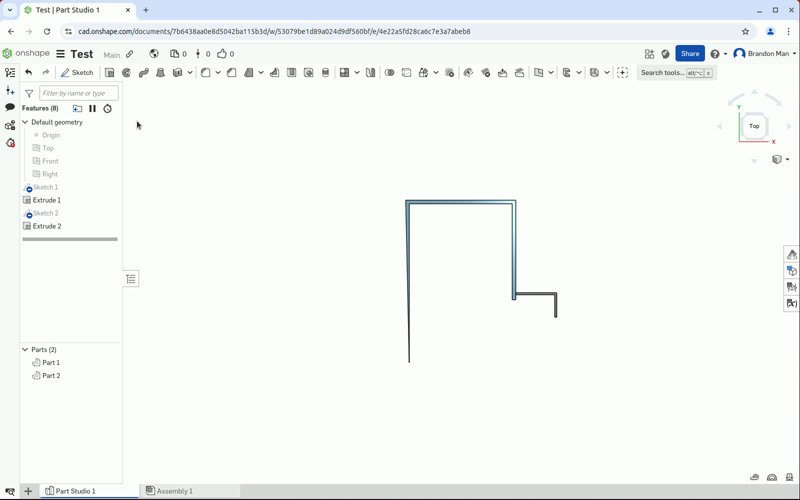
key(shift+h)
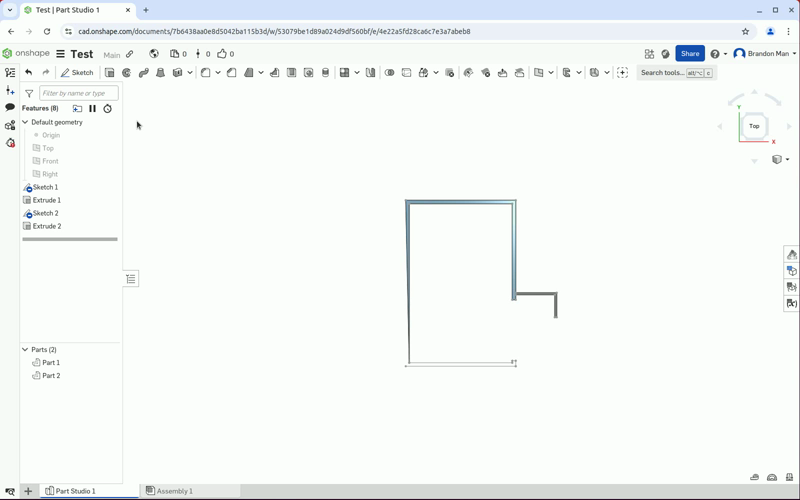
key(shift+h)
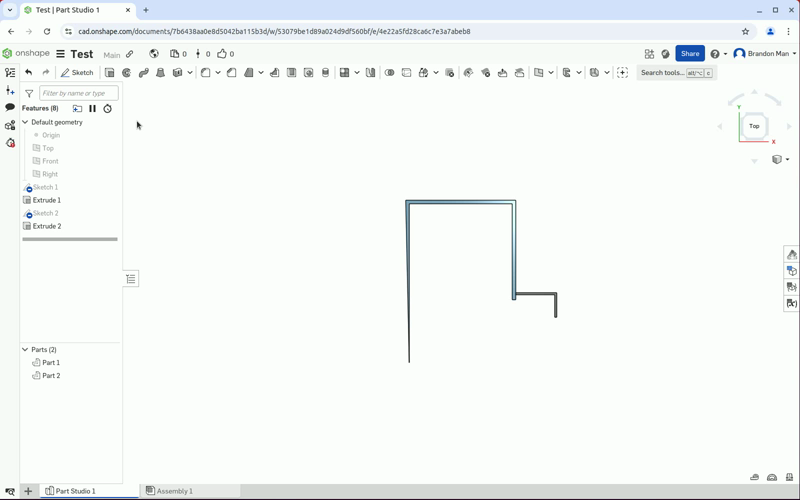
mouse_move(73, 189)
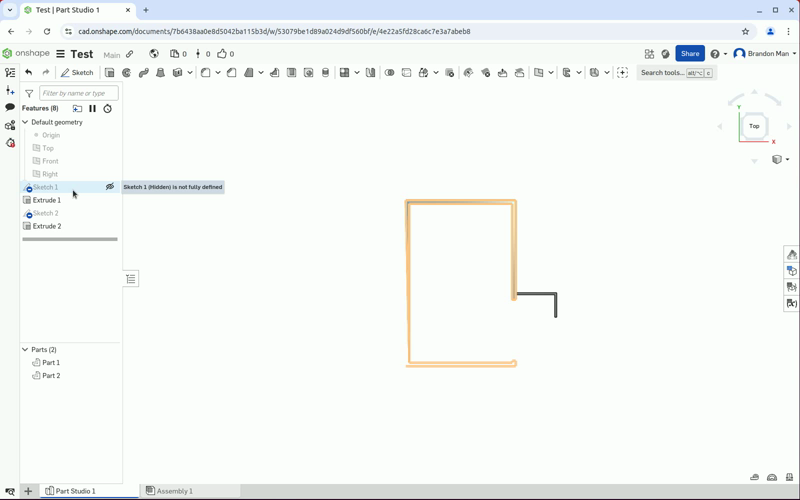
click(73, 189)
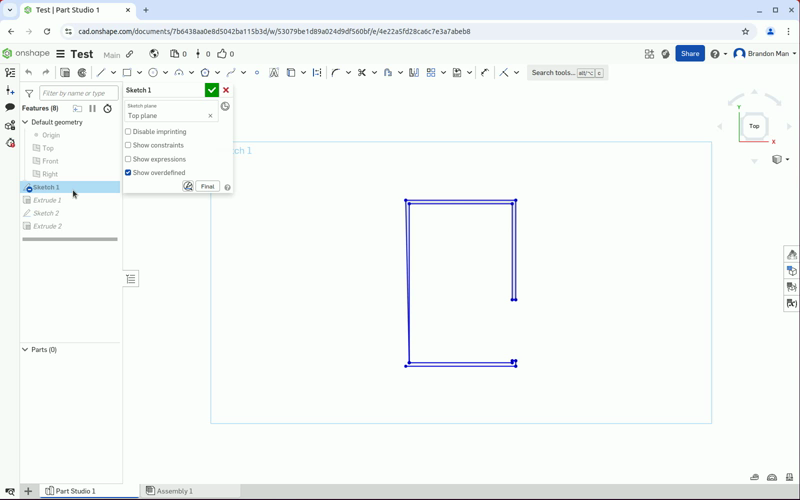
mouse_move(229, 92)
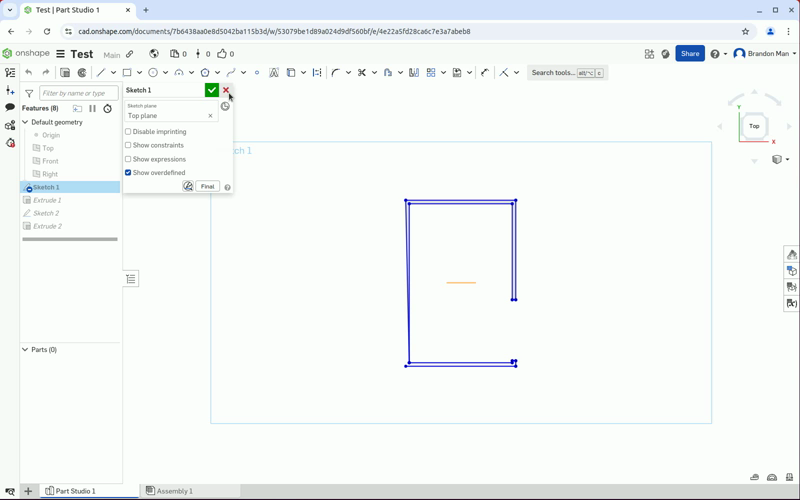
click(229, 92)
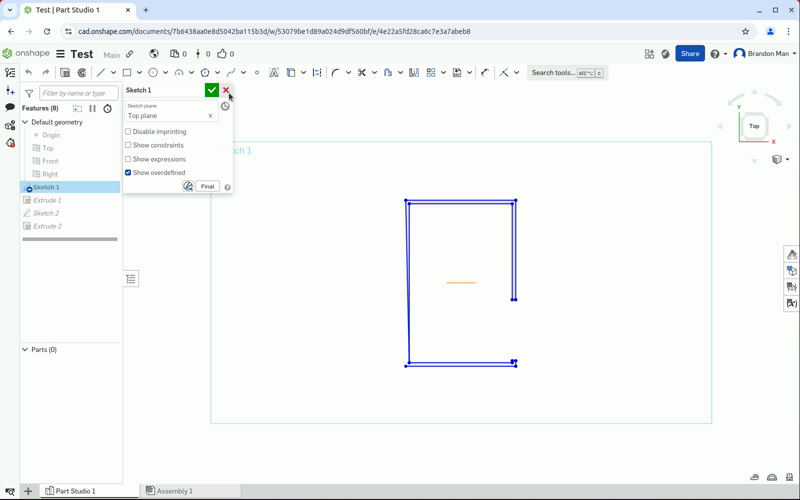
key(shift+s)
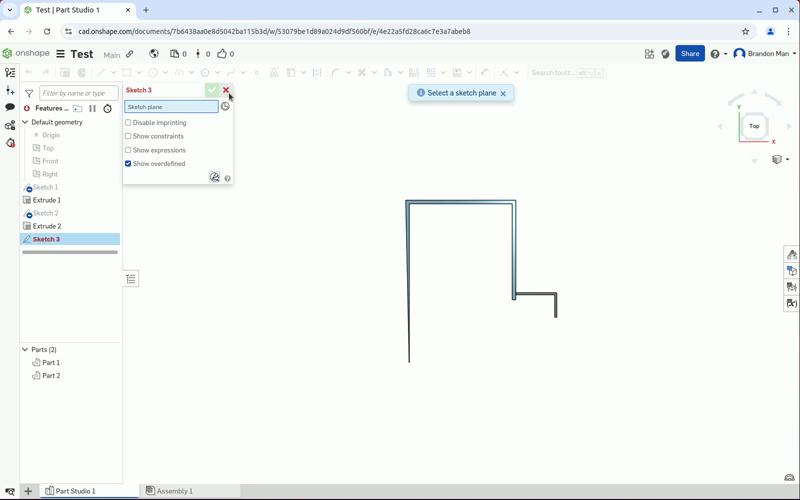
mouse_move(73, 150)
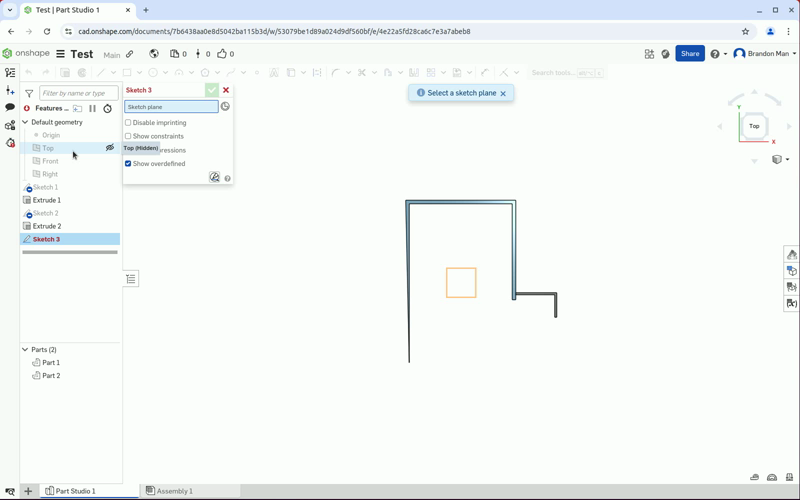
click(73, 150)
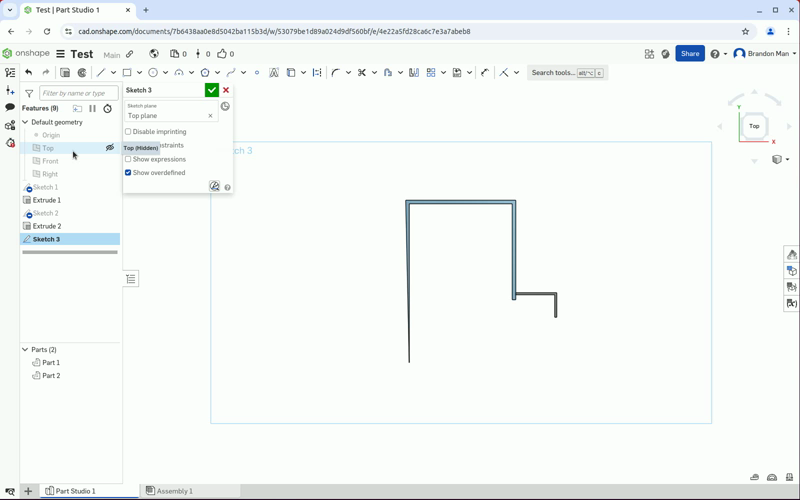
mouse_move(73, 352)
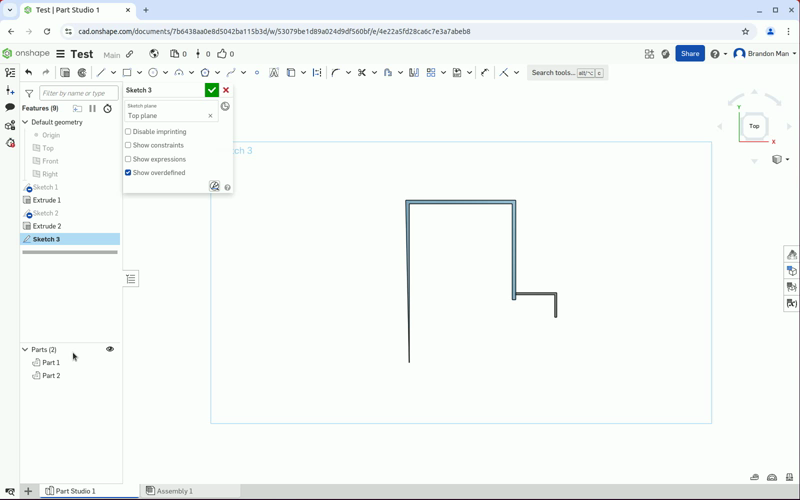
key(y)
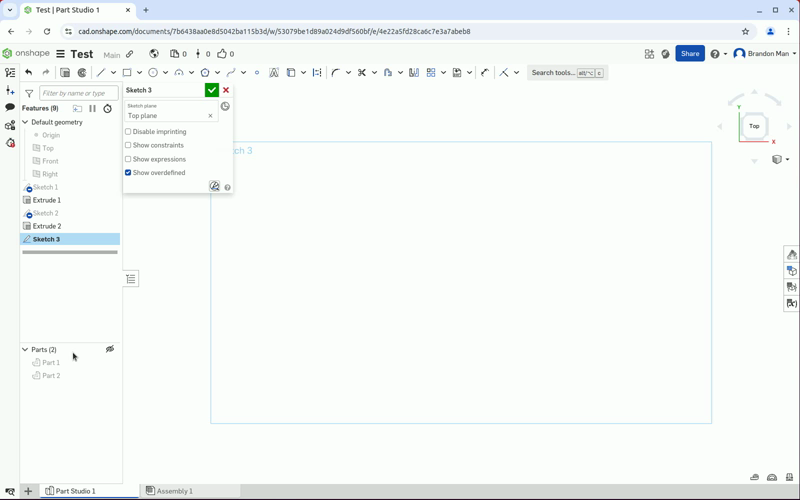
key(l)
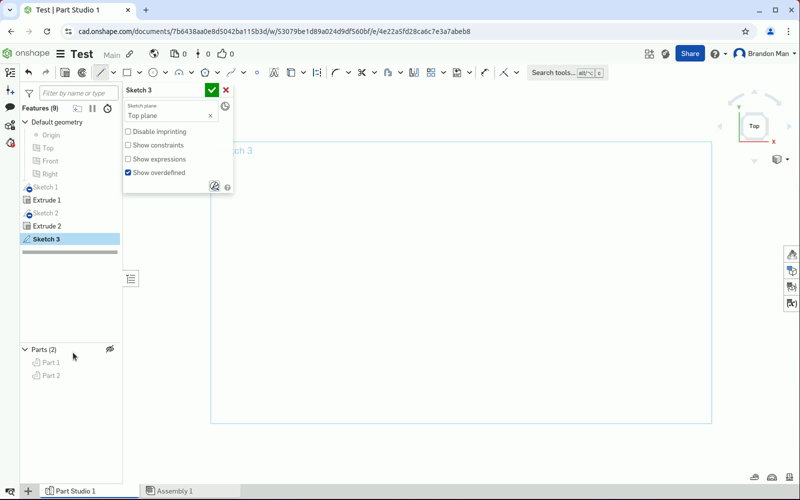
key_down(shift)
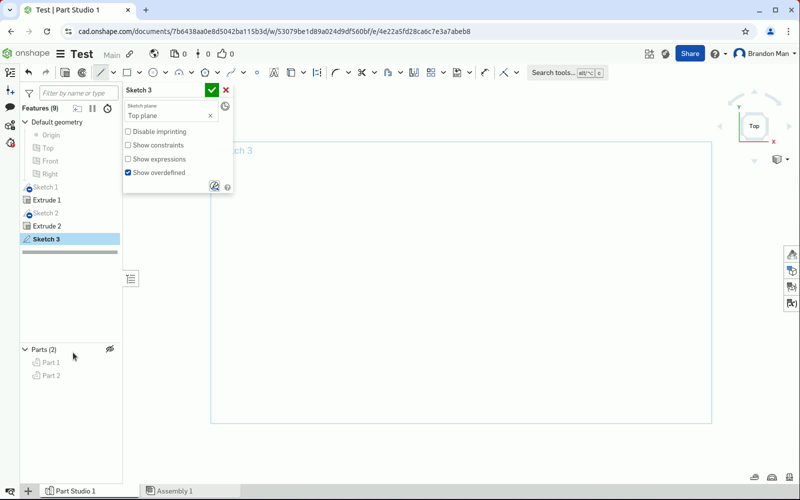
mouse_move(515, 366)
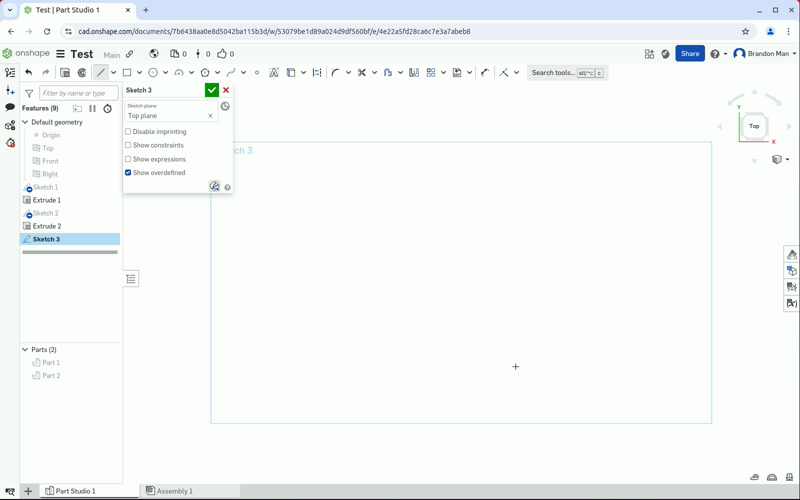
click(515, 366)
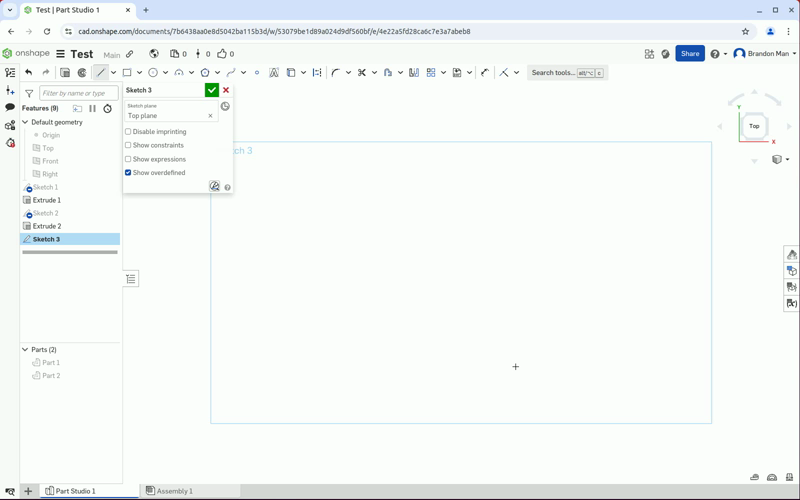
key_up(shift)
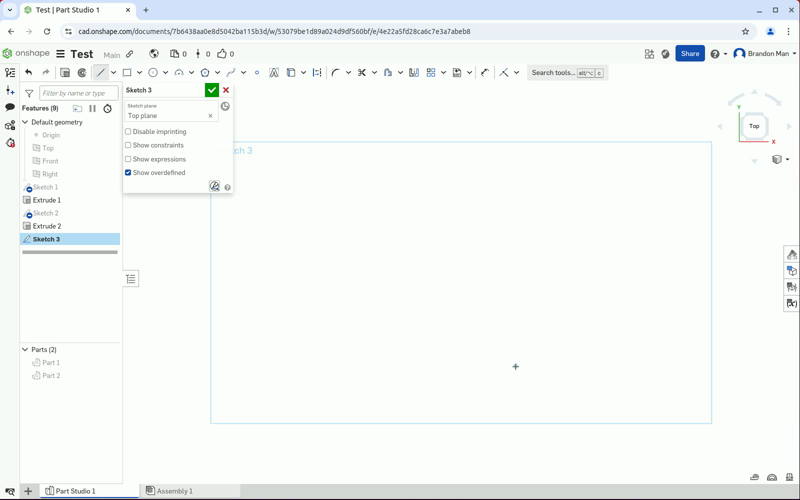
key_down(shift)
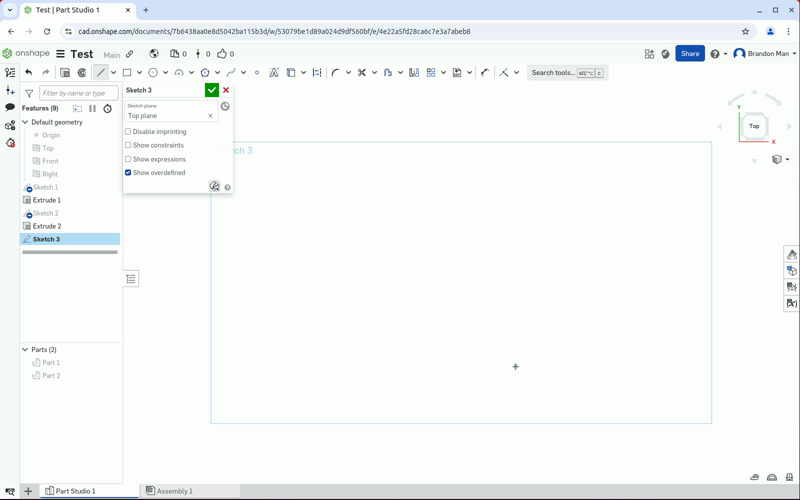
mouse_move(545, 366)
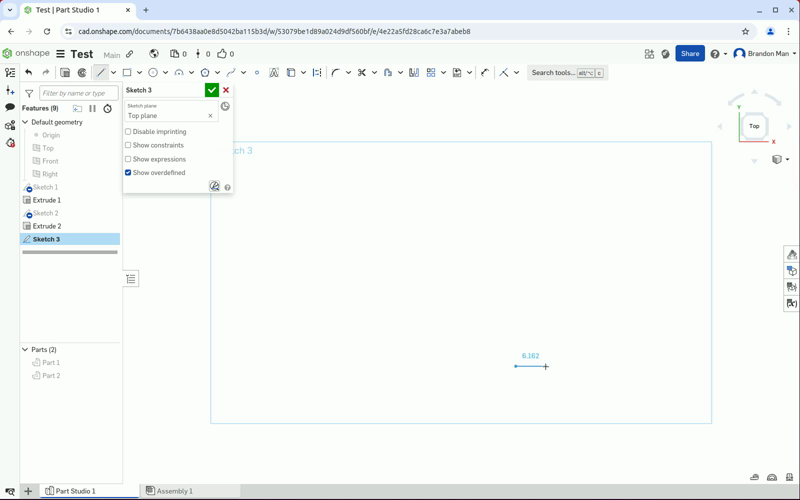
mouse_move(556, 366)
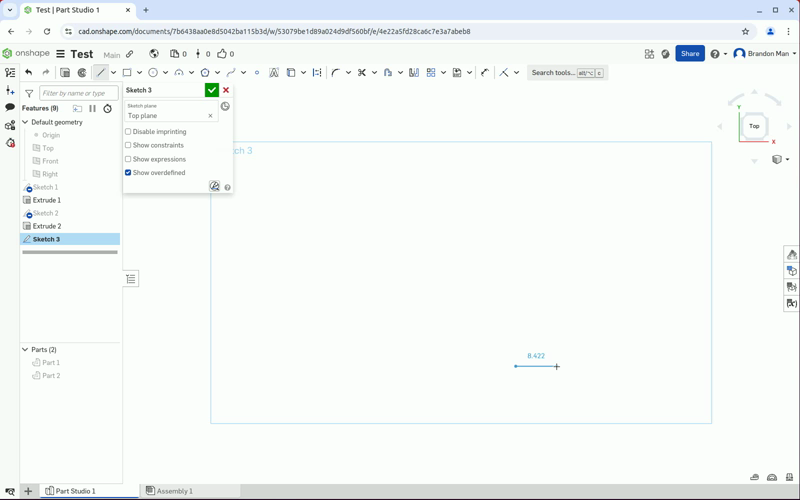
click(556, 366)
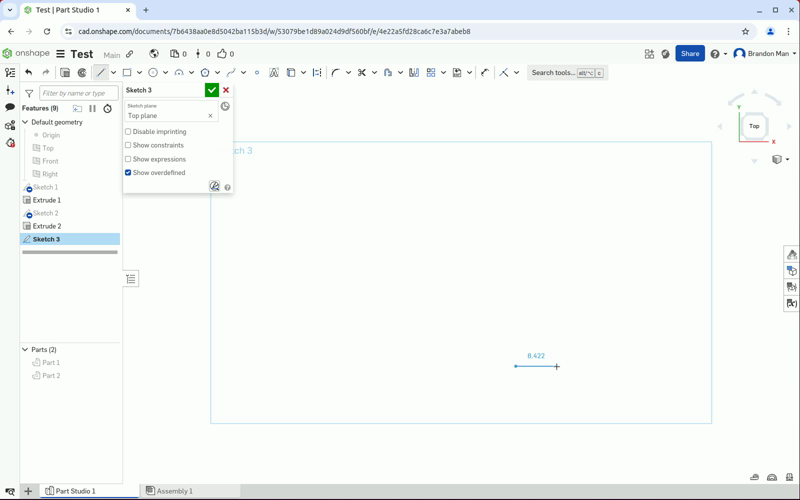
key_up(shift)
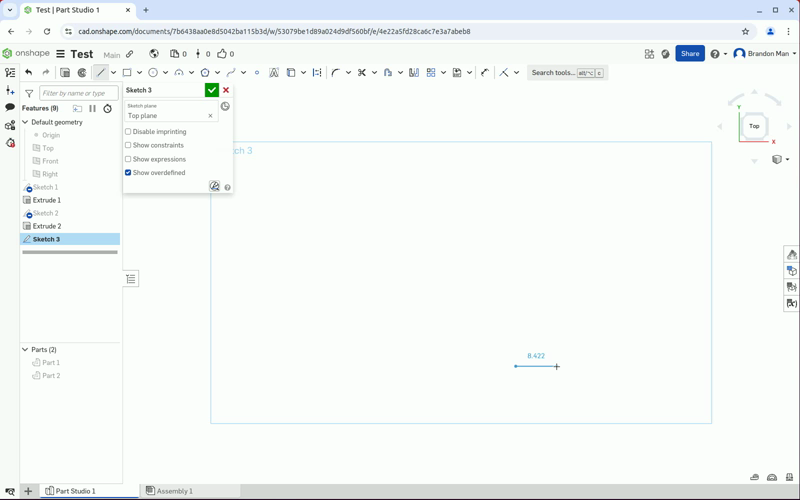
key_down(shift)
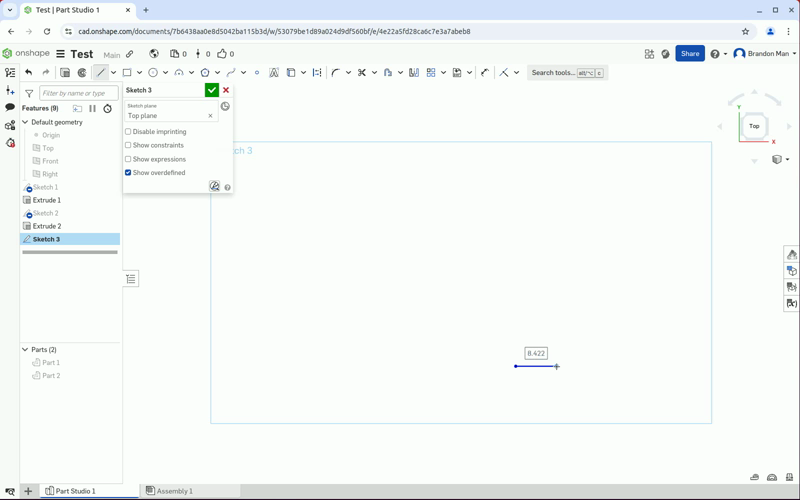
mouse_move(586, 366)
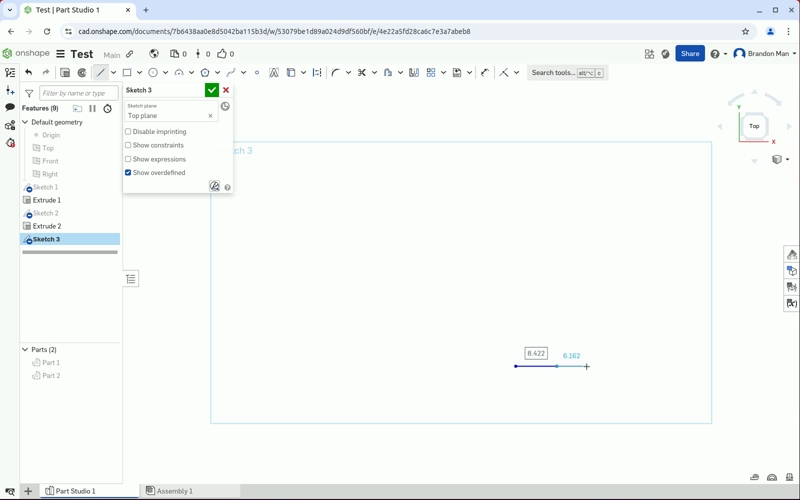
mouse_move(556, 341)
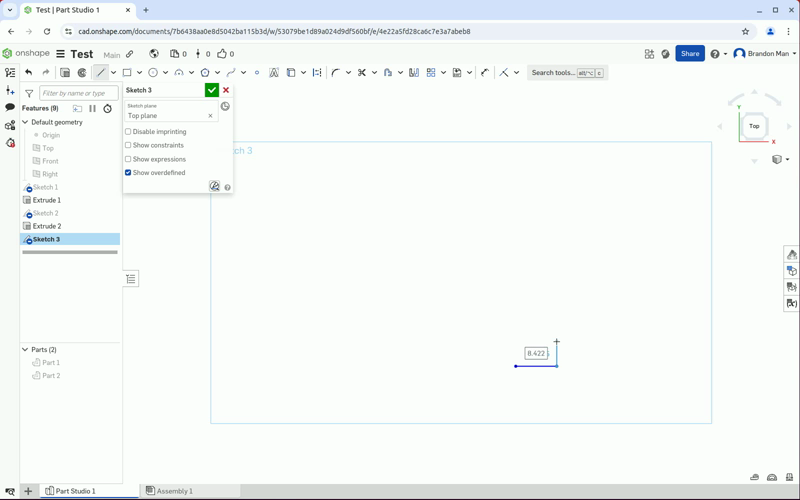
click(556, 341)
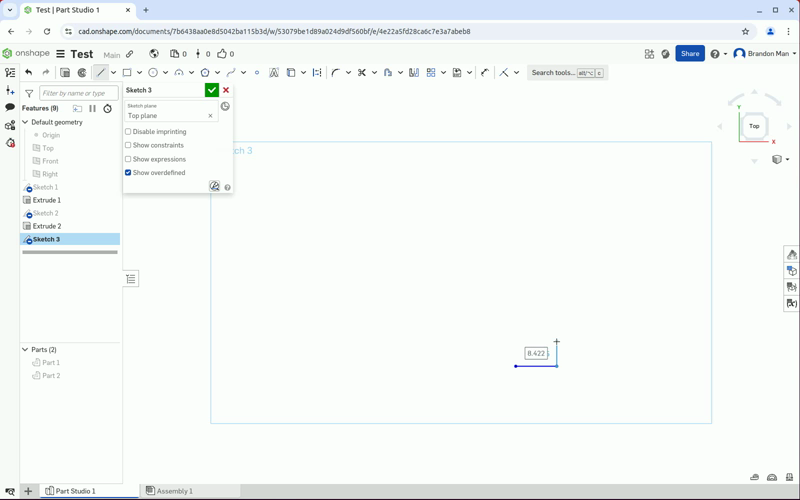
key_up(shift)
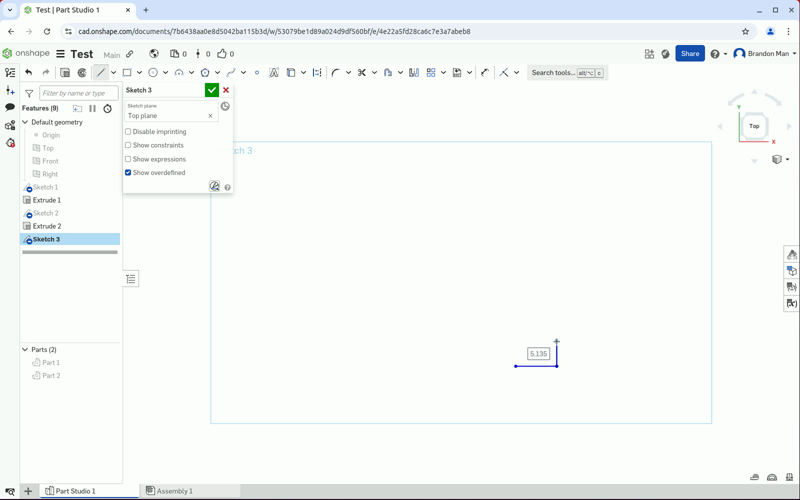
key_down(shift)
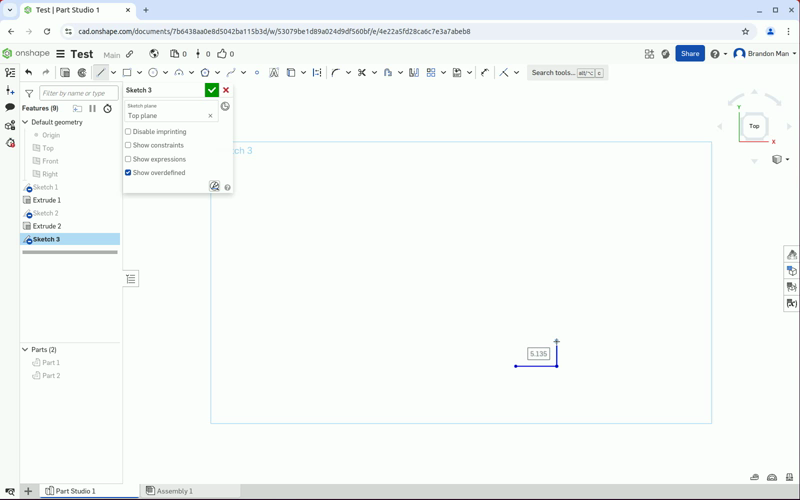
mouse_move(586, 341)
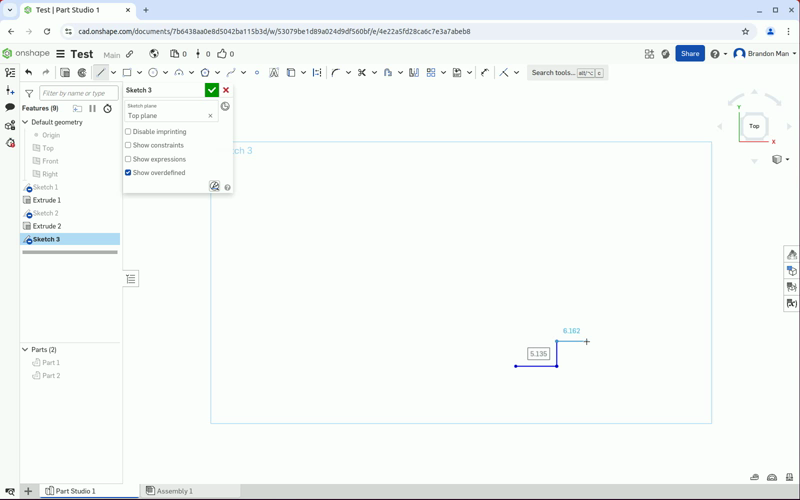
mouse_move(554, 341)
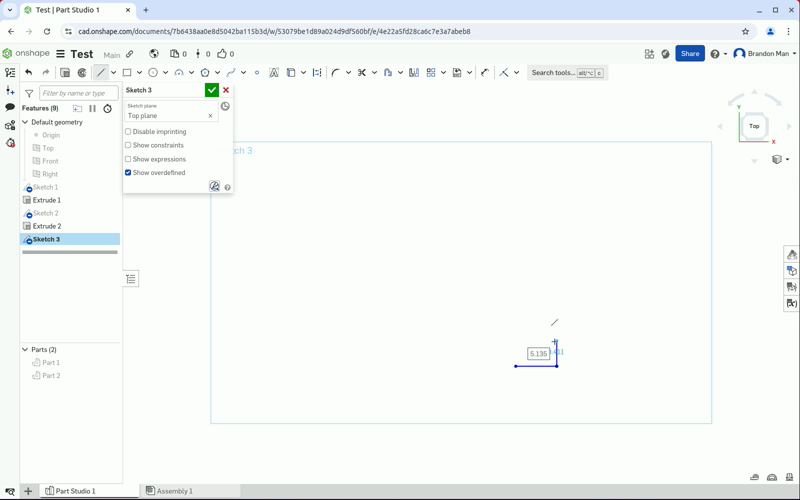
scroll(6)
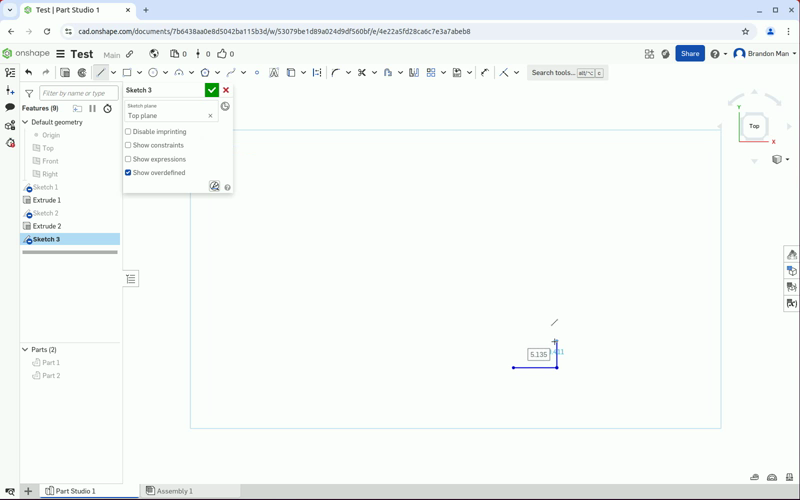
scroll(6)
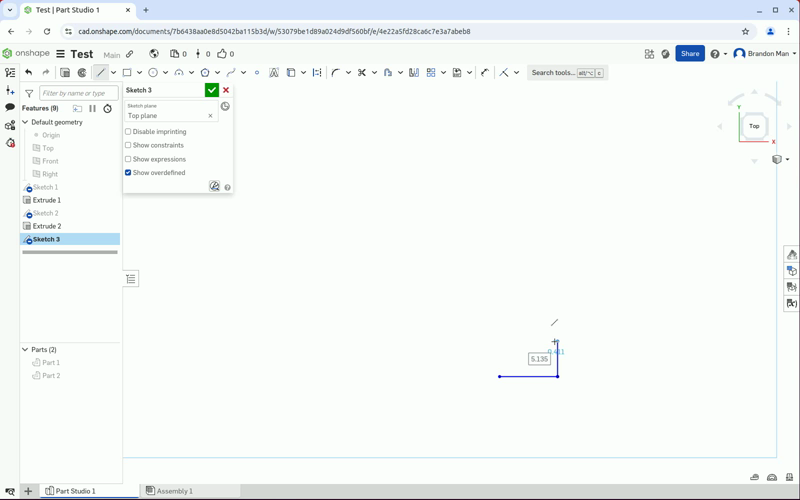
scroll(6)
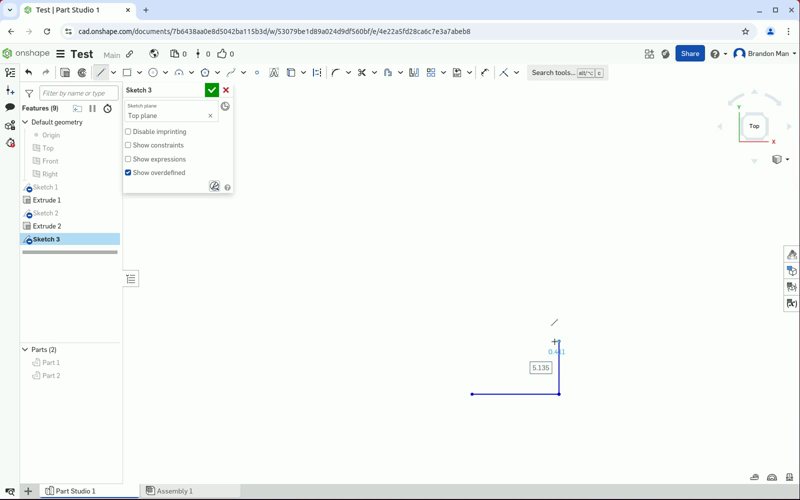
scroll(6)
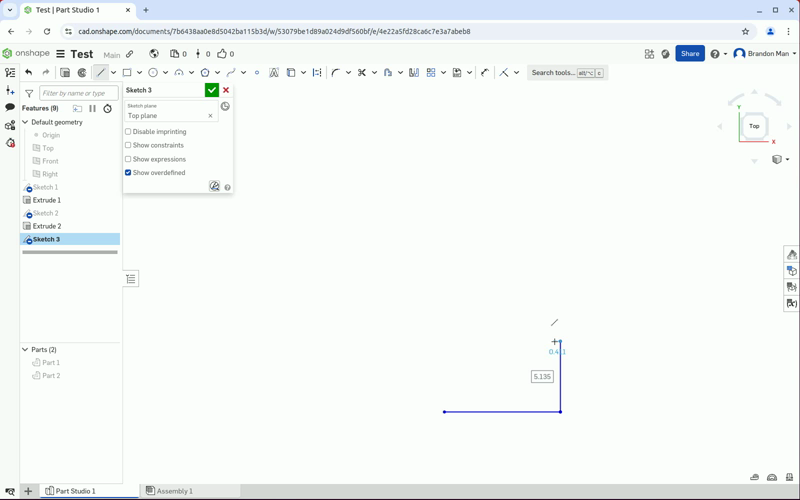
scroll(6)
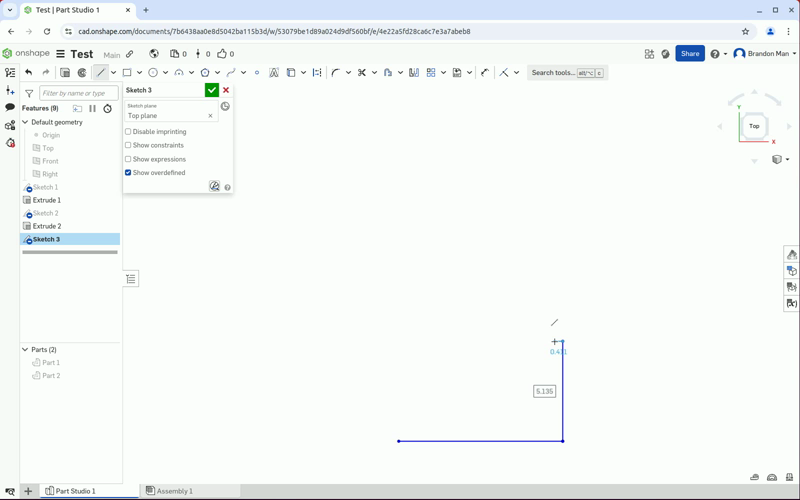
scroll(6)
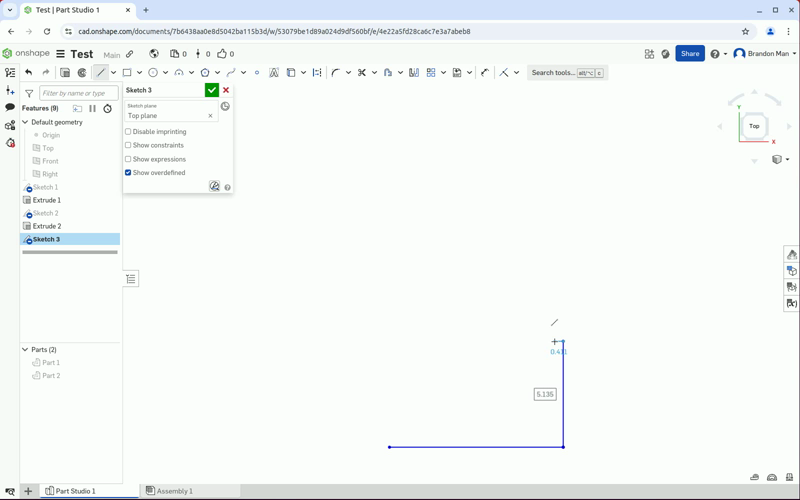
scroll(6)
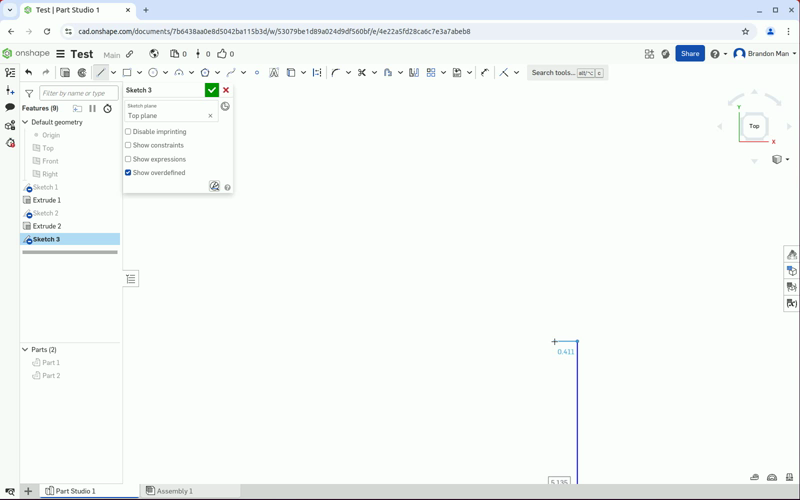
click(554, 341)
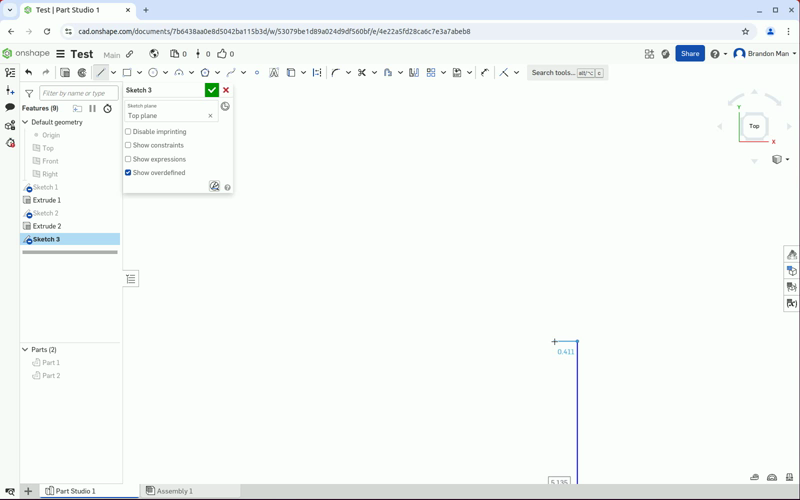
scroll(-6)
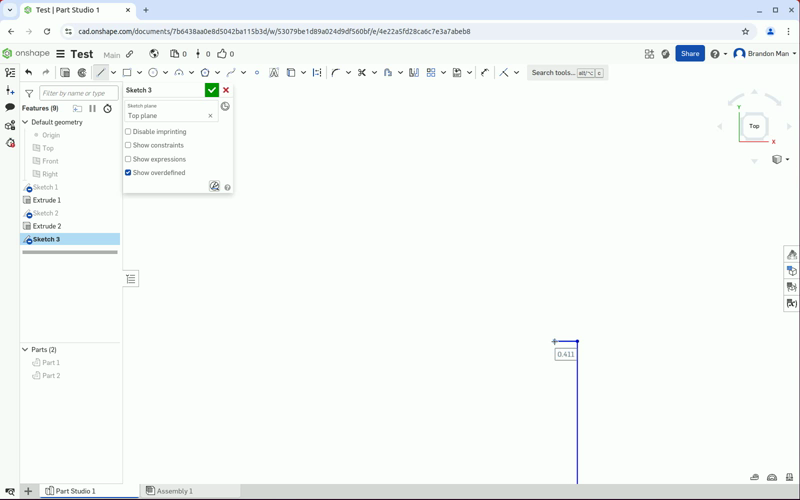
scroll(-6)
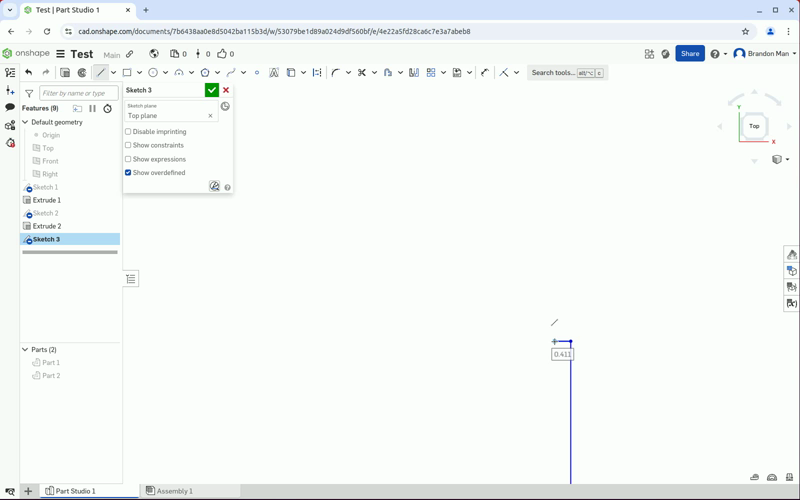
scroll(-6)
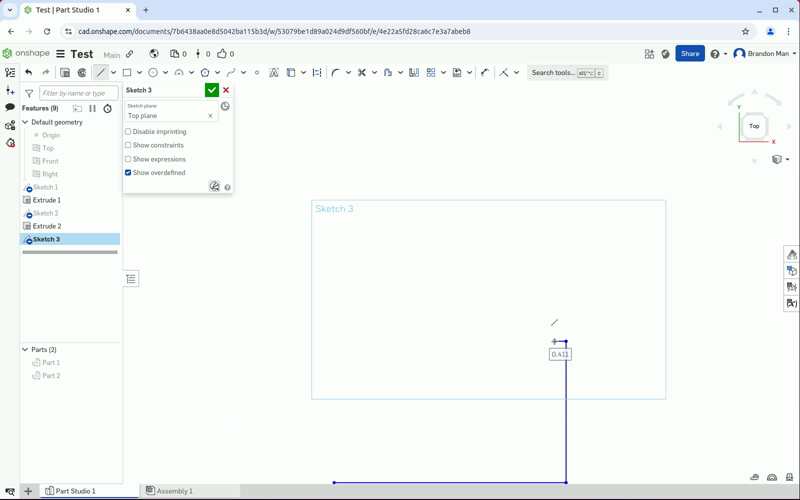
scroll(-6)
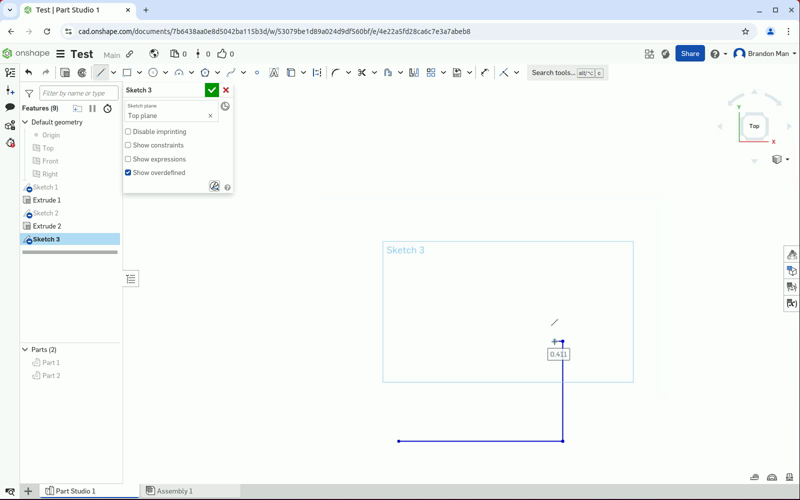
scroll(-6)
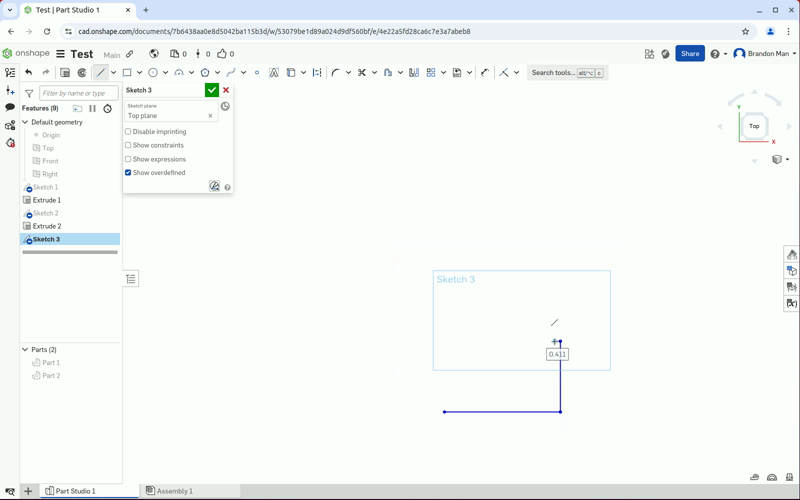
scroll(-6)
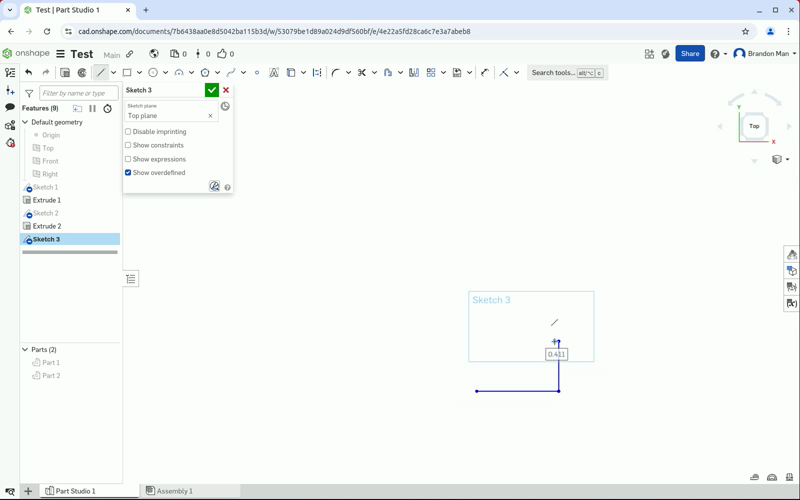
scroll(-6)
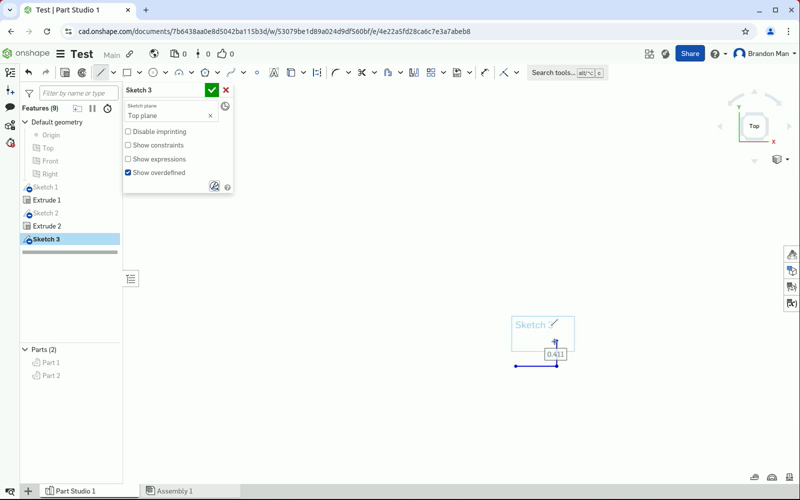
key_up(shift)
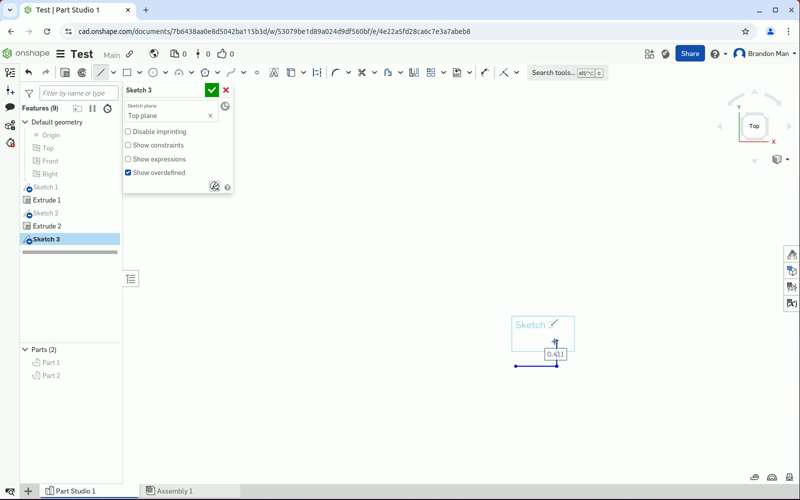
key_down(shift)
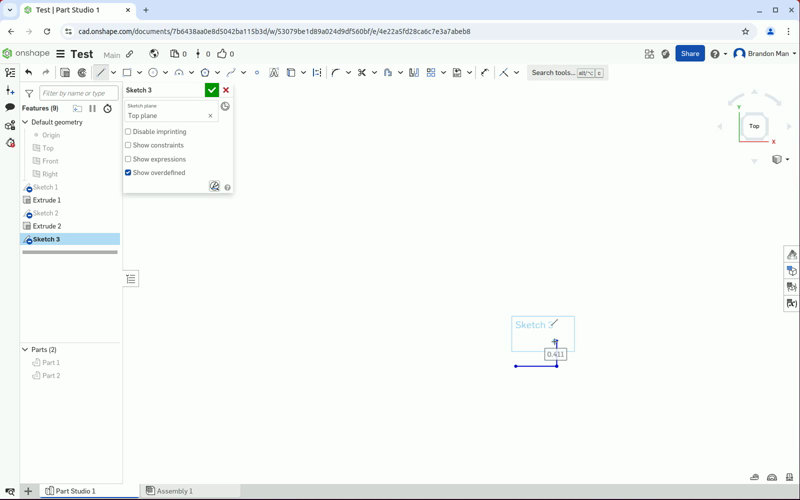
mouse_move(584, 341)
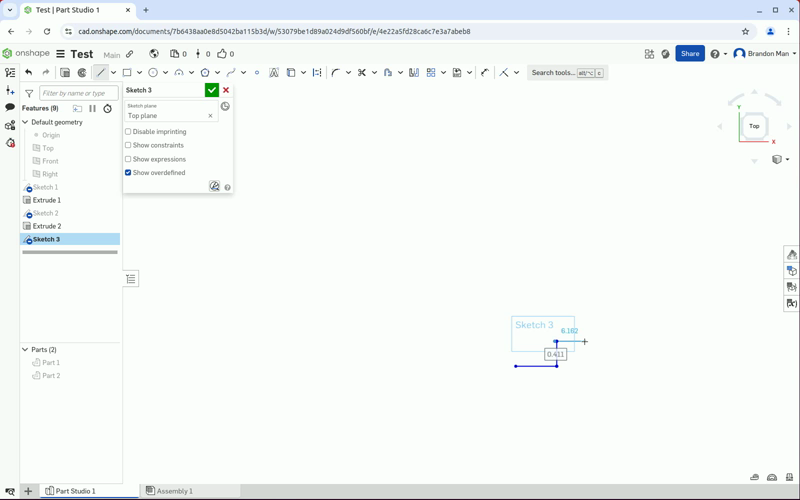
mouse_move(554, 364)
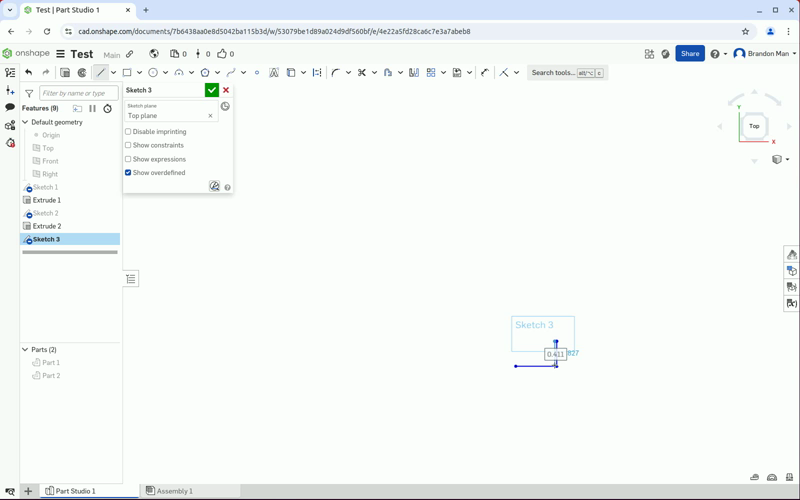
scroll(6)
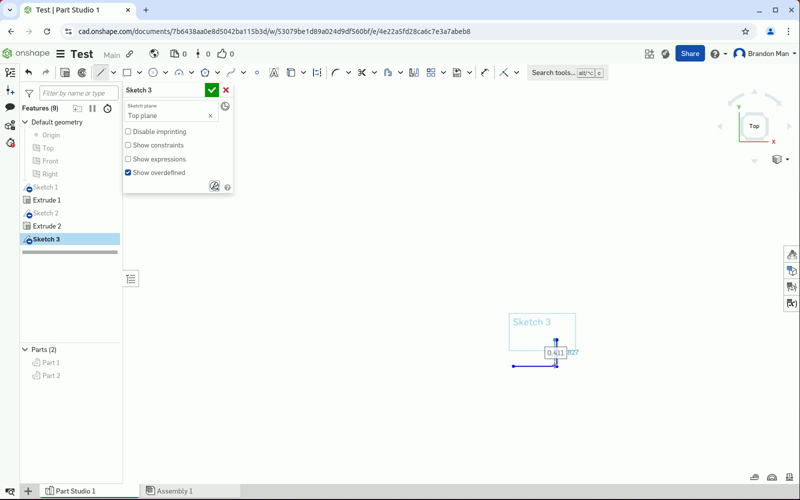
scroll(6)
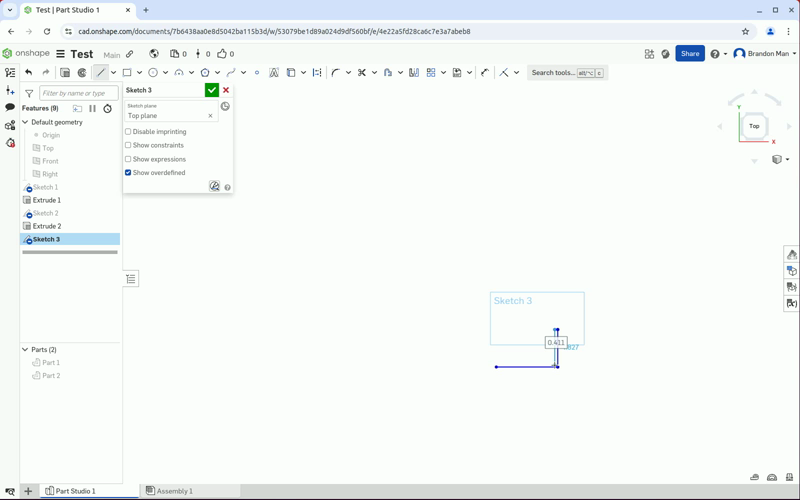
scroll(6)
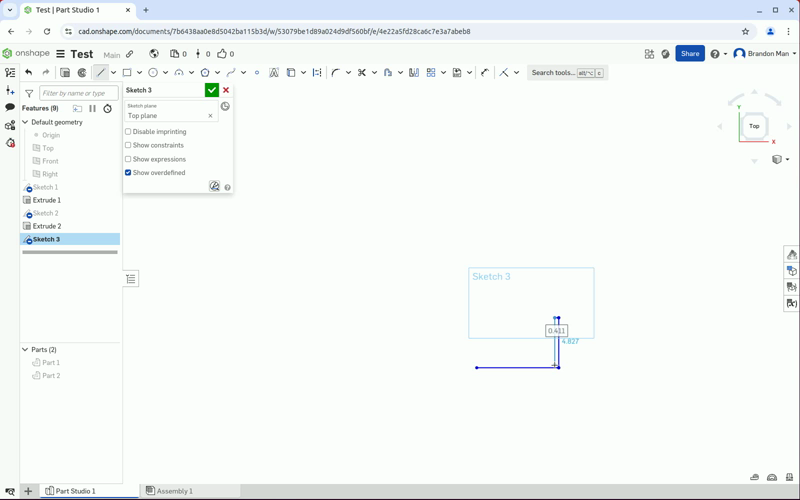
scroll(6)
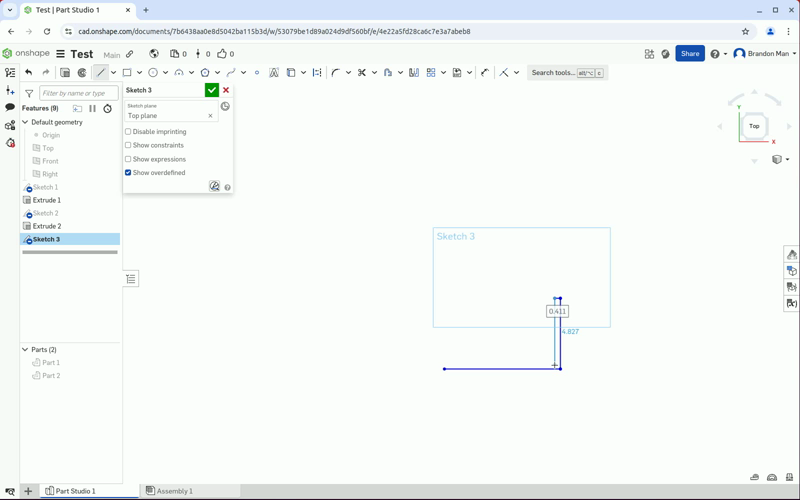
scroll(6)
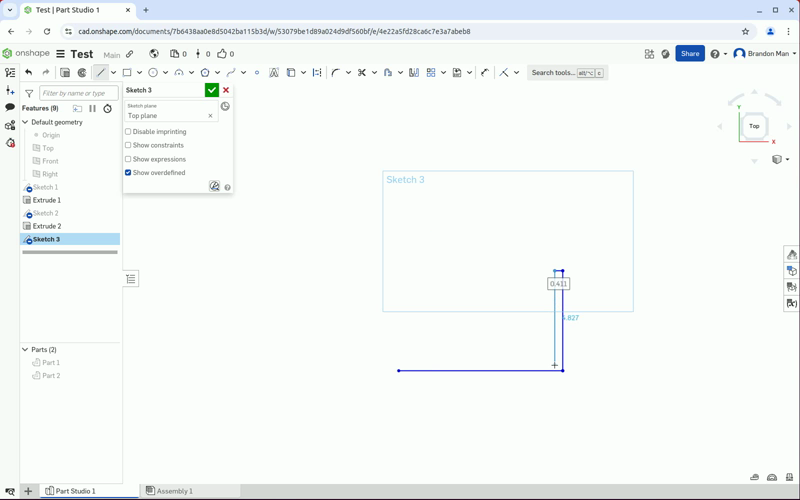
scroll(6)
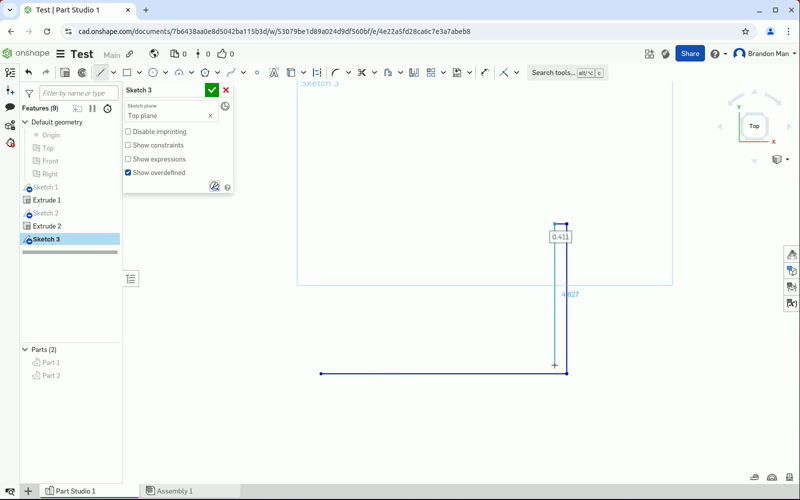
scroll(6)
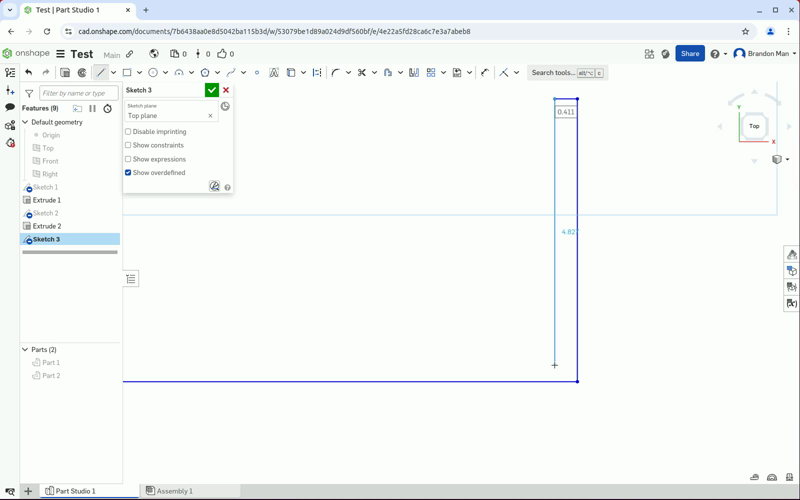
click(554, 364)
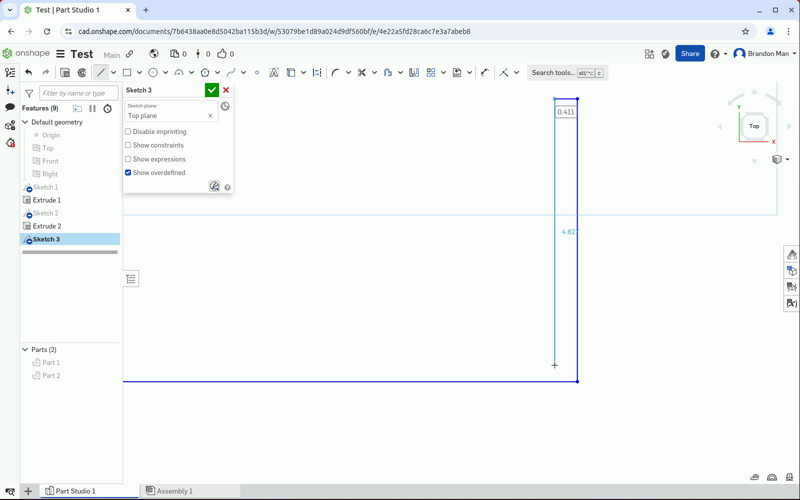
scroll(-6)
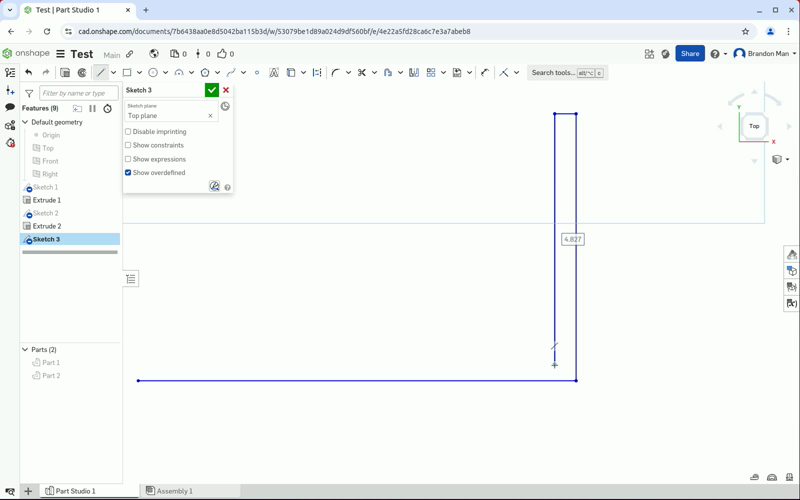
scroll(-6)
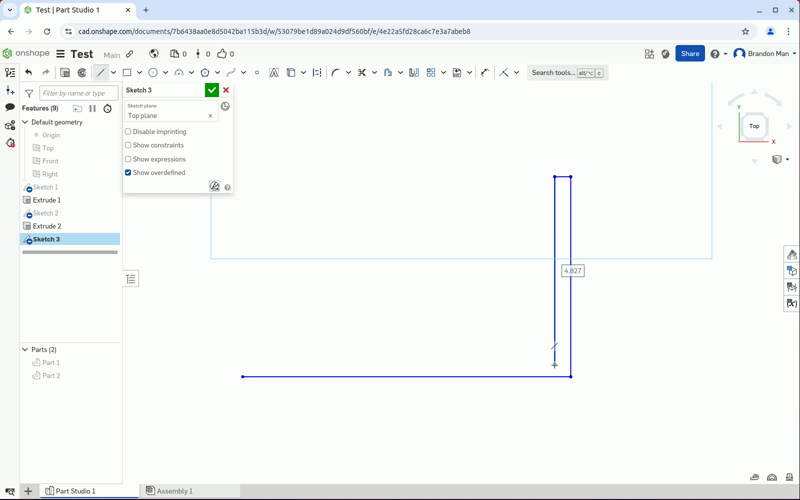
scroll(-6)
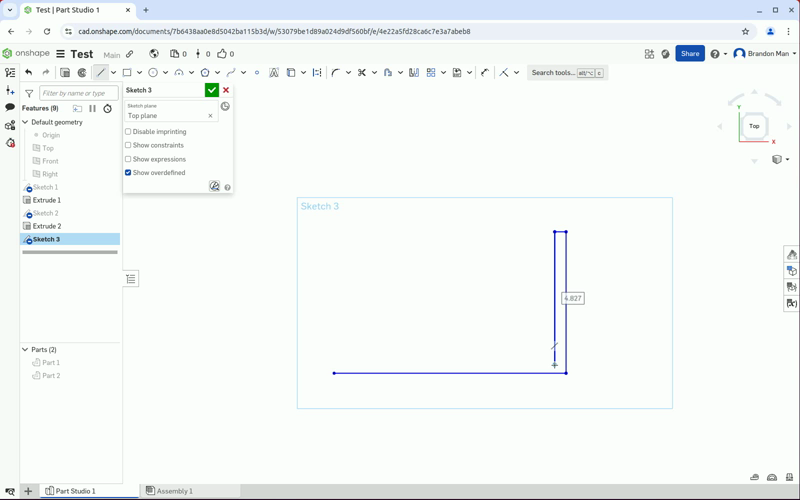
scroll(-6)
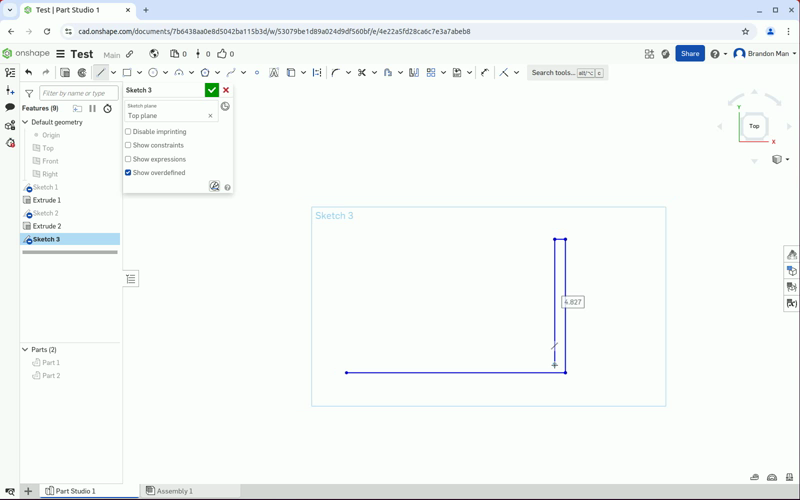
scroll(-6)
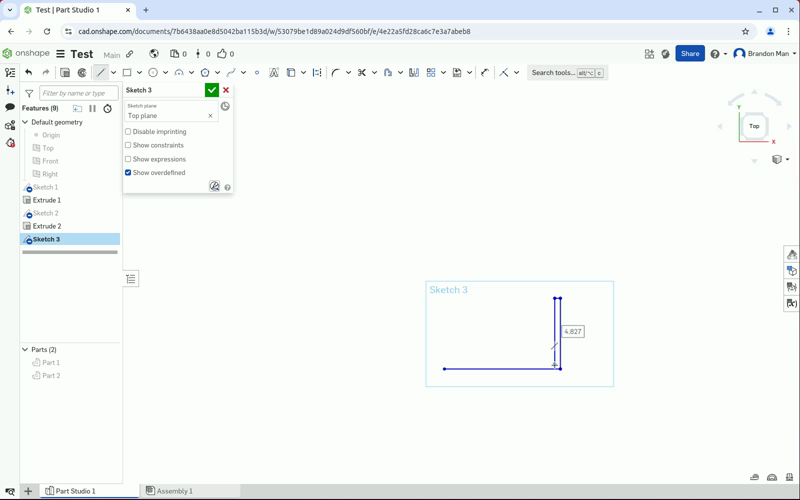
scroll(-6)
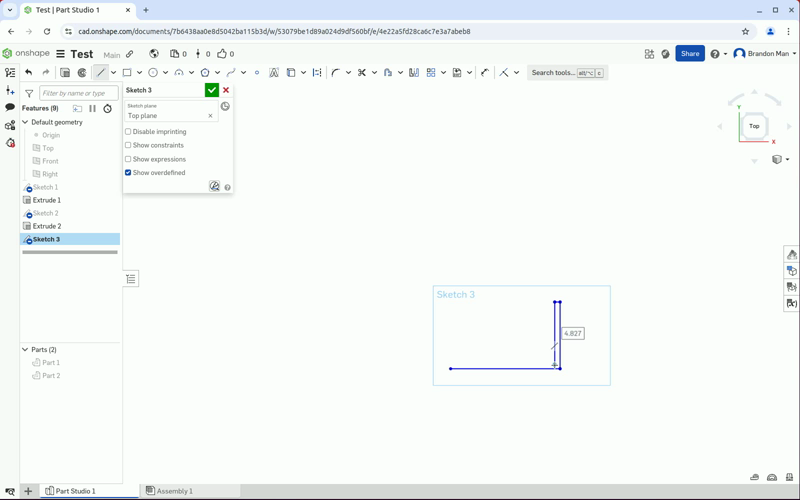
scroll(-6)
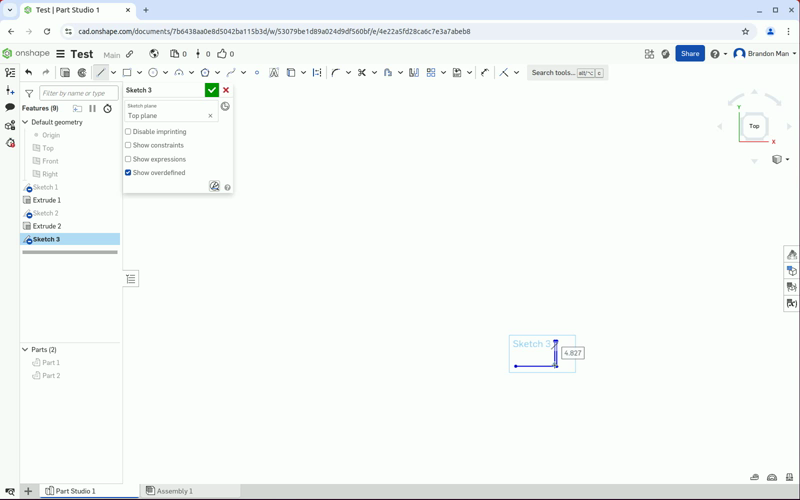
key_up(shift)
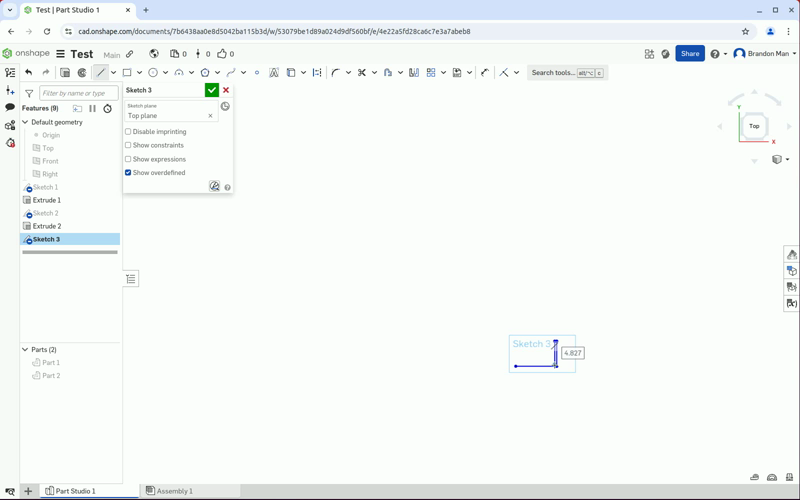
key_down(shift)
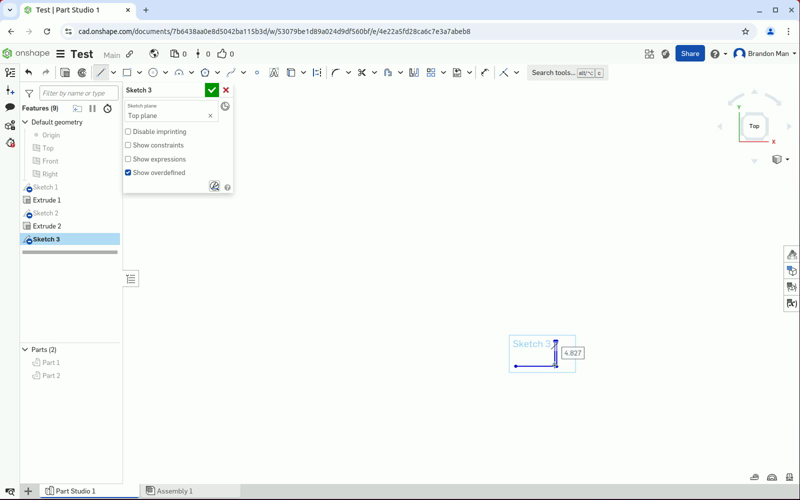
mouse_move(584, 364)
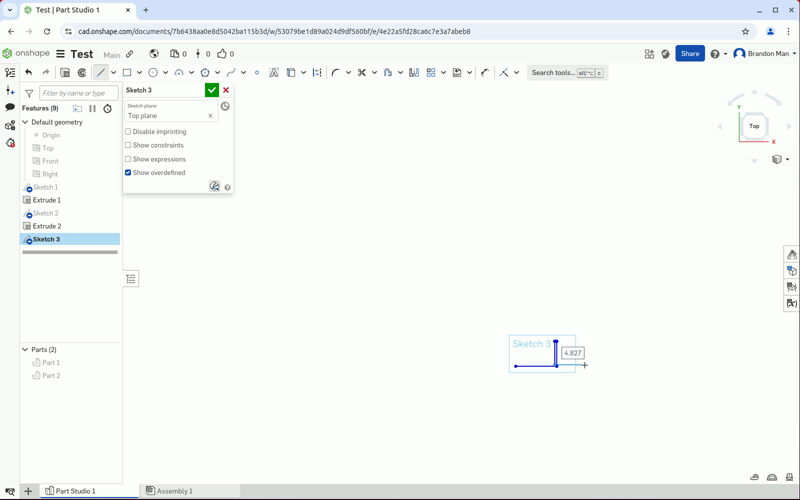
mouse_move(515, 364)
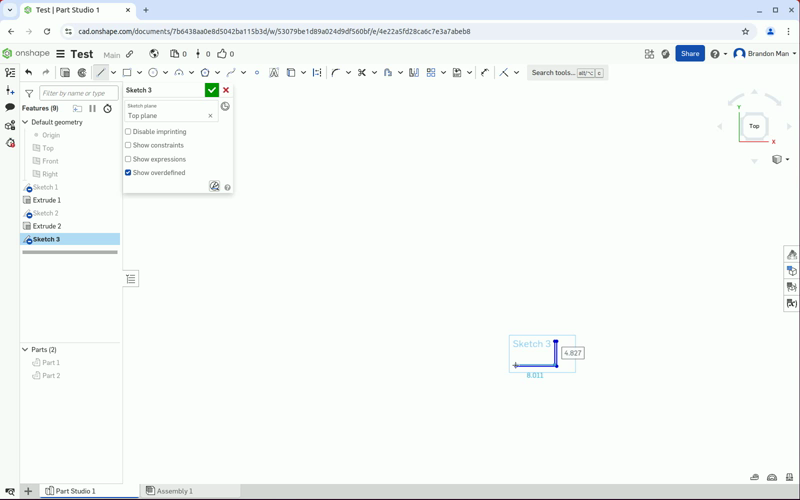
scroll(6)
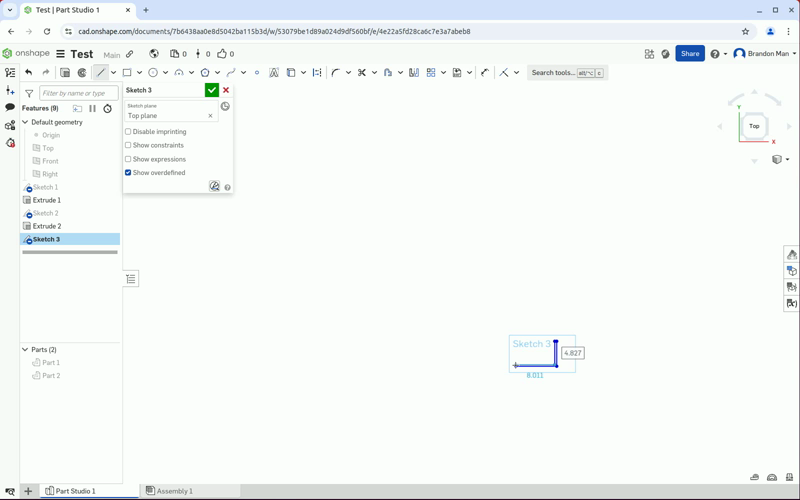
scroll(6)
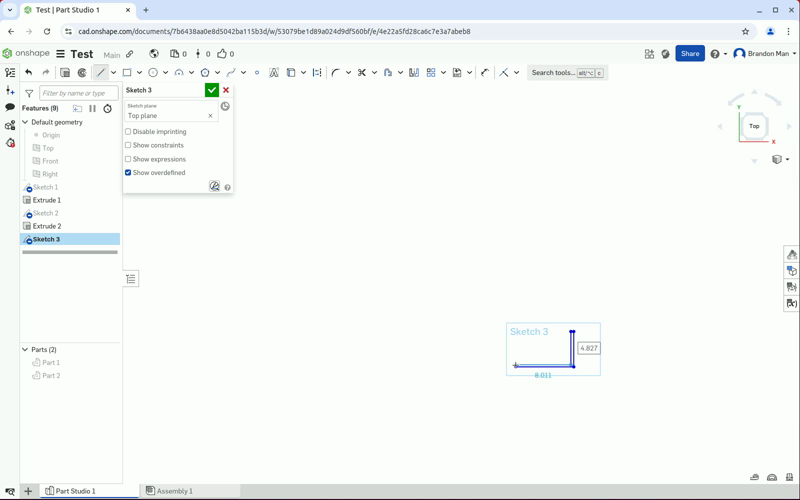
scroll(6)
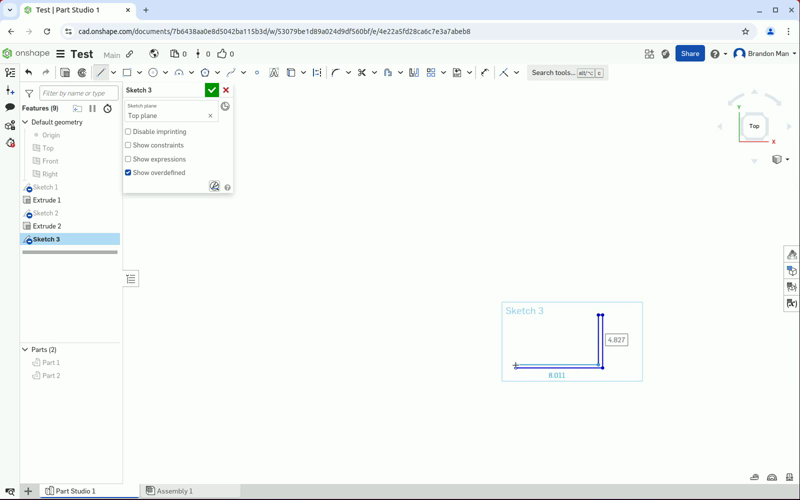
scroll(6)
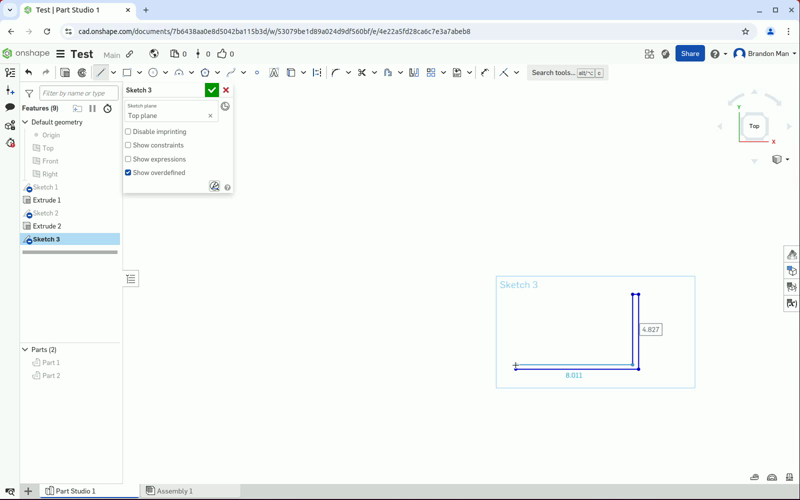
scroll(6)
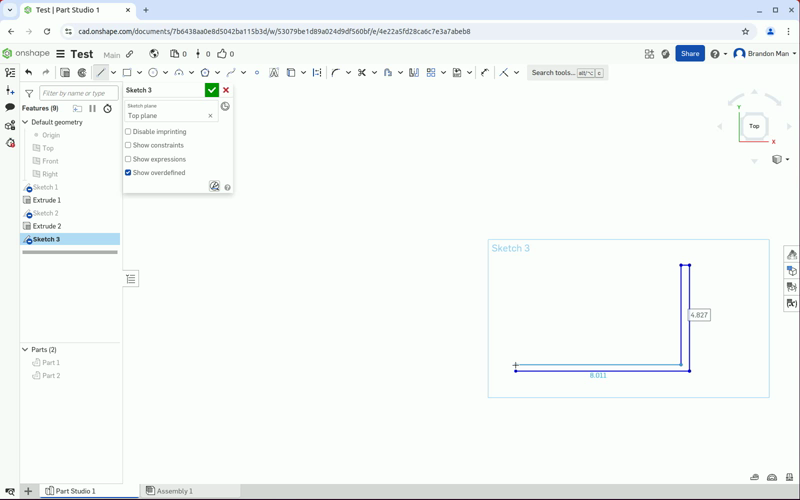
scroll(6)
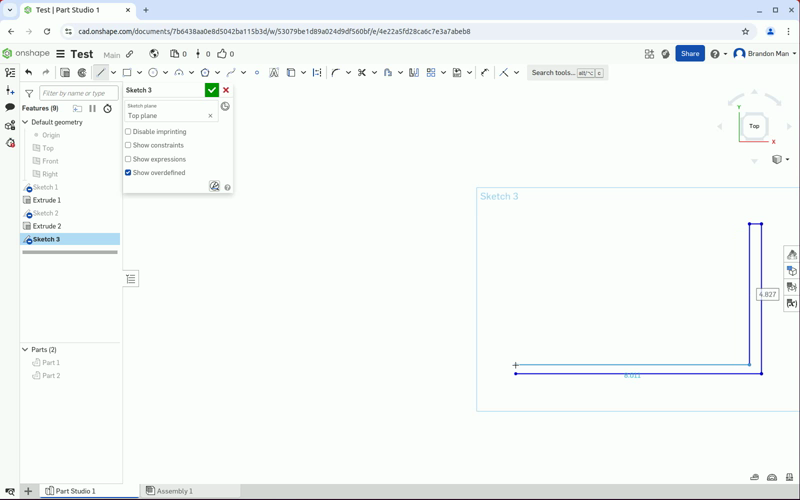
scroll(6)
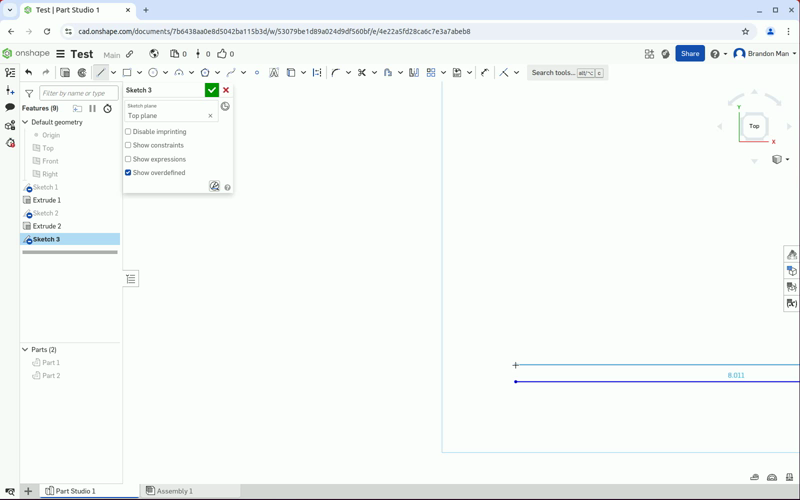
click(515, 364)
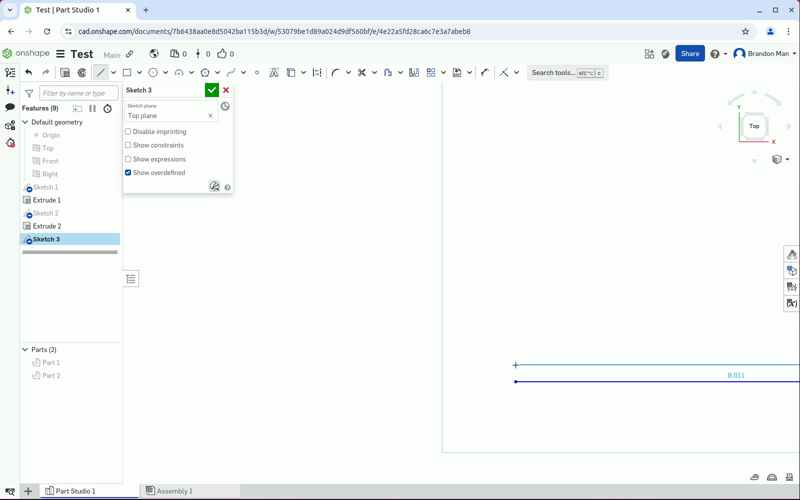
scroll(-6)
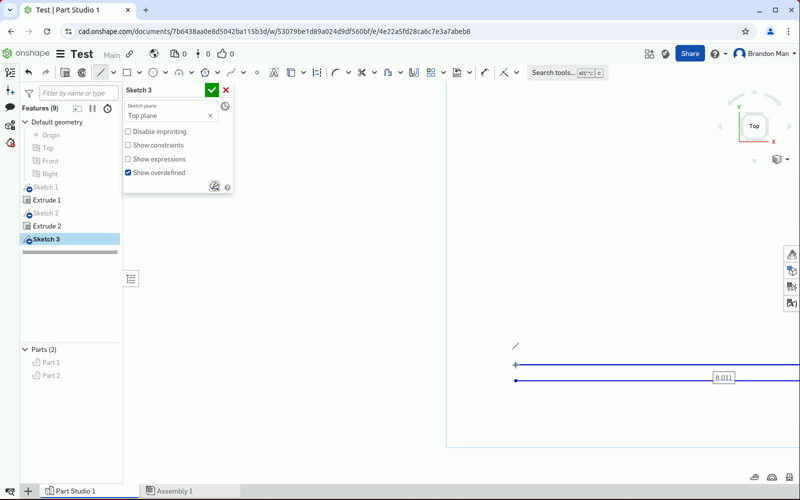
scroll(-6)
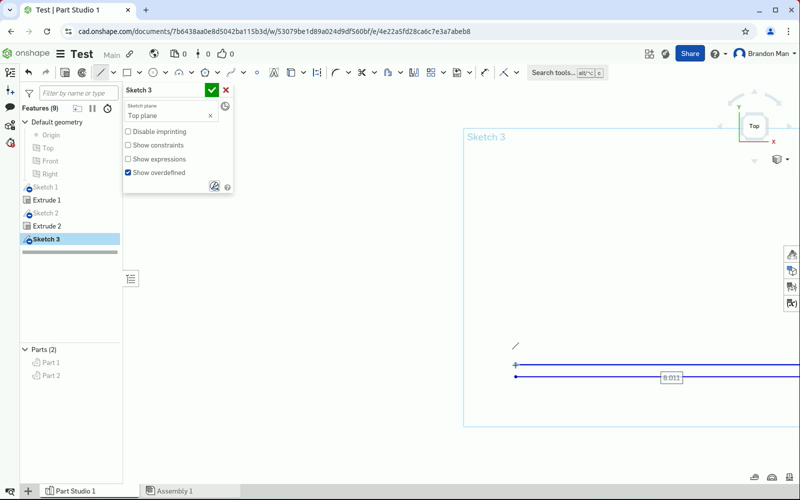
scroll(-6)
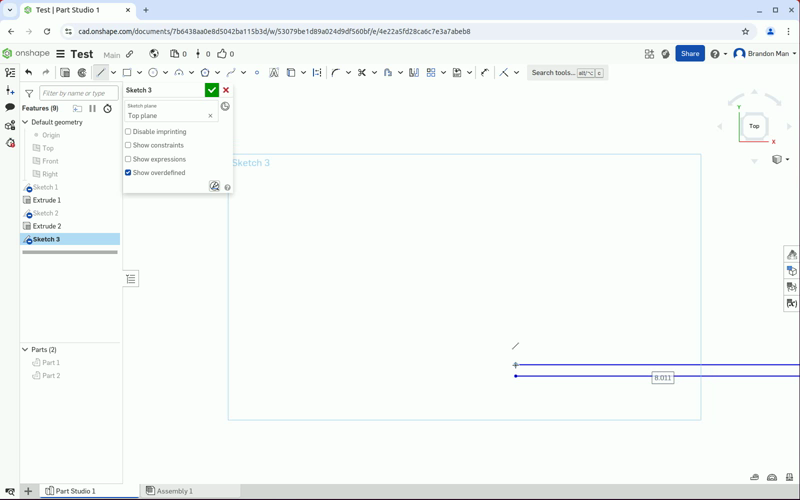
scroll(-6)
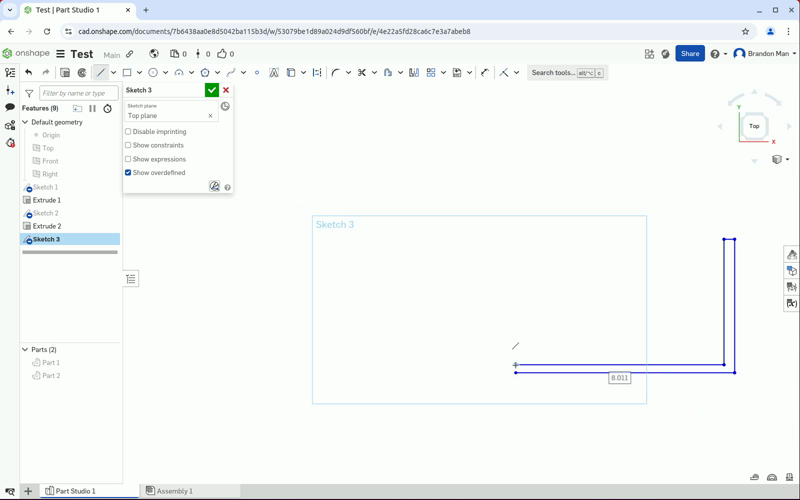
scroll(-6)
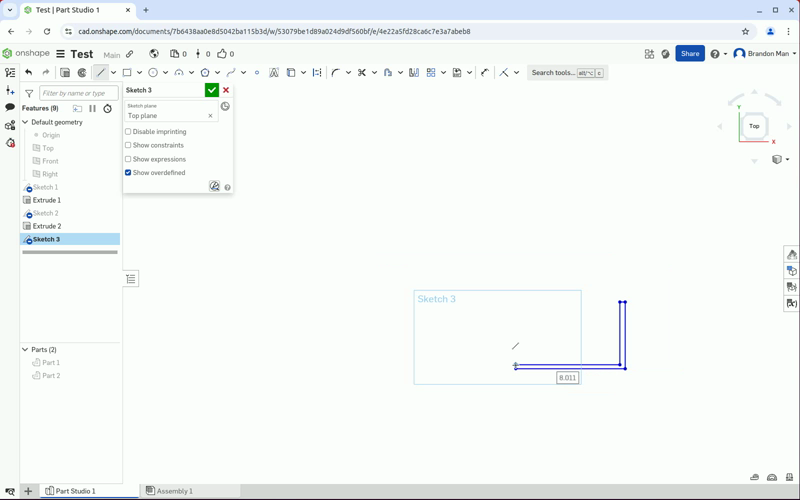
scroll(-6)
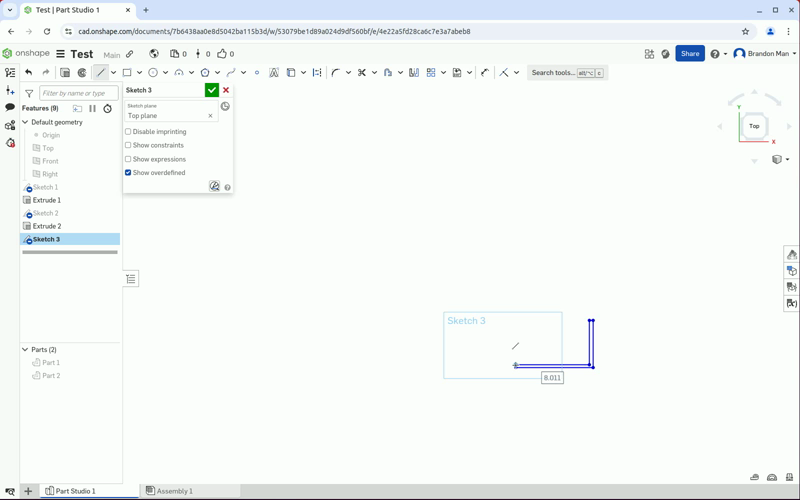
scroll(-6)
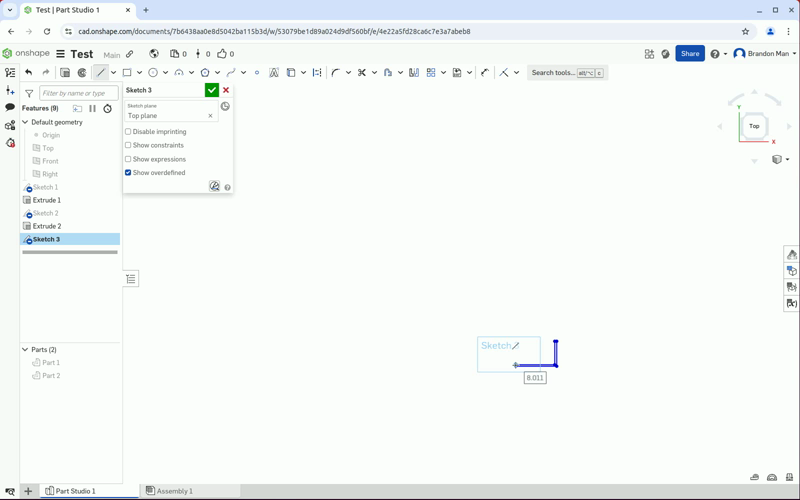
key_up(shift)
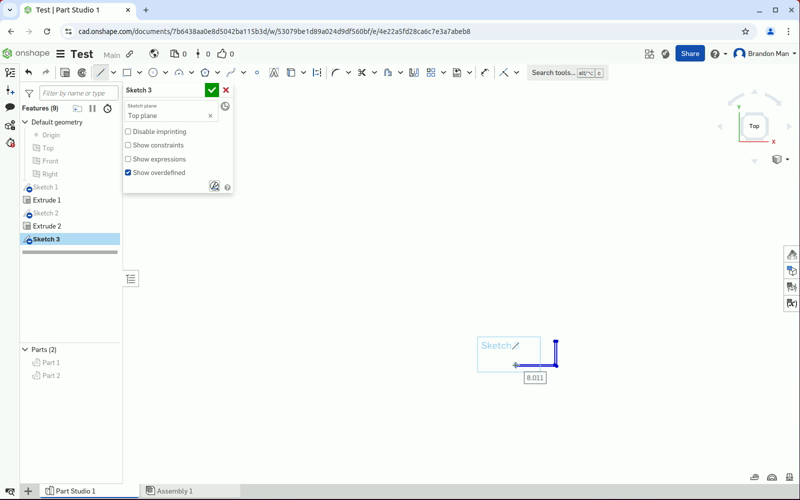
mouse_move(545, 364)
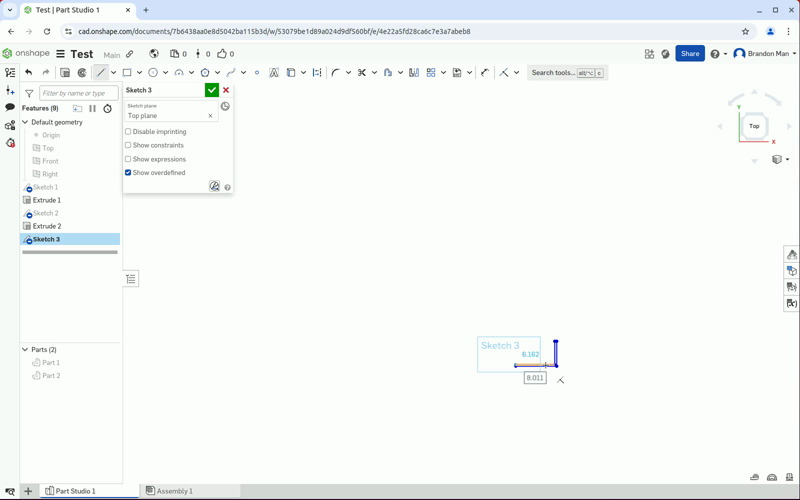
key_down(shift)
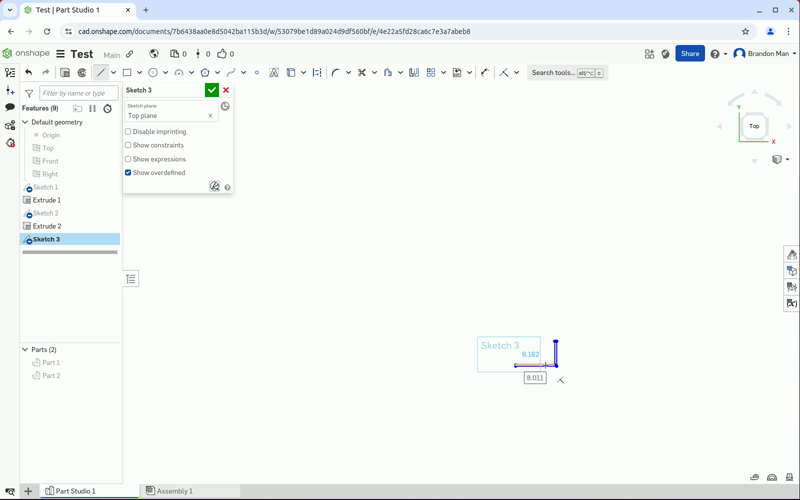
mouse_move(515, 366)
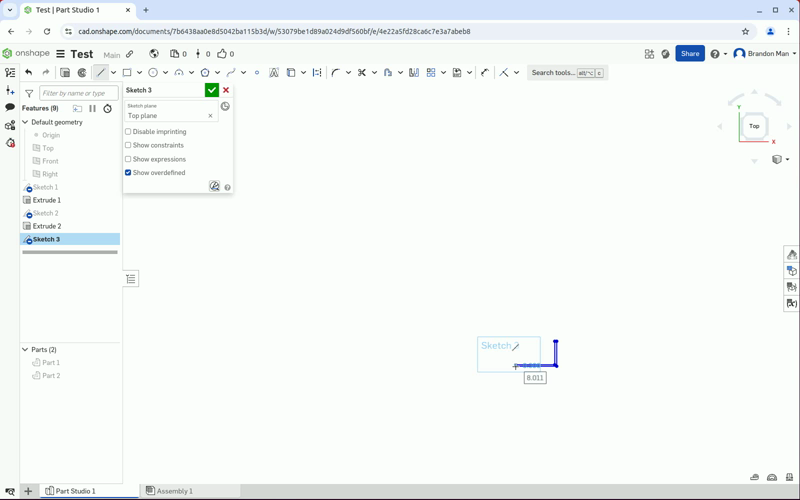
scroll(6)
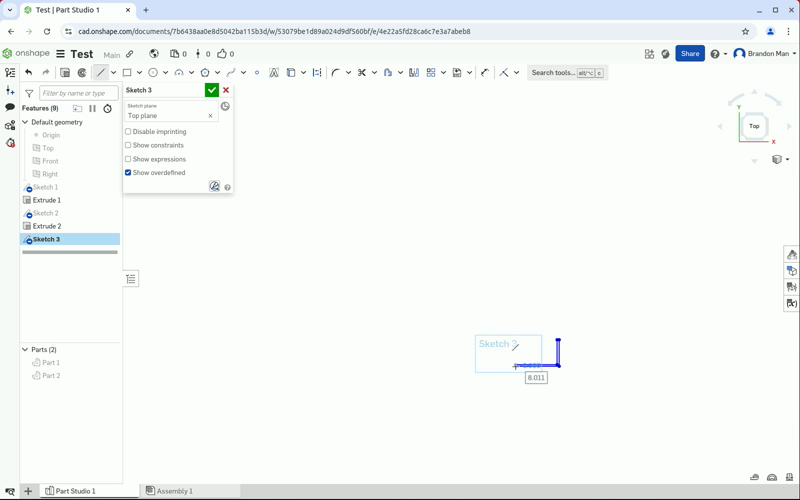
scroll(6)
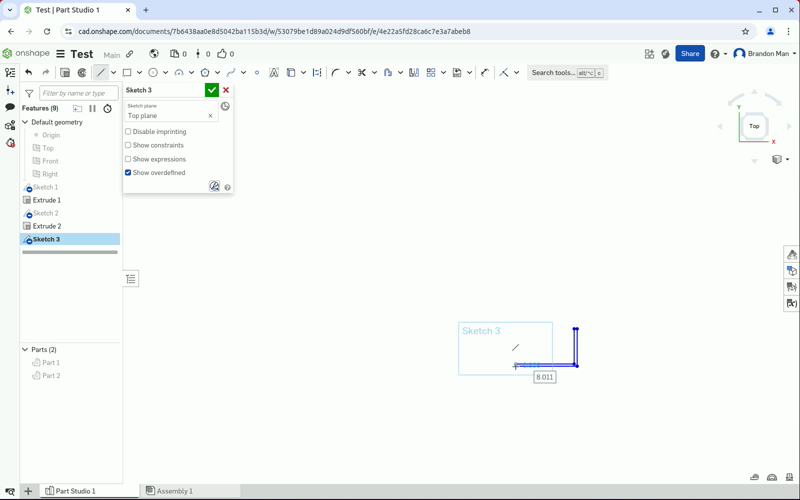
scroll(6)
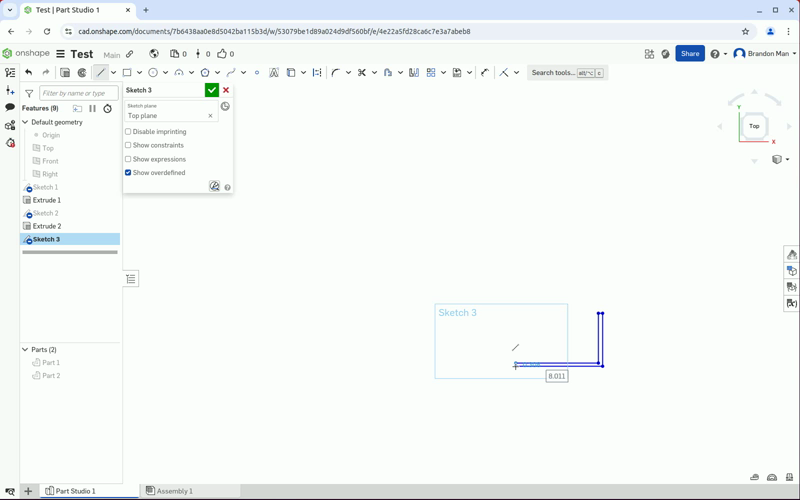
scroll(6)
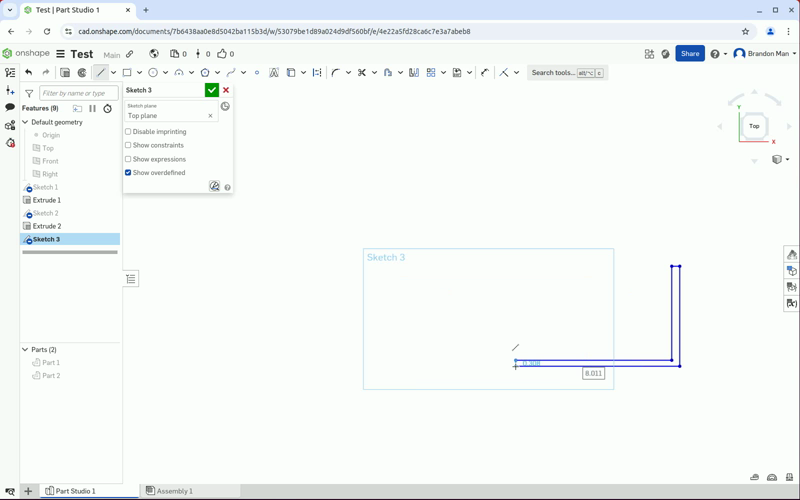
scroll(6)
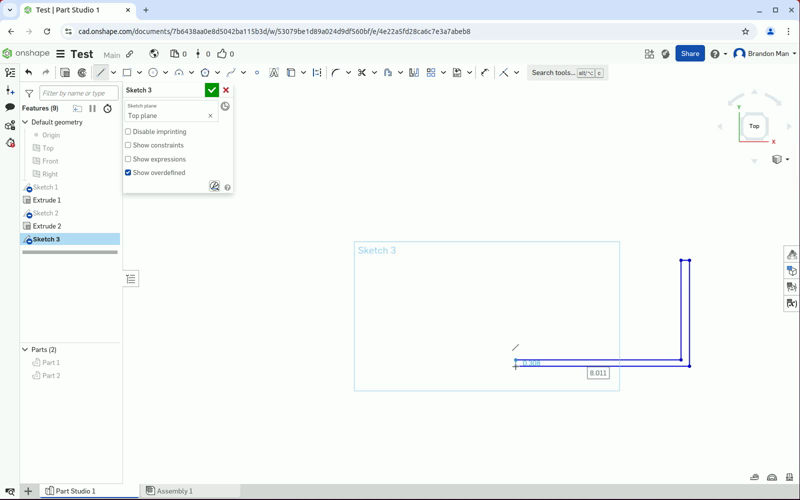
scroll(6)
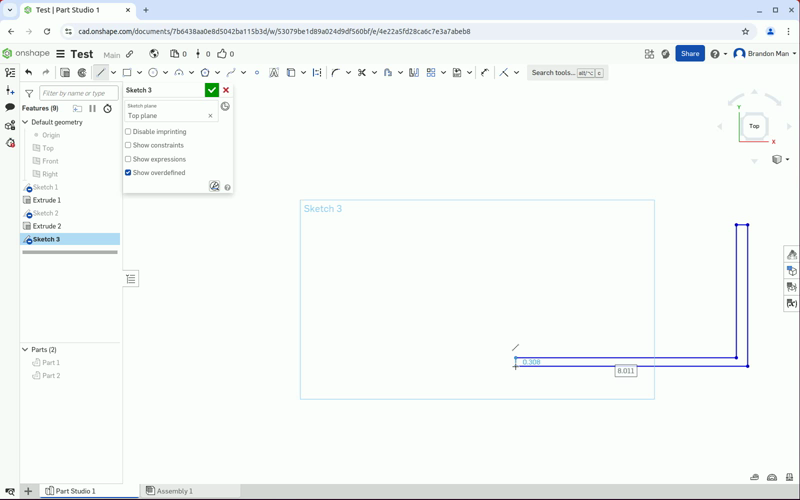
scroll(6)
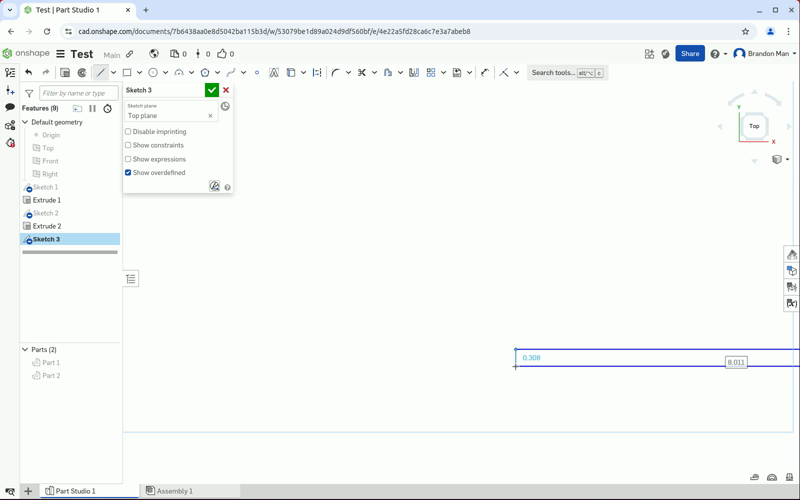
key_up(shift)
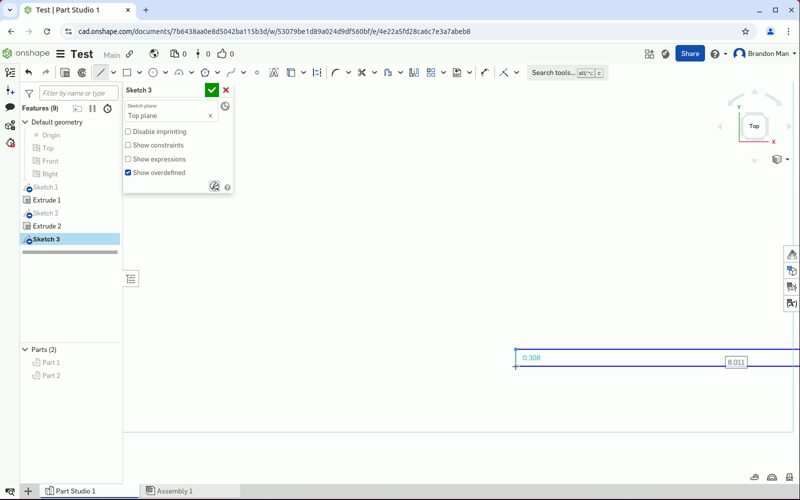
click(515, 366)
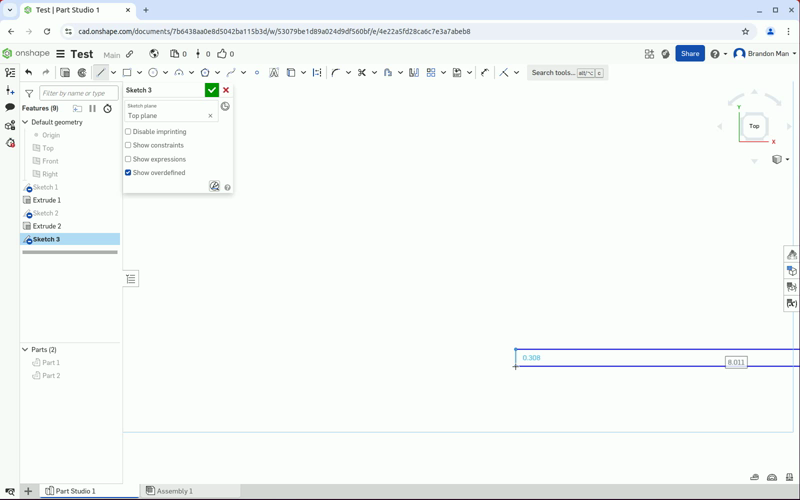
scroll(-6)
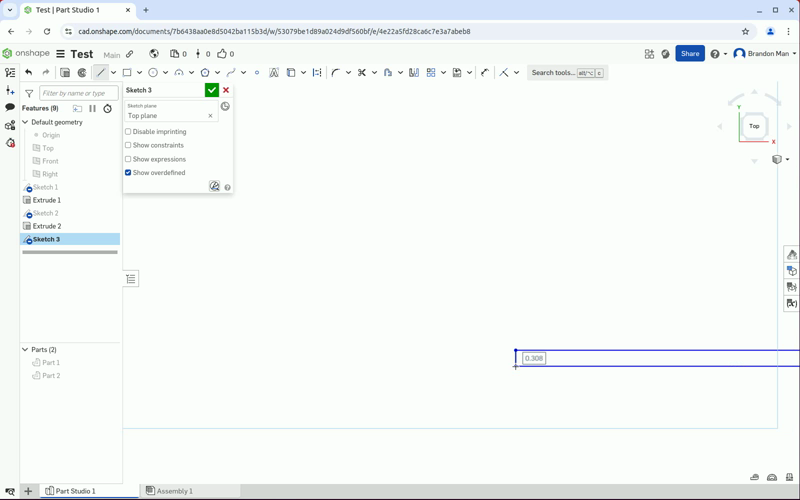
scroll(-6)
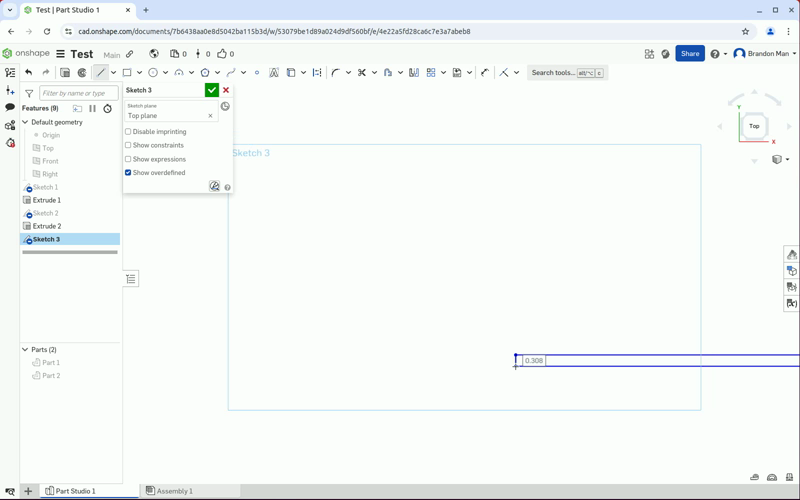
scroll(-6)
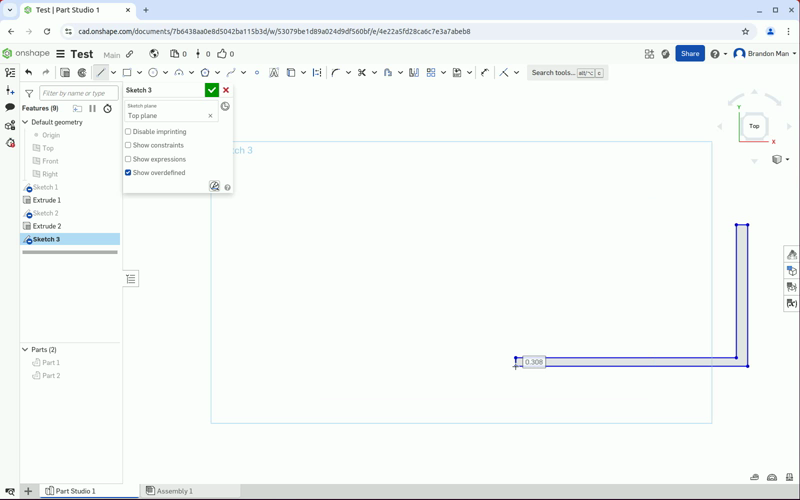
scroll(-6)
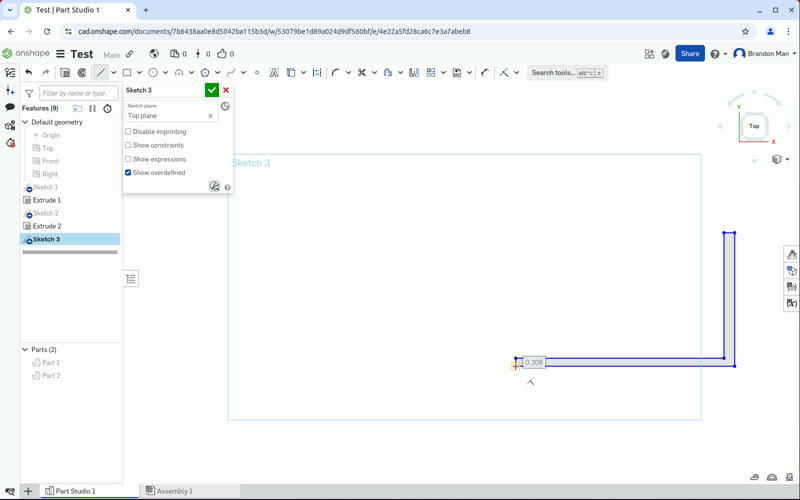
scroll(-6)
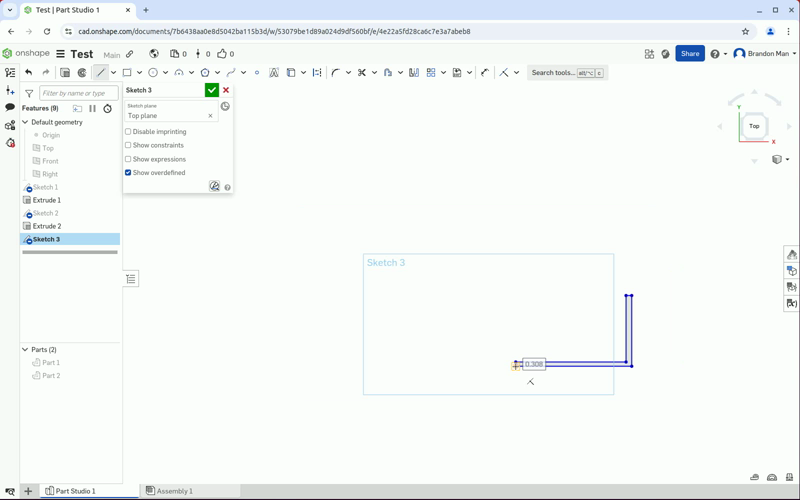
scroll(-6)
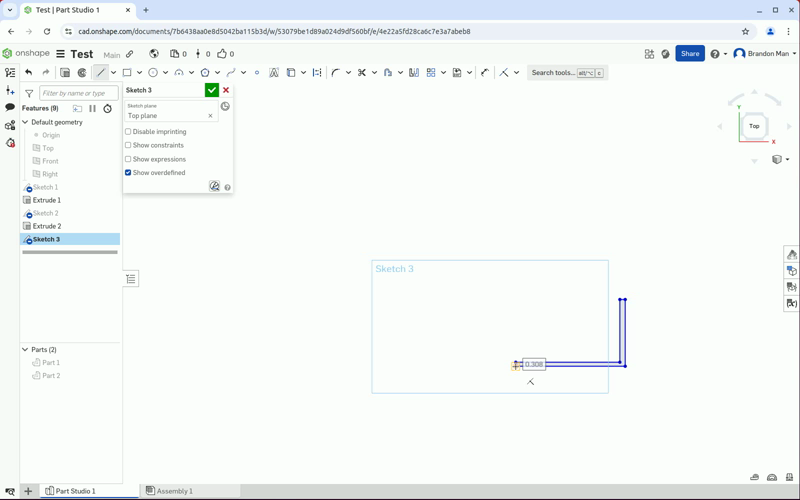
scroll(-6)
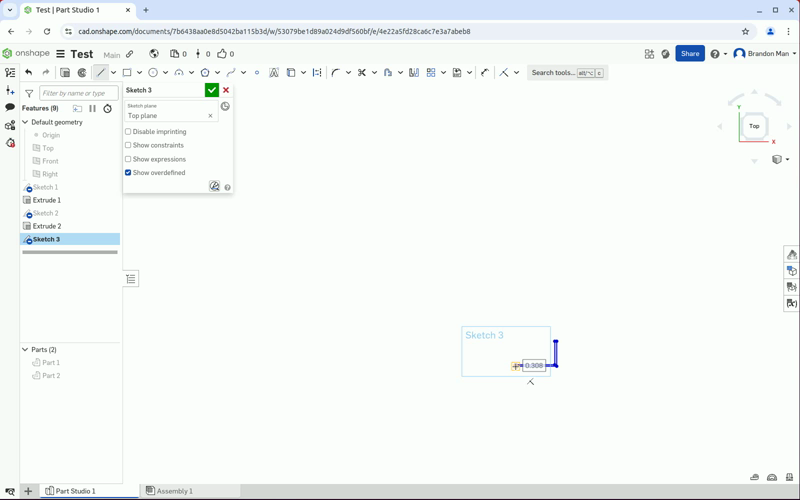
key(esc)
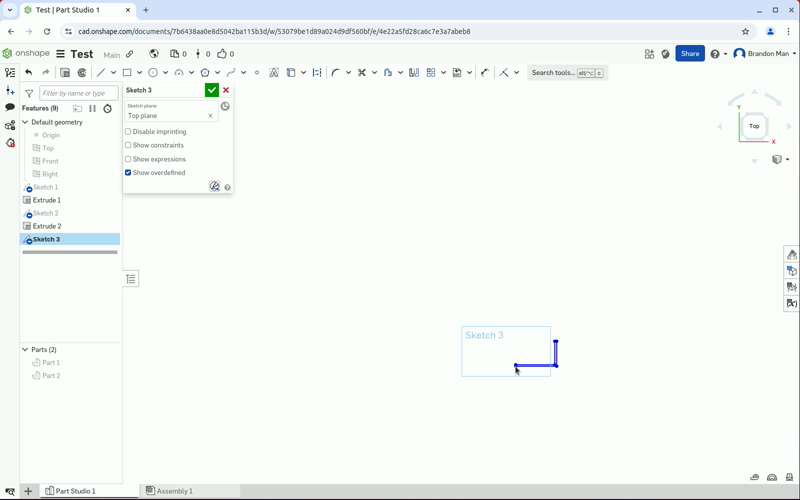
mouse_move(530, 364)
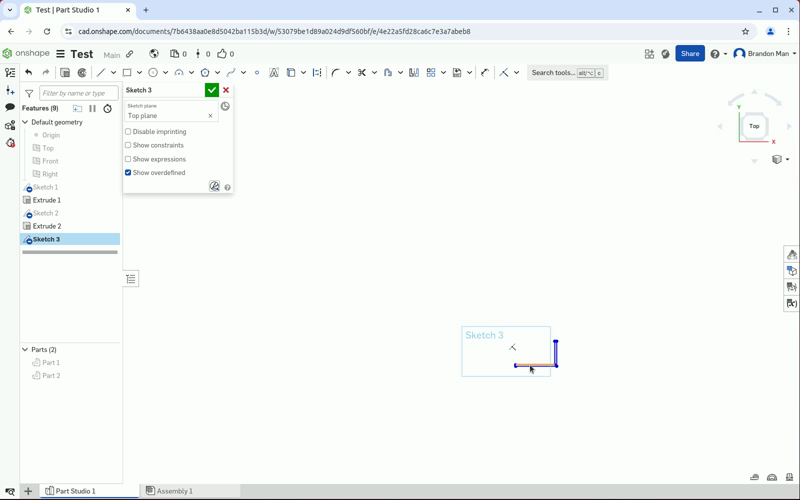
scroll(6)
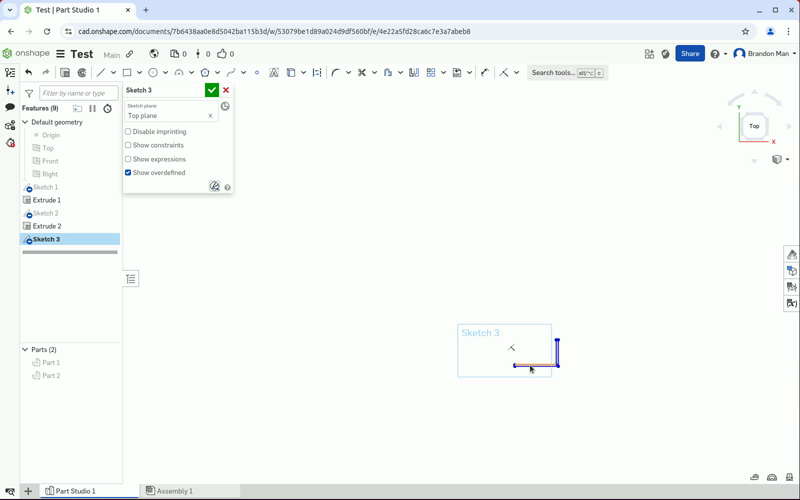
scroll(6)
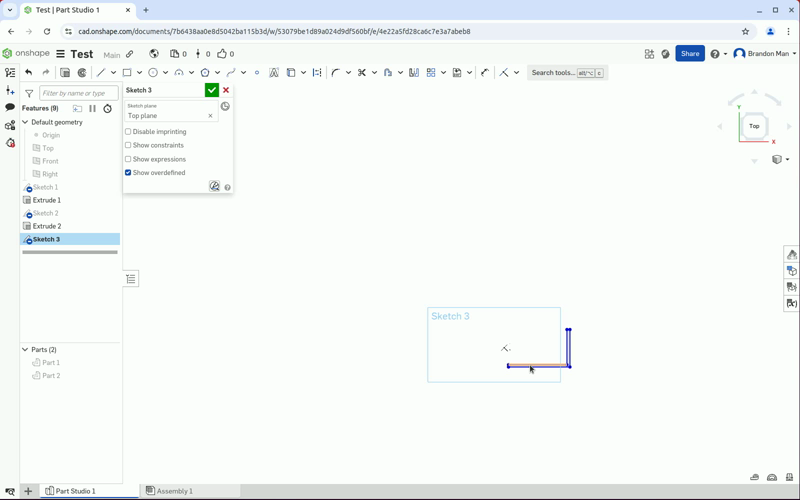
scroll(6)
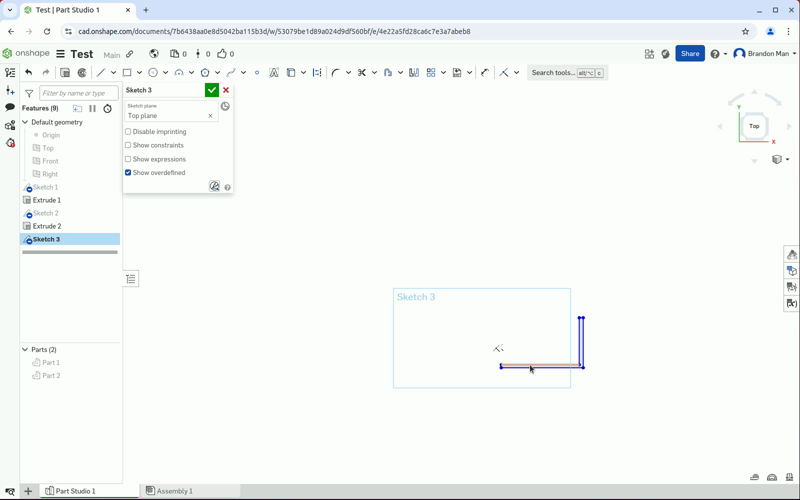
scroll(6)
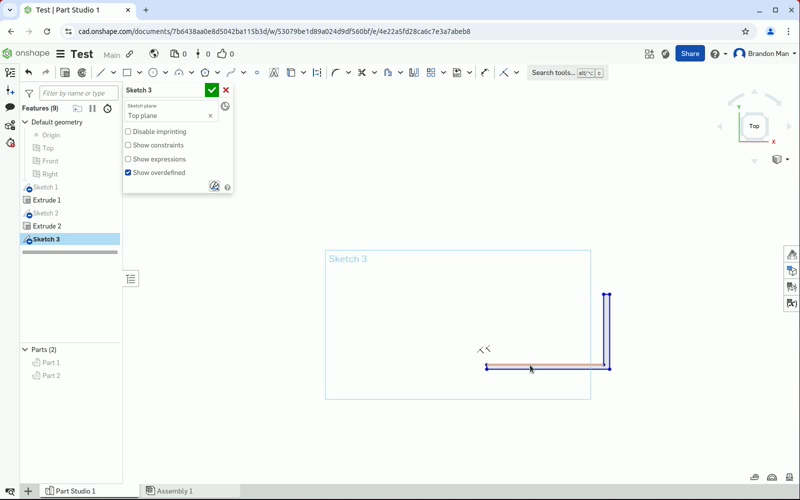
scroll(6)
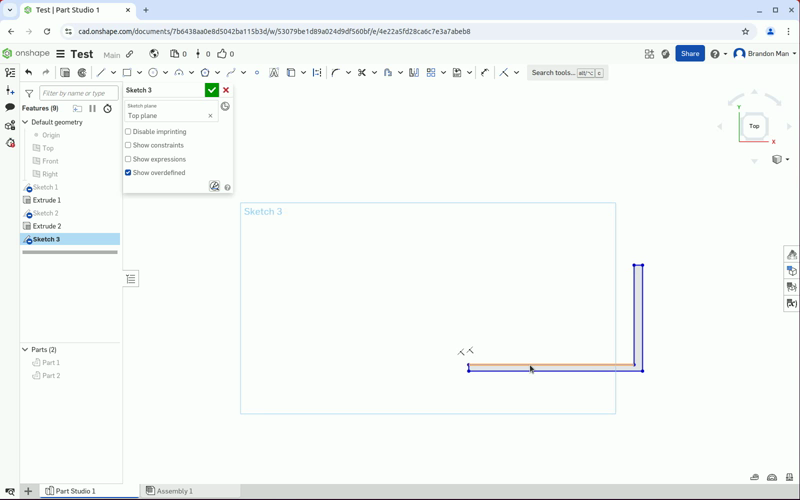
scroll(6)
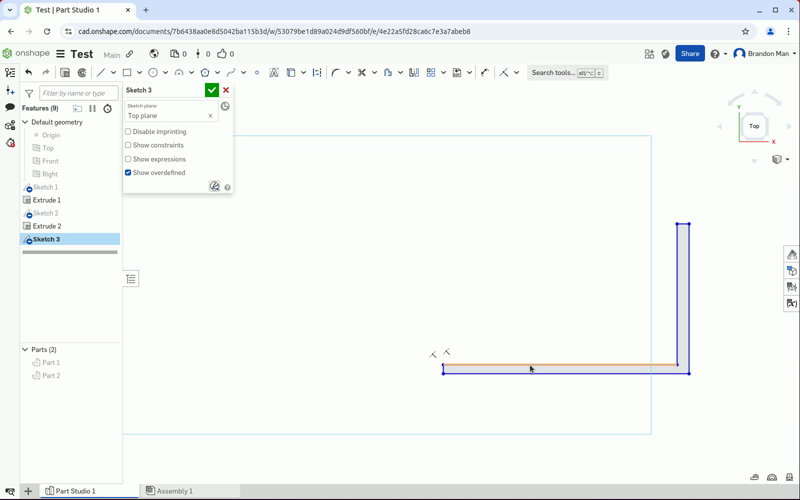
scroll(6)
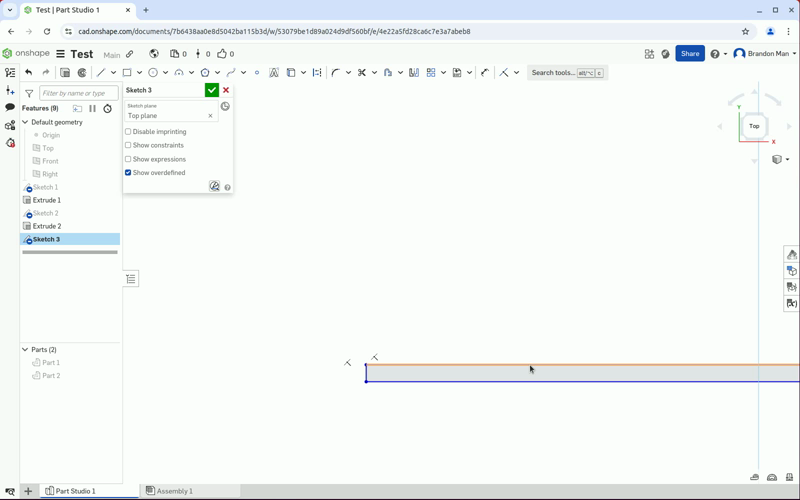
click(530, 364)
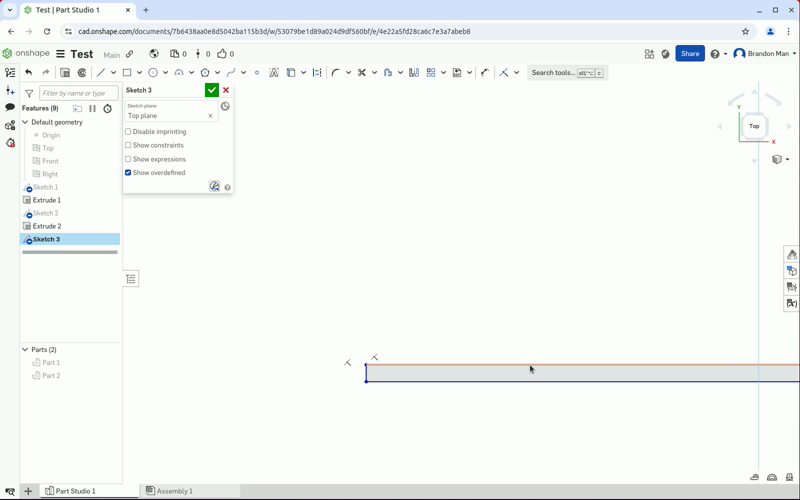
scroll(-6)
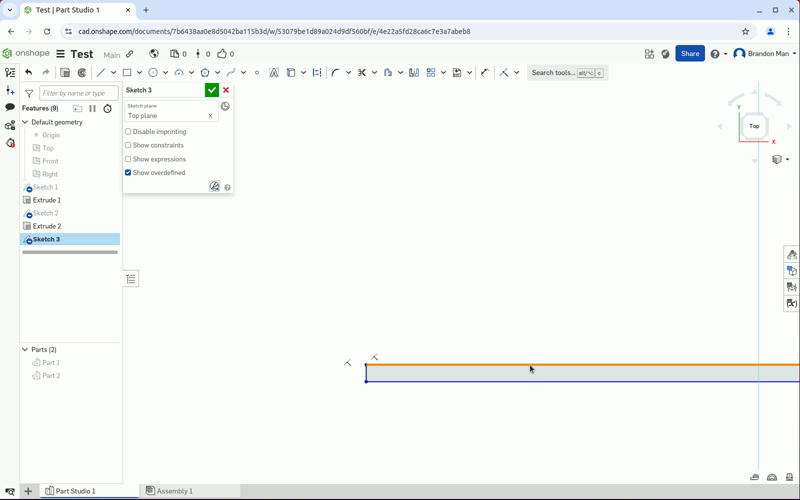
scroll(-6)
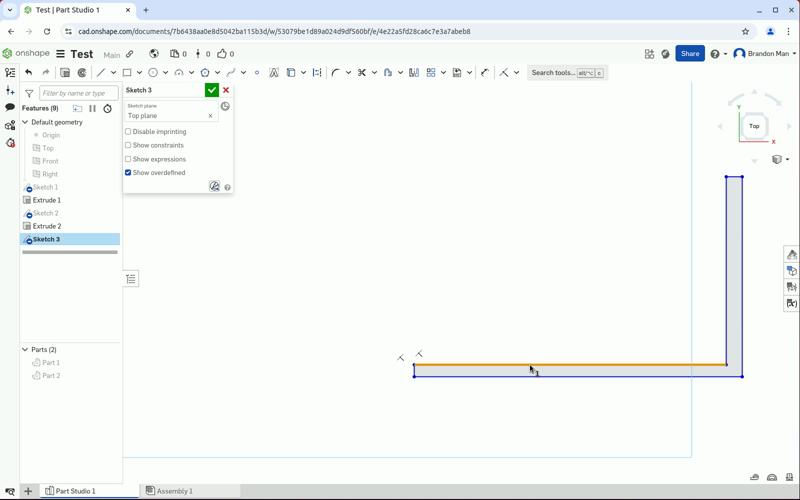
scroll(-6)
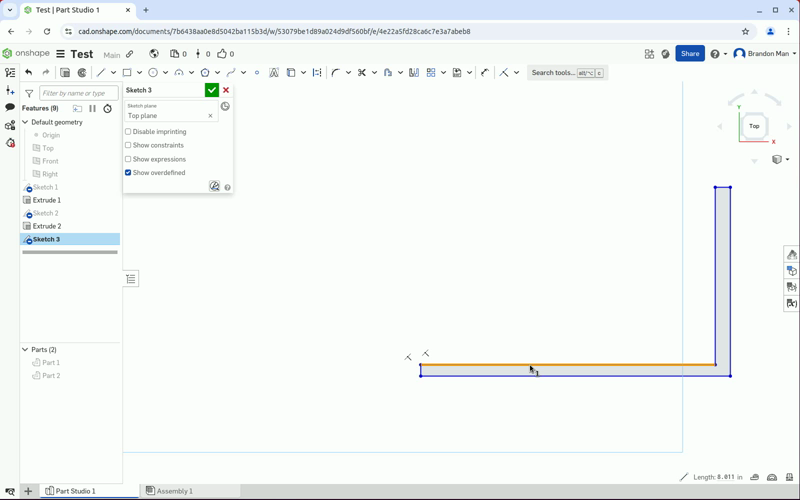
scroll(-6)
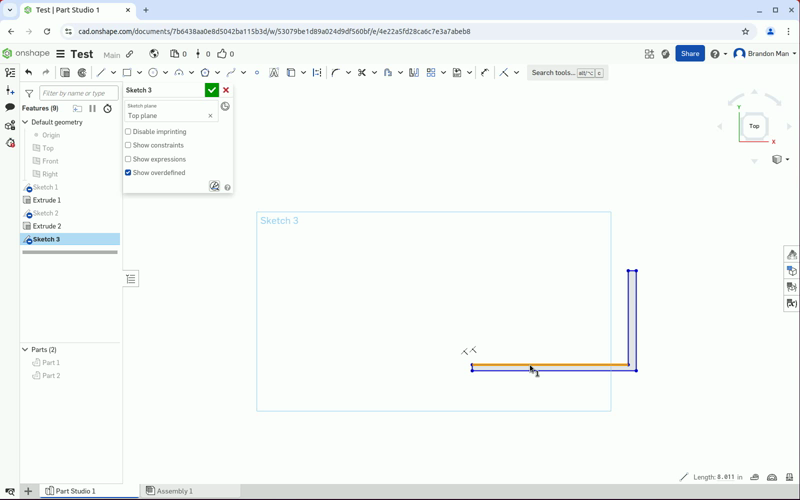
scroll(-6)
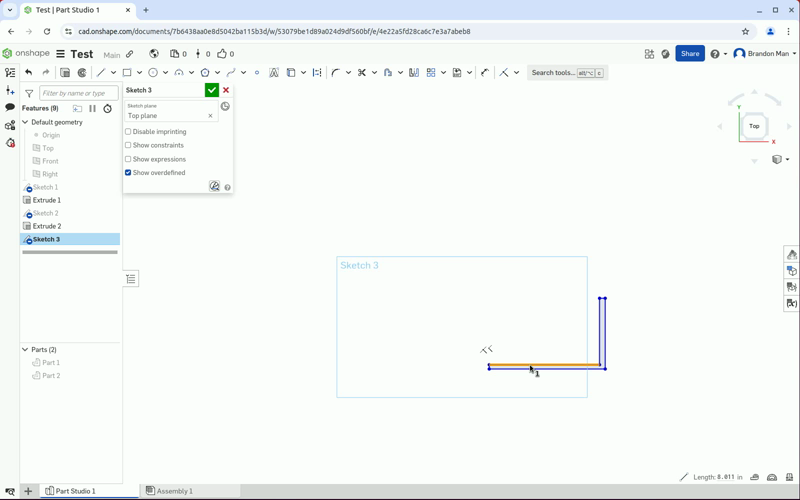
scroll(-6)
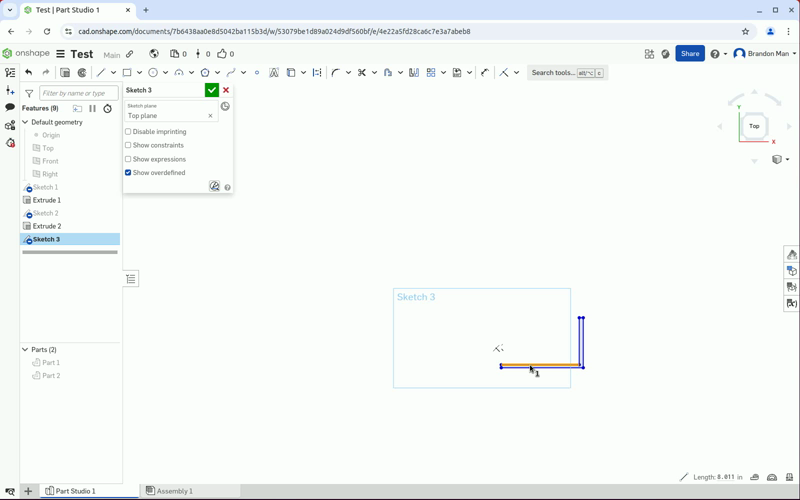
scroll(-6)
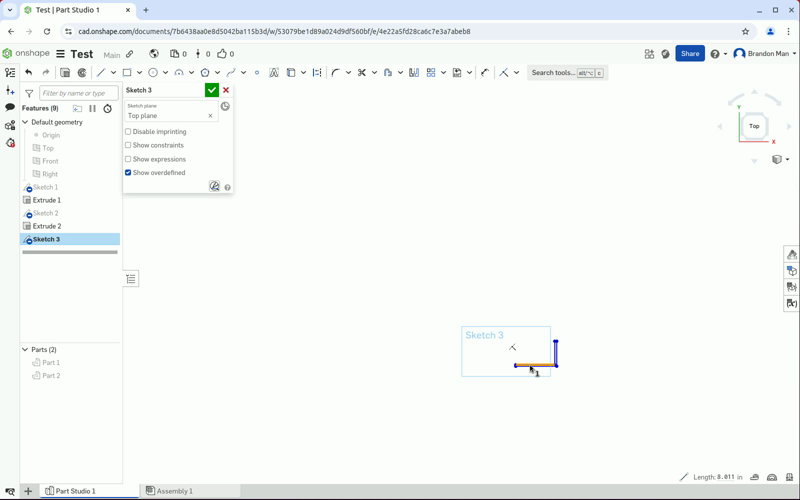
mouse_move(73, 352)
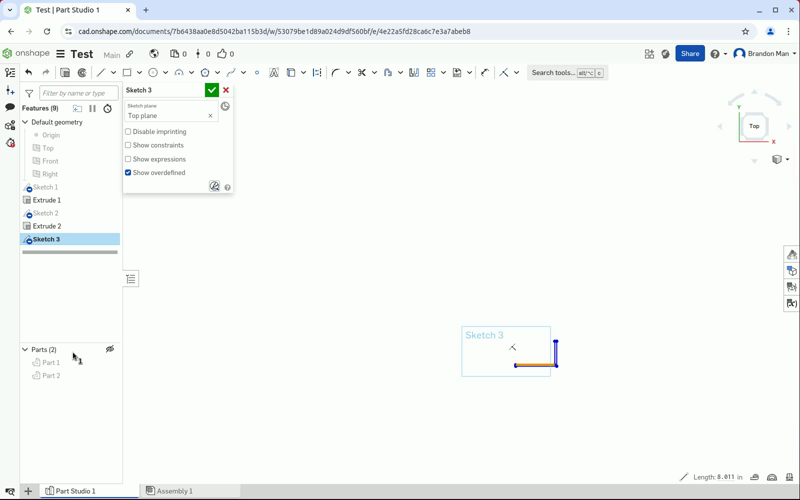
key(shift+y)
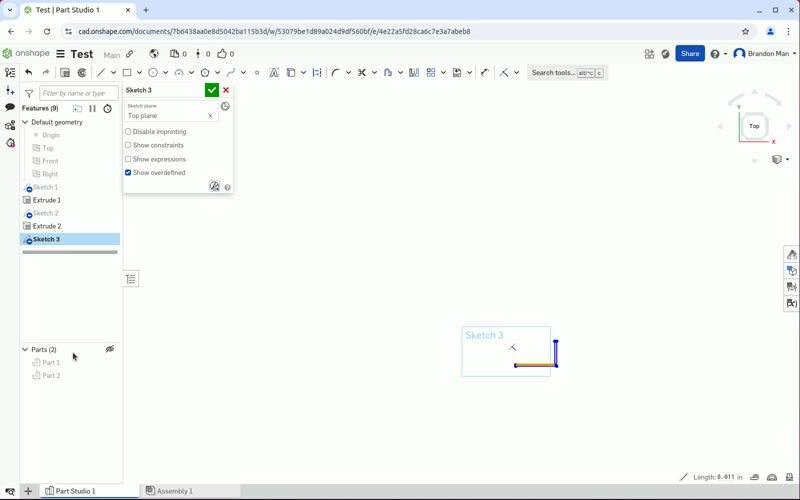
key(shift+e)
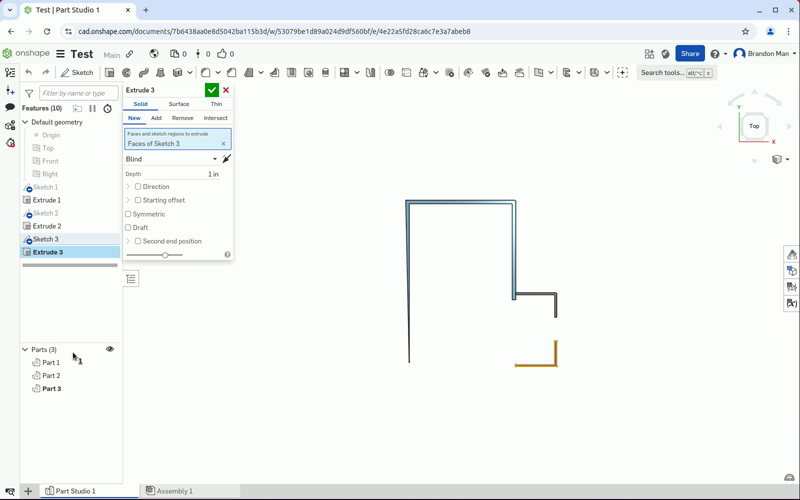
mouse_move(143, 106)
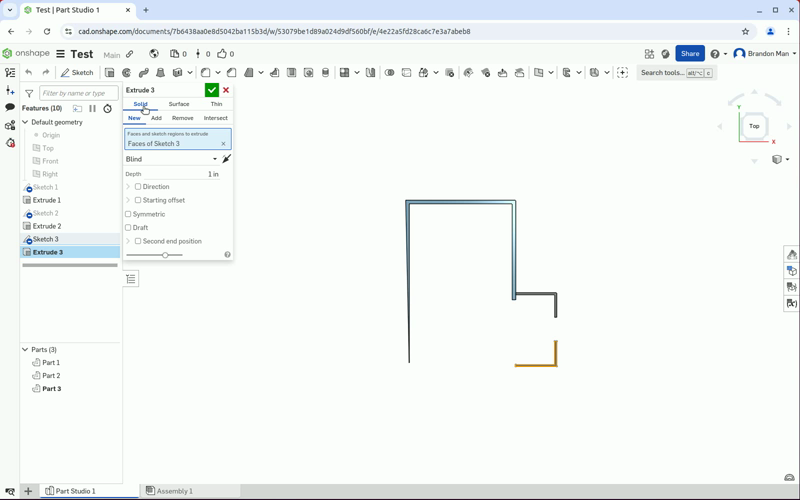
click(143, 106)
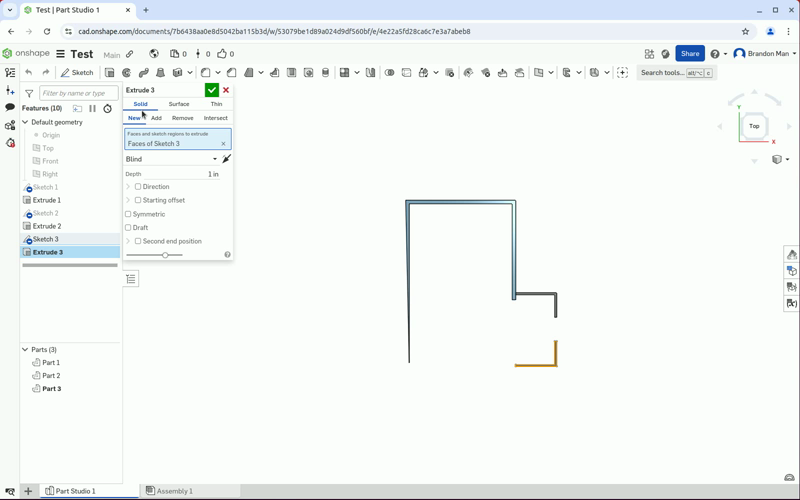
mouse_move(137, 120)
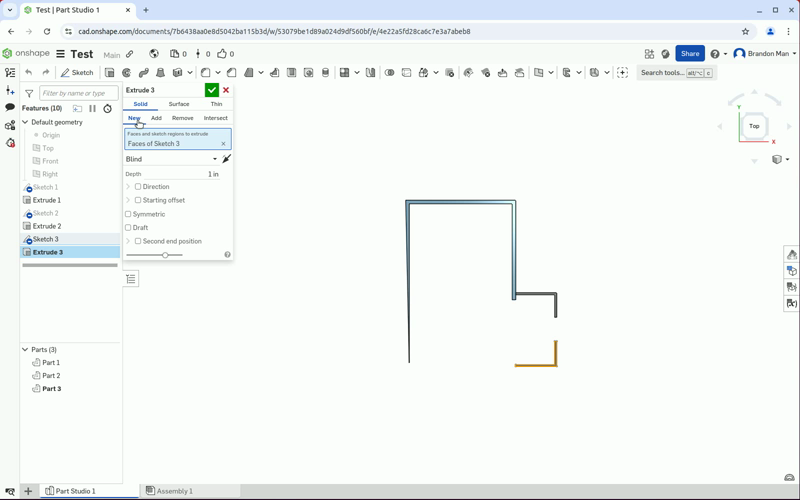
click(137, 120)
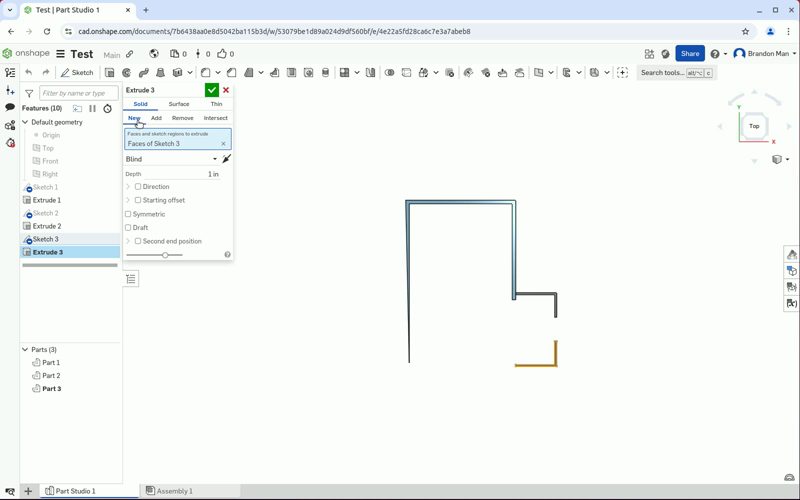
key(tab, 4)
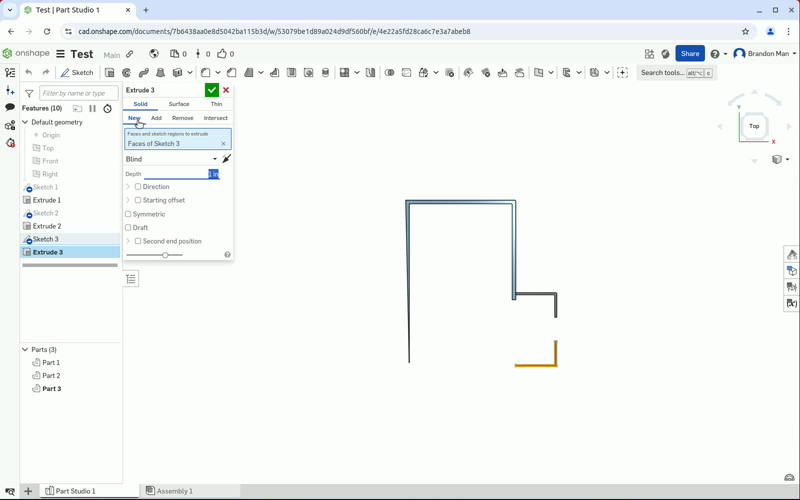
text(6.258)
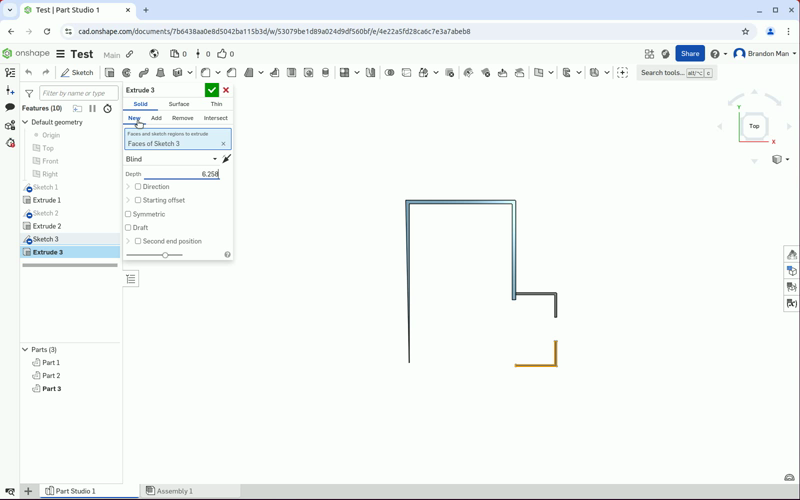
key(enter)
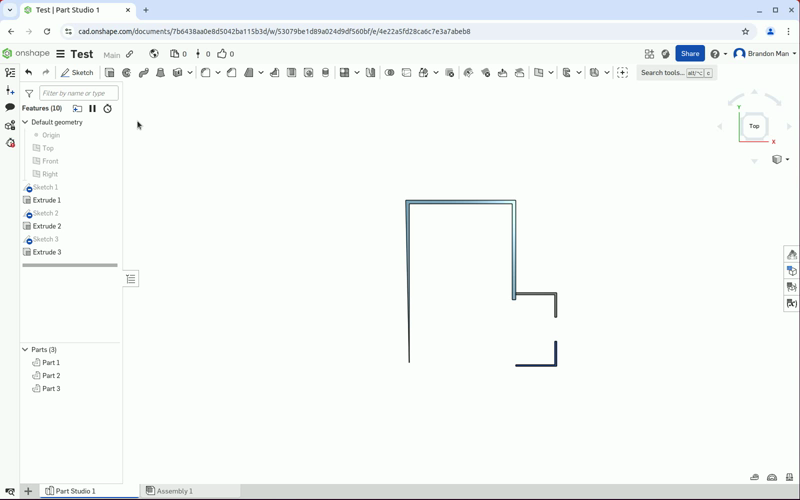
key(shift+h)
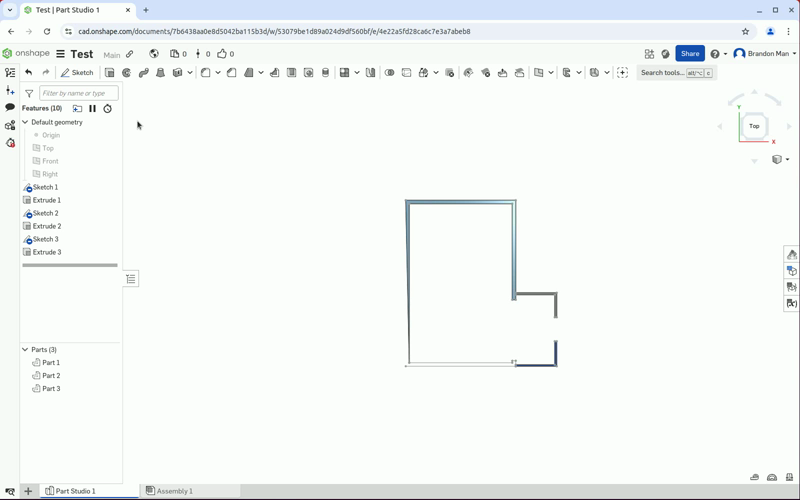
key(shift+h)
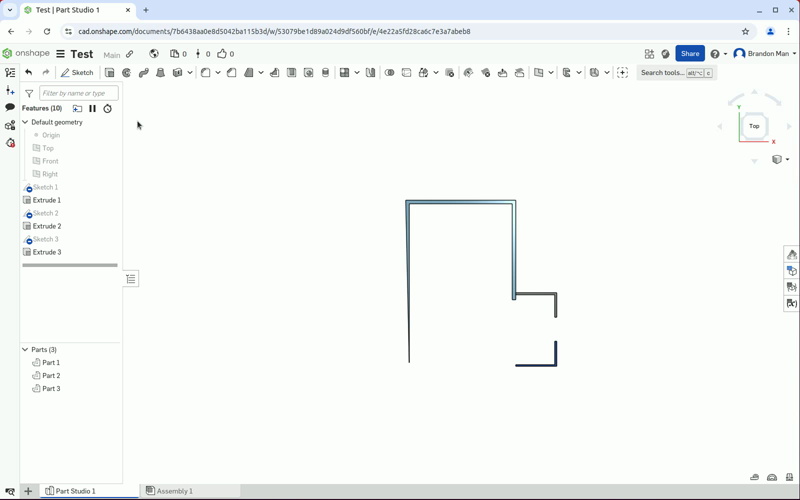
mouse_move(73, 189)
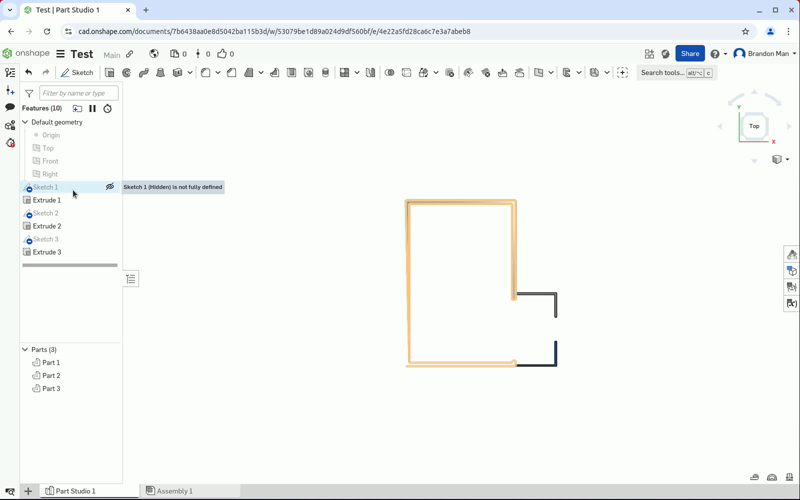
click(73, 189)
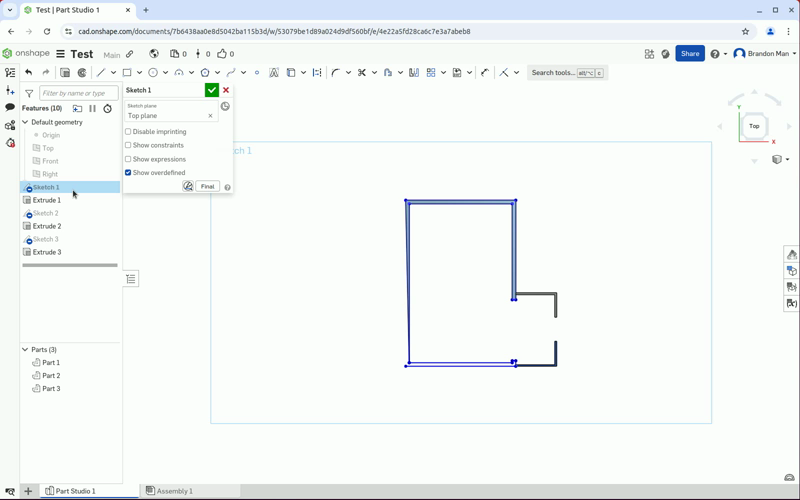
mouse_move(229, 92)
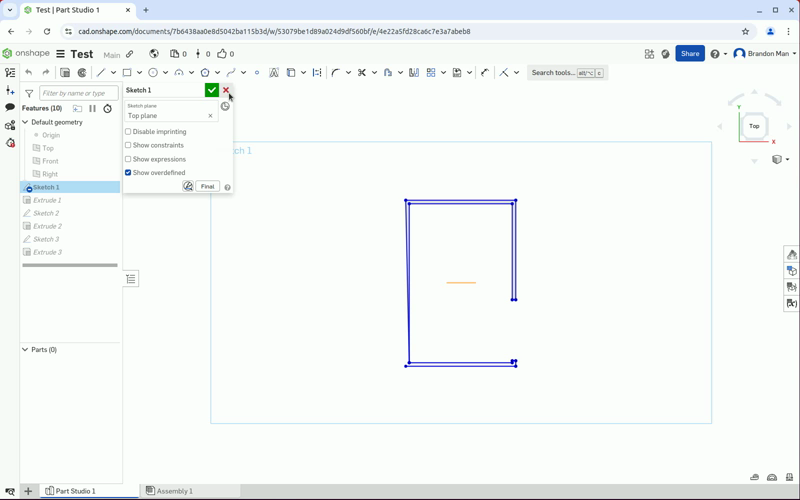
click(229, 92)
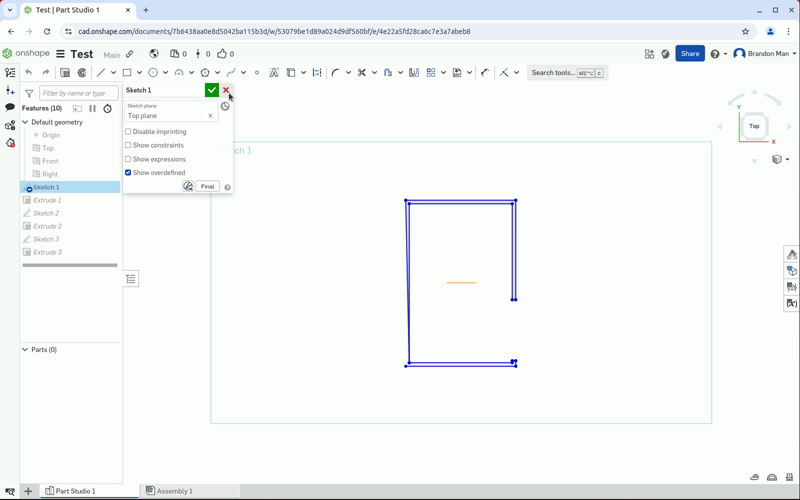
key(shift+s)
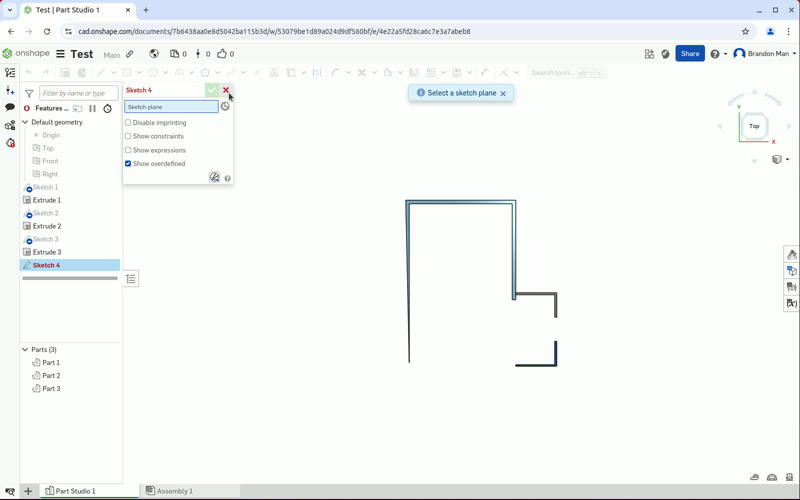
mouse_move(73, 150)
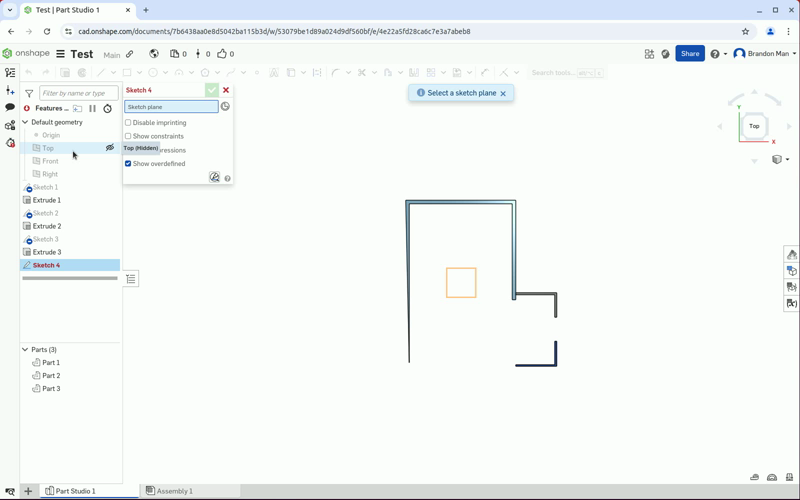
click(73, 150)
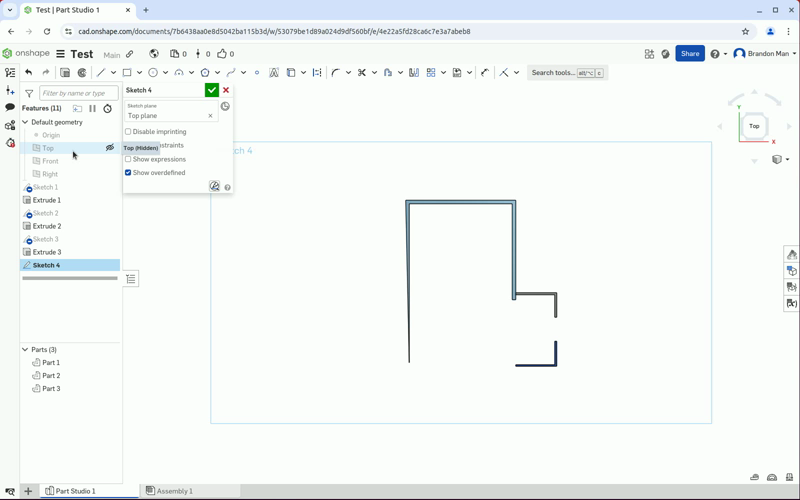
mouse_move(73, 352)
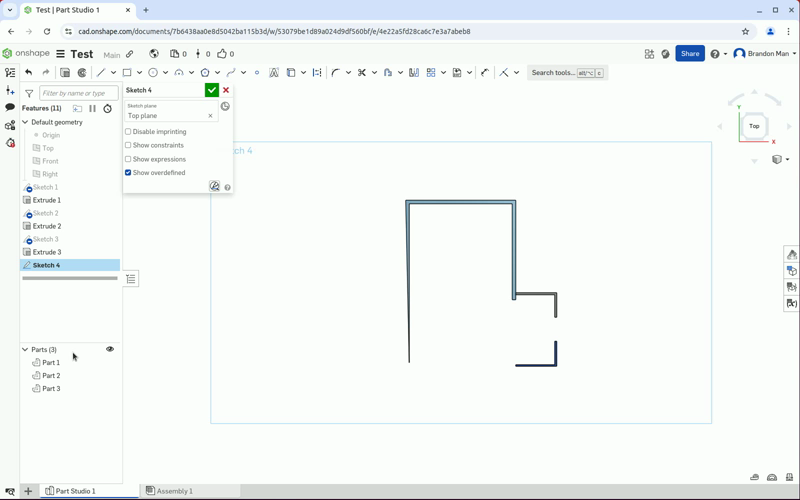
key(y)
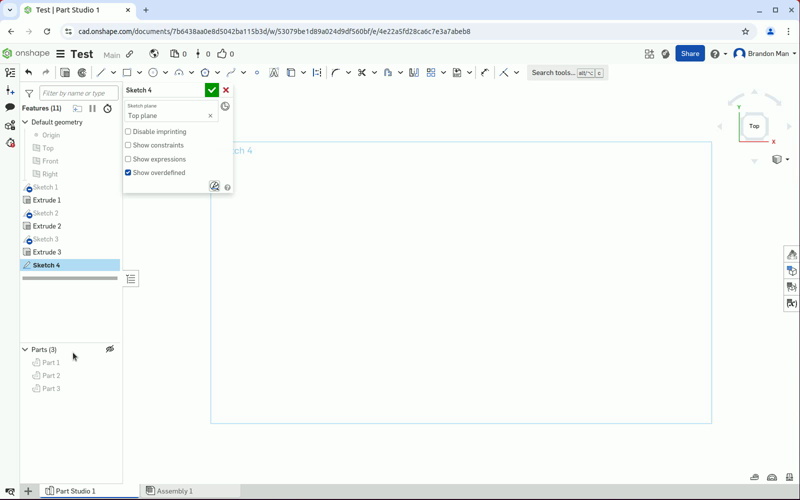
key(l)
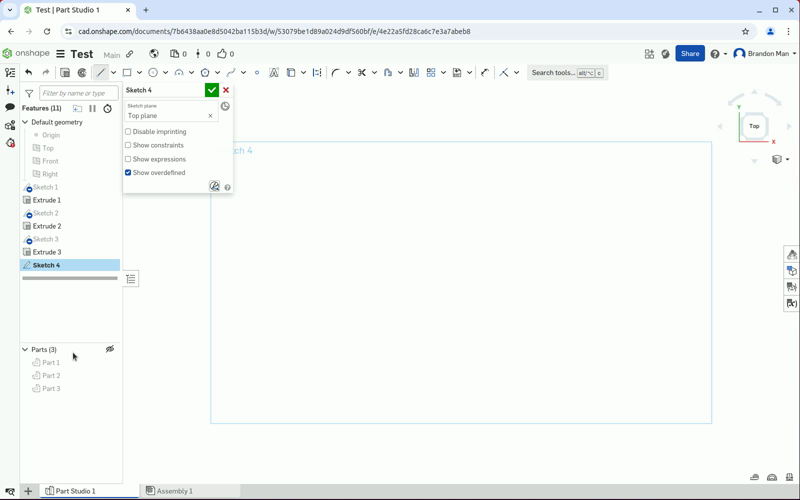
key_down(shift)
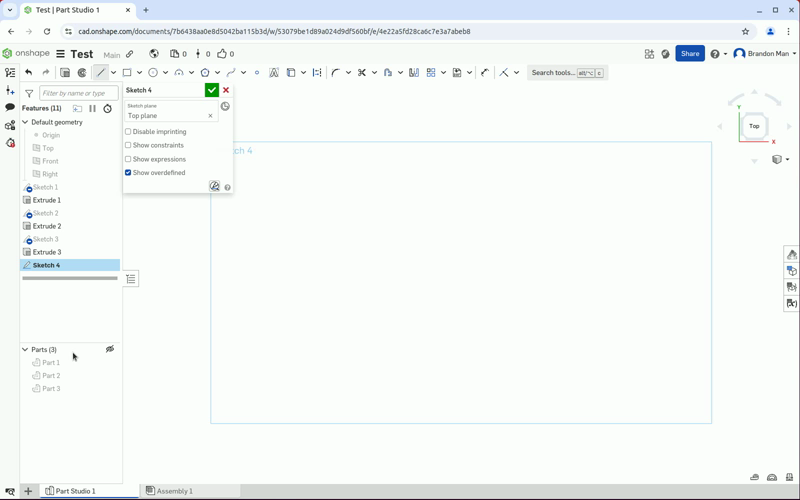
mouse_move(555, 341)
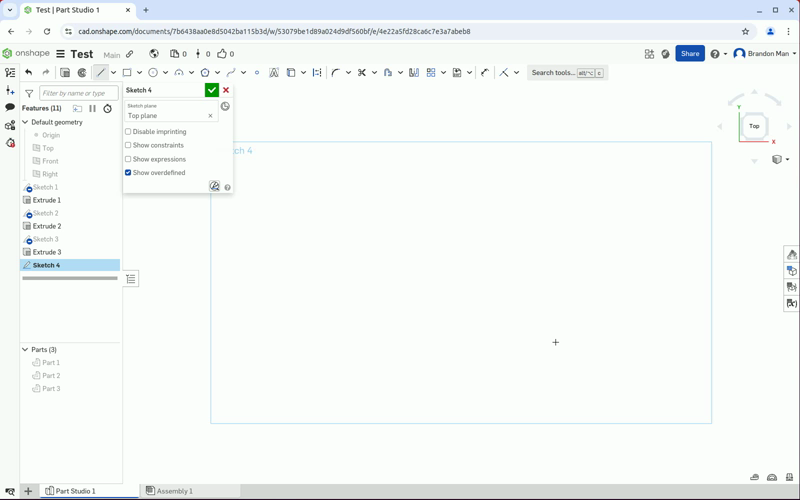
click(555, 341)
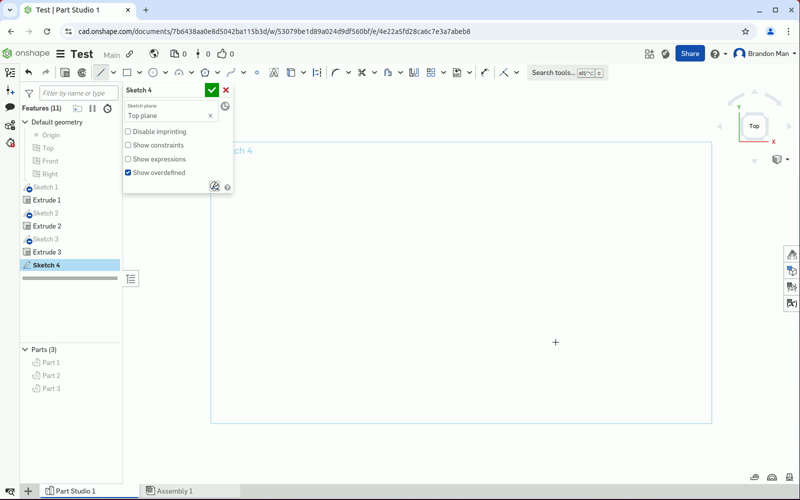
key_up(shift)
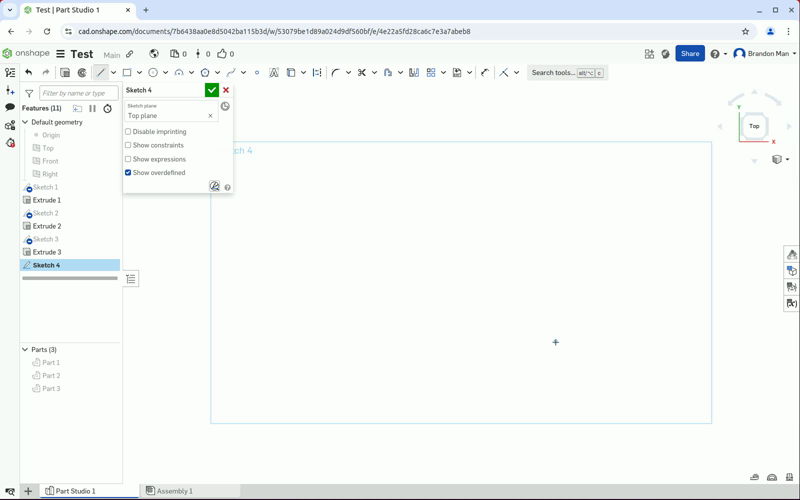
key_down(shift)
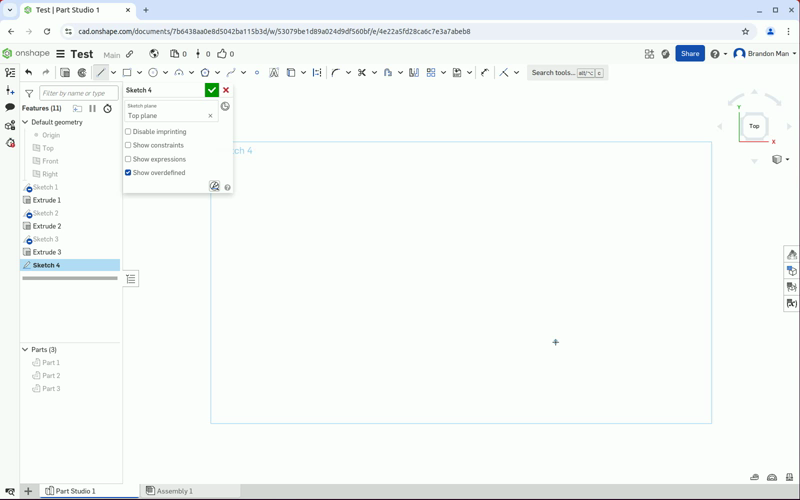
mouse_move(585, 341)
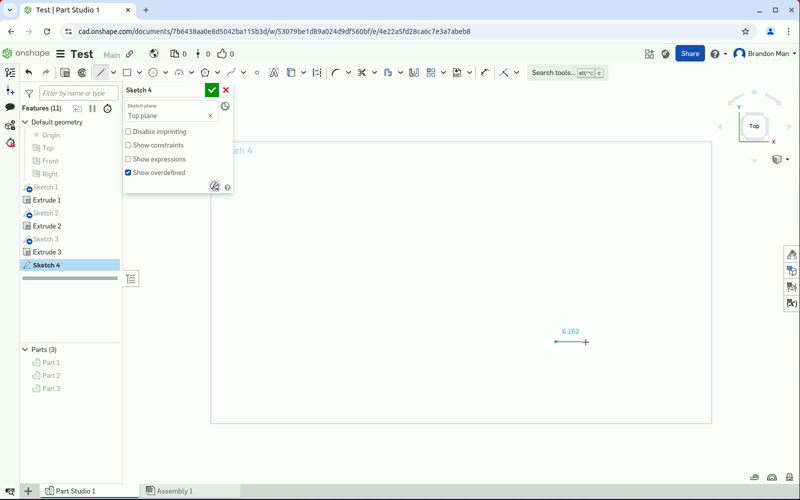
mouse_move(573, 341)
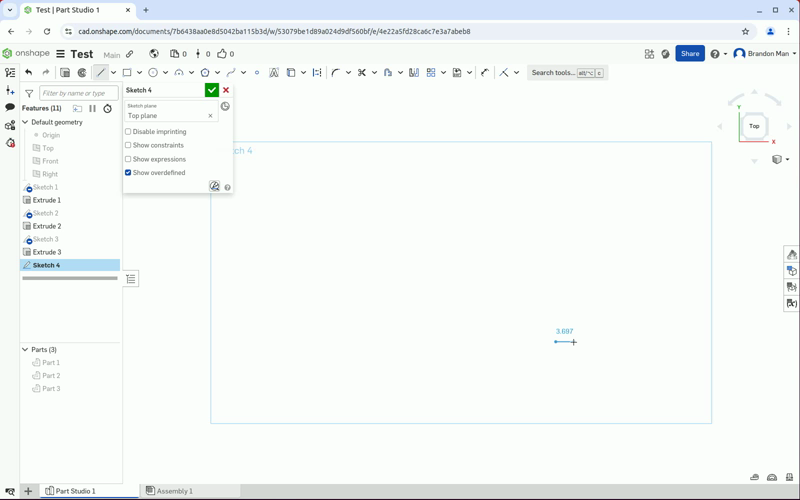
click(573, 341)
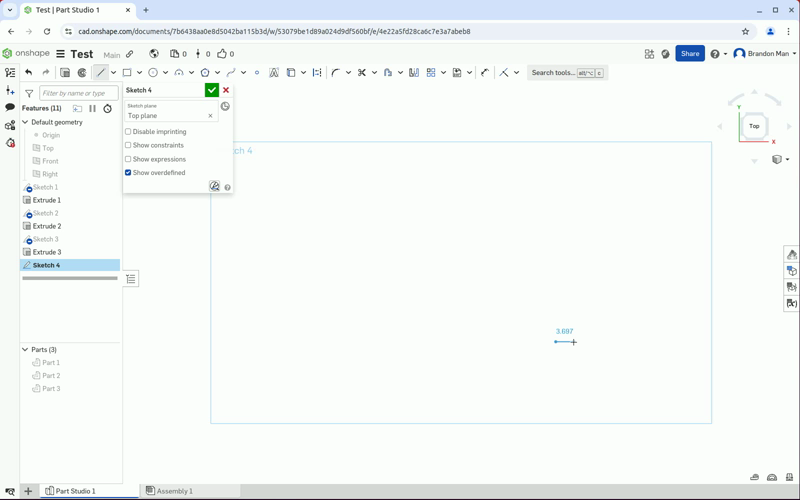
key_up(shift)
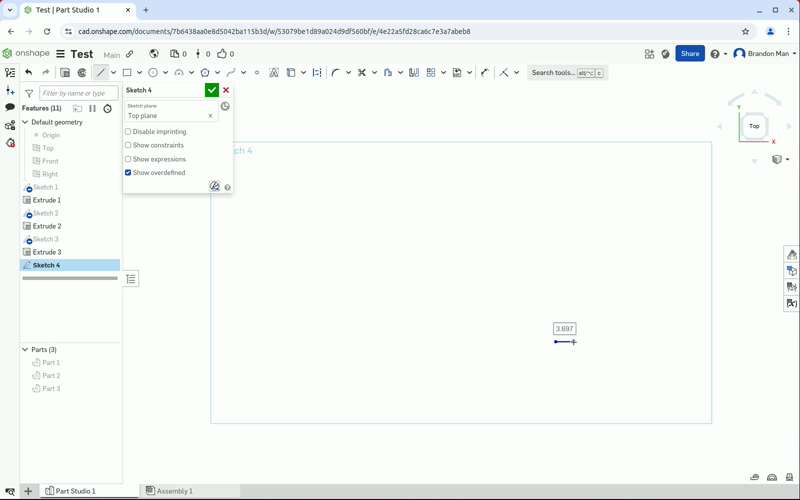
key_down(shift)
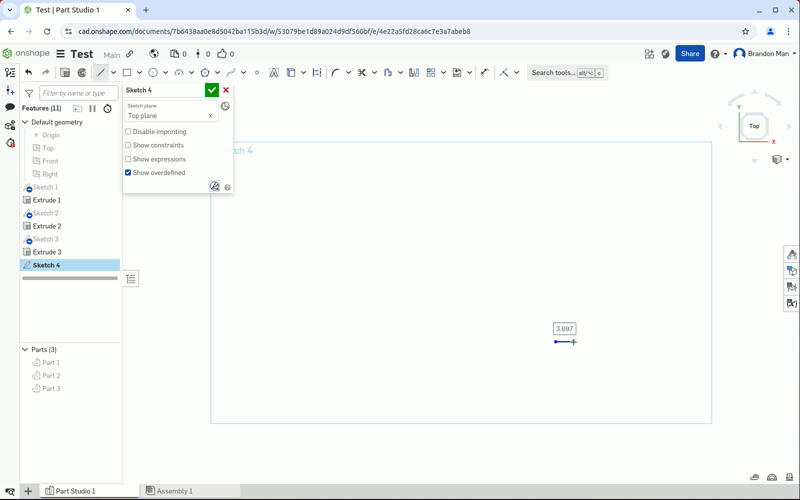
mouse_move(589, 341)
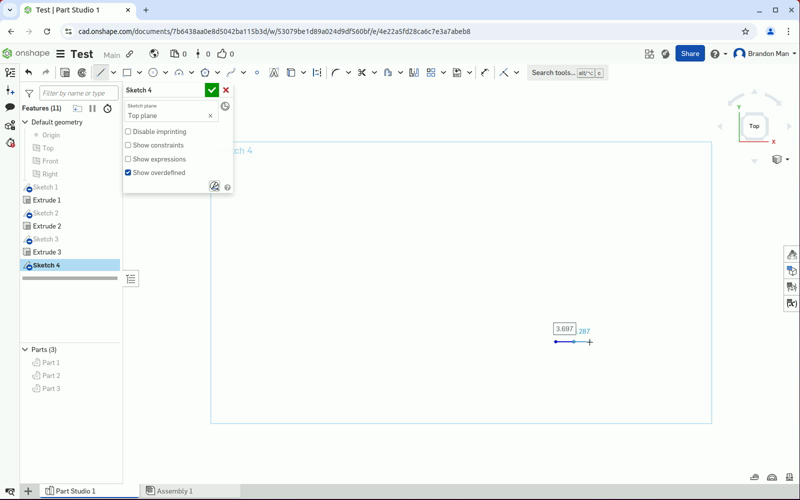
mouse_move(573, 315)
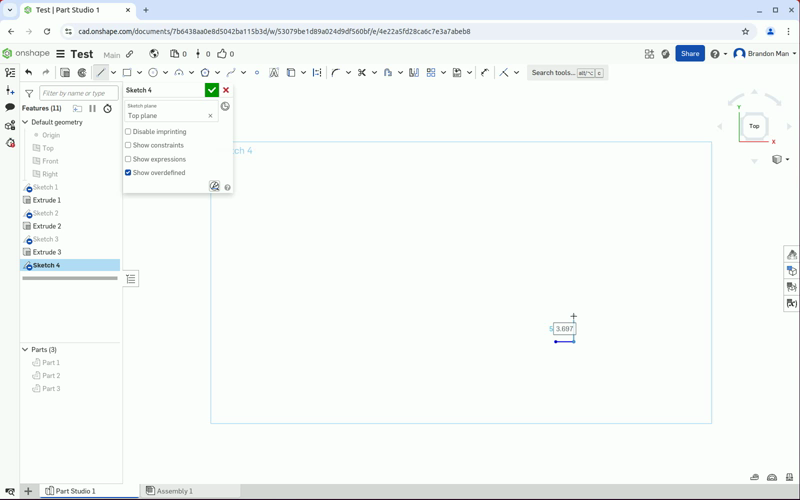
click(573, 315)
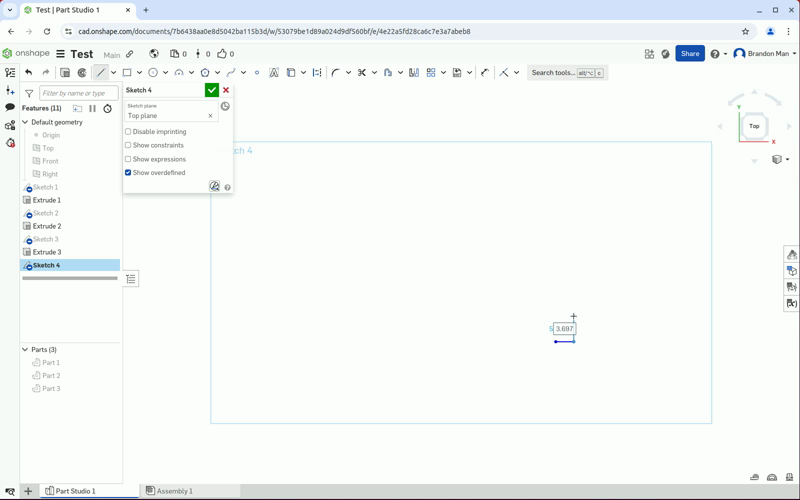
key_up(shift)
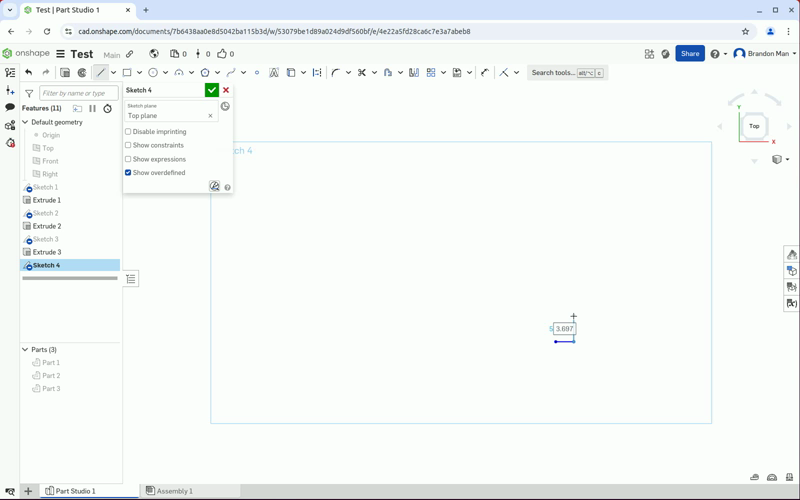
key_down(shift)
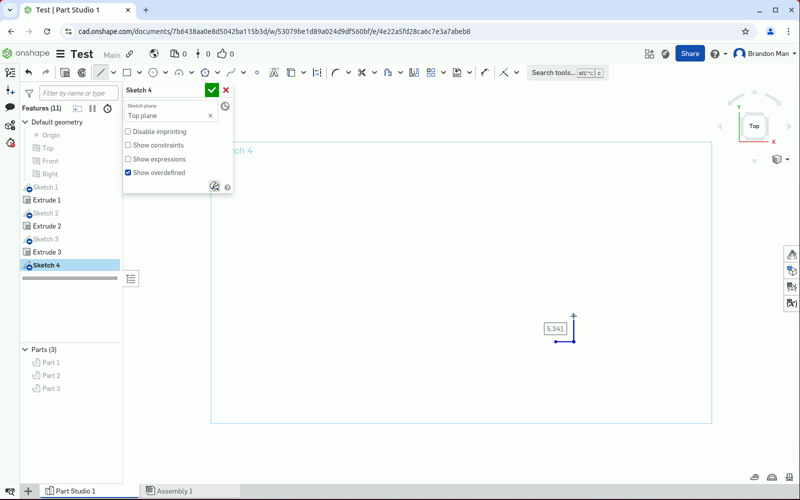
mouse_move(589, 315)
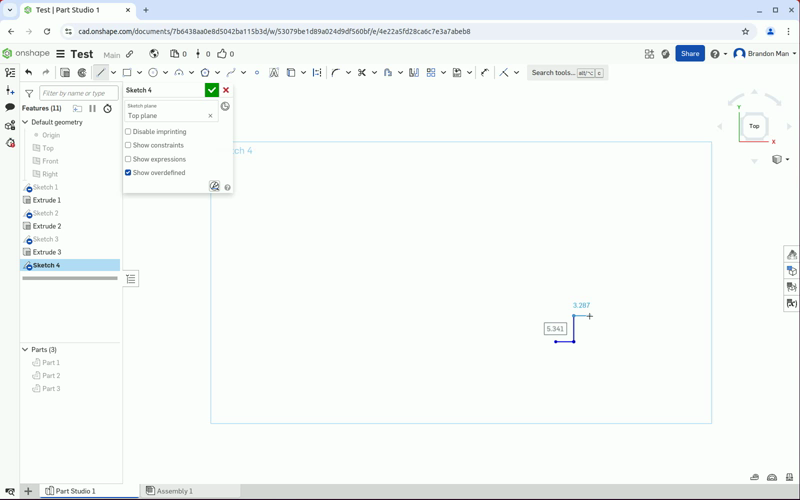
mouse_move(555, 315)
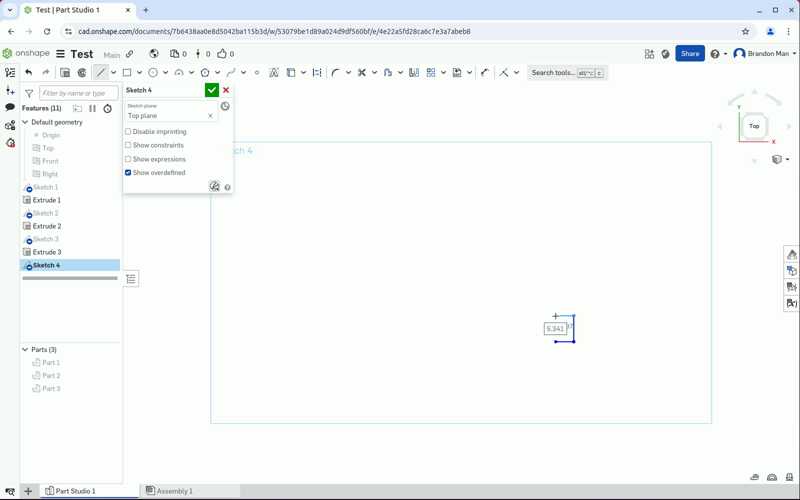
click(555, 315)
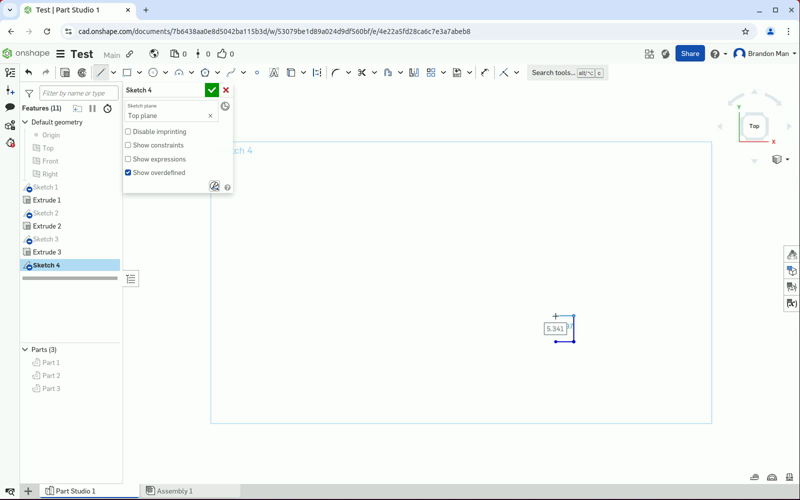
key_up(shift)
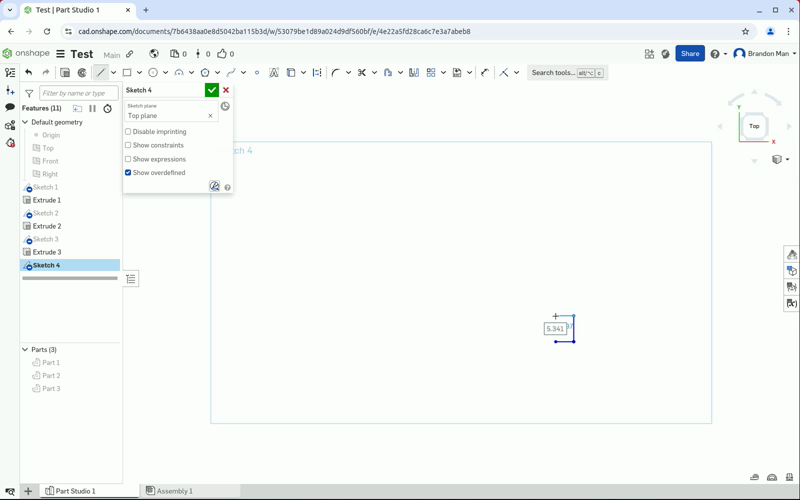
mouse_move(585, 315)
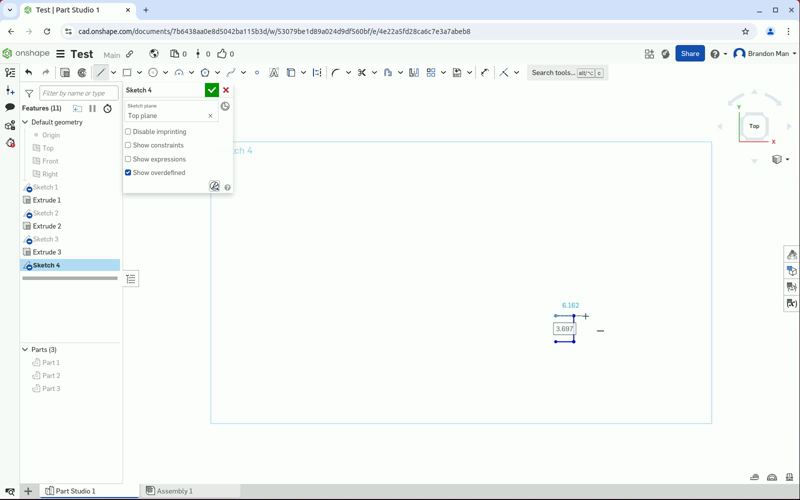
key_down(shift)
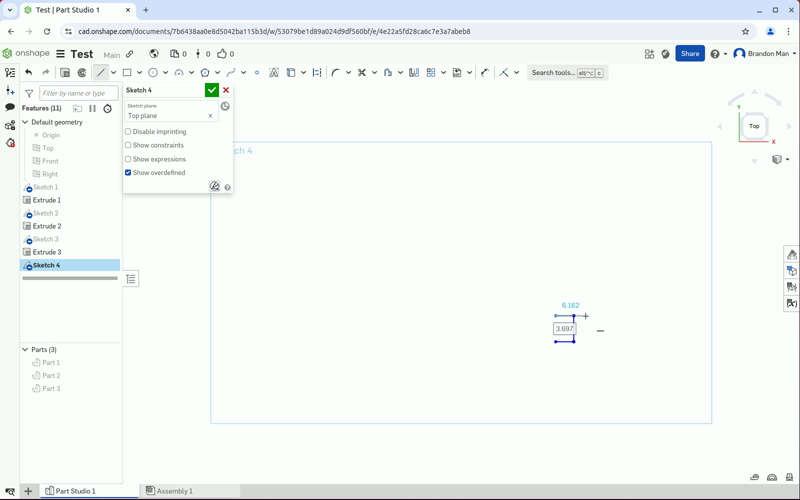
mouse_move(555, 341)
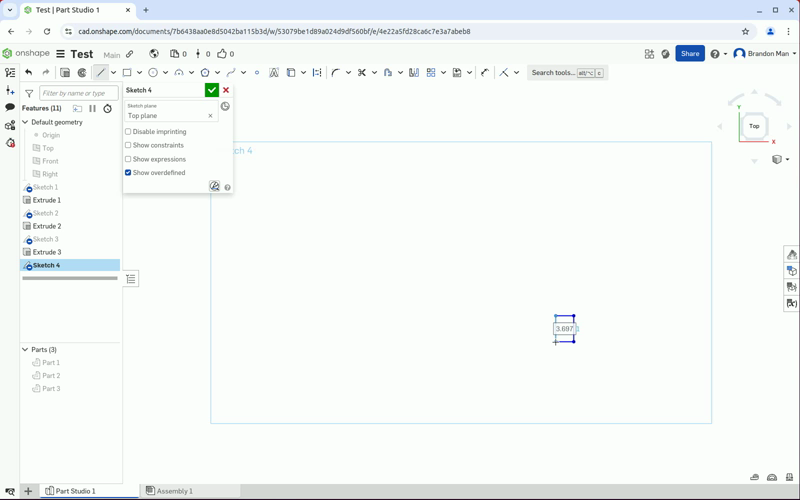
key_up(shift)
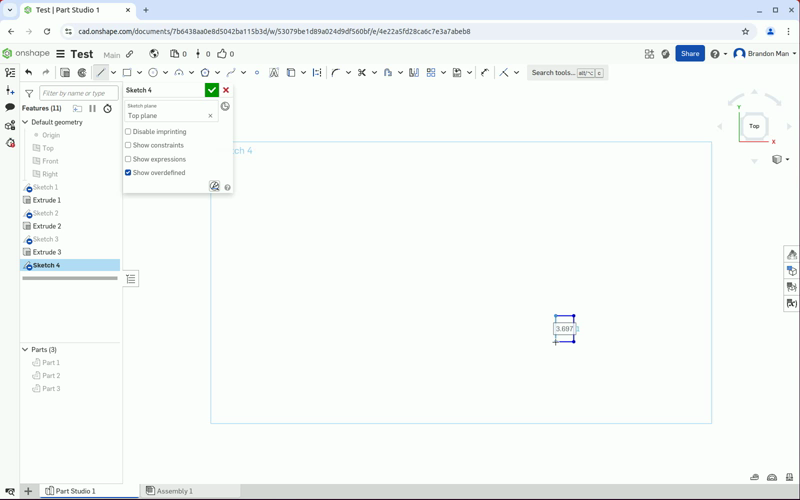
click(555, 341)
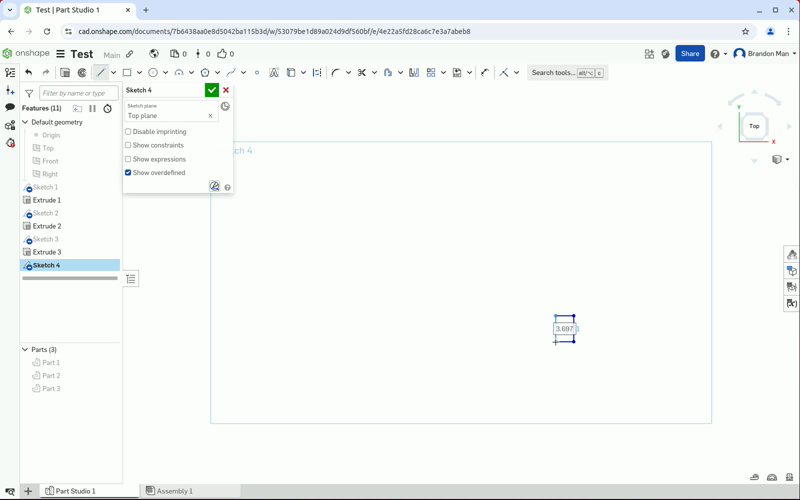
key(esc)
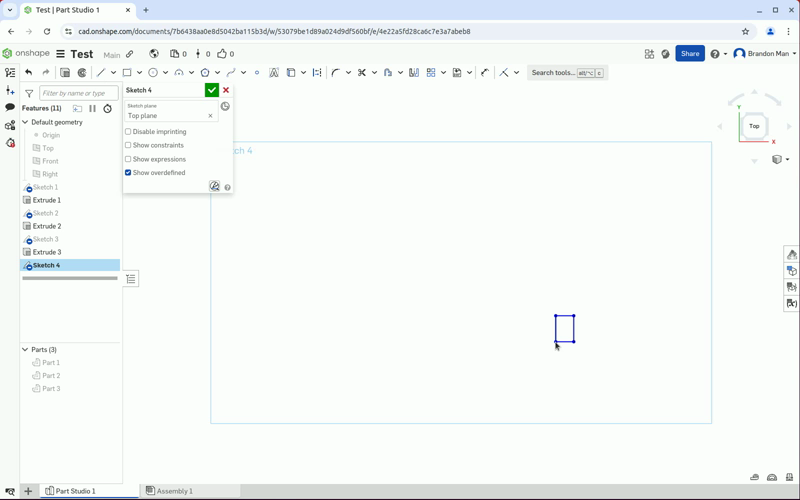
mouse_move(565, 330)
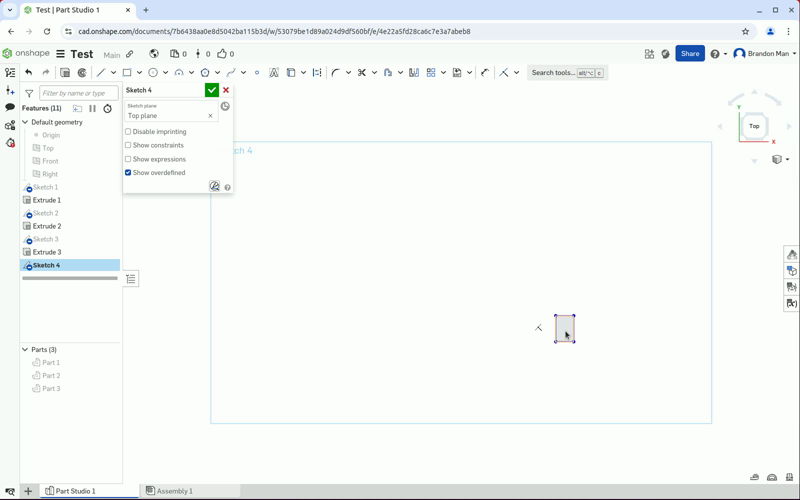
scroll(6)
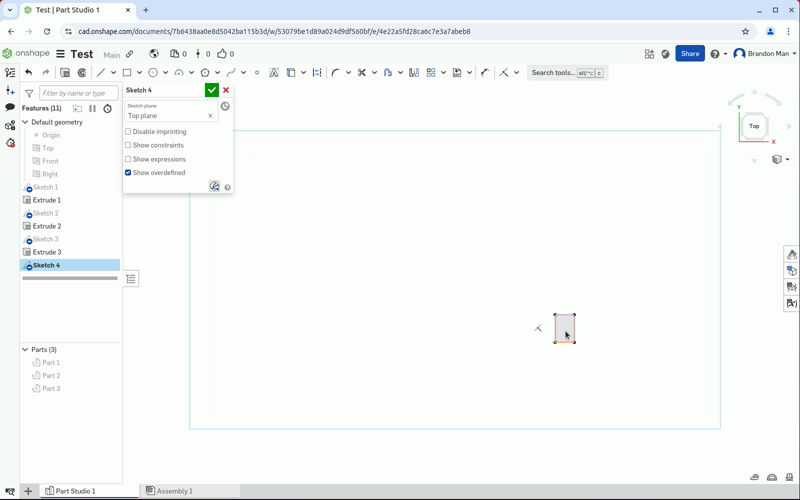
scroll(6)
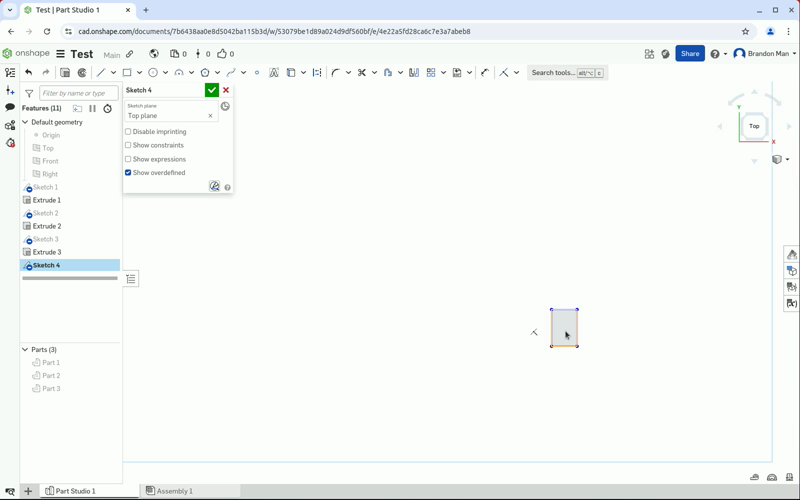
scroll(6)
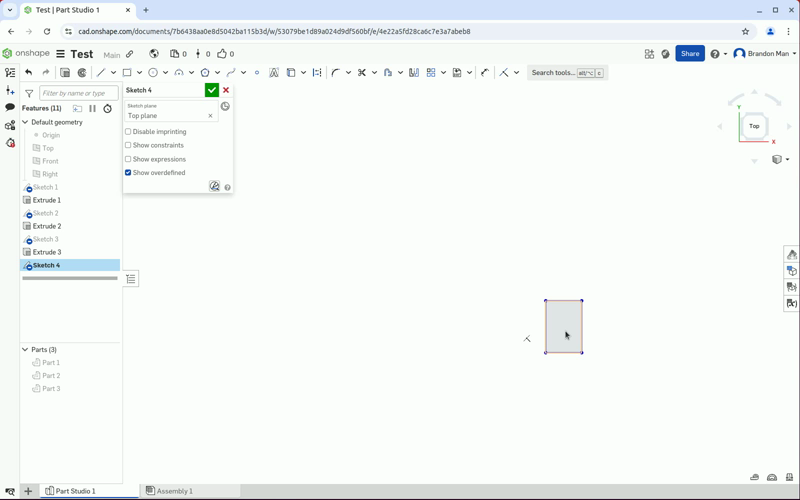
scroll(6)
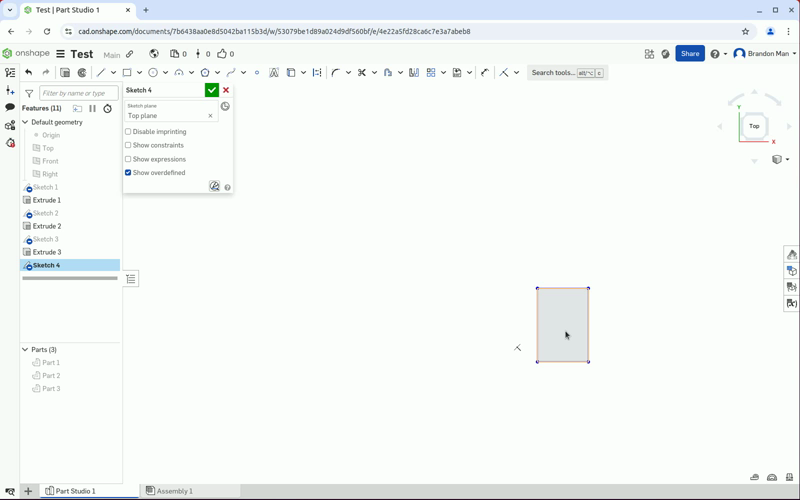
scroll(6)
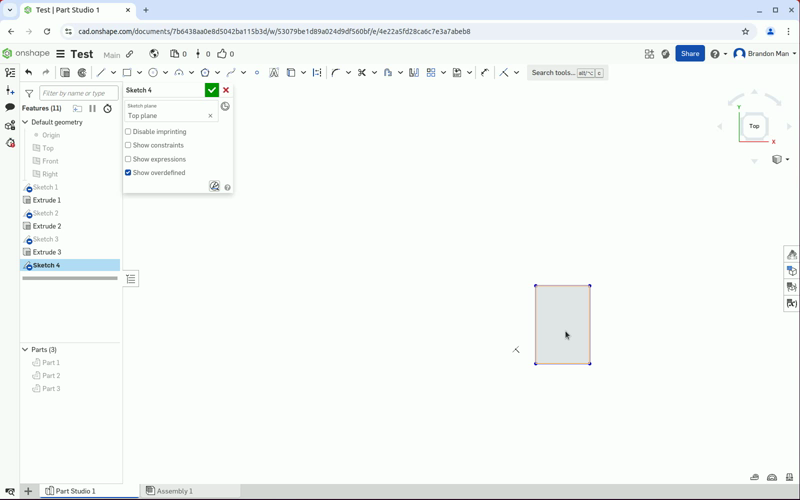
scroll(6)
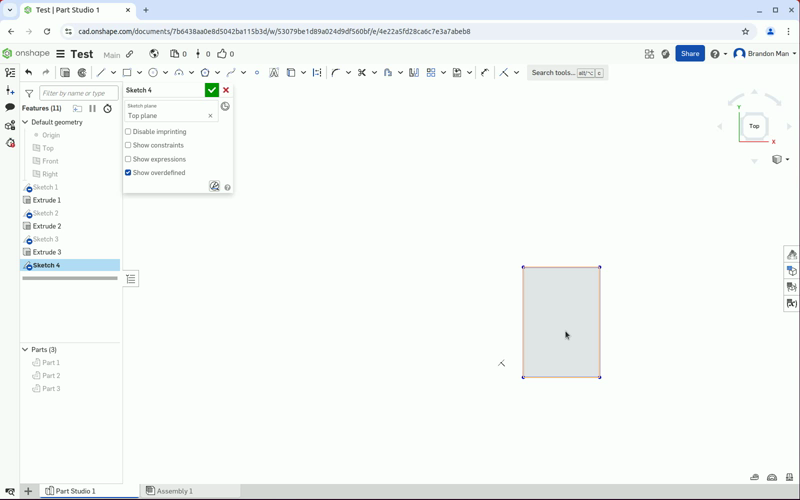
scroll(6)
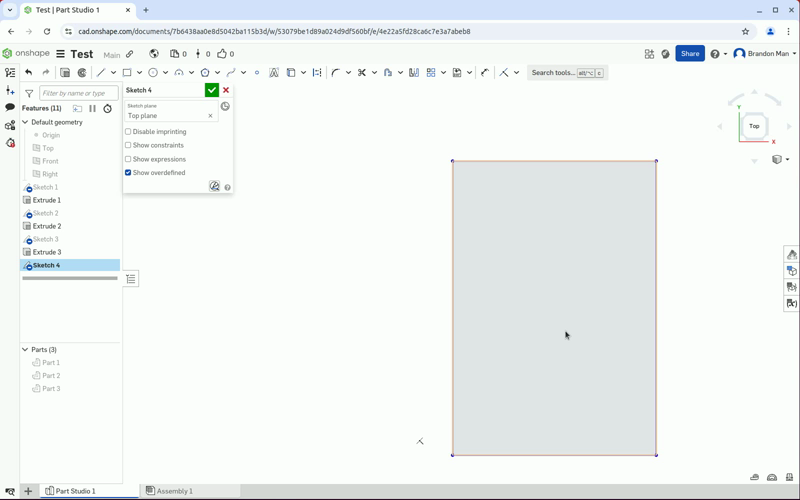
click(565, 330)
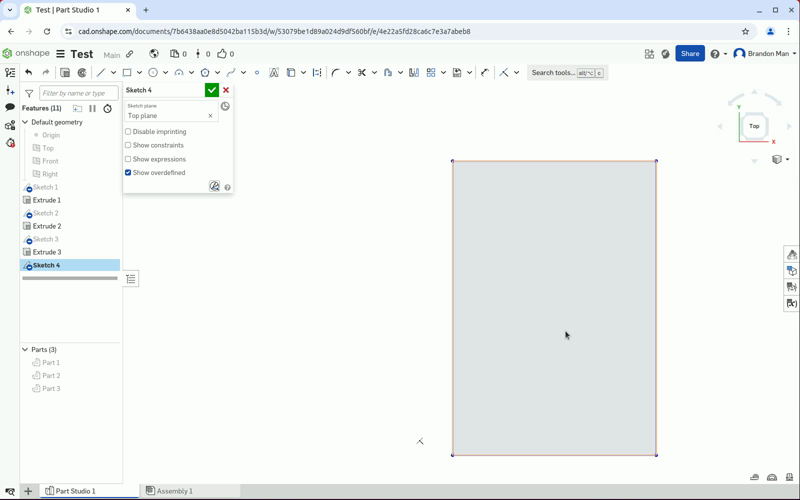
scroll(-6)
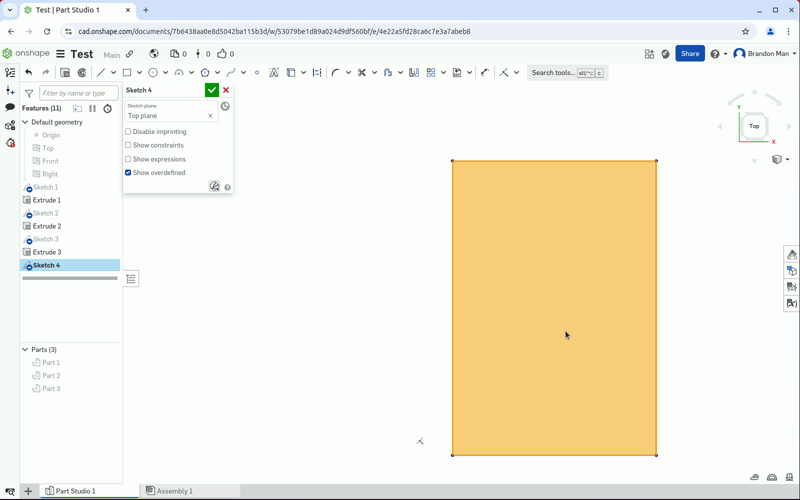
scroll(-6)
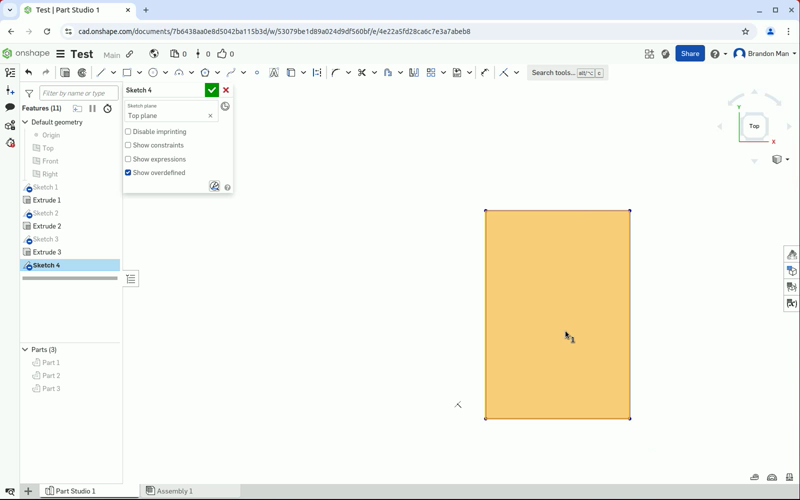
scroll(-6)
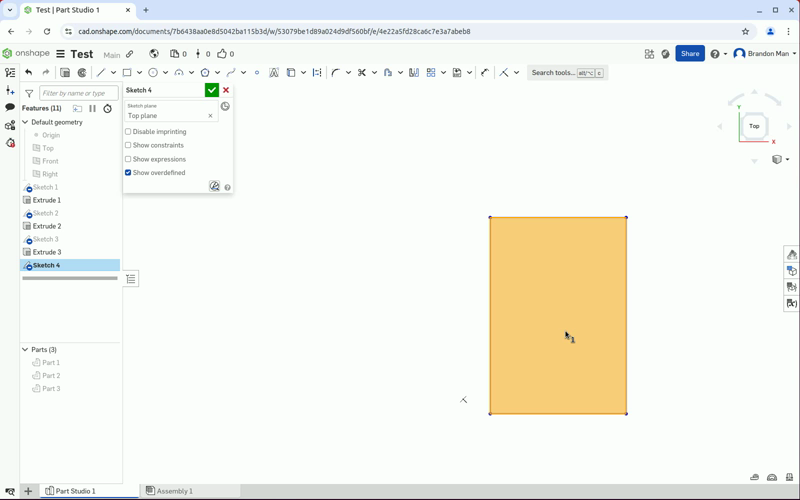
scroll(-6)
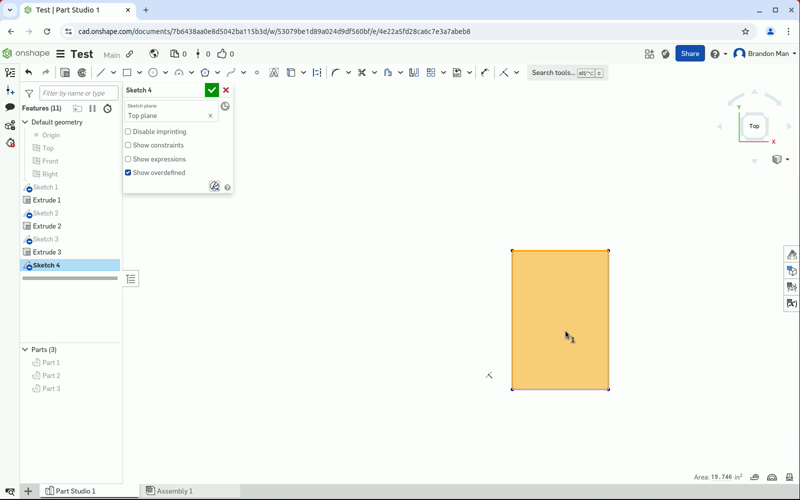
scroll(-6)
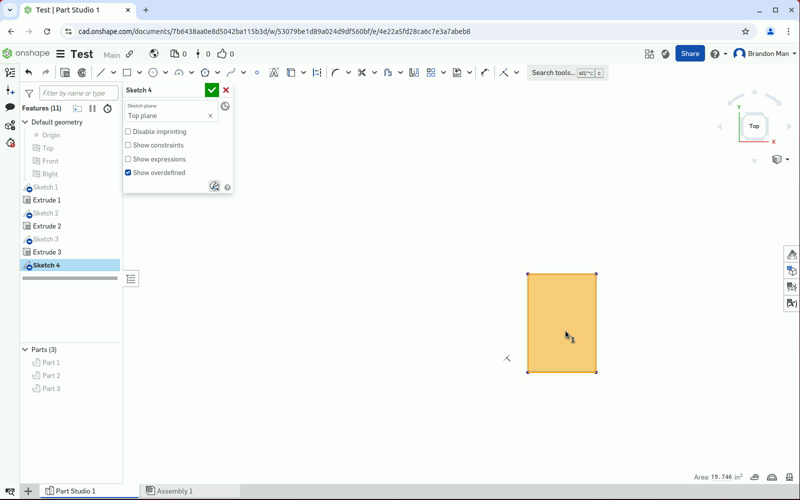
scroll(-6)
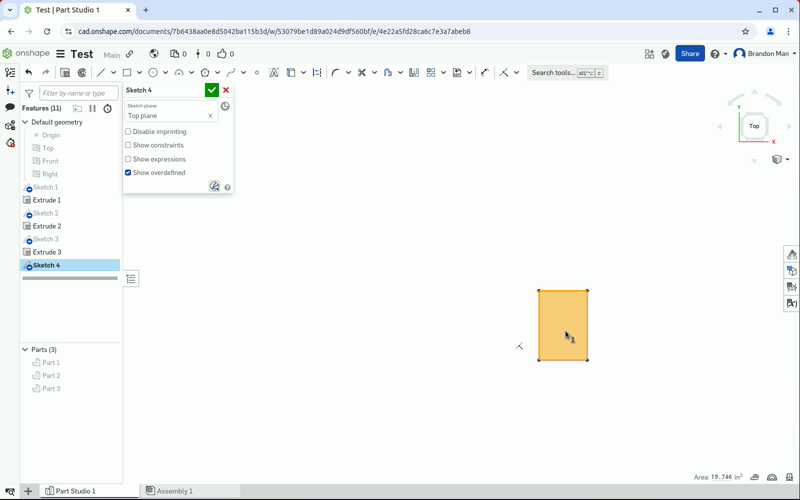
scroll(-6)
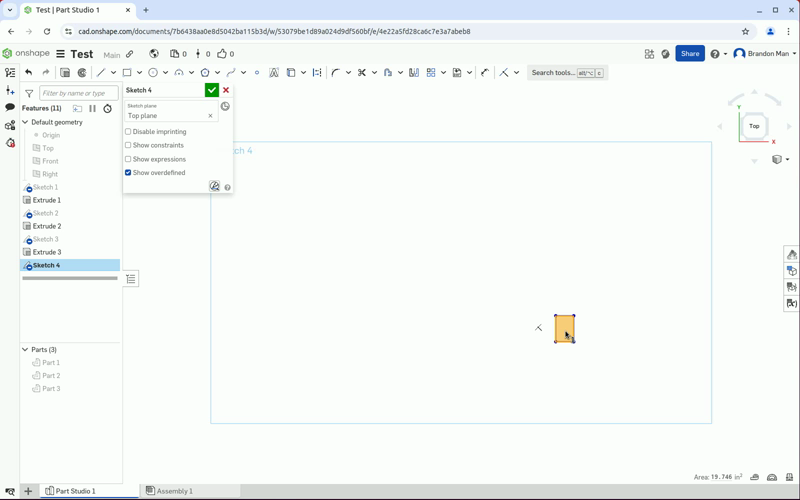
mouse_move(73, 352)
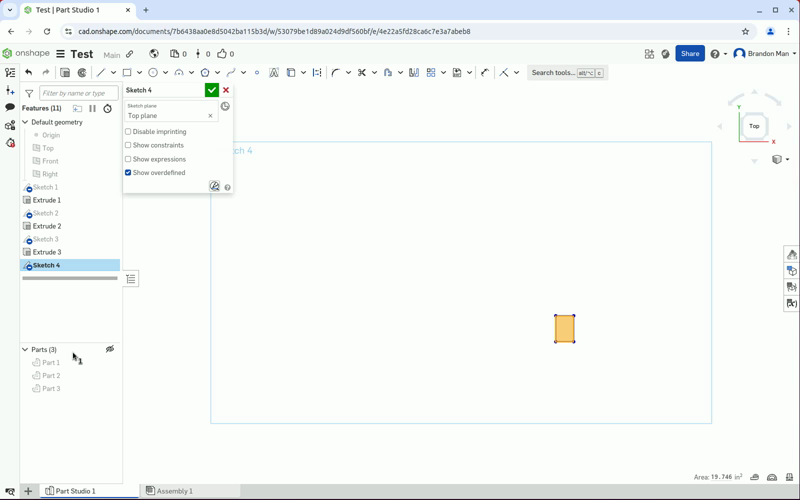
key(shift+y)
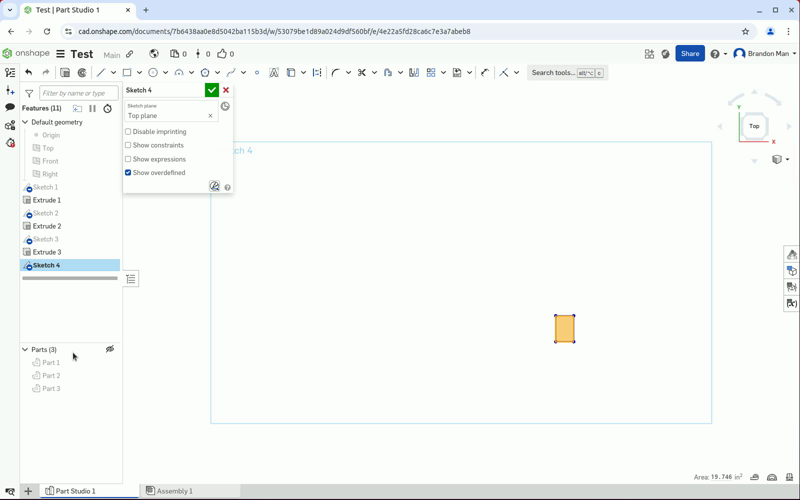
key(shift+e)
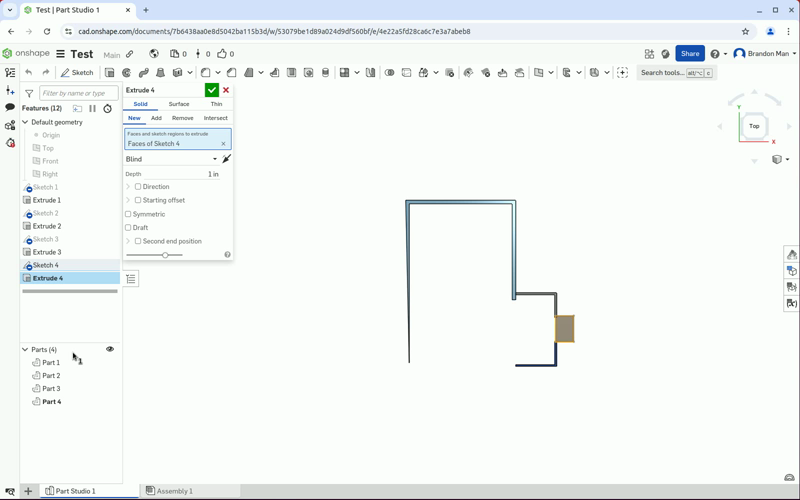
mouse_move(143, 106)
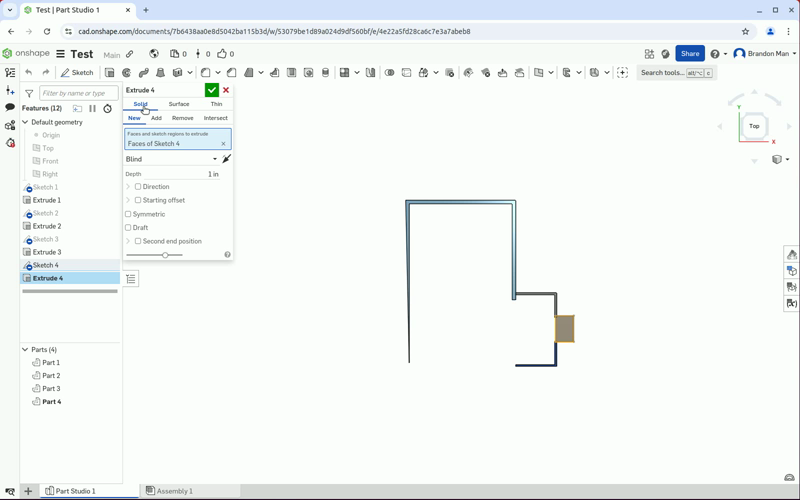
click(143, 106)
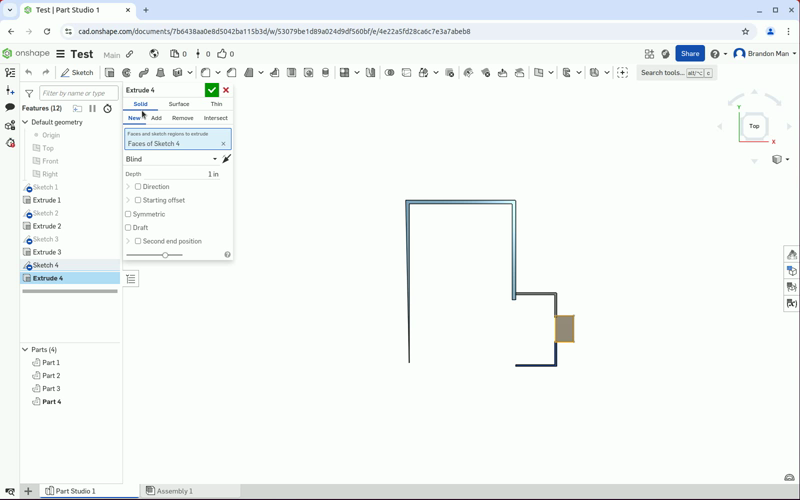
mouse_move(137, 120)
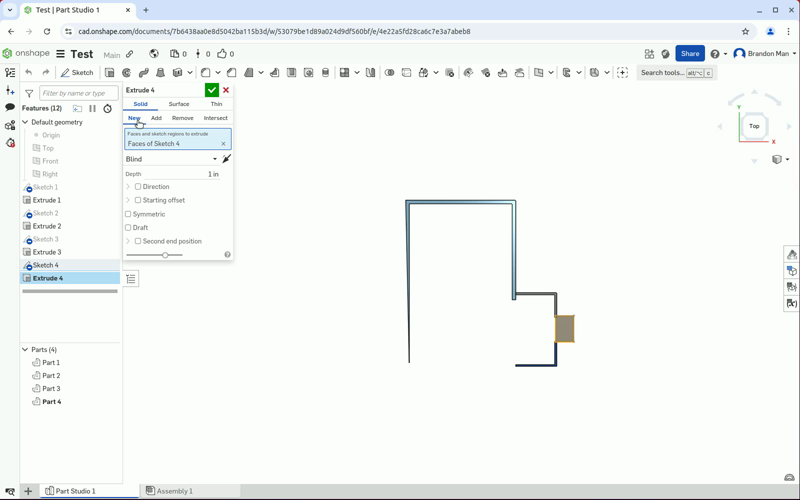
click(137, 120)
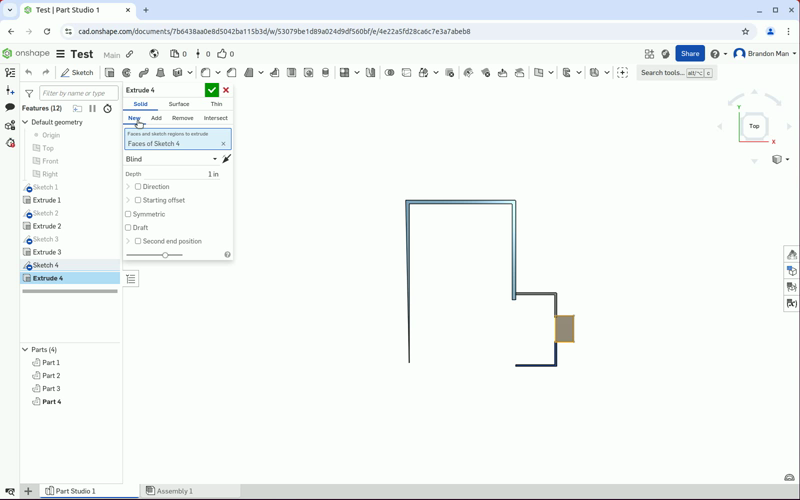
key(tab, 4)
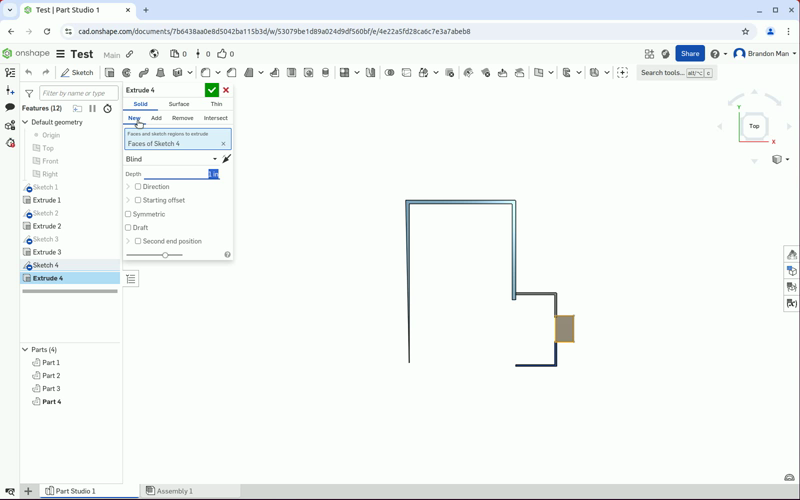
text(6.258)
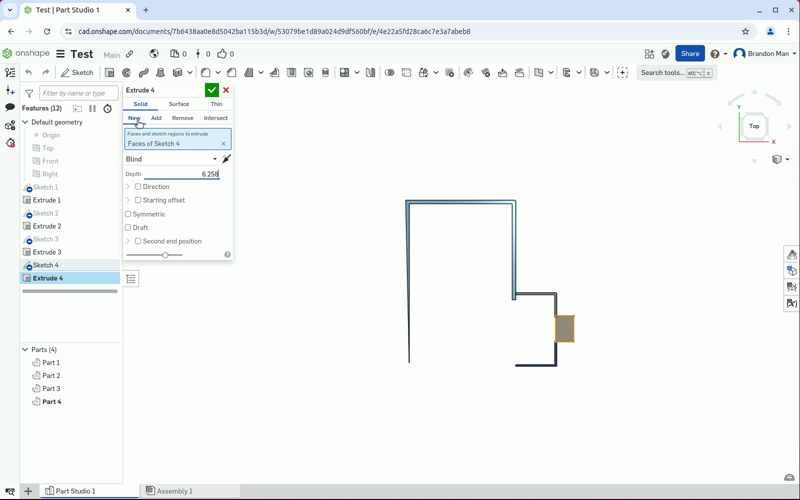
key(enter)
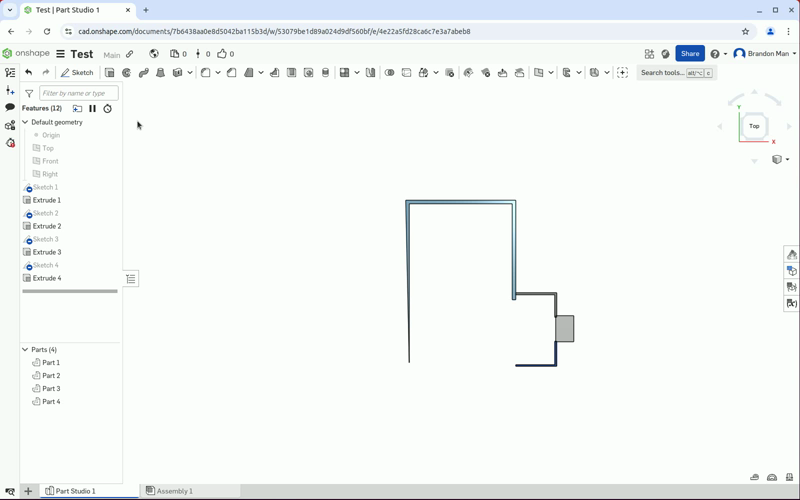
key(shift+h)
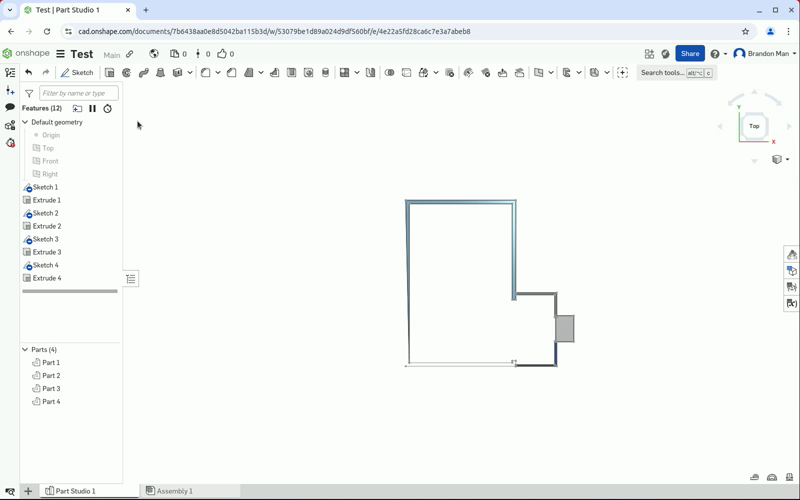
key(shift+h)
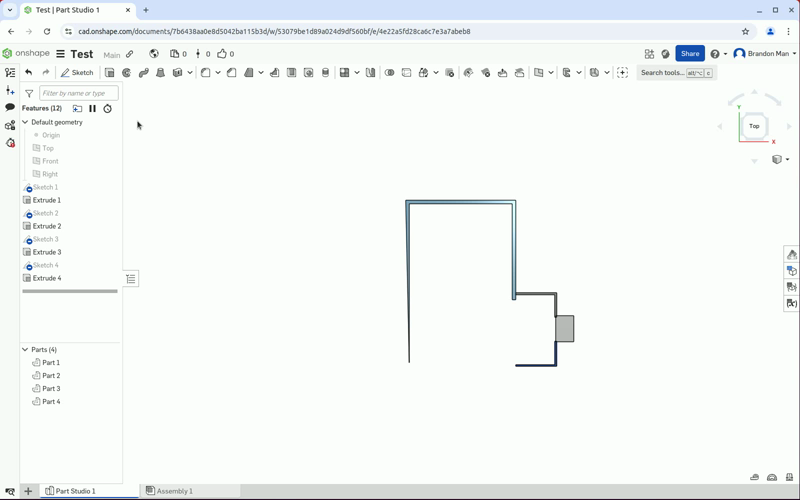
mouse_move(73, 189)
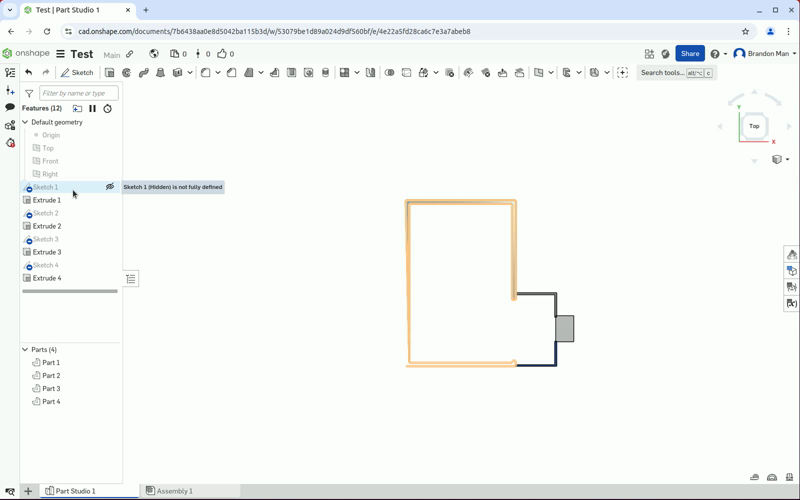
click(73, 189)
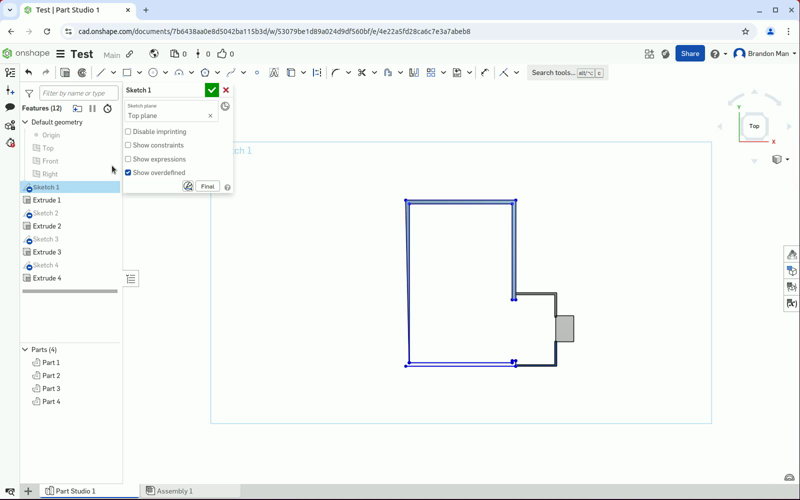
mouse_move(229, 92)
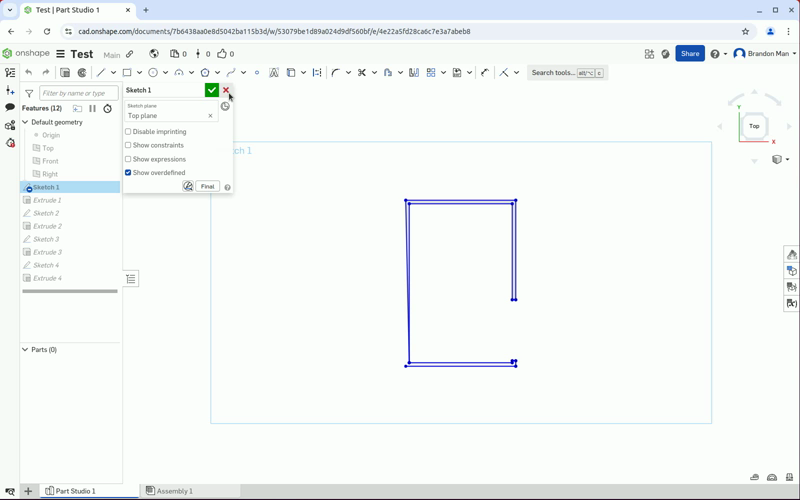
click(229, 92)
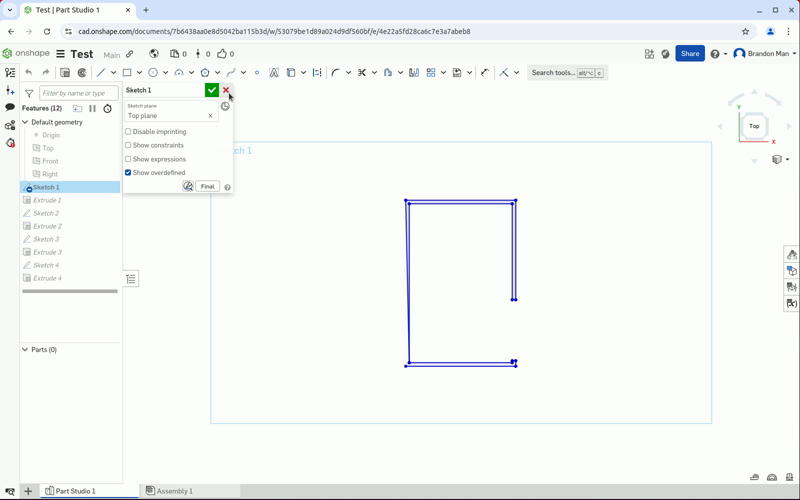
key(shift+s)
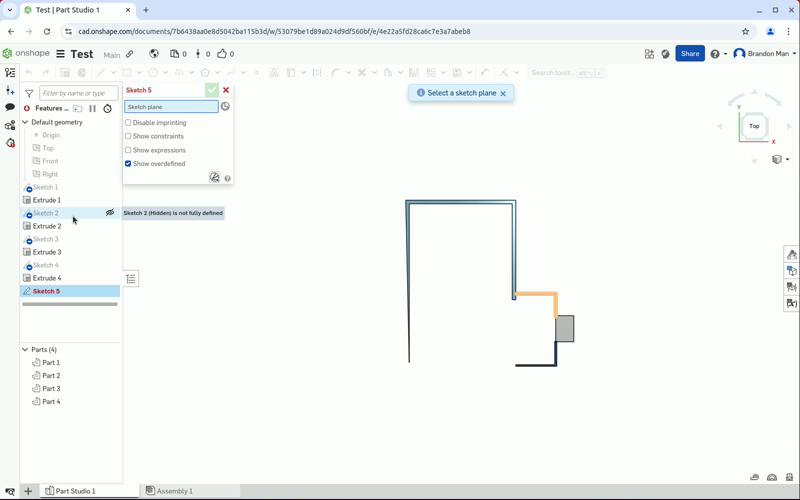
scroll(3)
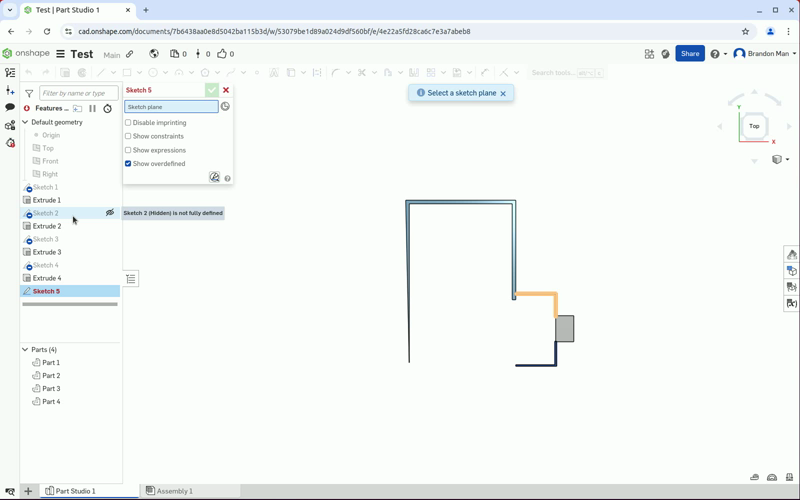
mouse_move(73, 150)
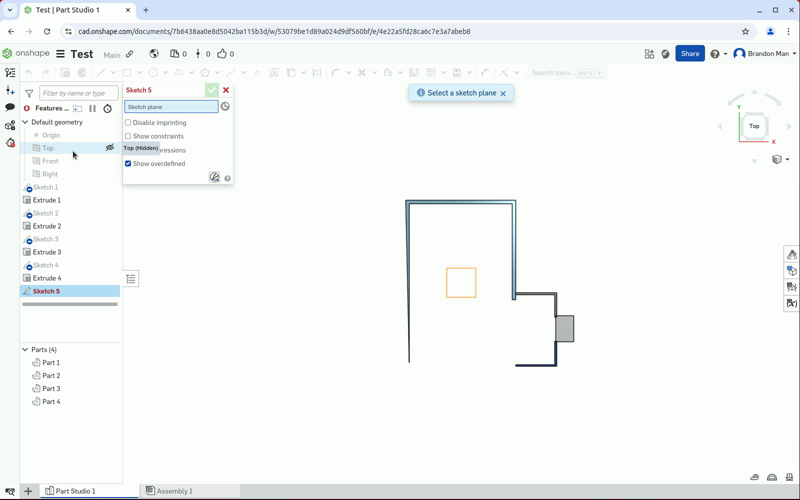
click(73, 150)
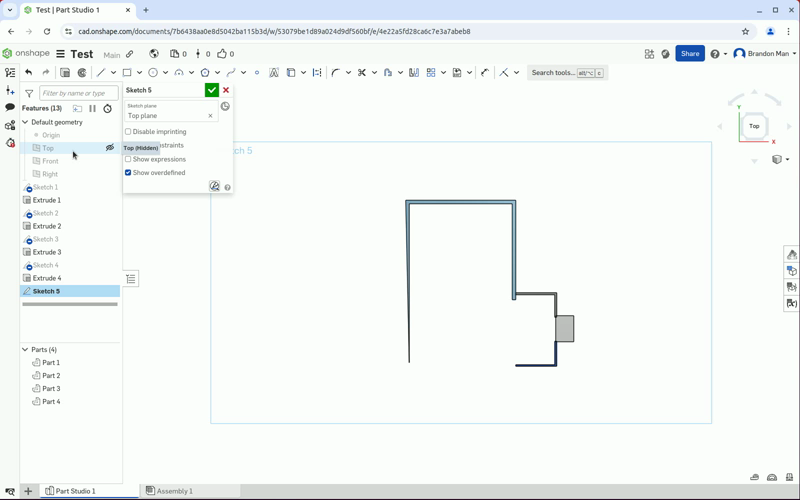
mouse_move(73, 352)
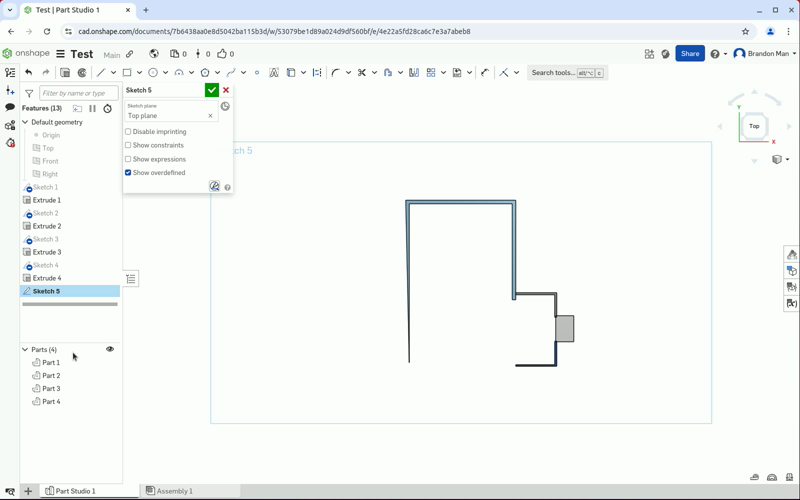
key(y)
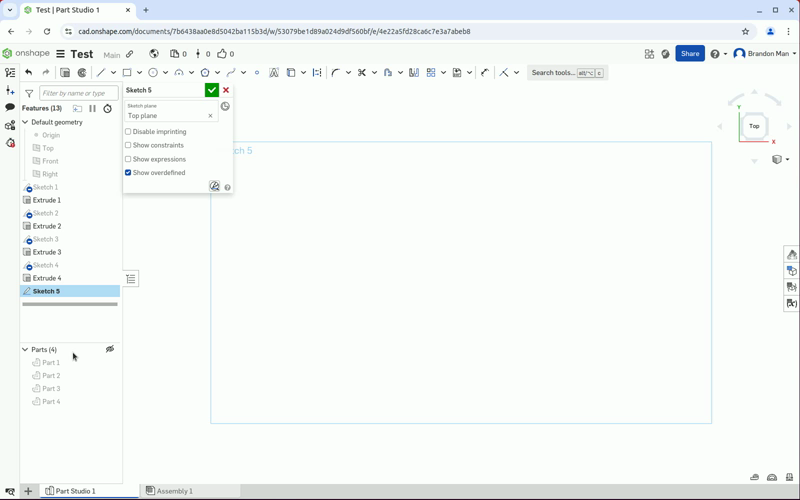
key(l)
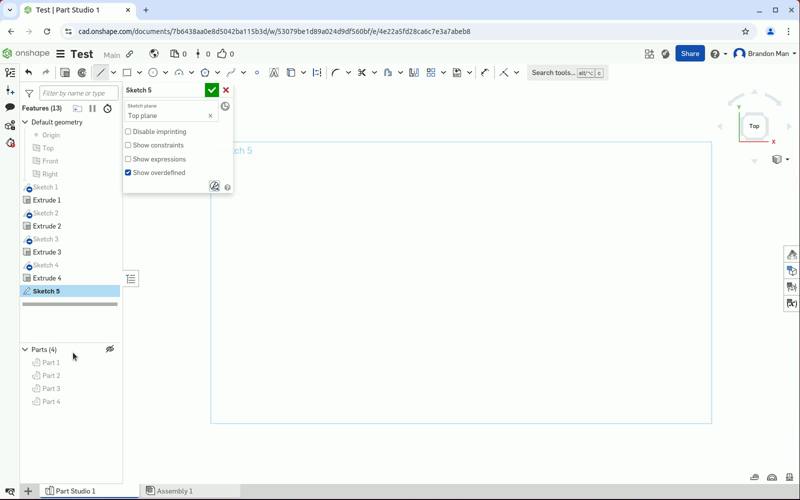
key_down(shift)
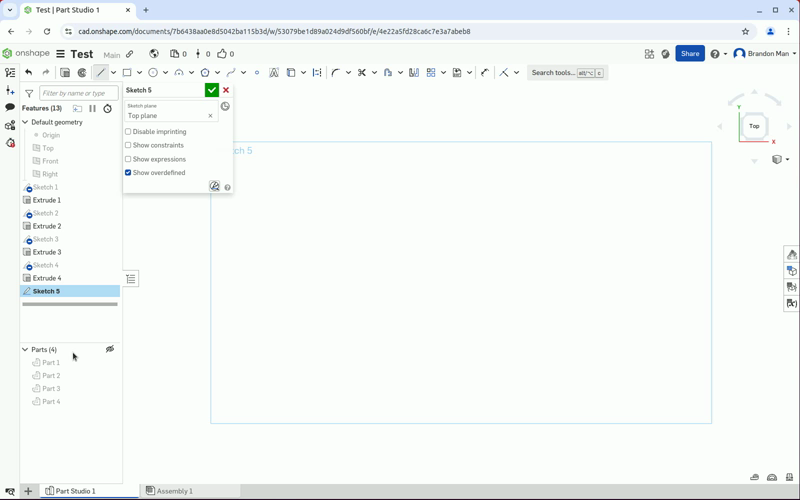
mouse_move(554, 341)
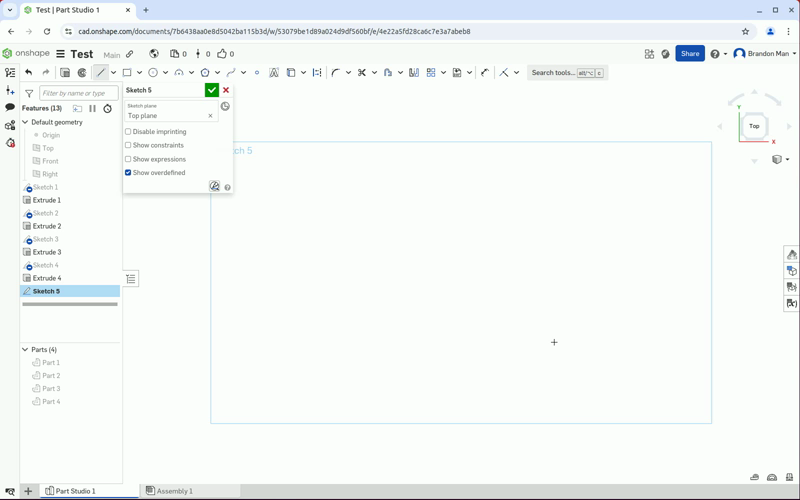
click(554, 341)
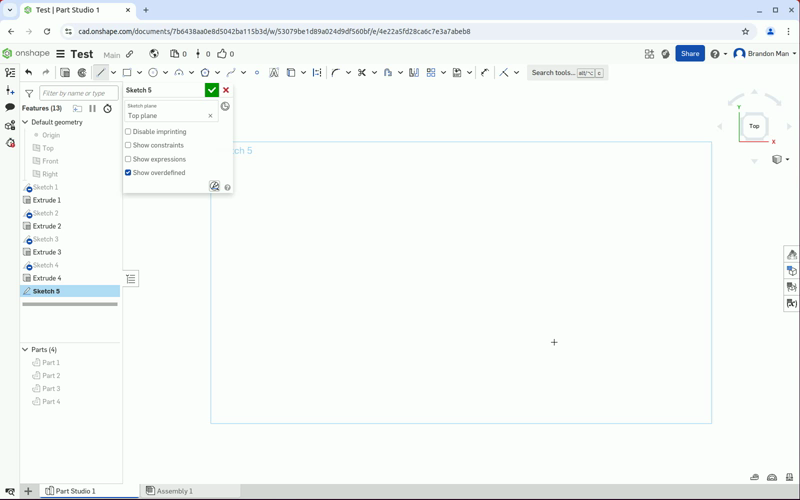
key_up(shift)
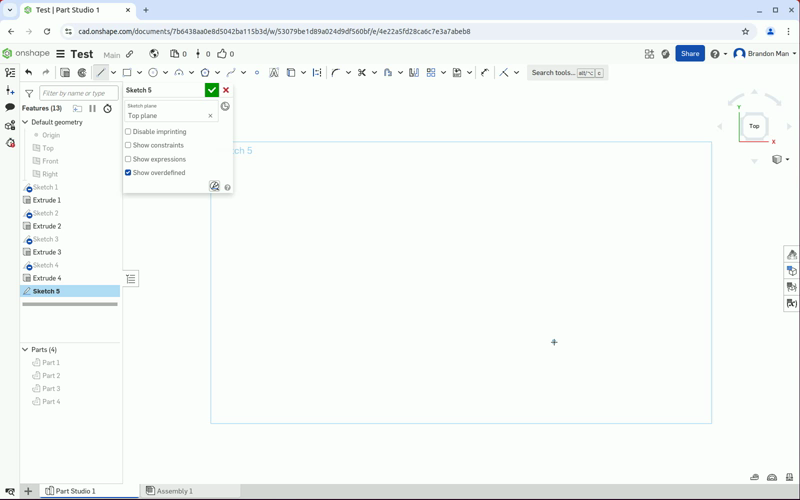
key_down(shift)
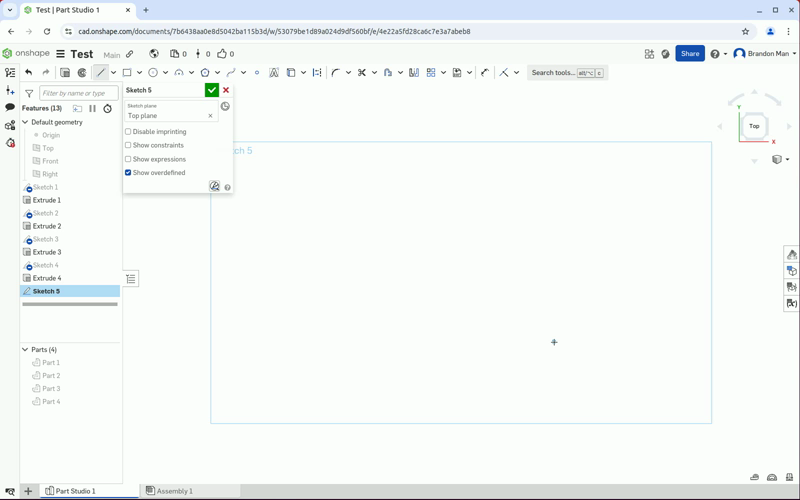
mouse_move(584, 341)
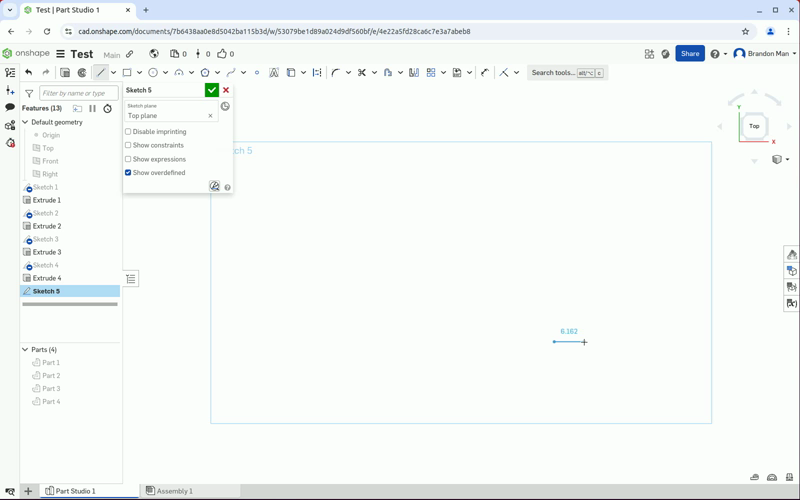
mouse_move(556, 341)
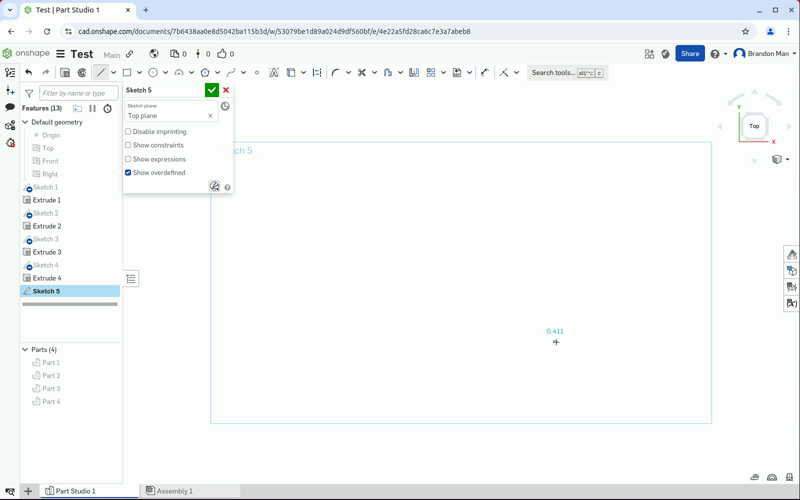
scroll(6)
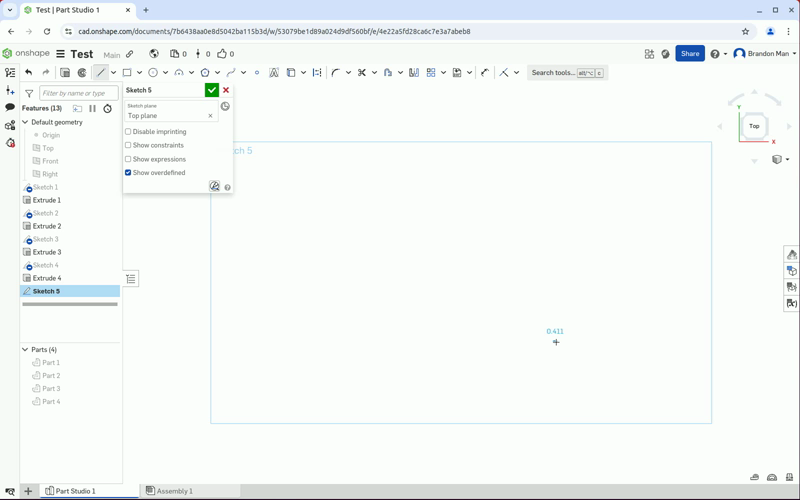
scroll(6)
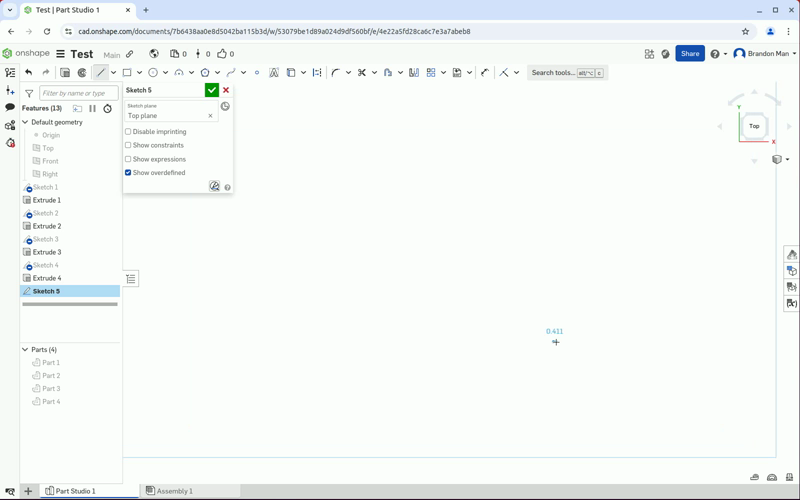
scroll(6)
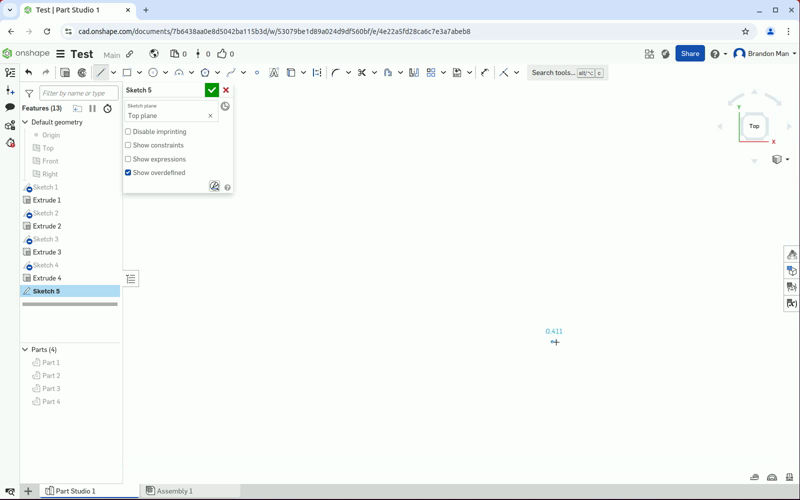
scroll(6)
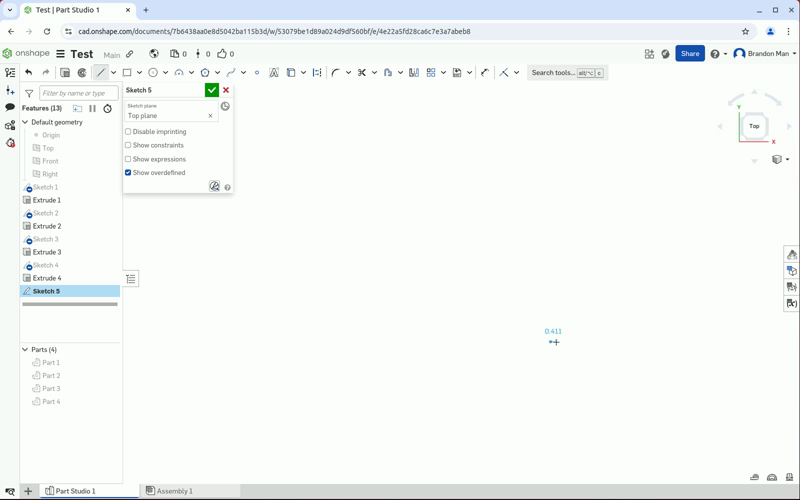
scroll(6)
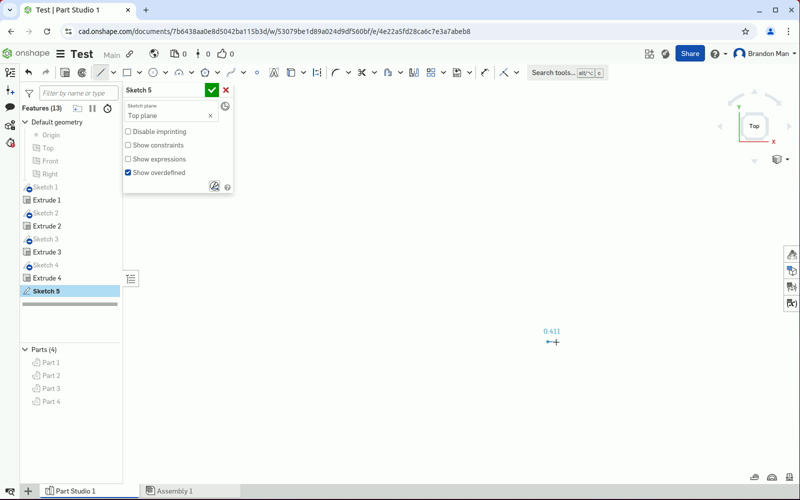
scroll(6)
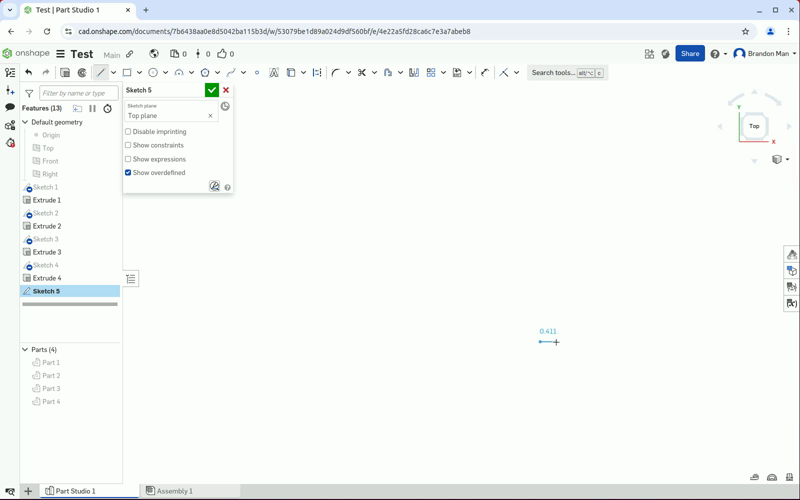
scroll(6)
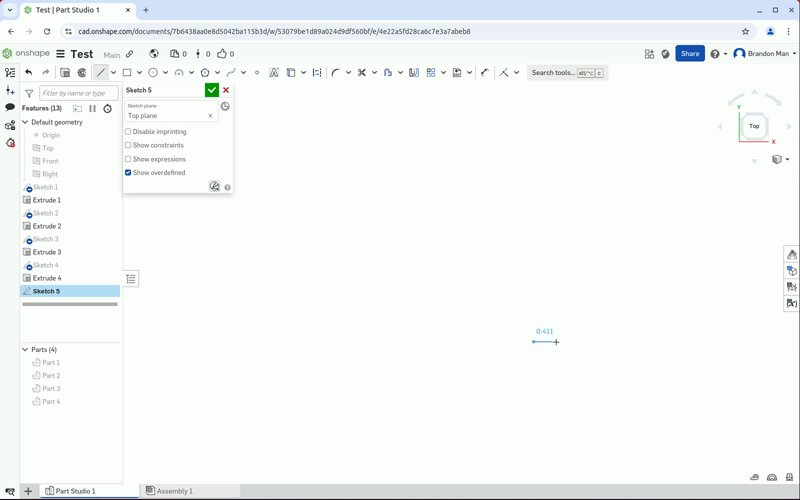
click(556, 341)
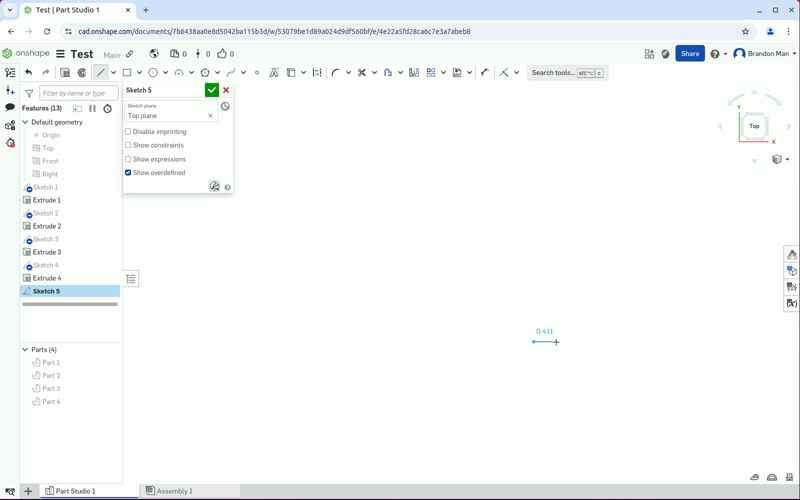
scroll(-6)
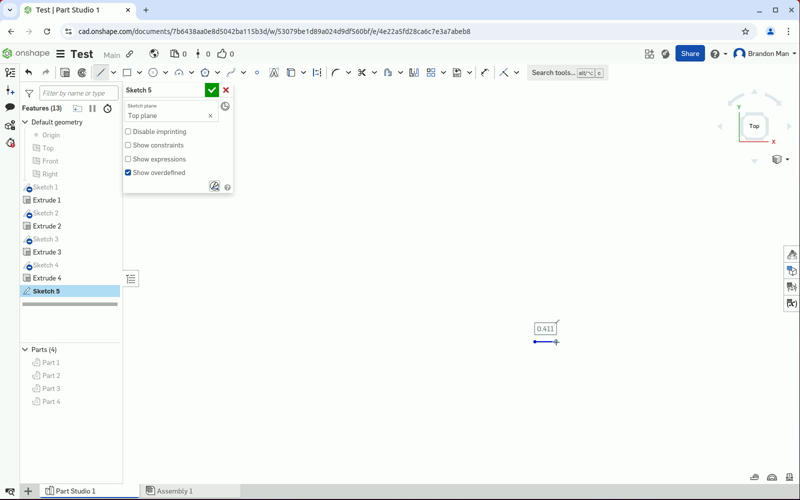
scroll(-6)
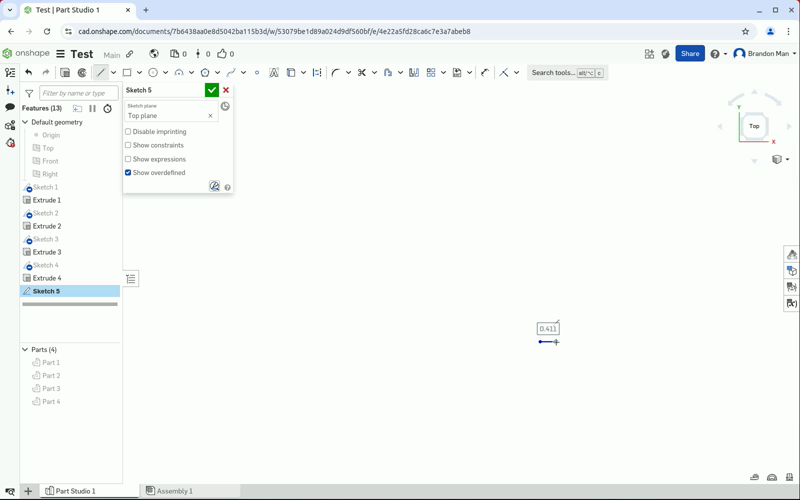
scroll(-6)
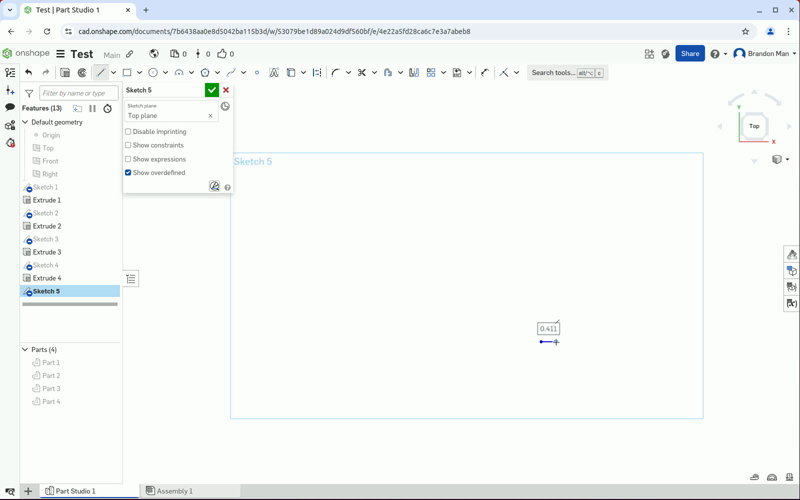
scroll(-6)
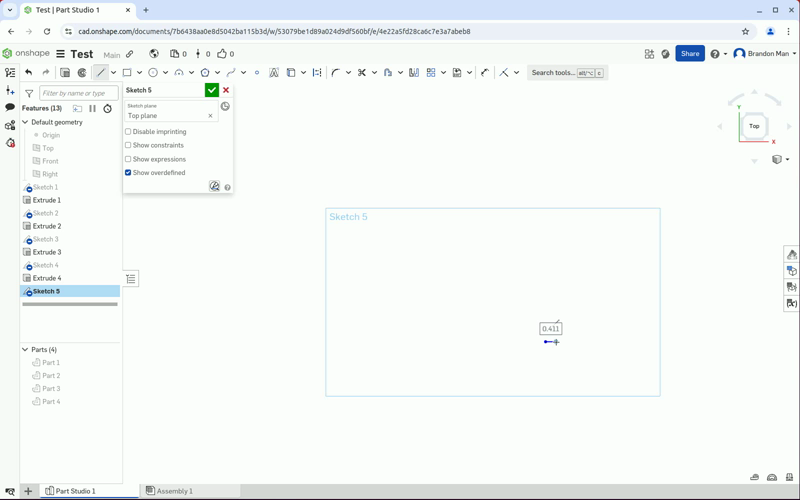
scroll(-6)
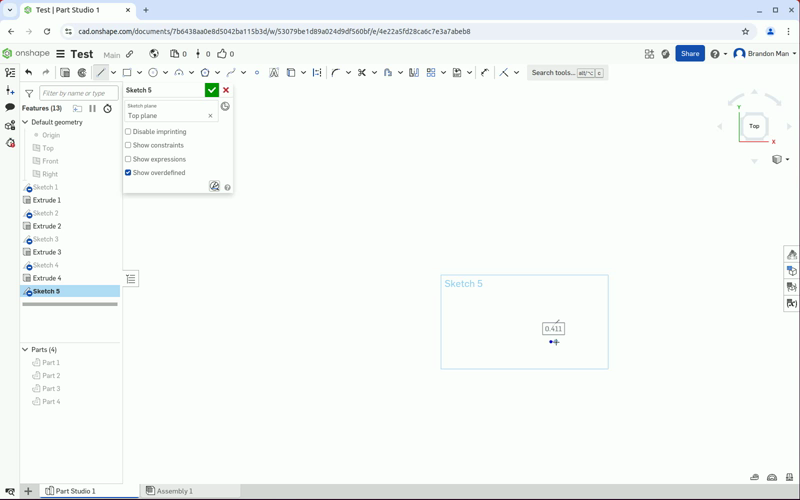
scroll(-6)
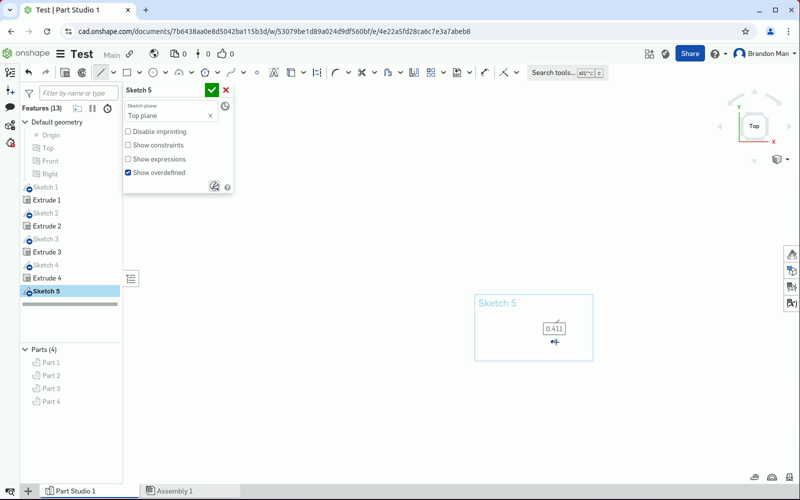
scroll(-6)
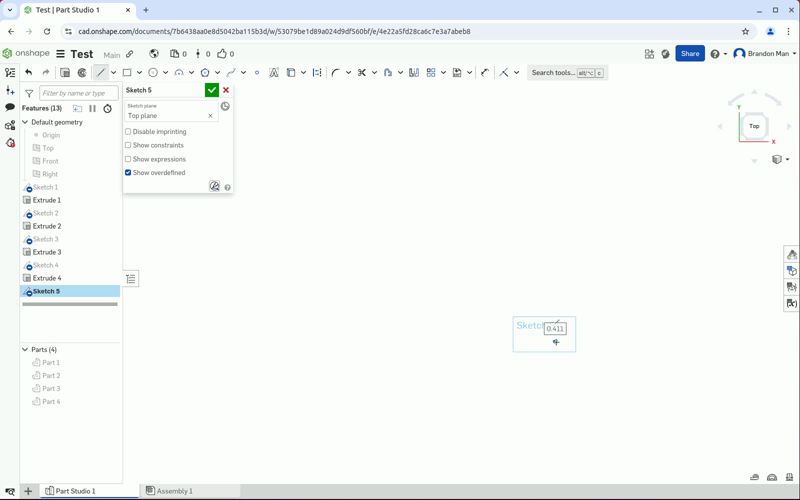
key_up(shift)
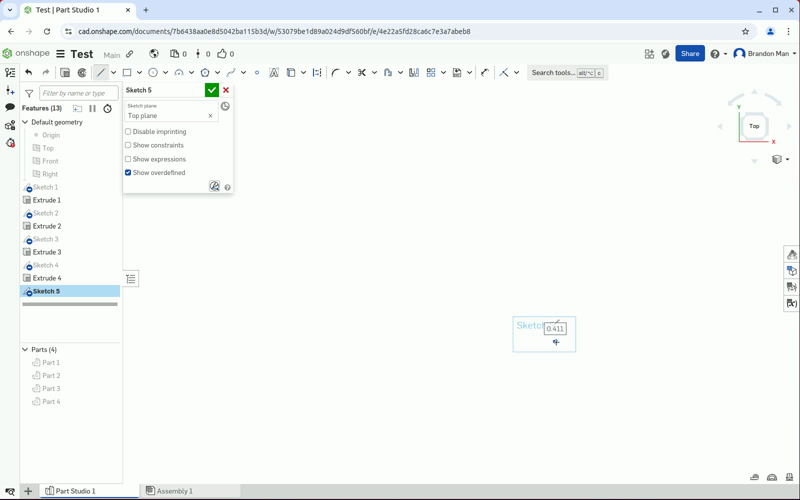
key_down(shift)
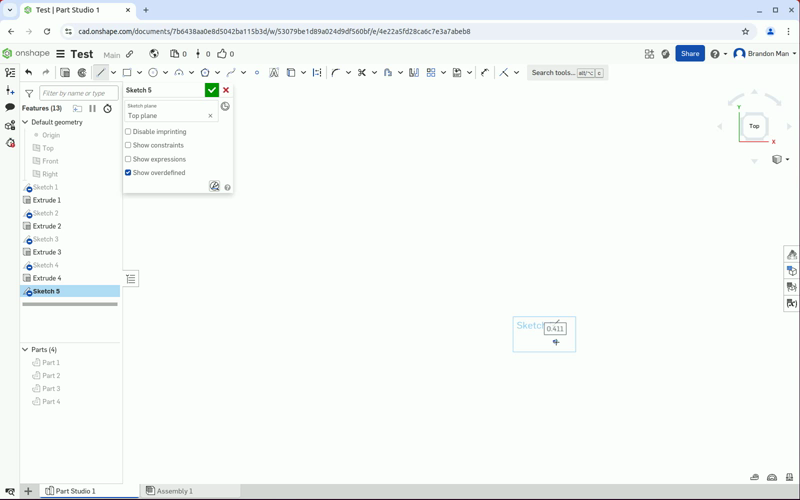
mouse_move(586, 341)
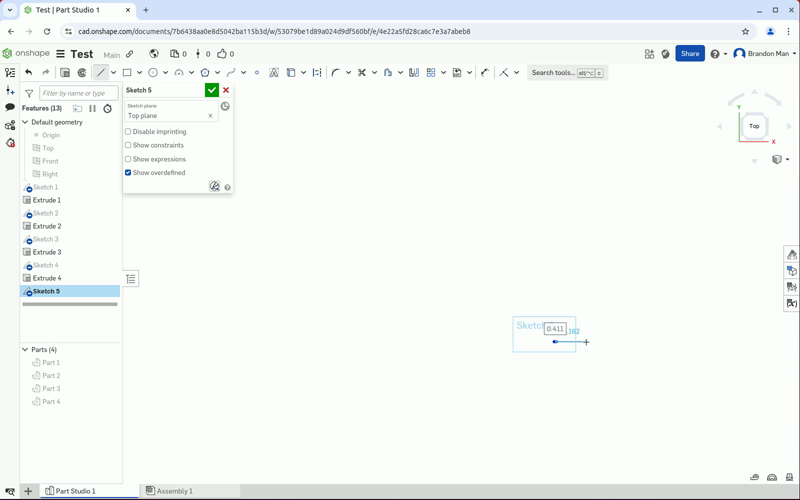
mouse_move(556, 315)
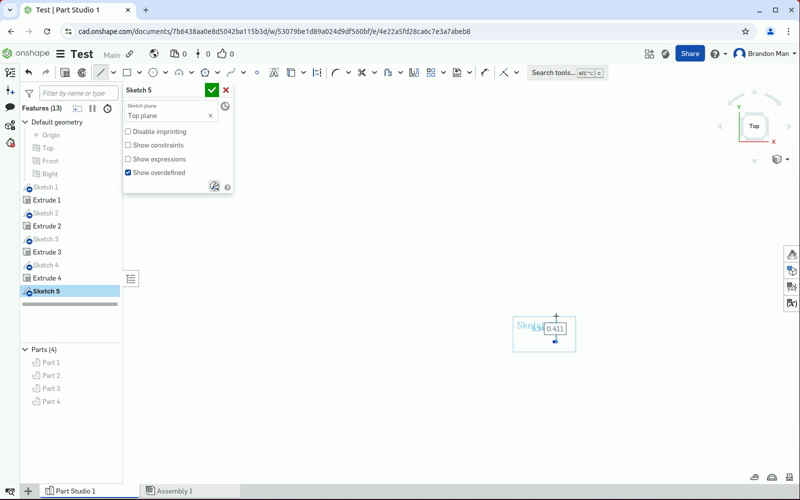
click(556, 315)
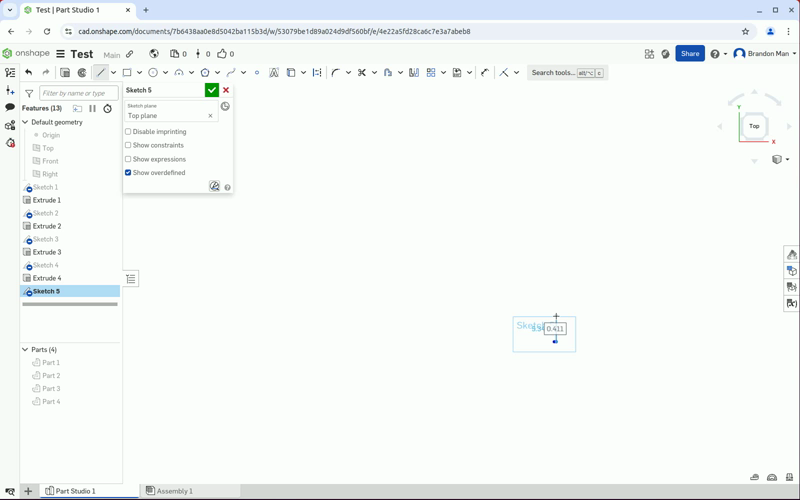
key_up(shift)
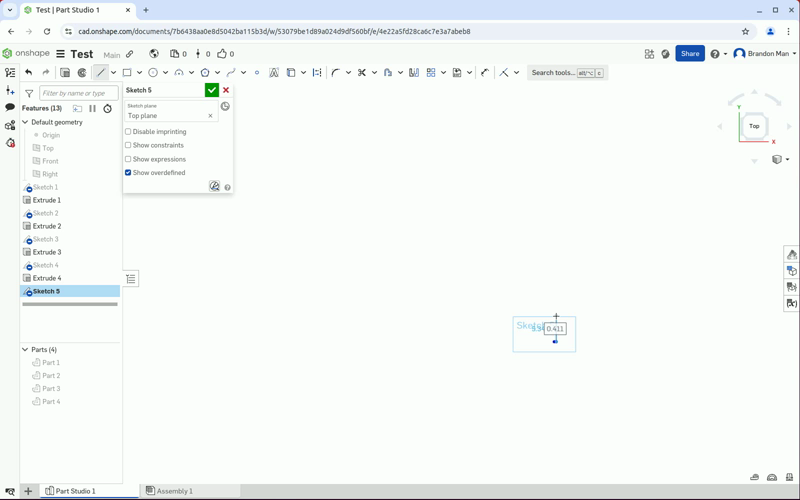
key_down(shift)
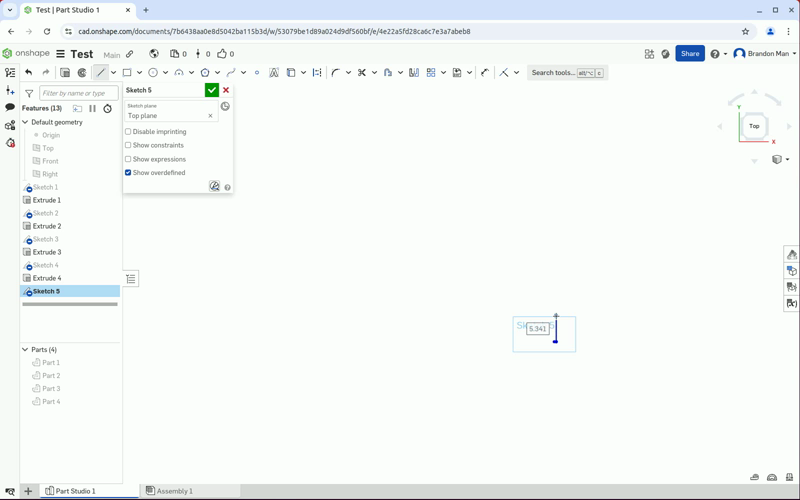
mouse_move(586, 315)
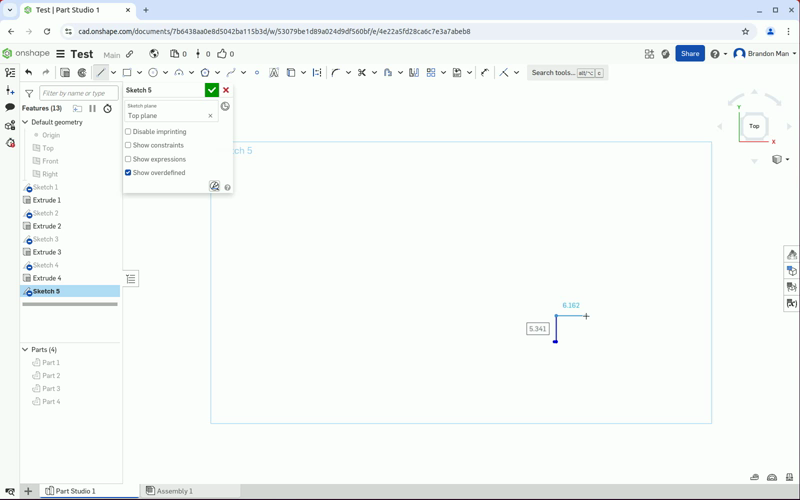
mouse_move(554, 315)
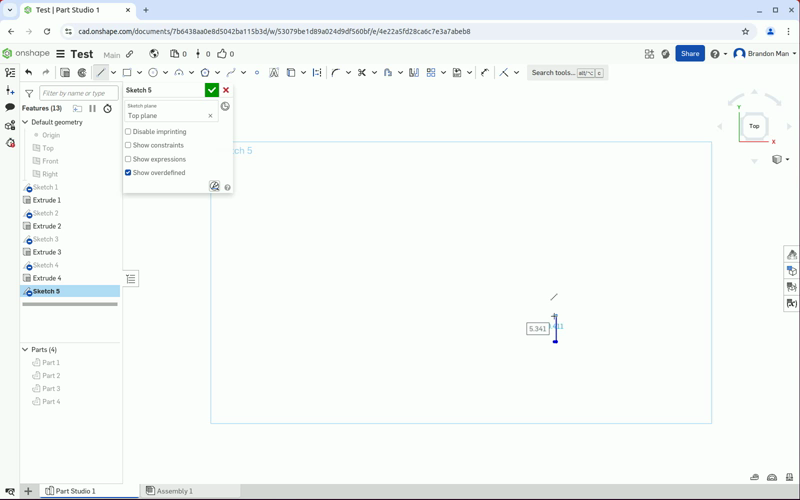
scroll(6)
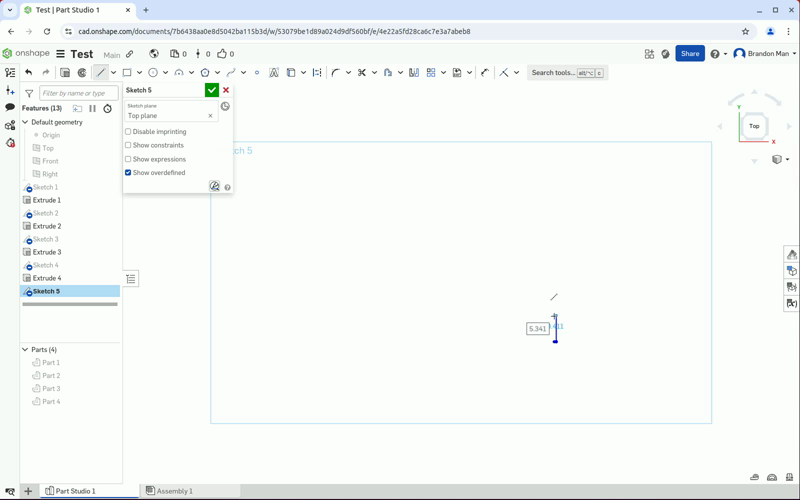
scroll(6)
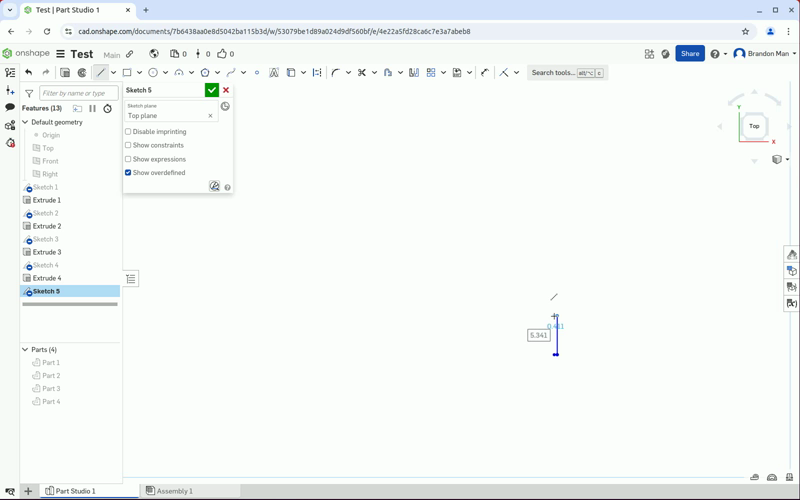
scroll(6)
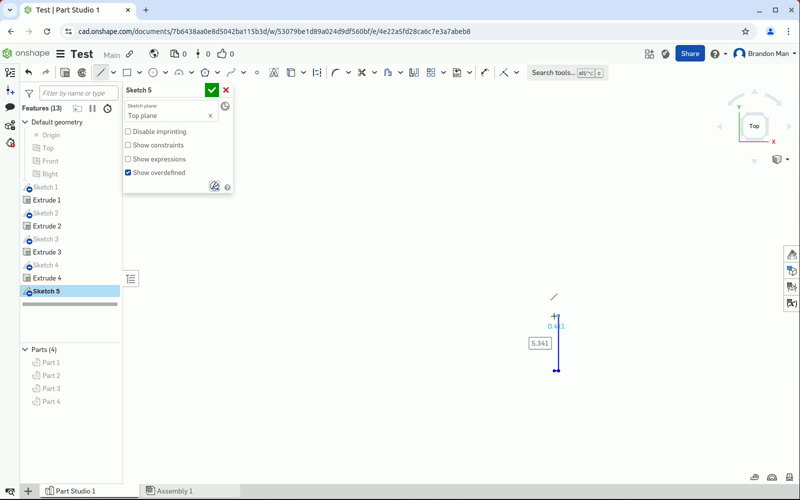
scroll(6)
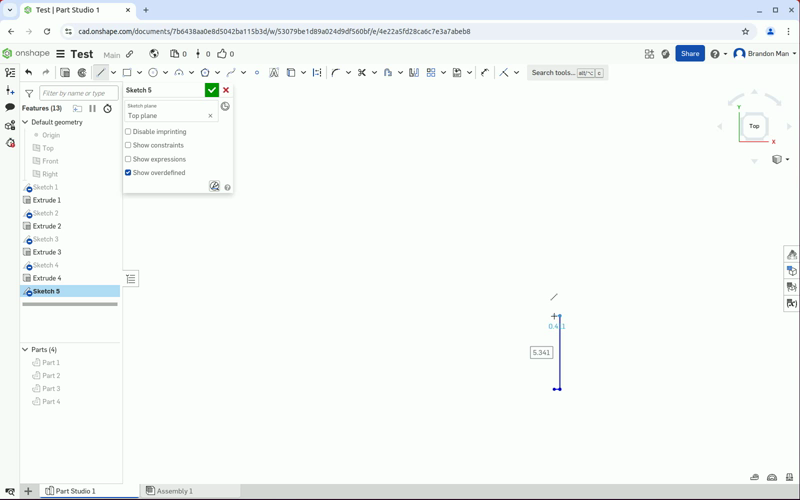
scroll(6)
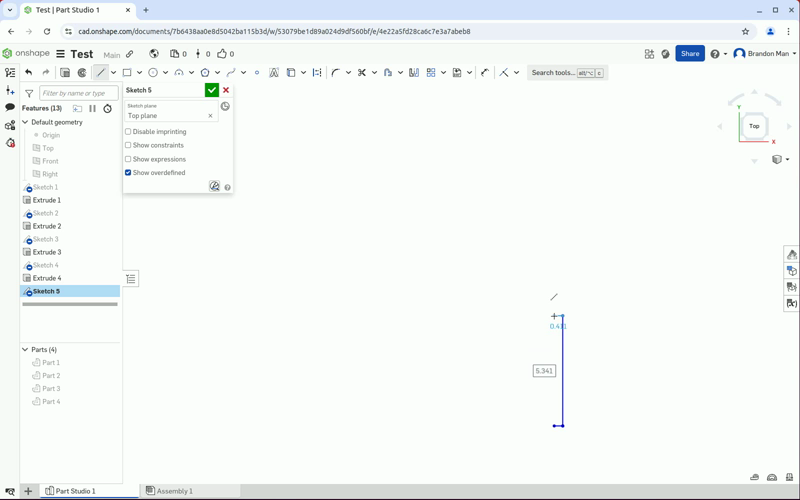
scroll(6)
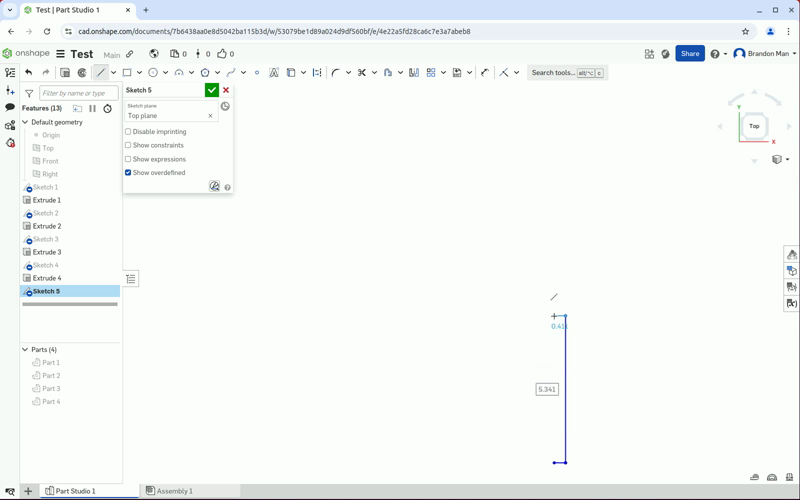
scroll(6)
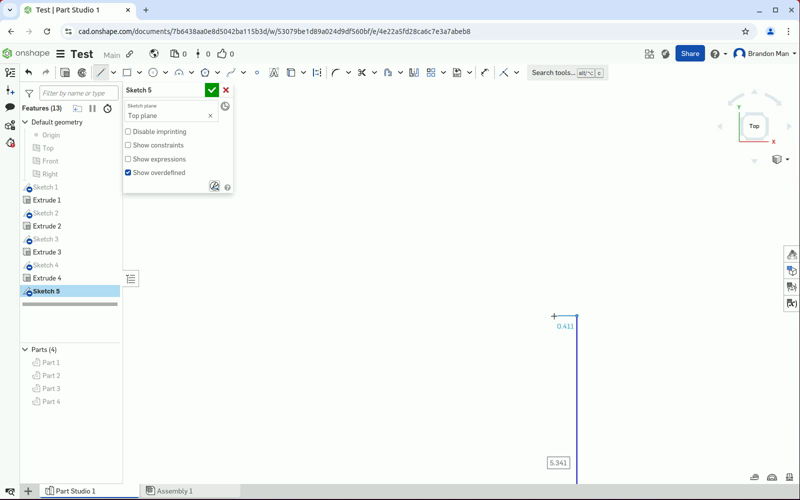
click(554, 315)
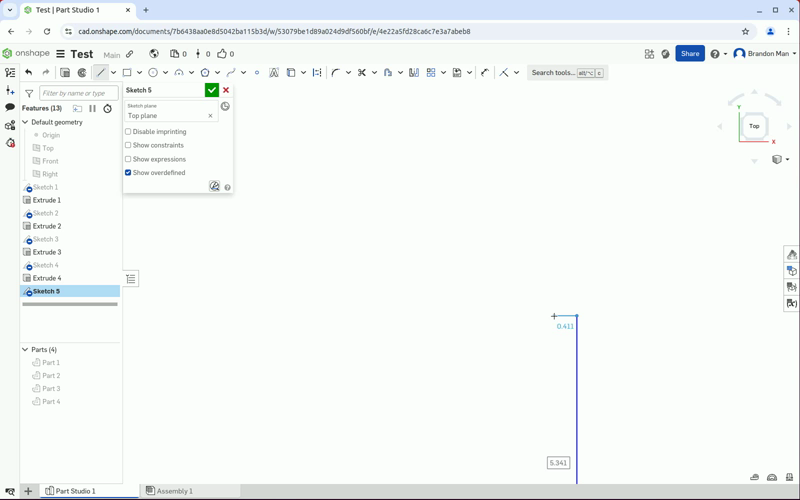
scroll(-6)
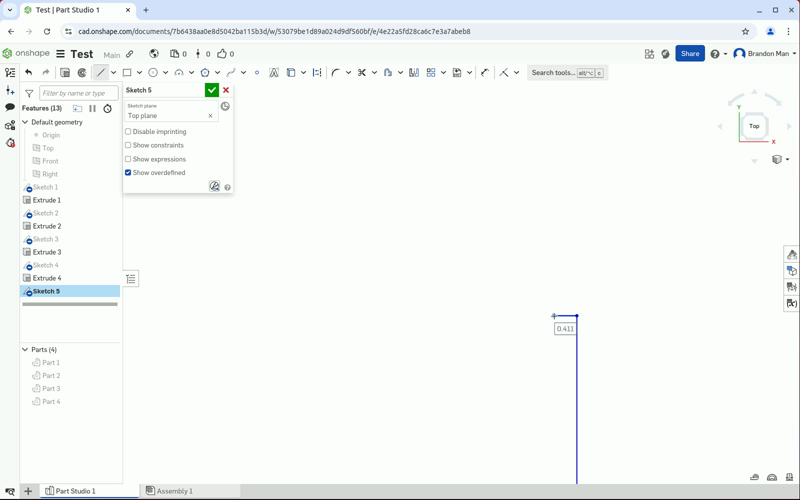
scroll(-6)
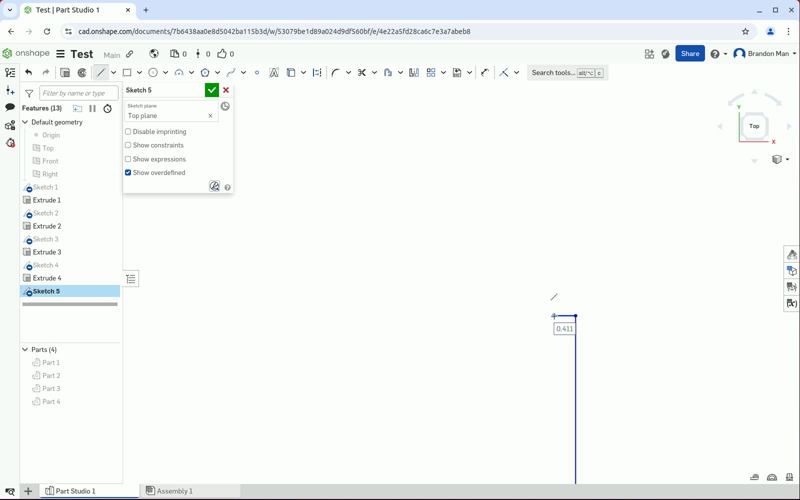
scroll(-6)
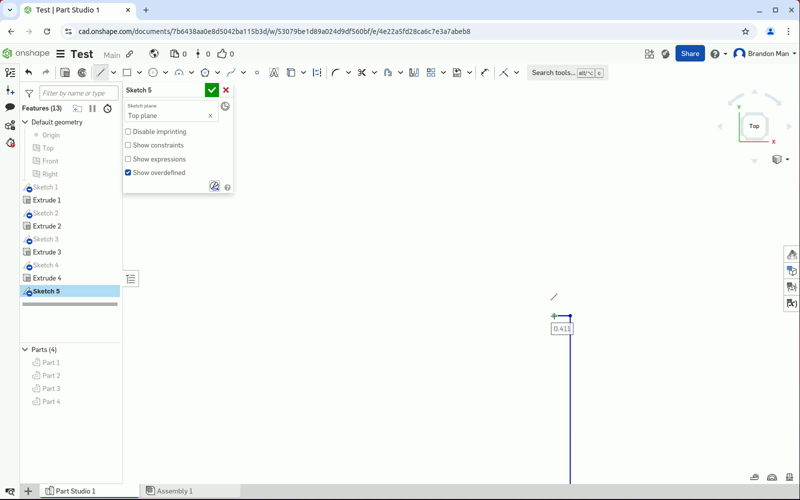
scroll(-6)
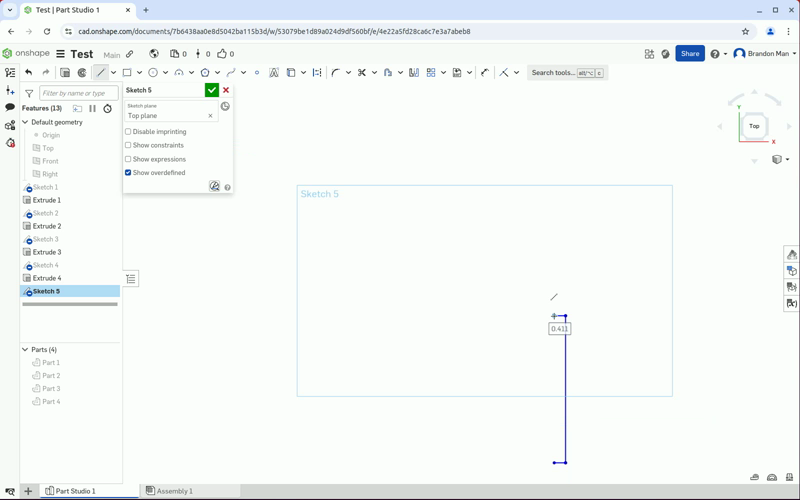
scroll(-6)
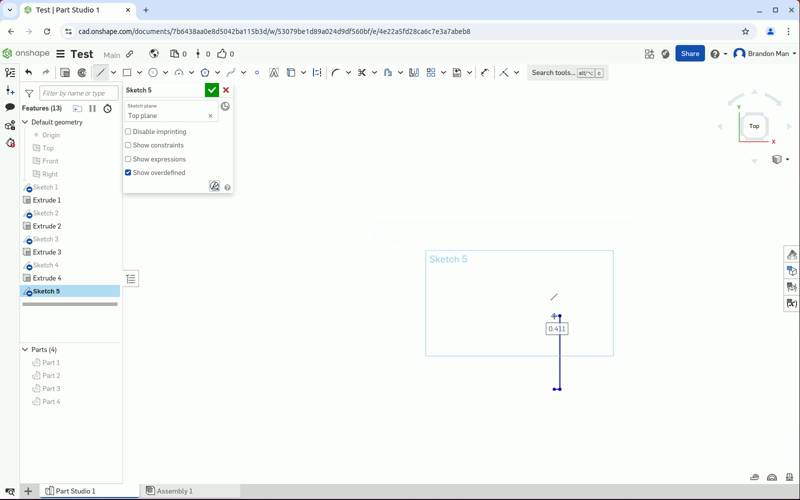
scroll(-6)
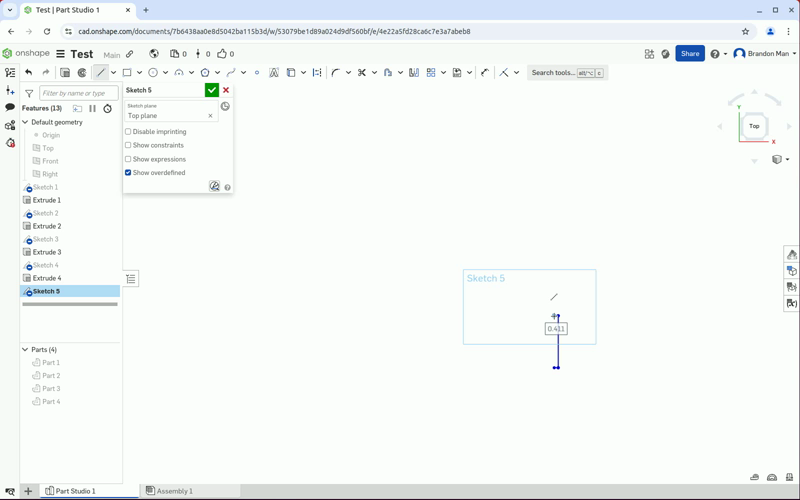
scroll(-6)
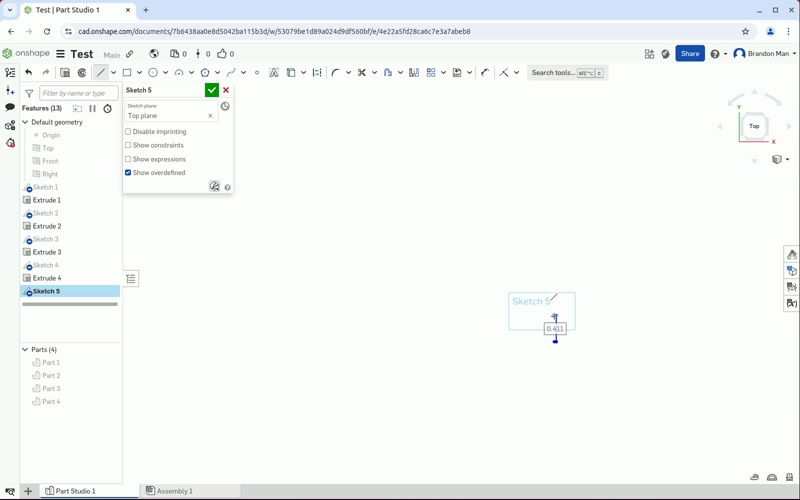
key_up(shift)
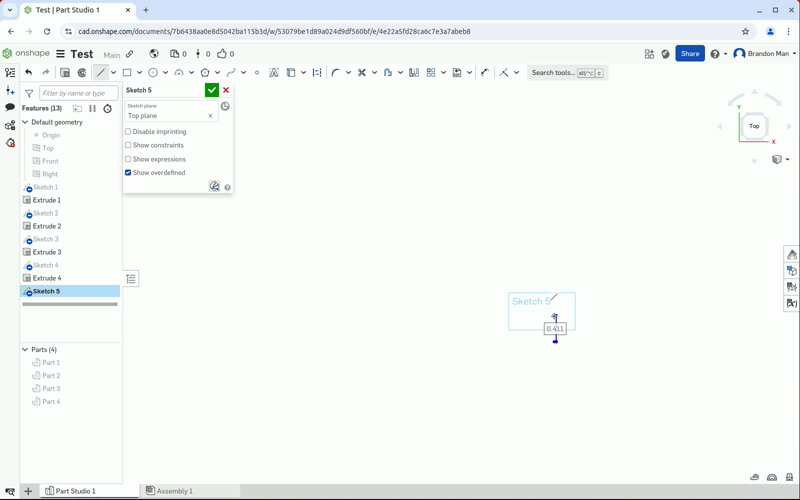
mouse_move(584, 315)
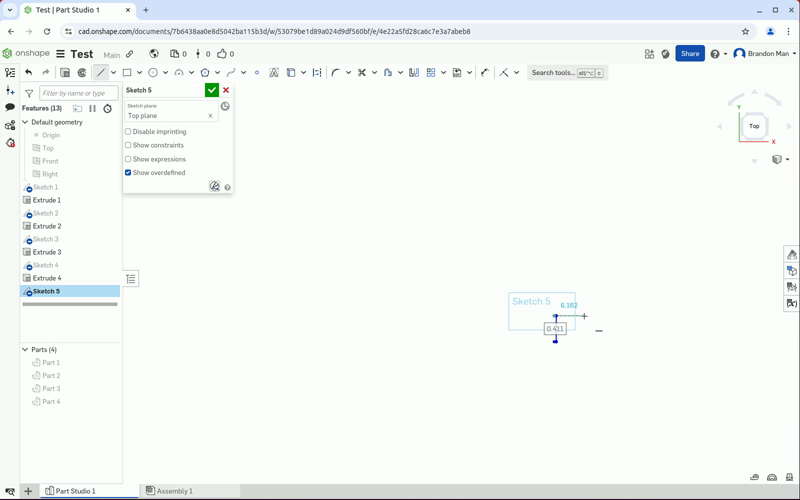
key_down(shift)
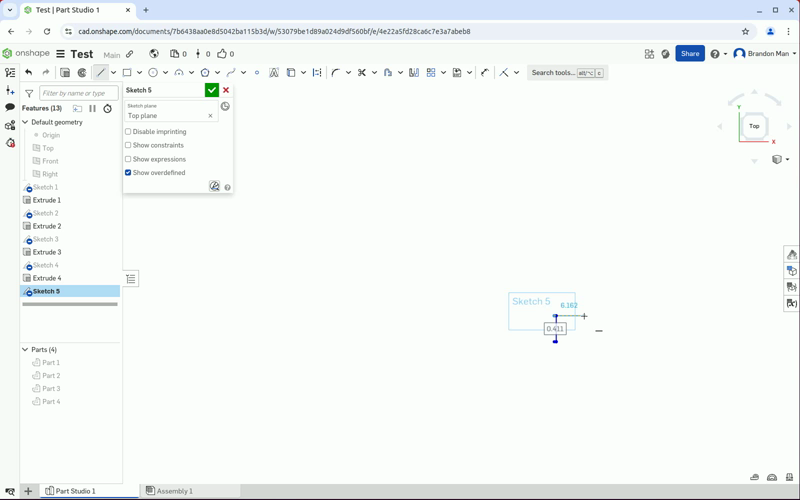
mouse_move(554, 341)
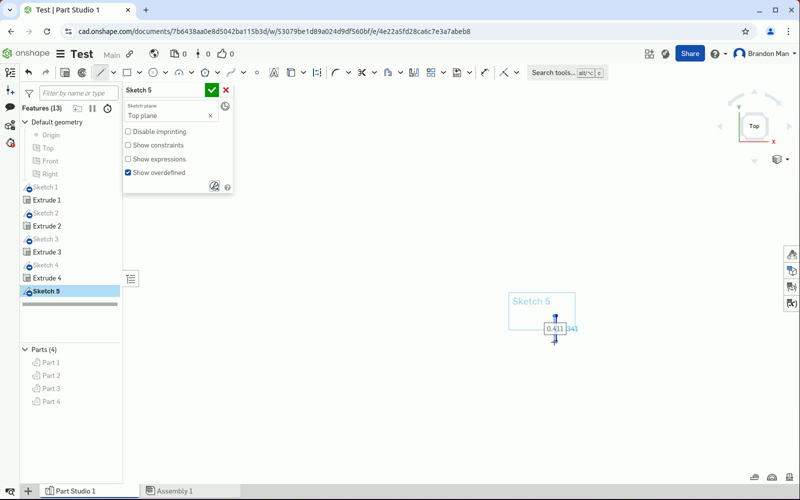
scroll(6)
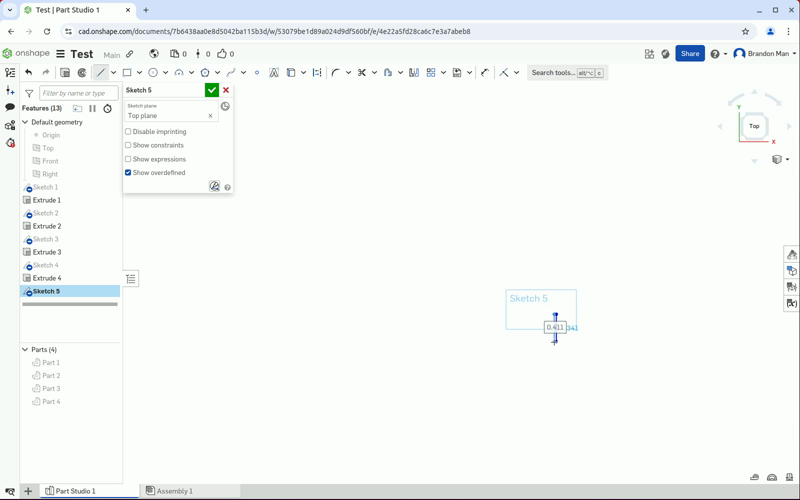
scroll(6)
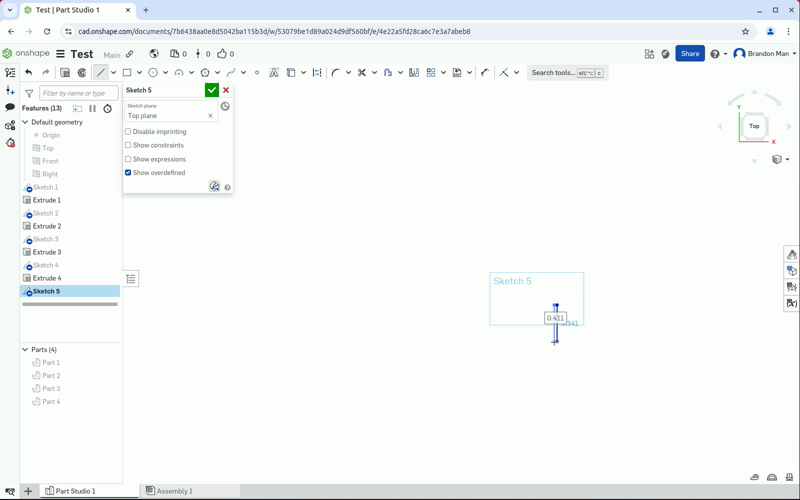
scroll(6)
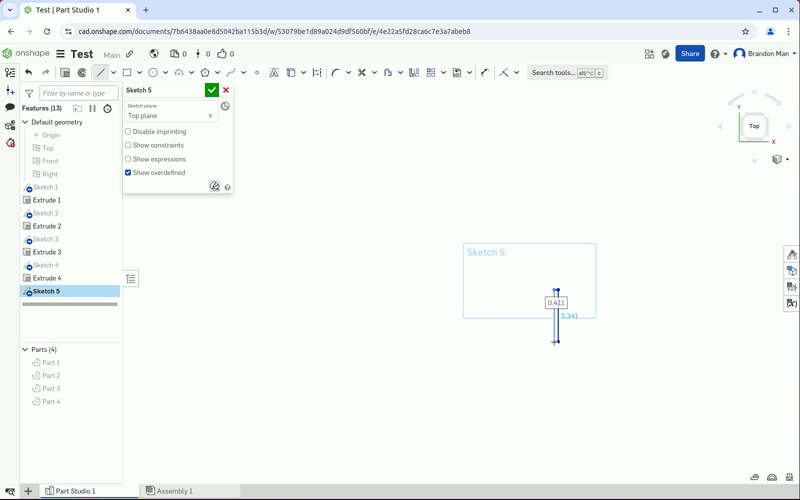
scroll(6)
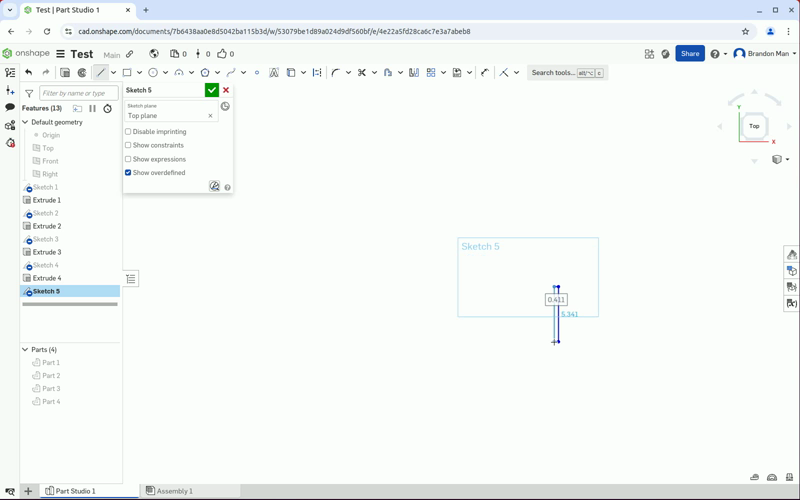
scroll(6)
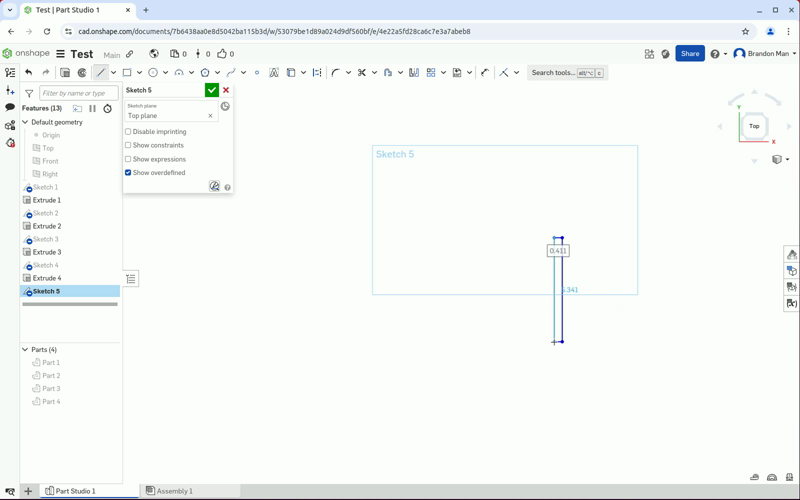
scroll(6)
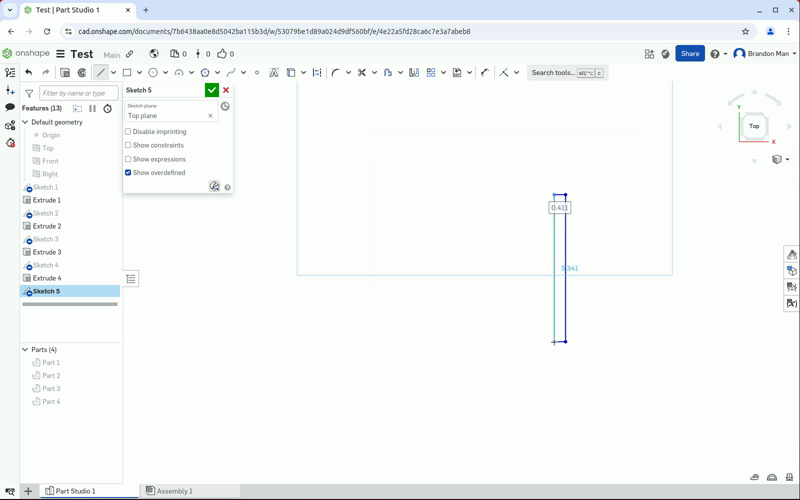
scroll(6)
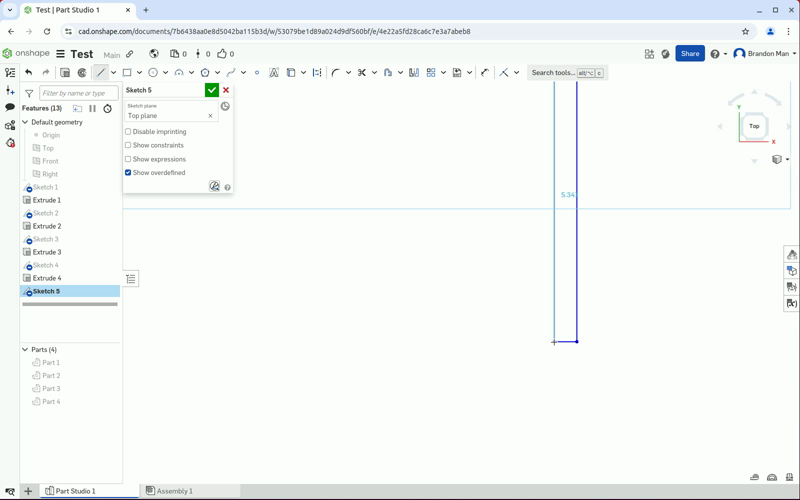
key_up(shift)
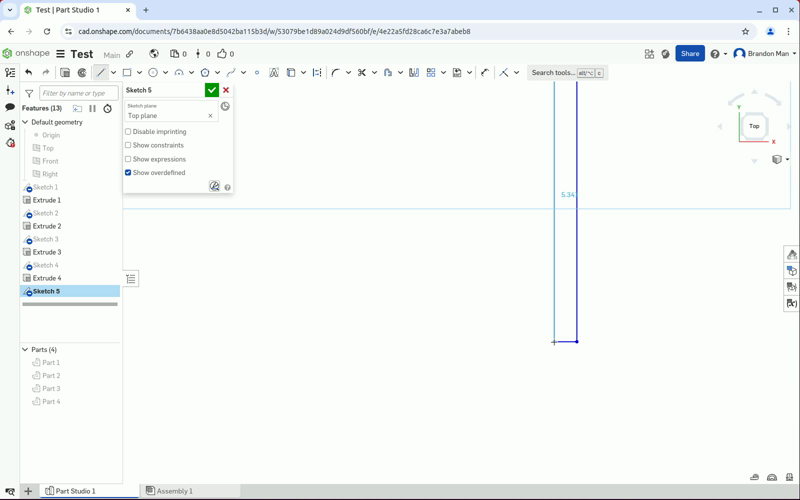
click(554, 341)
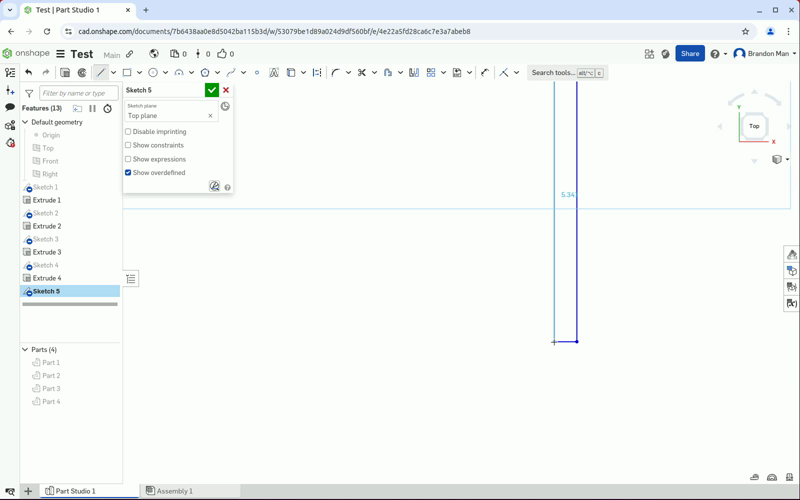
scroll(-6)
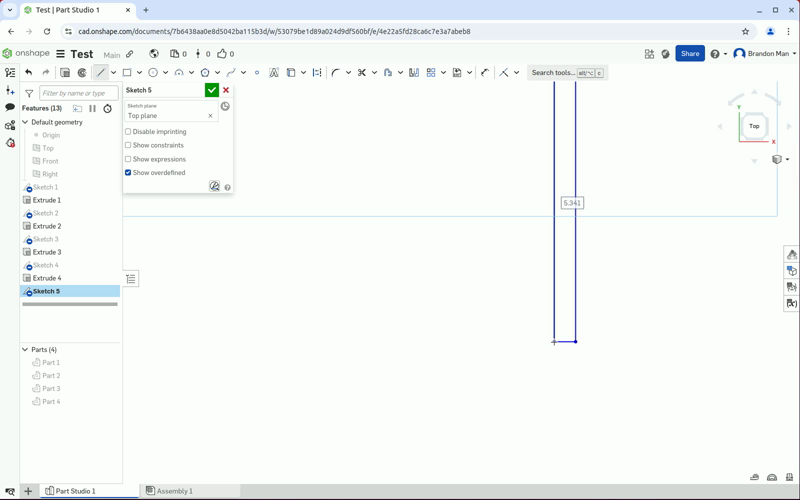
scroll(-6)
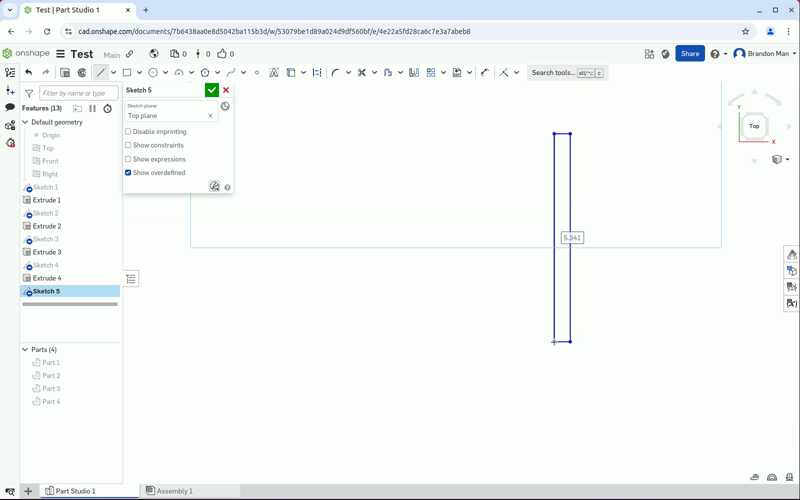
scroll(-6)
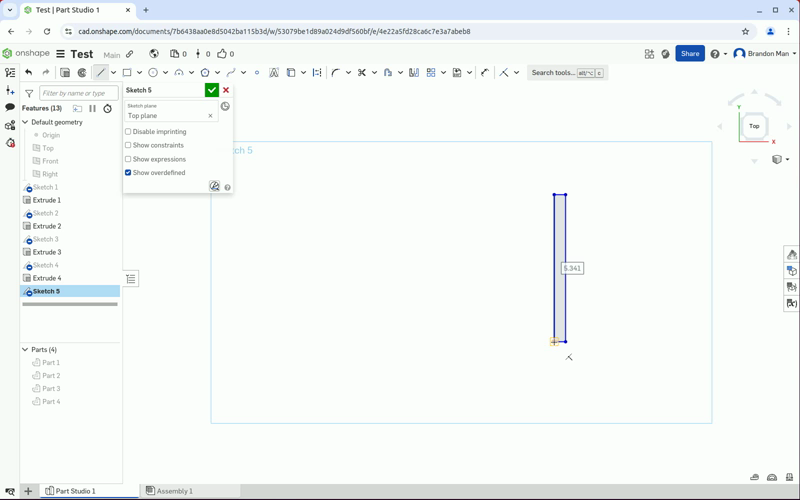
scroll(-6)
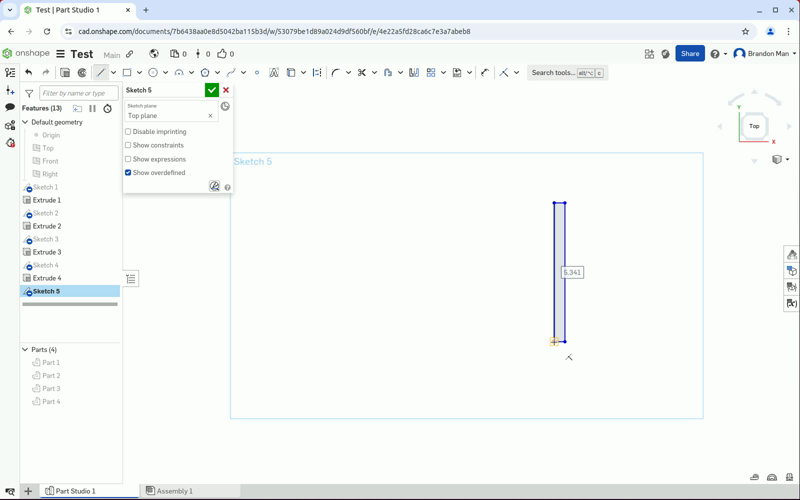
scroll(-6)
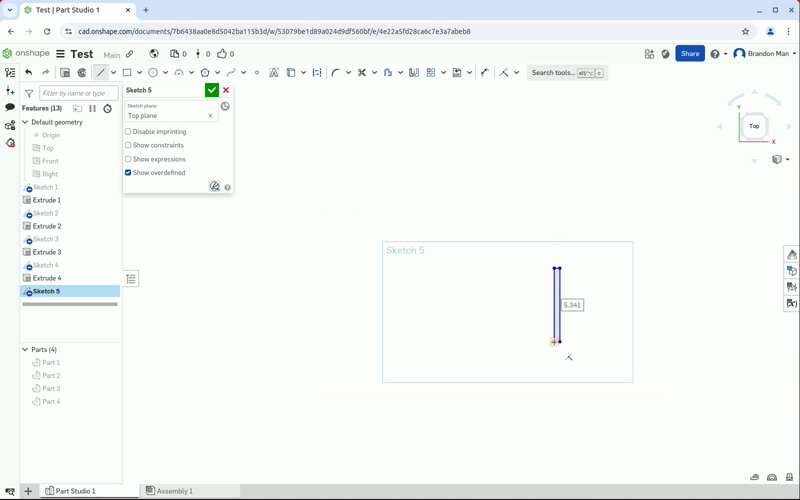
scroll(-6)
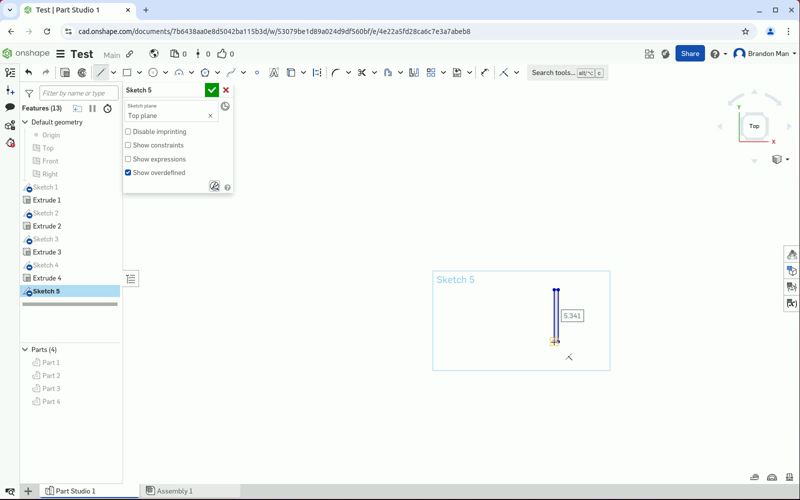
scroll(-6)
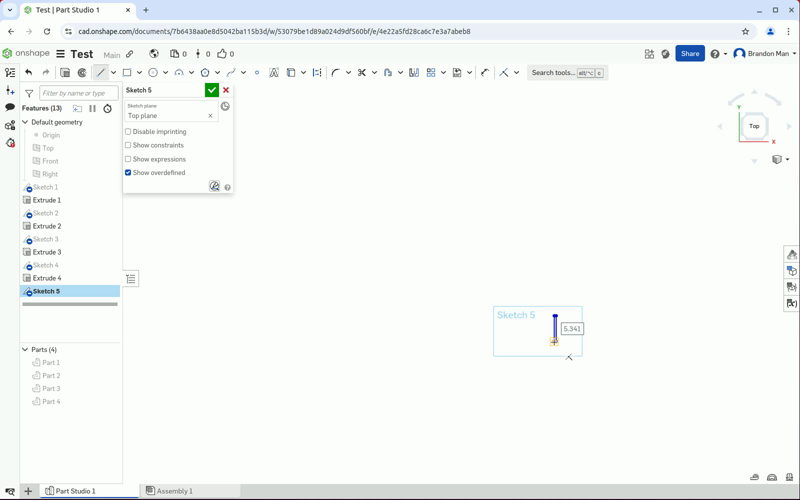
key(esc)
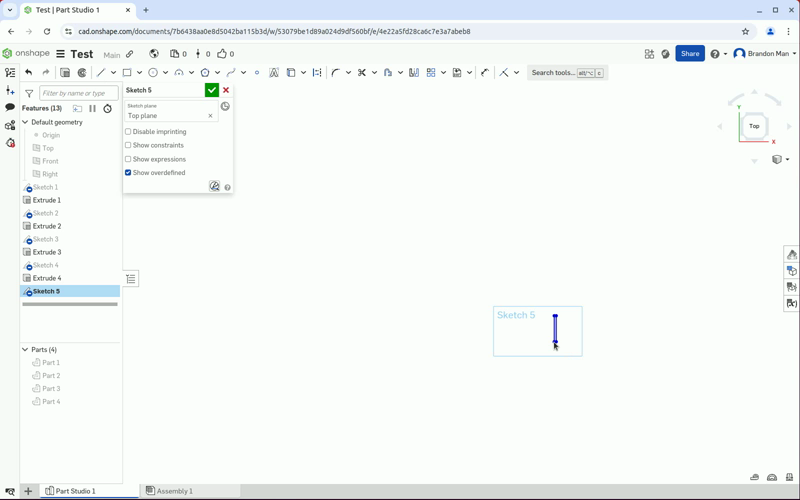
mouse_move(555, 330)
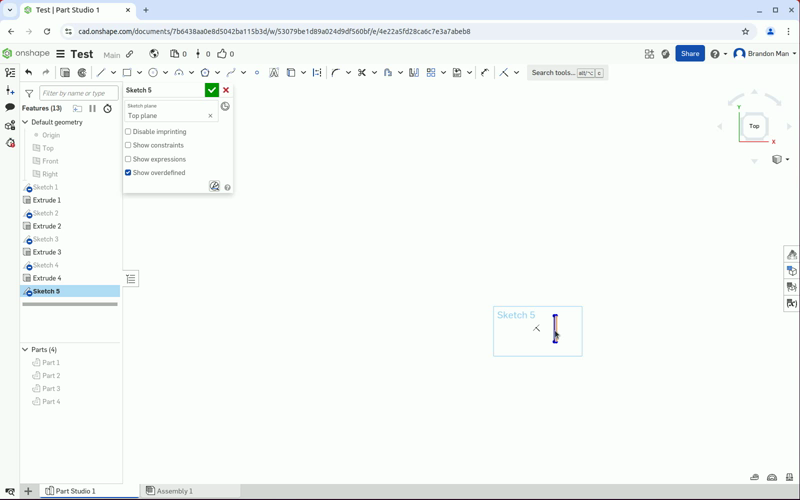
scroll(6)
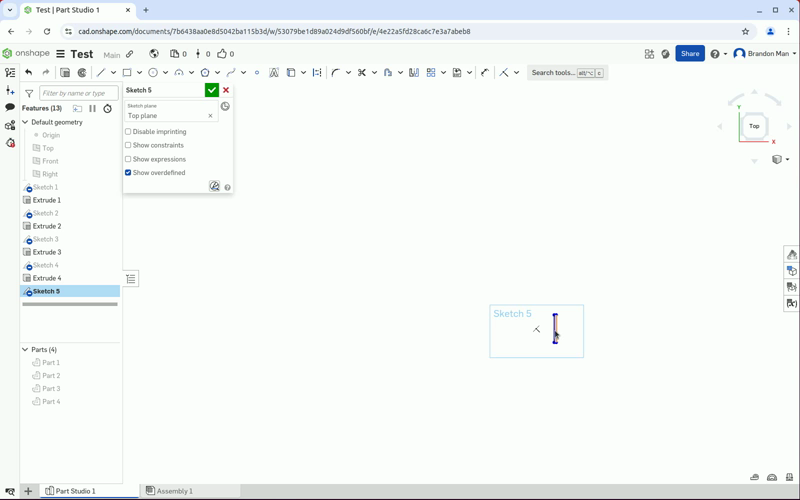
scroll(6)
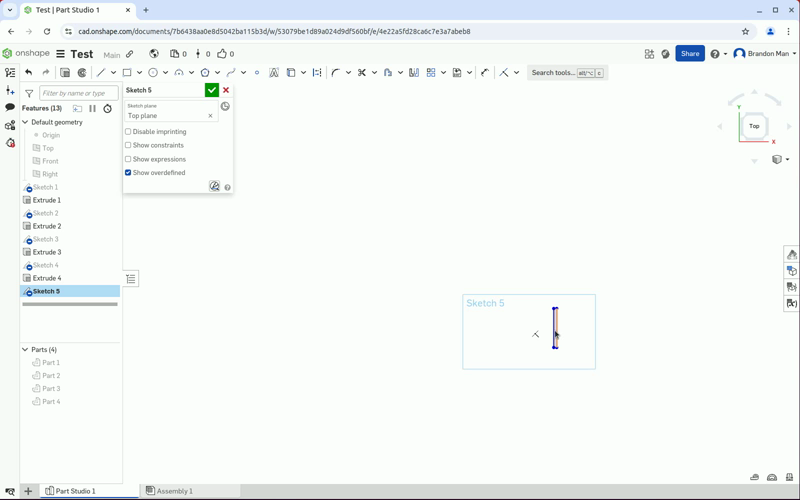
scroll(6)
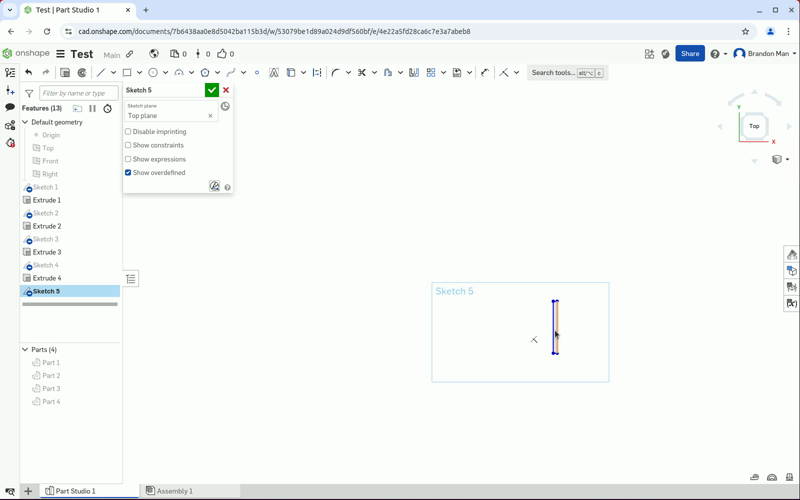
scroll(6)
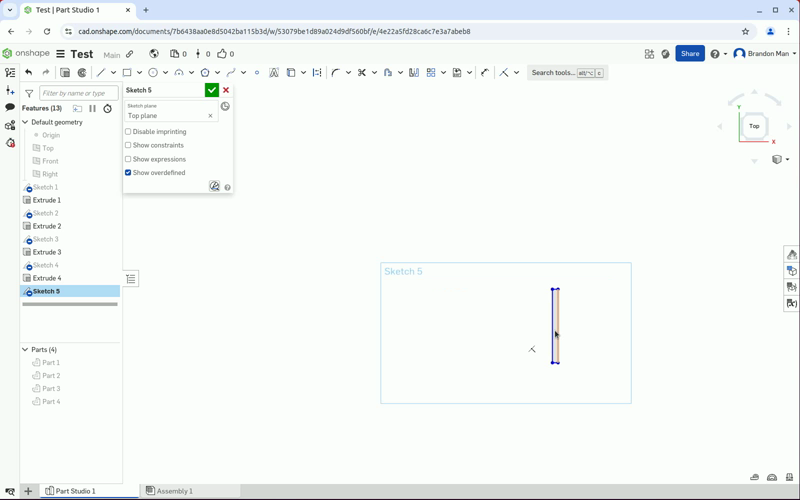
scroll(6)
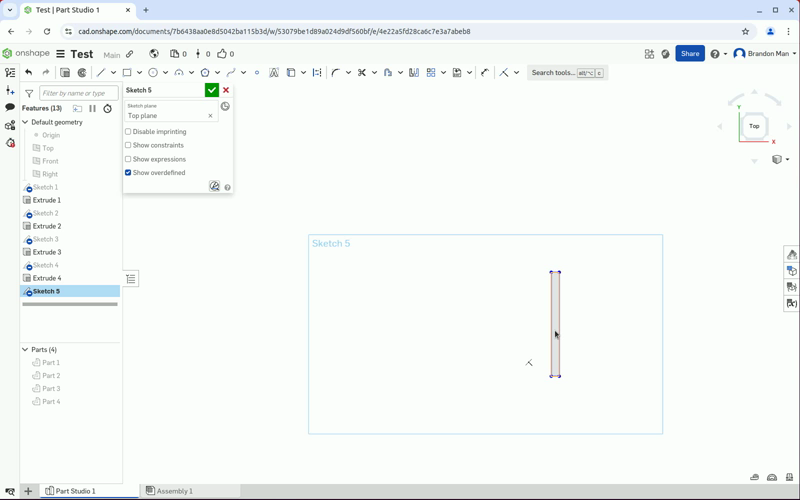
scroll(6)
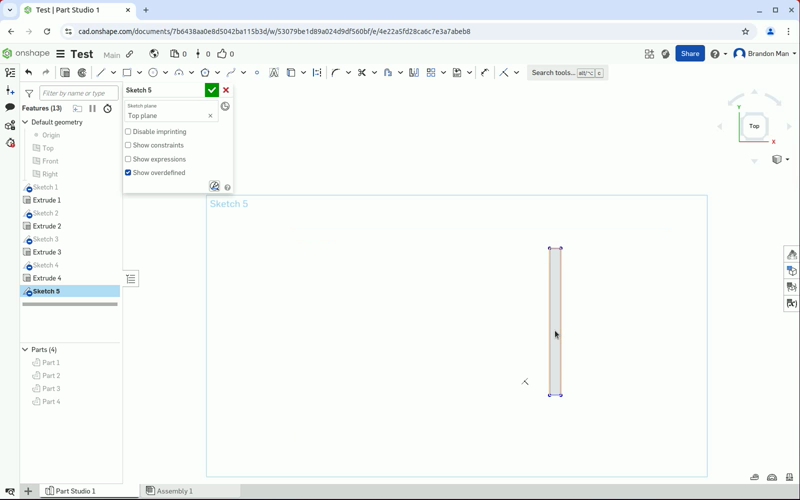
scroll(6)
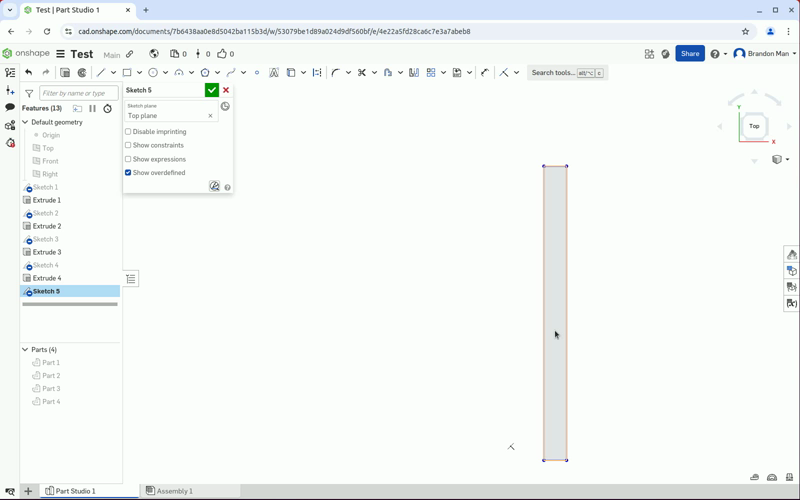
click(555, 330)
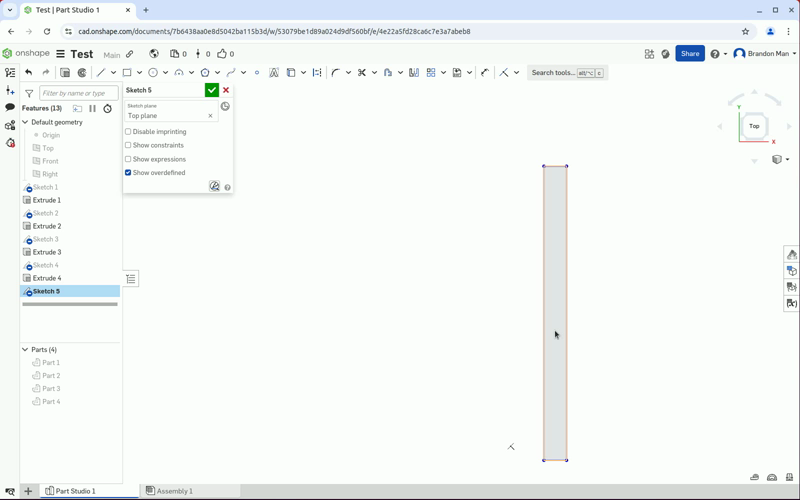
scroll(-6)
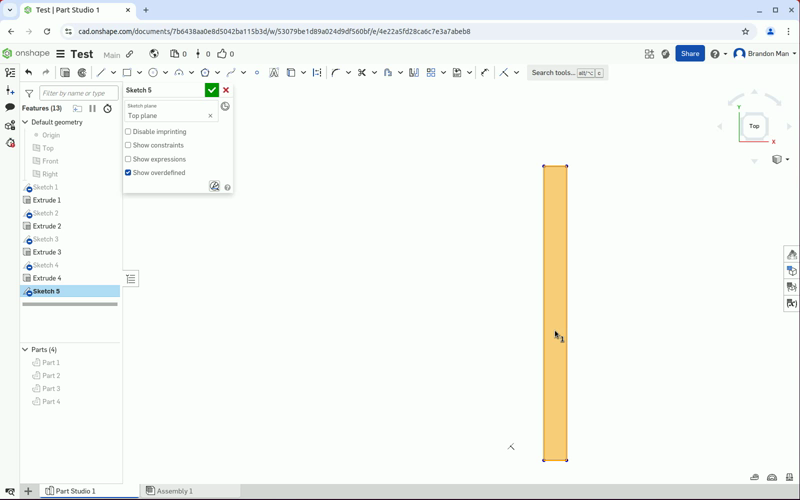
scroll(-6)
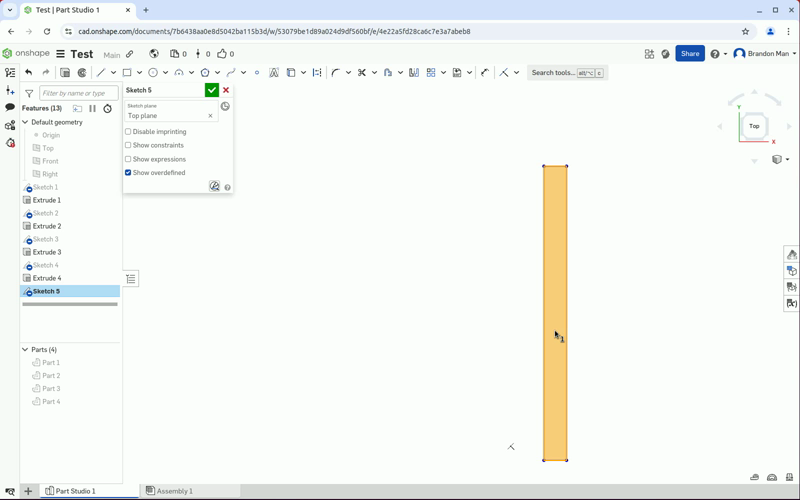
scroll(-6)
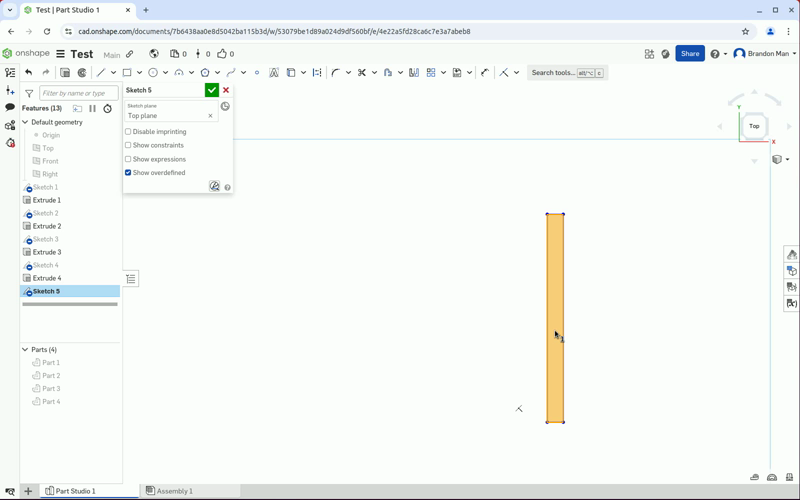
scroll(-6)
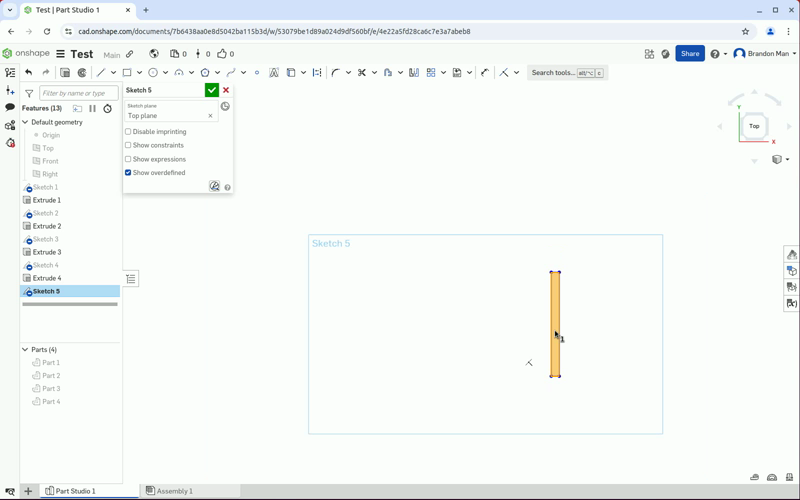
scroll(-6)
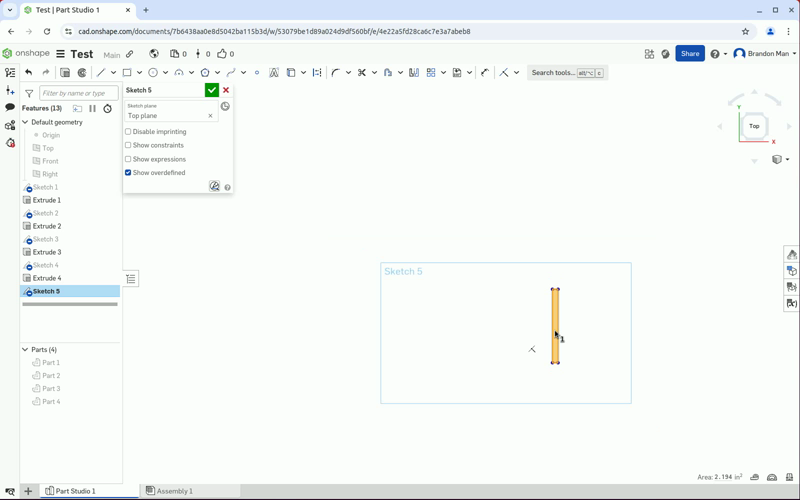
scroll(-6)
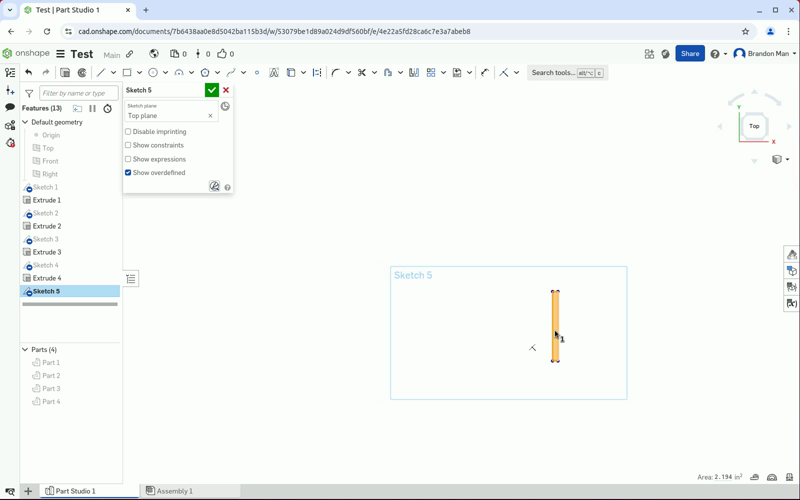
scroll(-6)
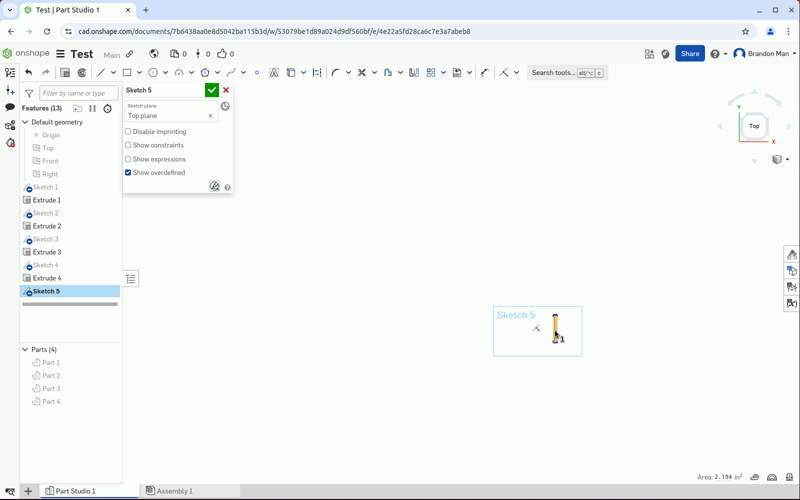
mouse_move(73, 352)
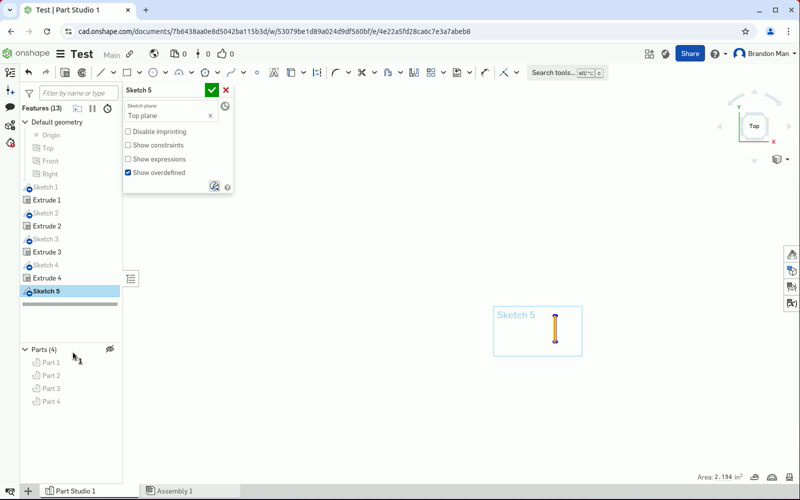
key(shift+y)
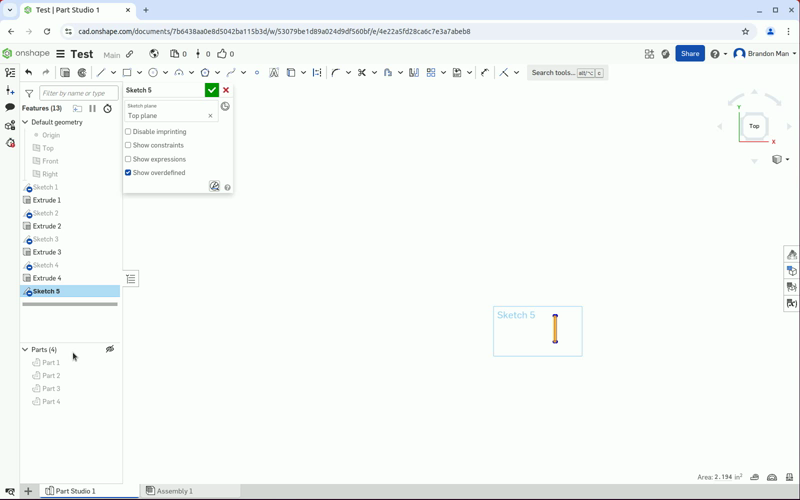
key(shift+e)
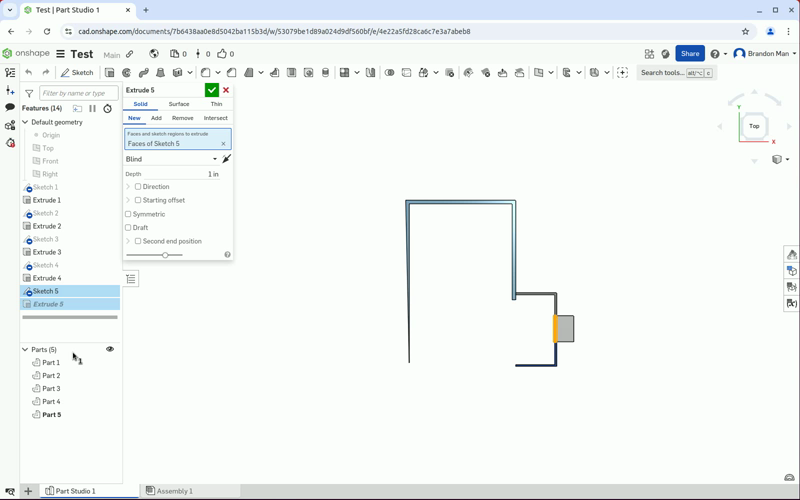
mouse_move(143, 106)
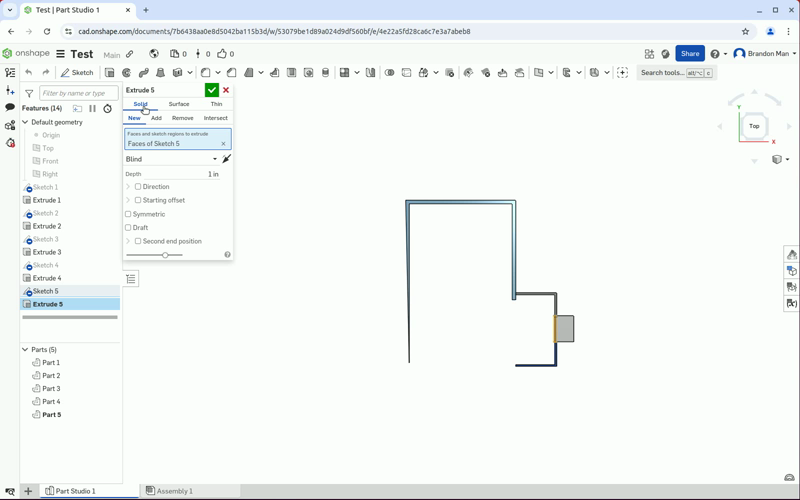
click(143, 106)
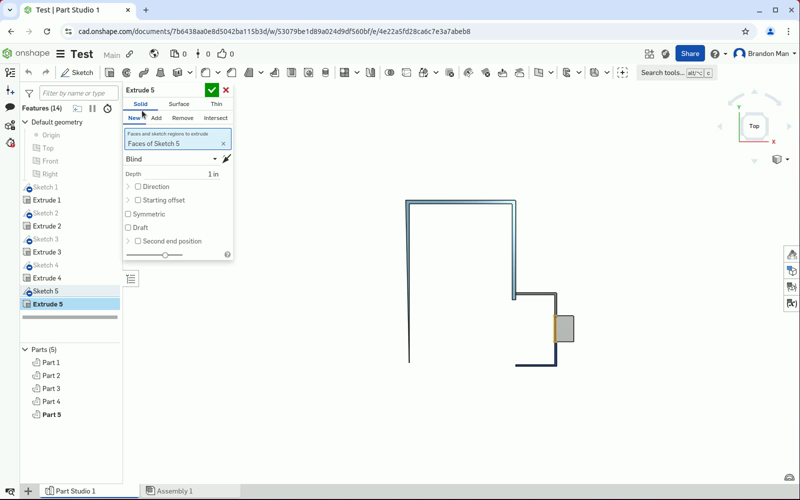
mouse_move(137, 120)
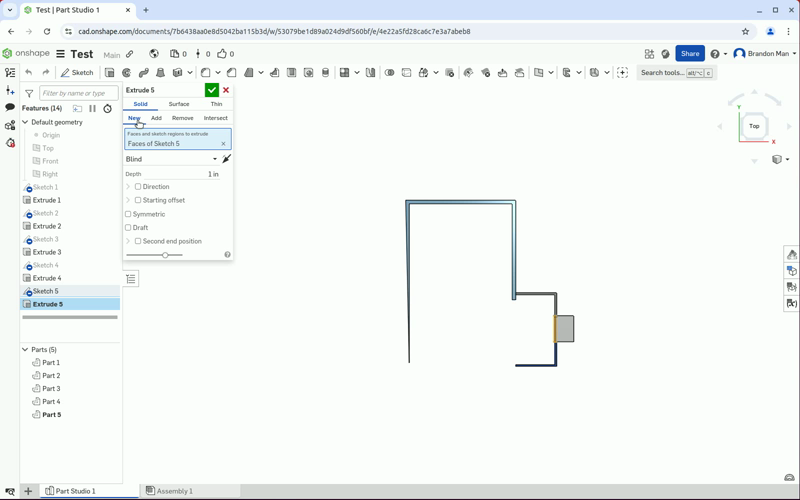
click(137, 120)
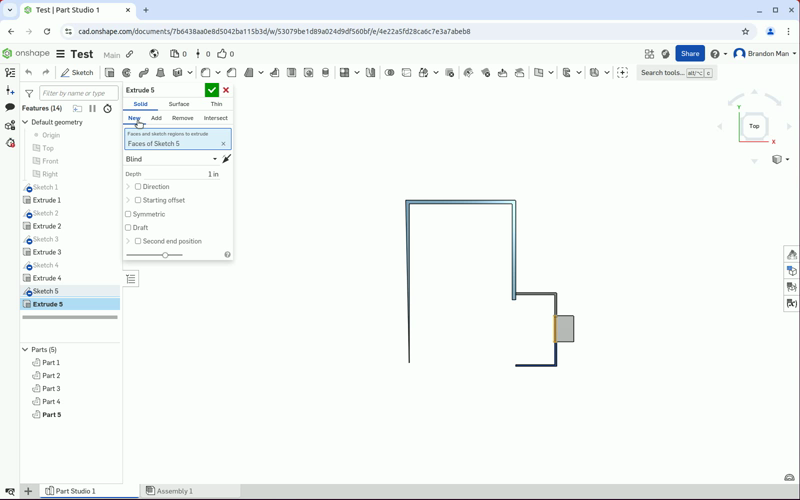
key(tab, 4)
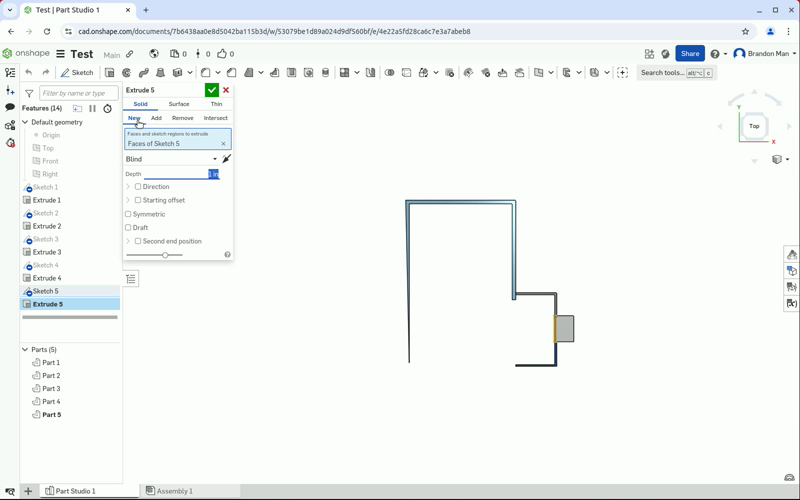
text(6.258)
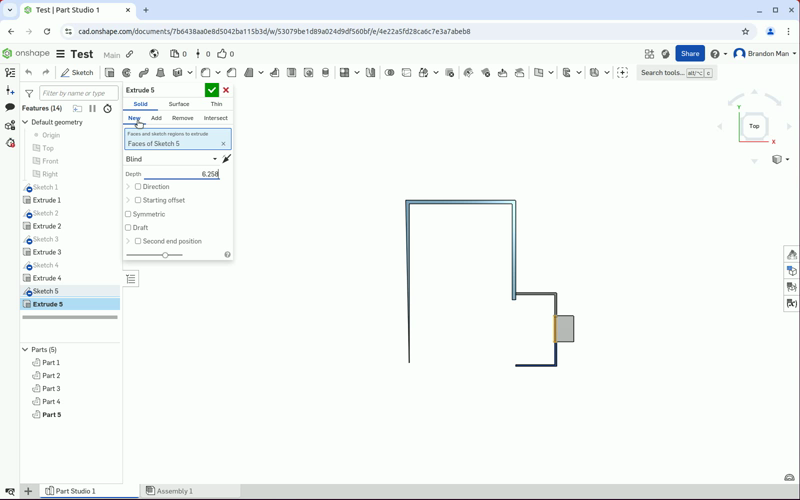
key(enter)
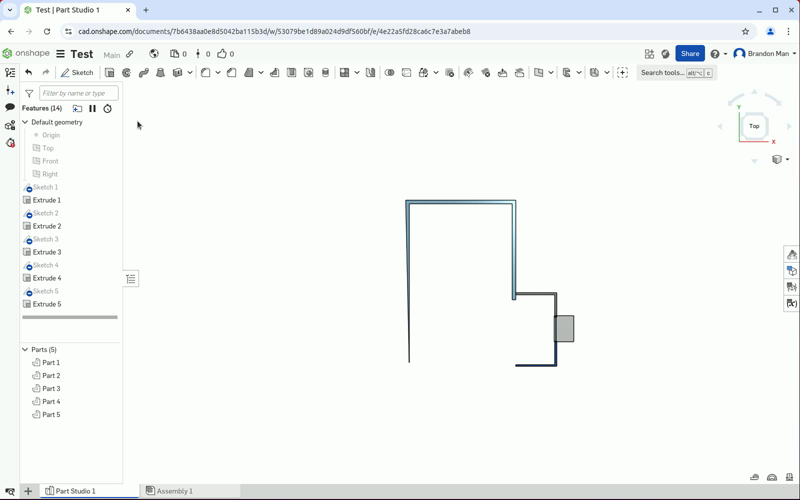
key(shift+h)
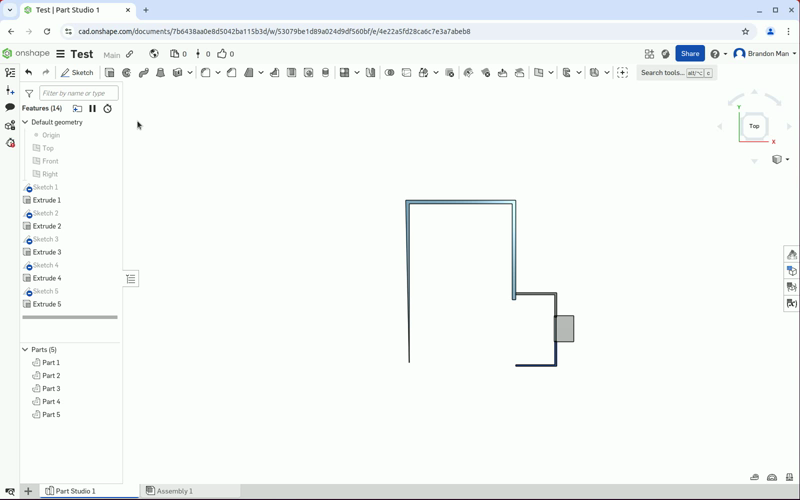
key(shift+h)
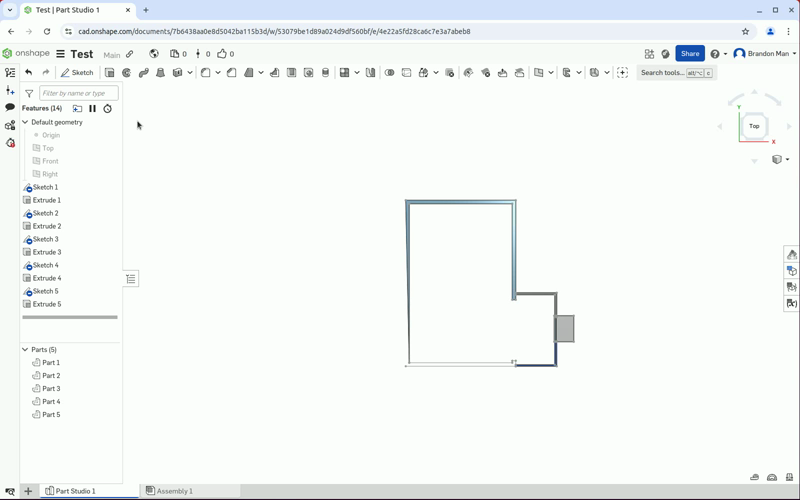
key(shift+7)
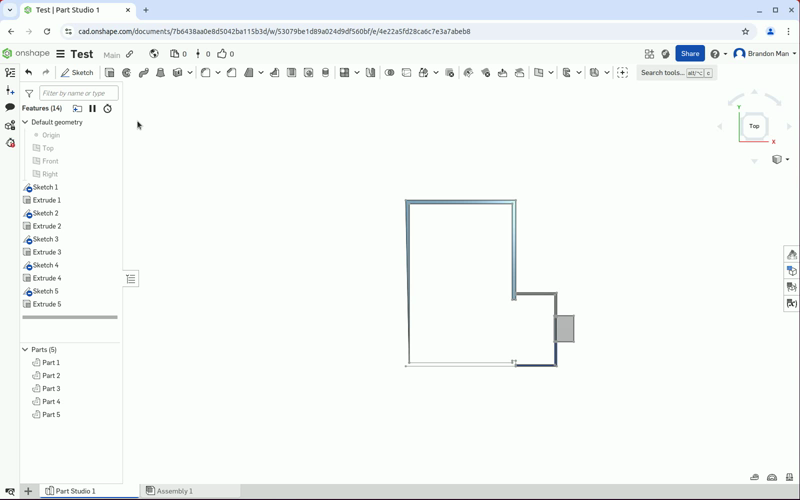
key(up, 3)
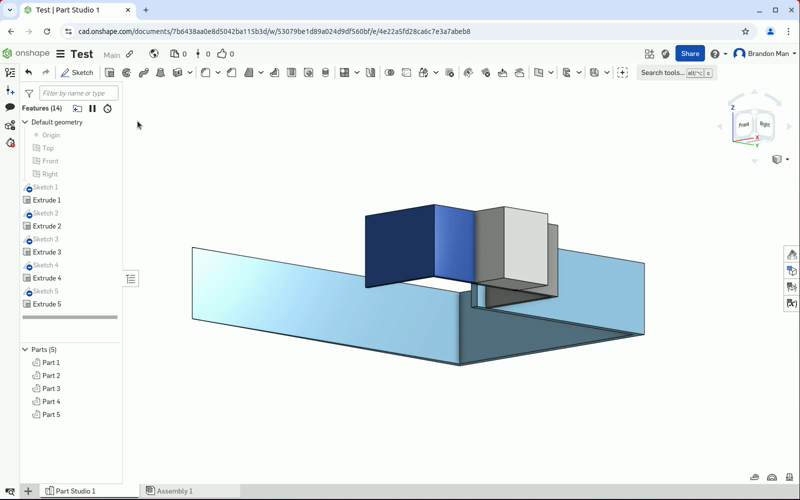
key(left, 3)
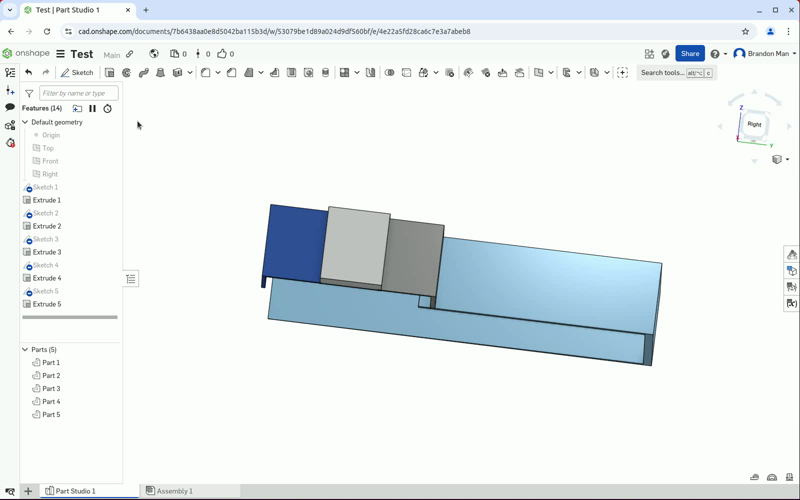
key(right, 3)
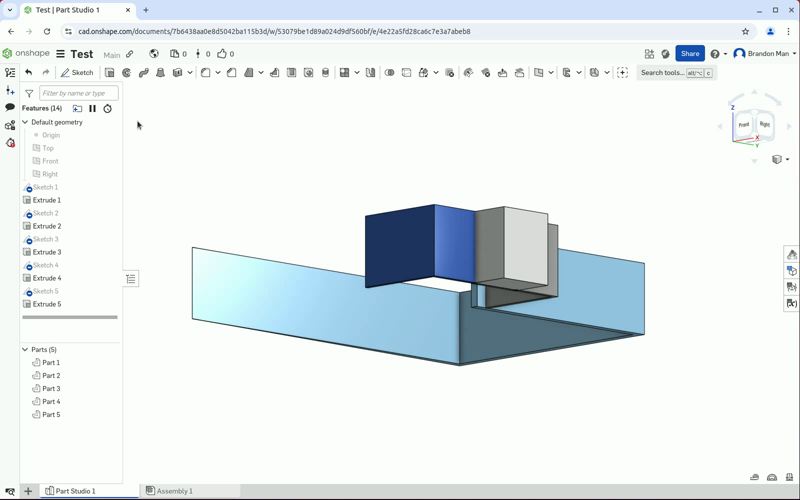
key(down, 3)
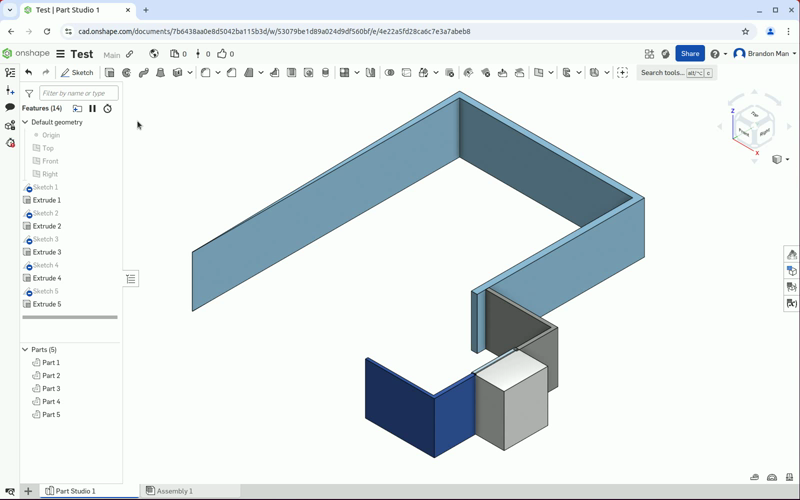
mouse_move(73, 189)
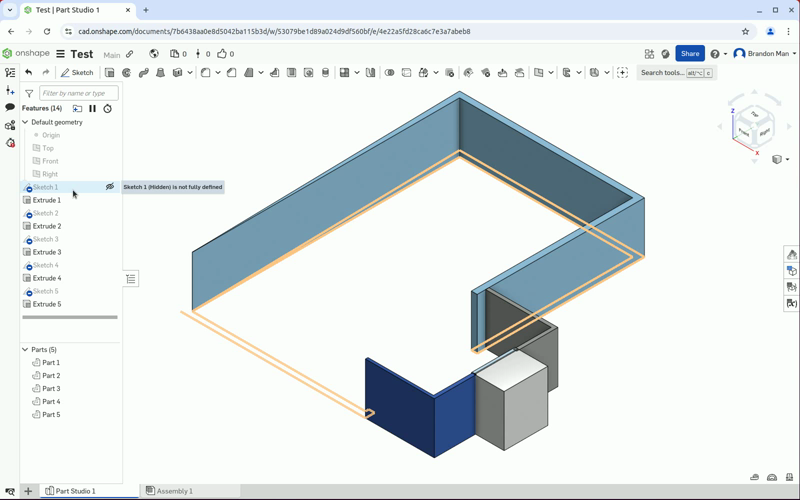
click(73, 189)